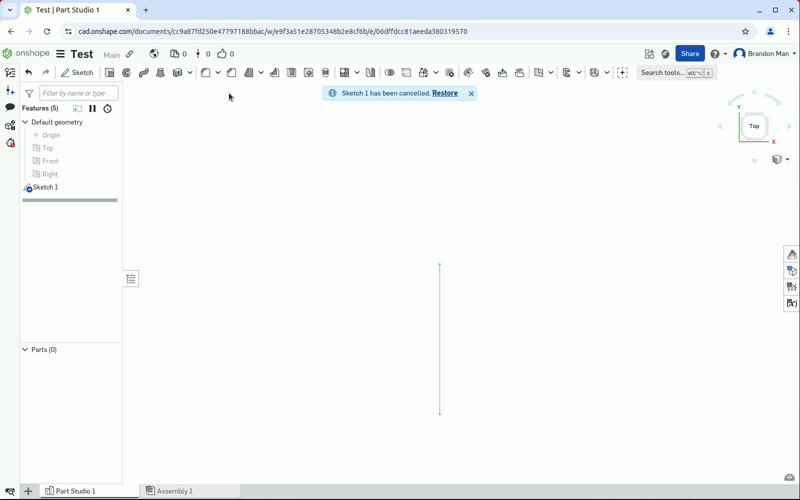
key(shift+h)
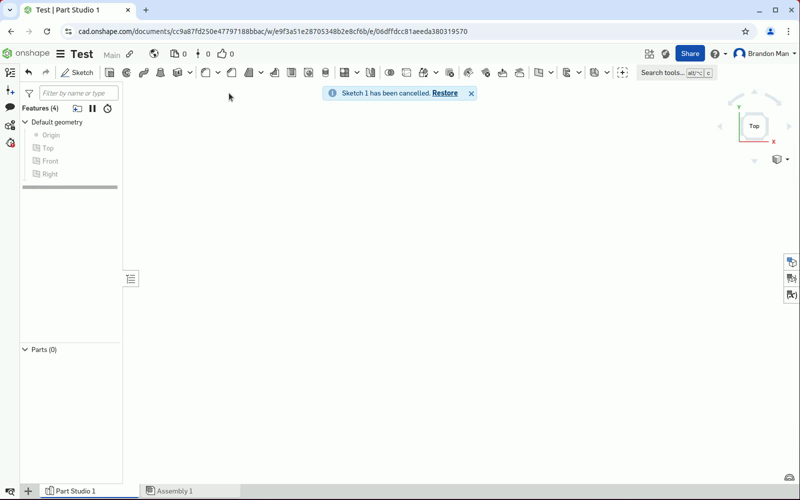
mouse_move(73, 352)
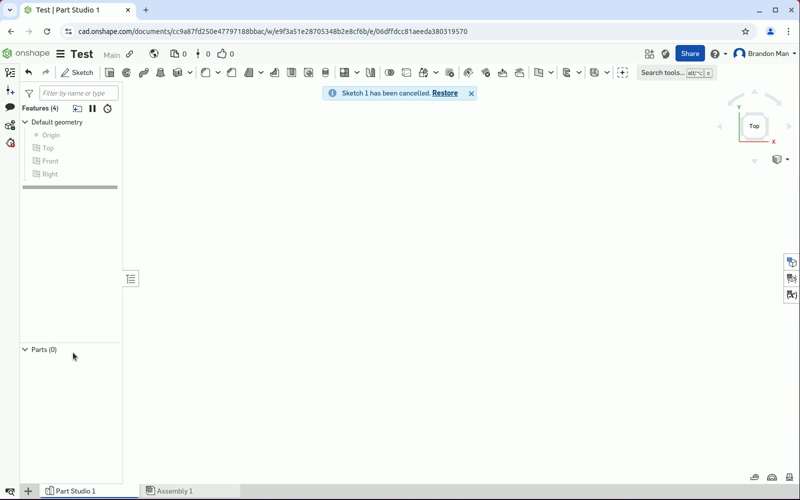
key(y)
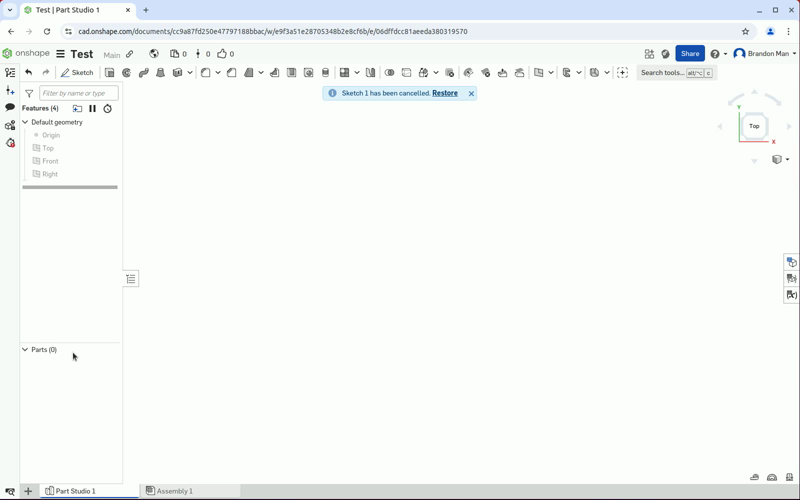
key(shift+p)
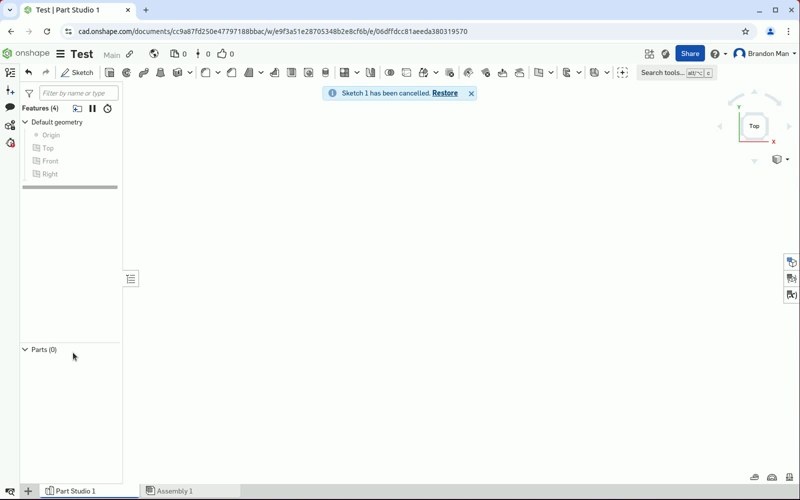
key(space)
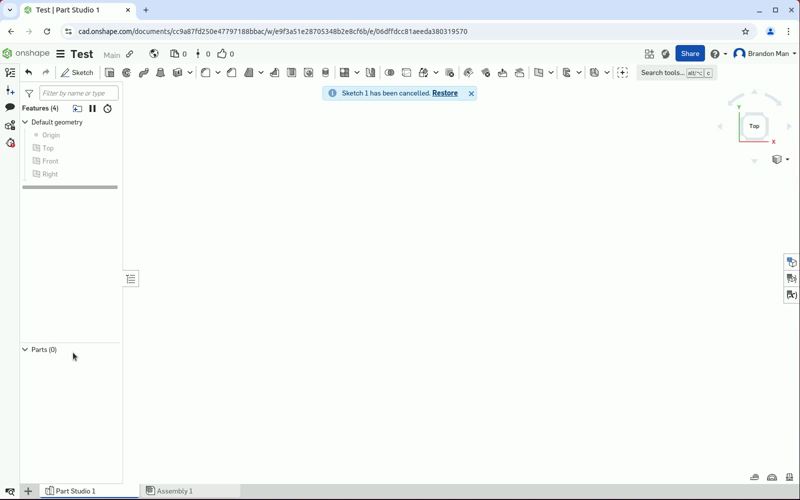
key_down(shift)
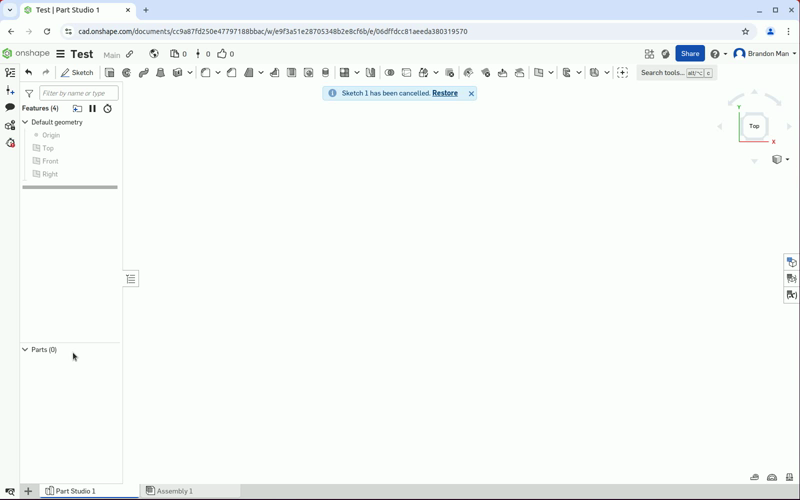
key(up)
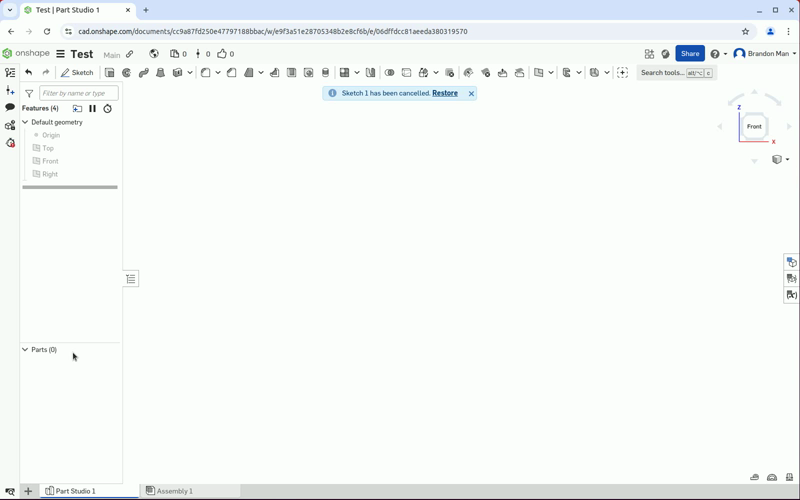
key_up(shift)
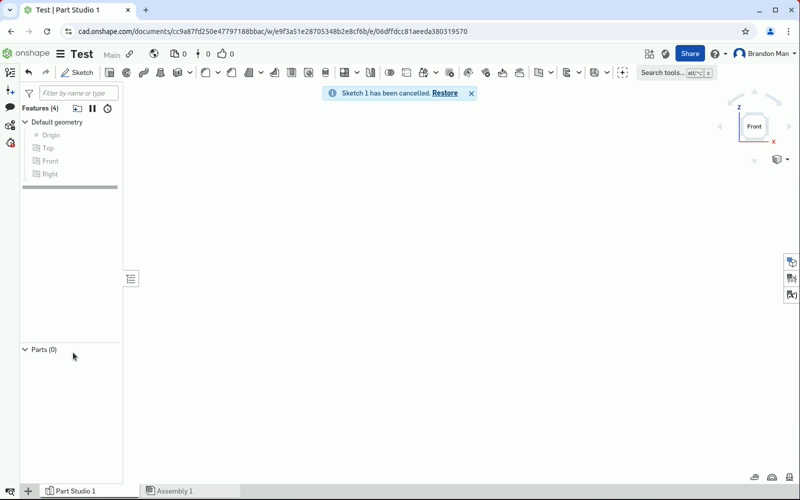
mouse_move(73, 352)
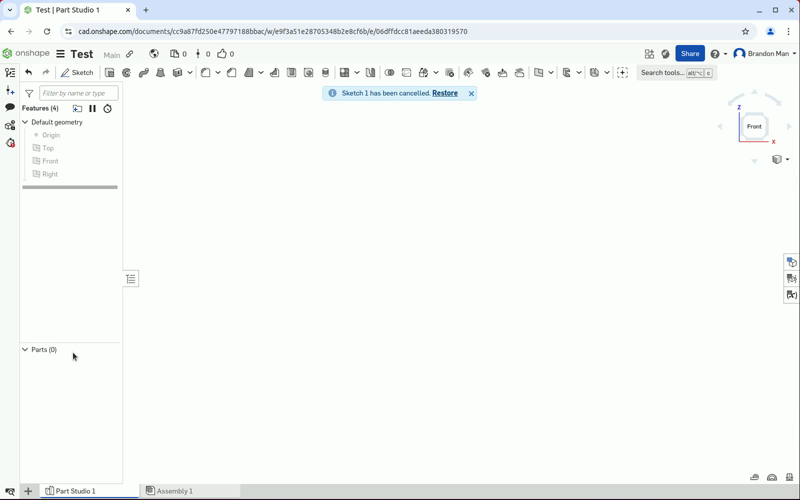
key(shift+y)
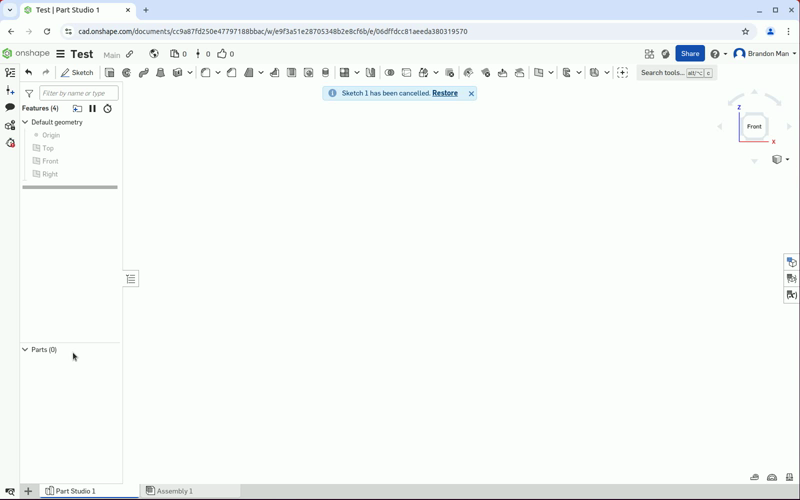
key(shift+s)
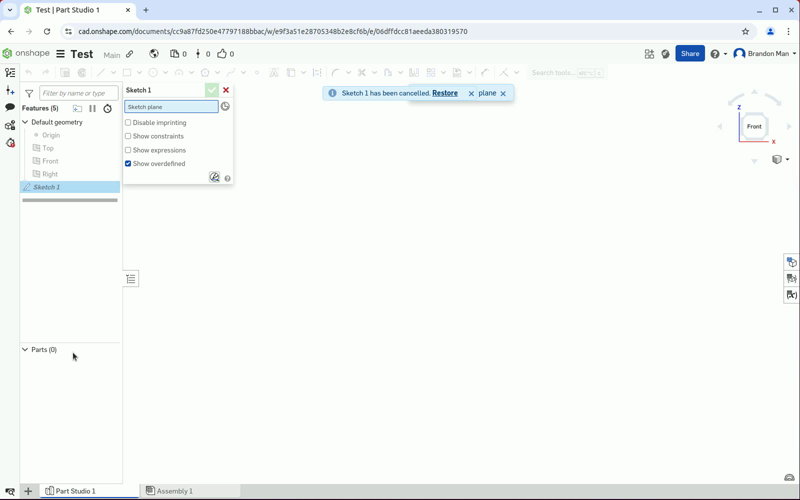
mouse_move(73, 163)
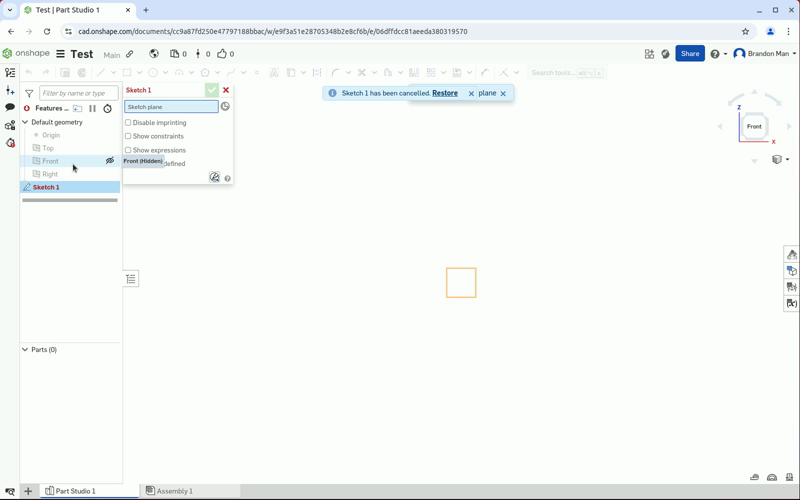
click(73, 163)
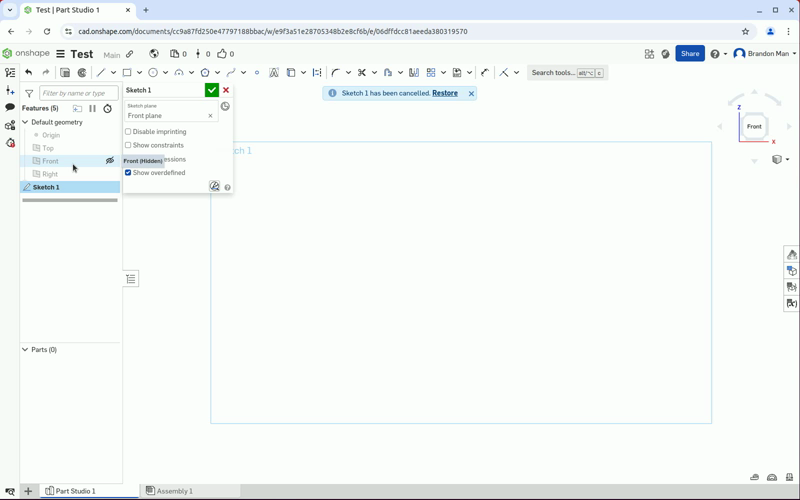
mouse_move(73, 352)
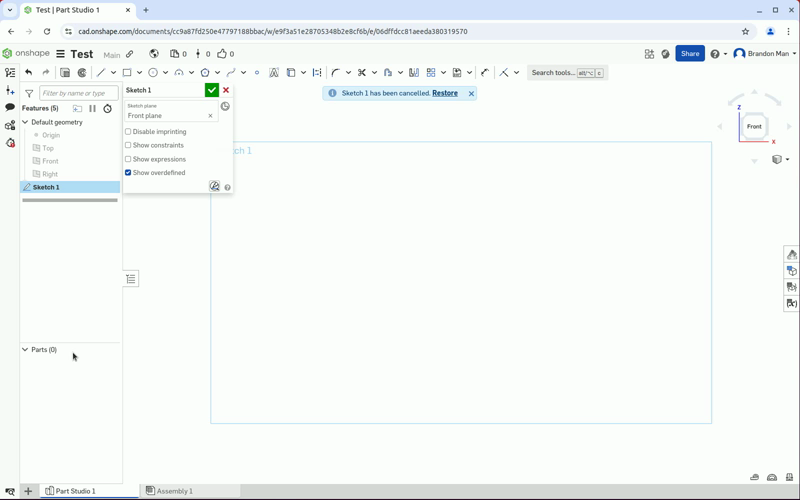
key(y)
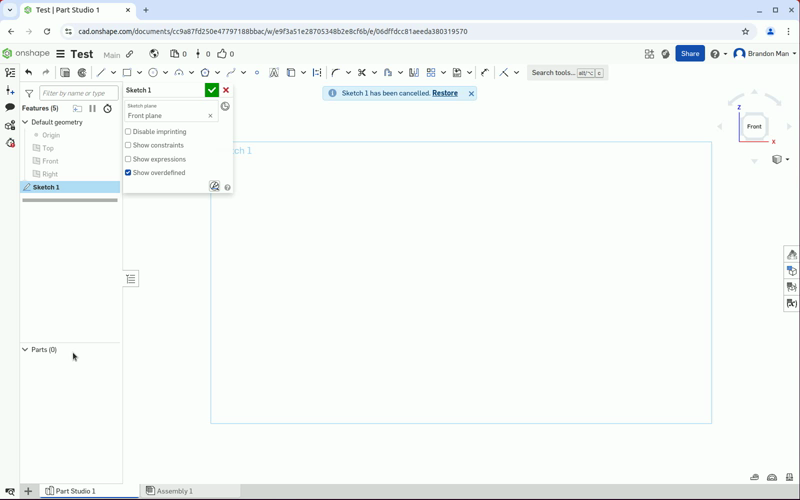
key(l)
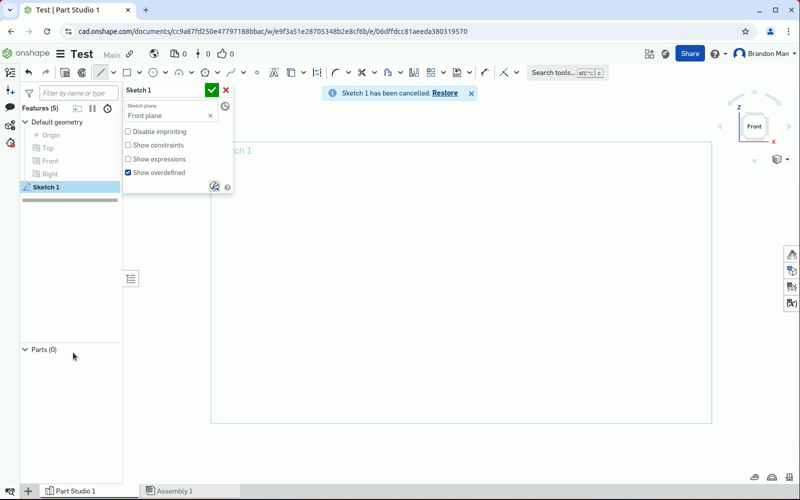
key_down(shift)
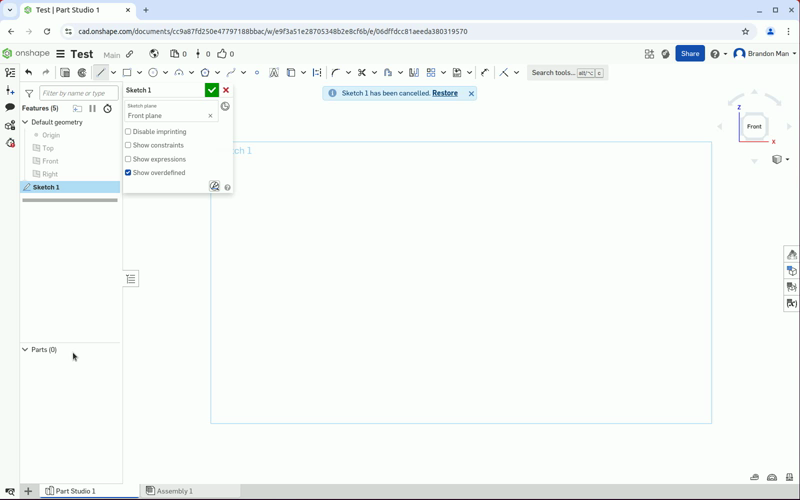
mouse_move(419, 241)
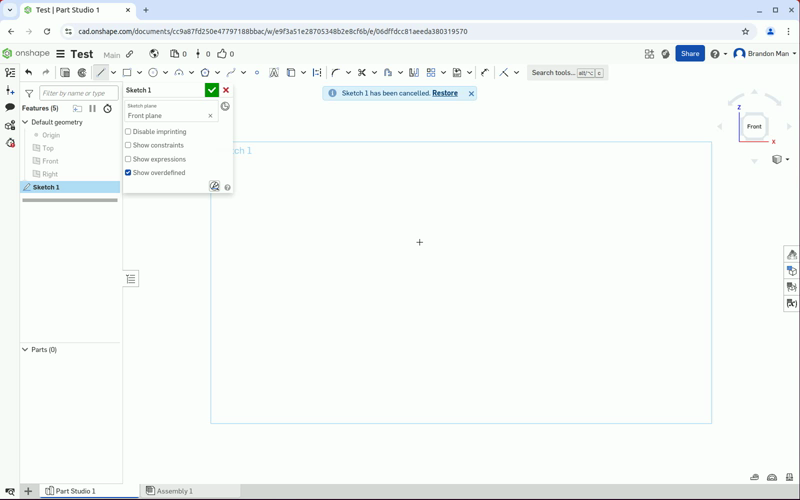
click(419, 241)
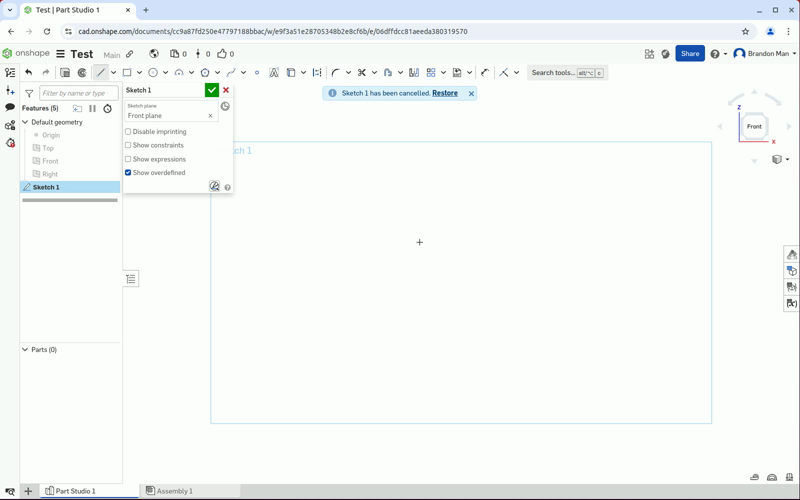
key_up(shift)
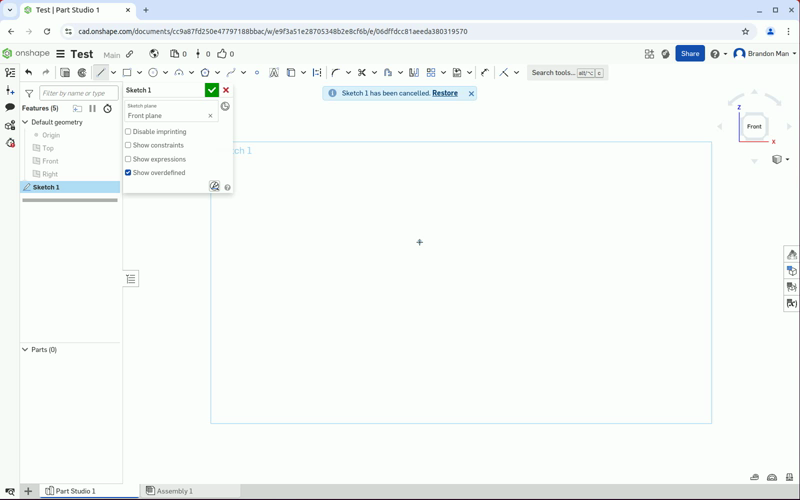
key_down(shift)
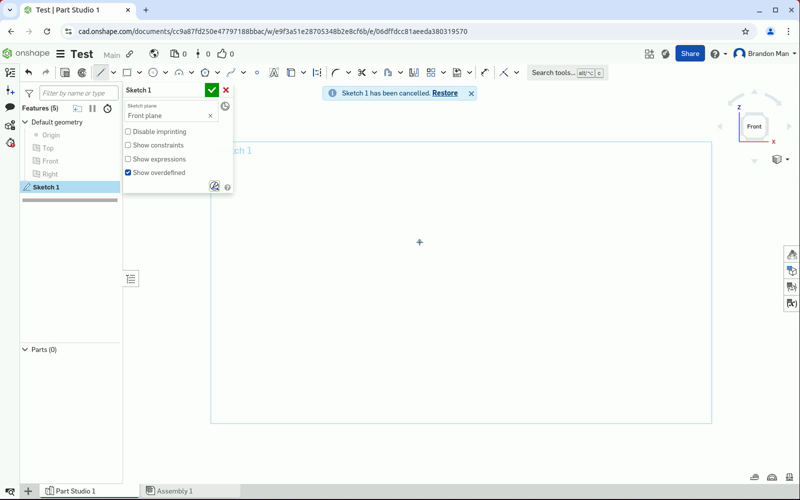
mouse_move(449, 241)
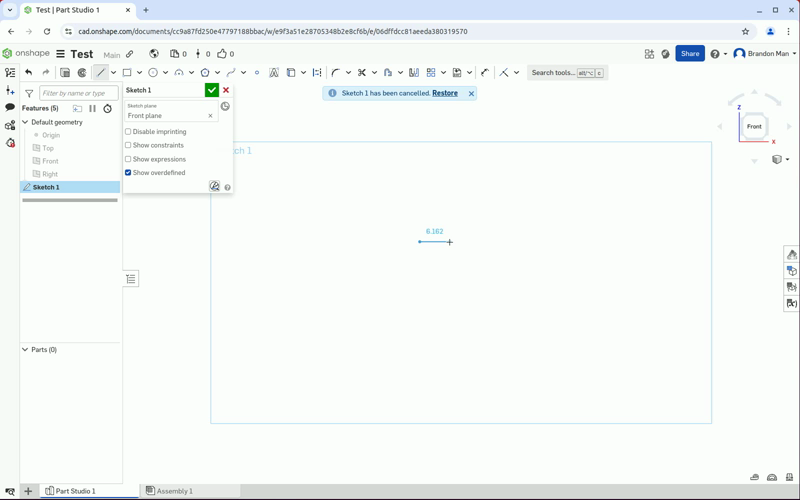
mouse_move(423, 245)
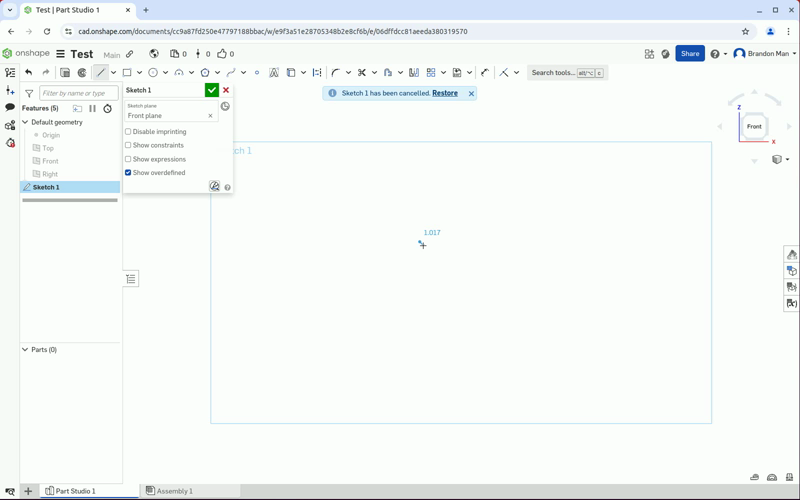
scroll(6)
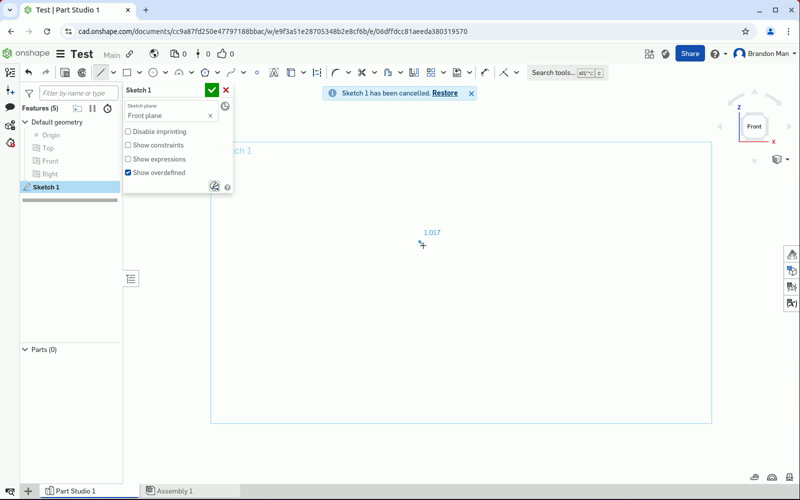
scroll(6)
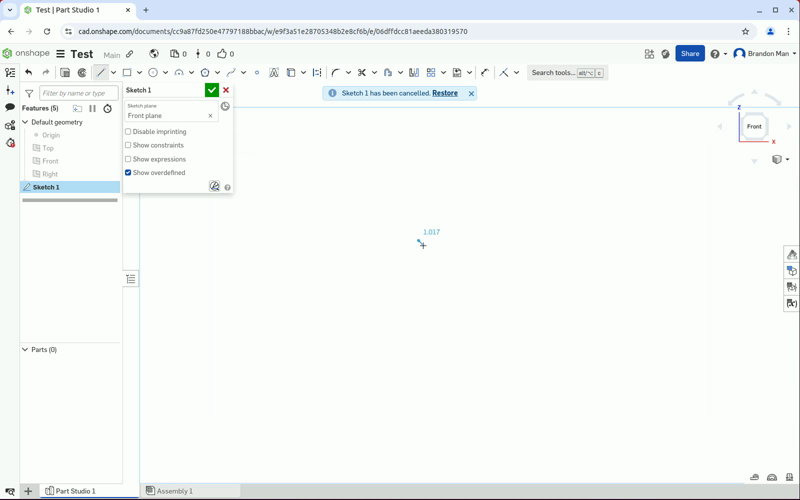
scroll(6)
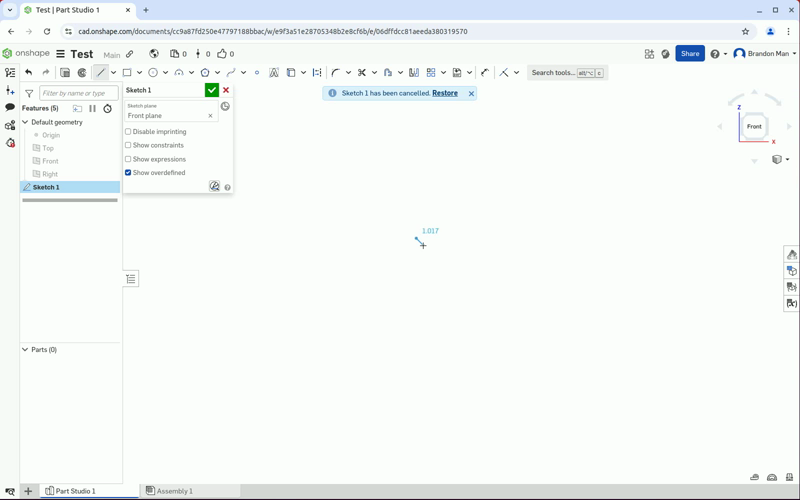
scroll(6)
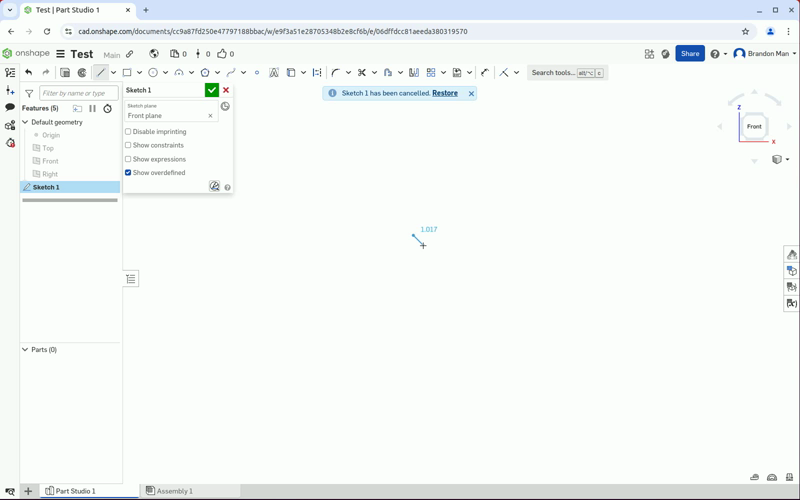
scroll(6)
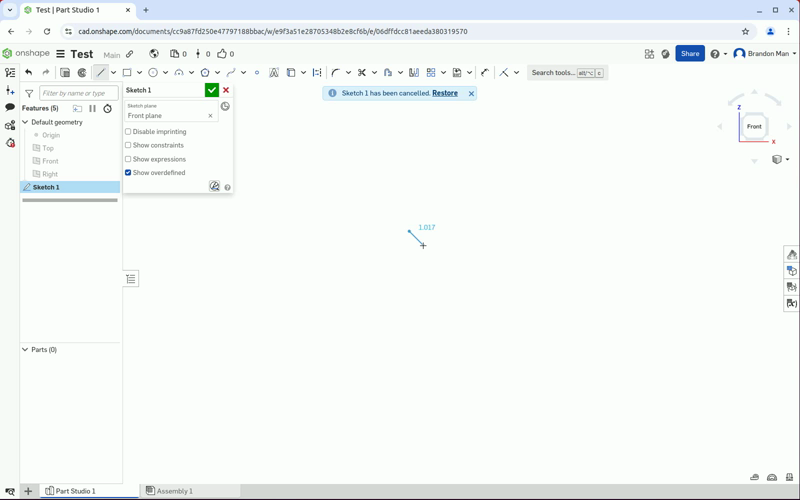
scroll(6)
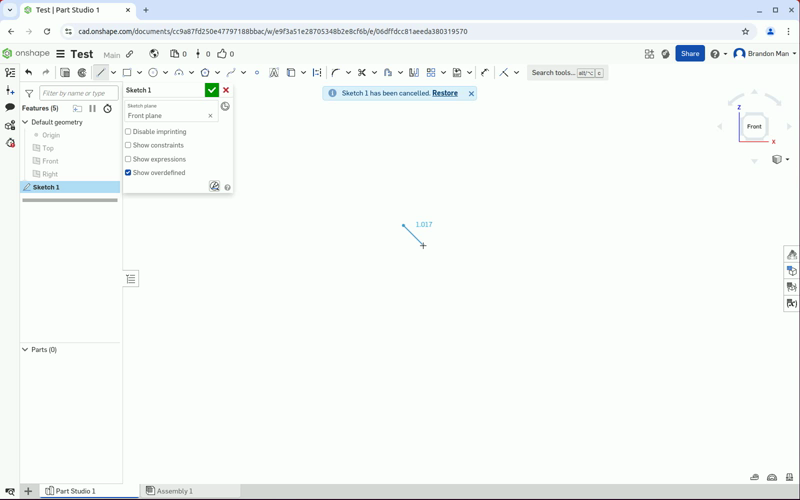
scroll(6)
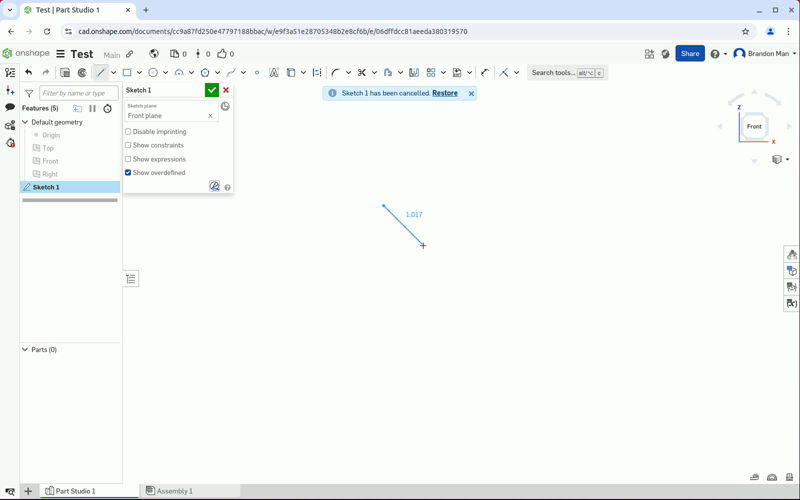
click(423, 245)
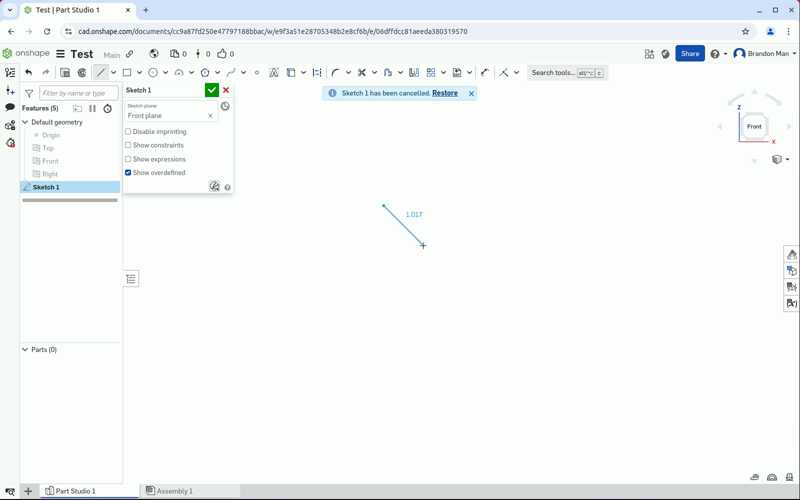
scroll(-6)
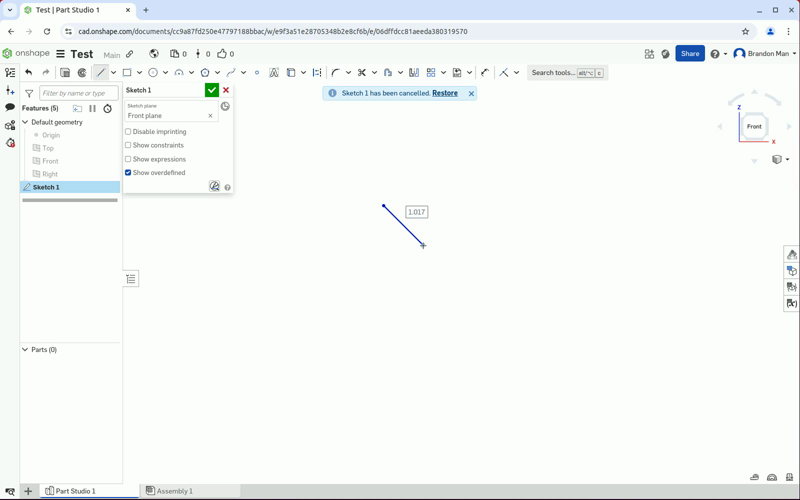
scroll(-6)
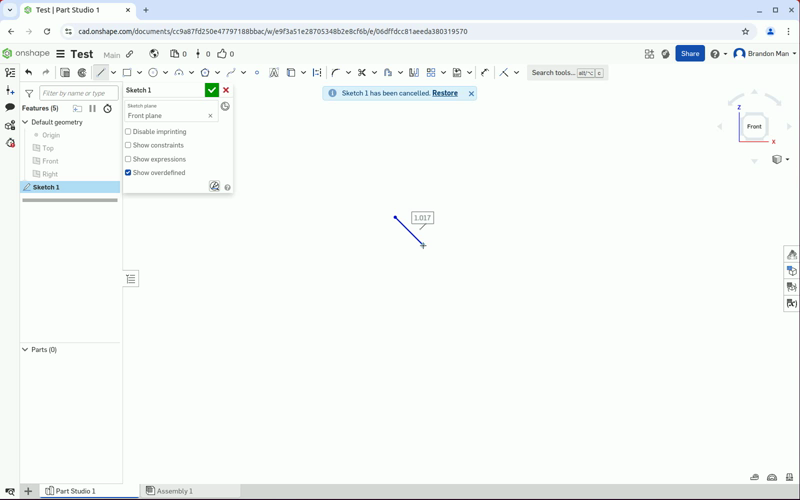
scroll(-6)
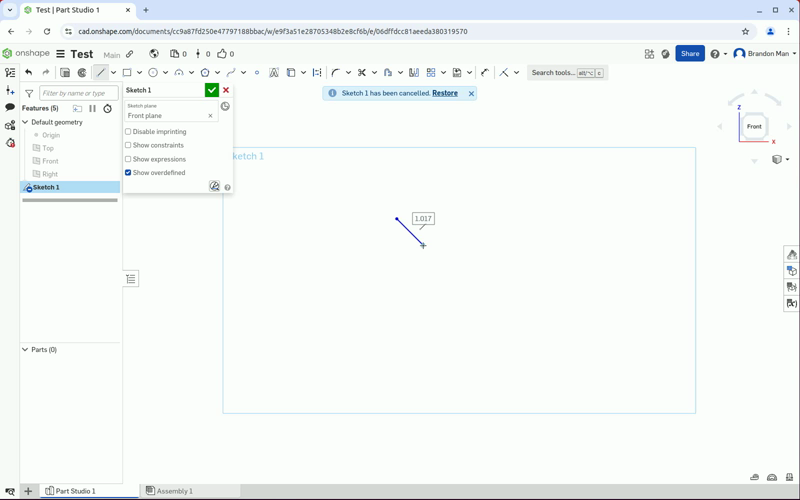
scroll(-6)
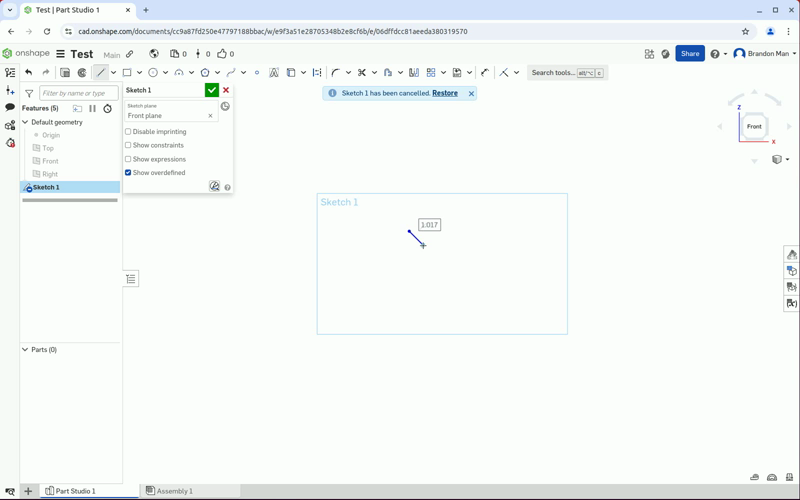
scroll(-6)
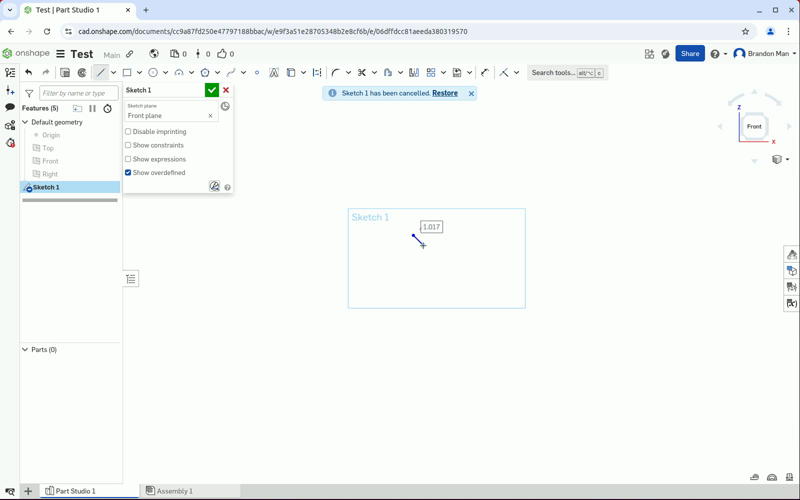
scroll(-6)
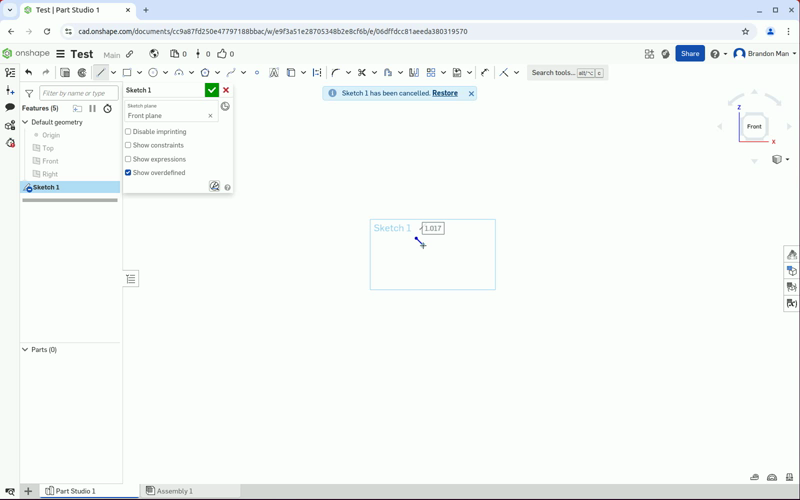
scroll(-6)
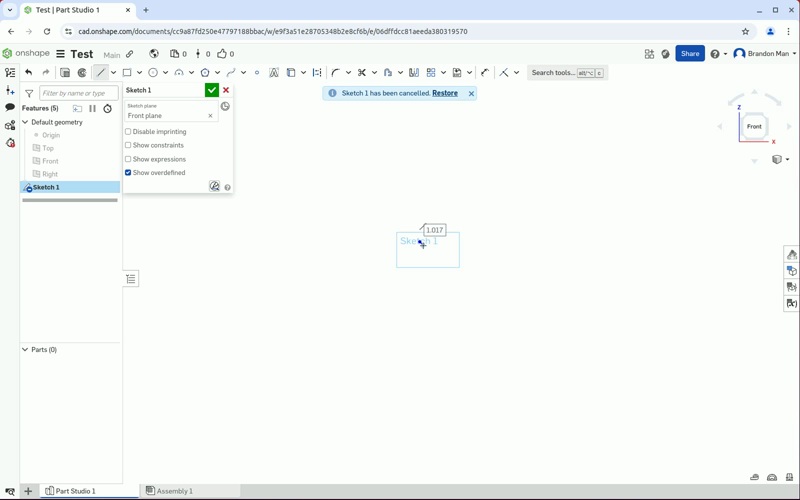
key_up(shift)
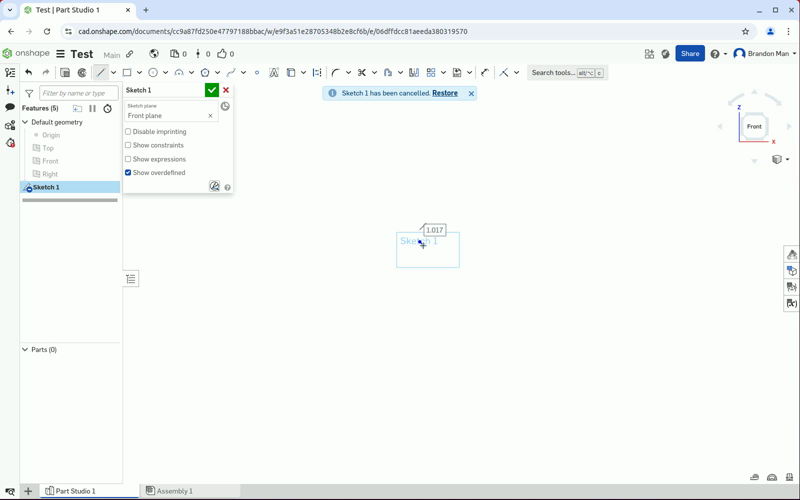
key_down(shift)
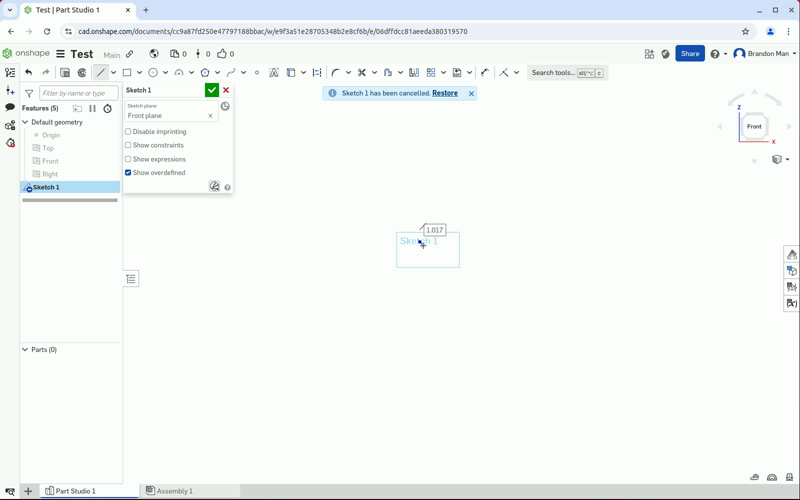
mouse_move(453, 245)
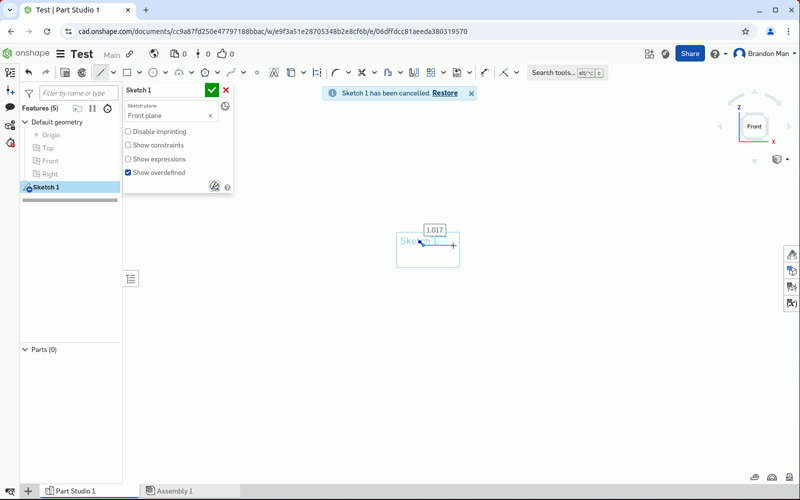
mouse_move(438, 229)
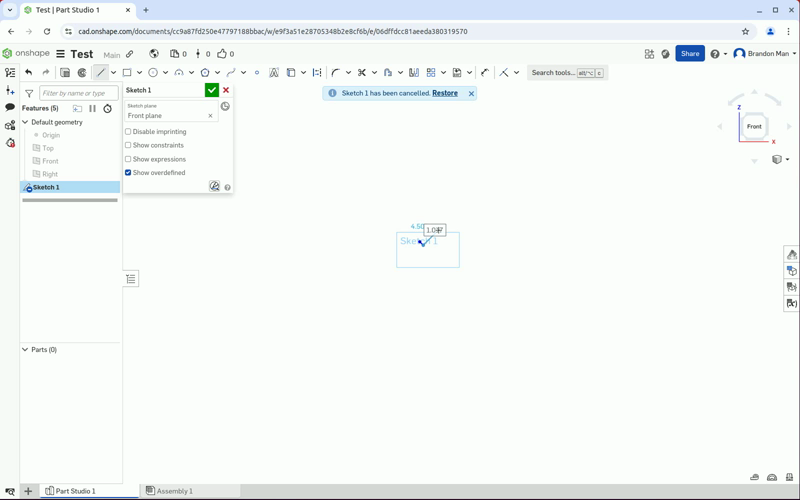
click(438, 229)
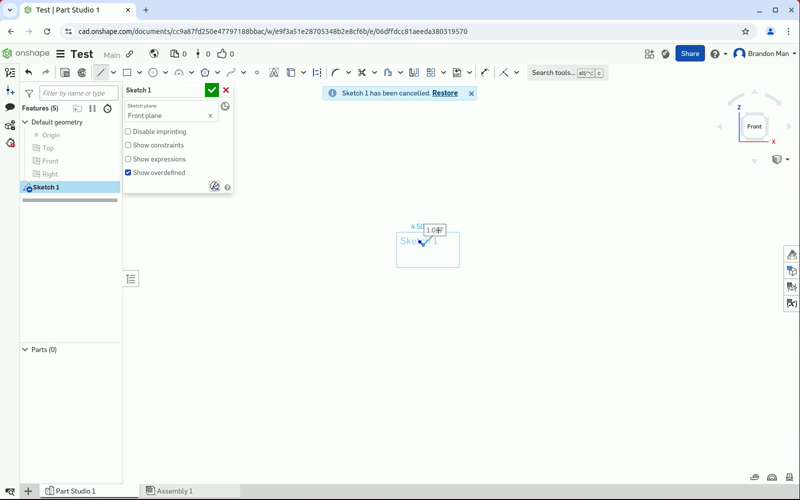
key_up(shift)
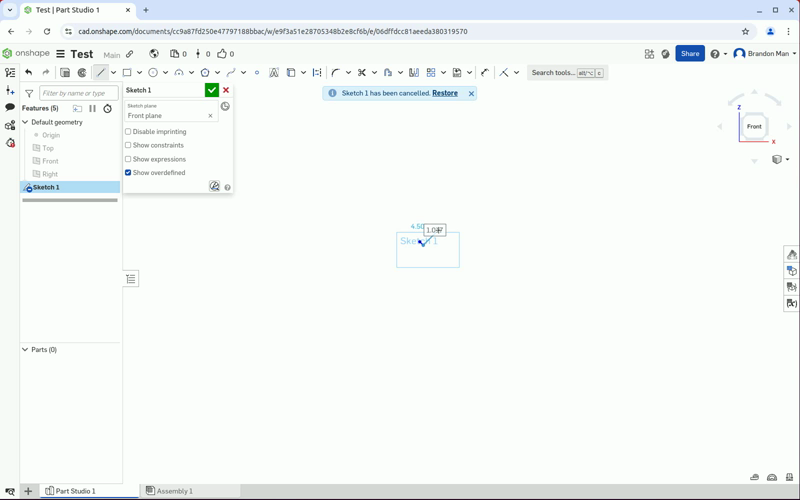
key_down(shift)
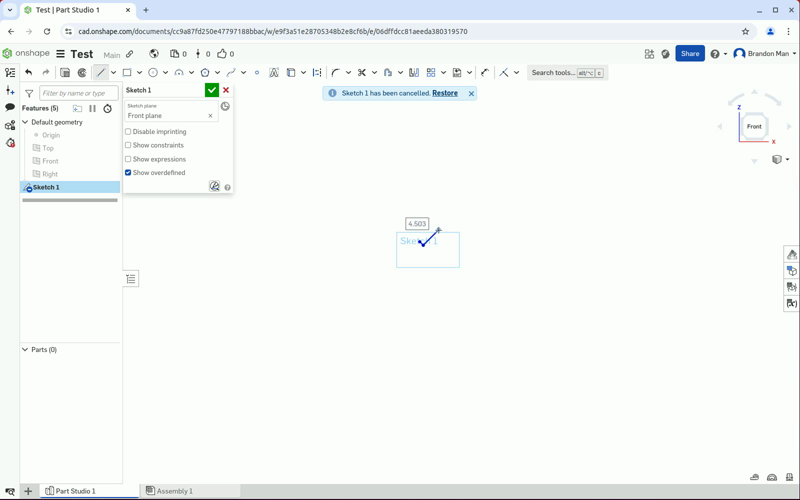
mouse_move(468, 229)
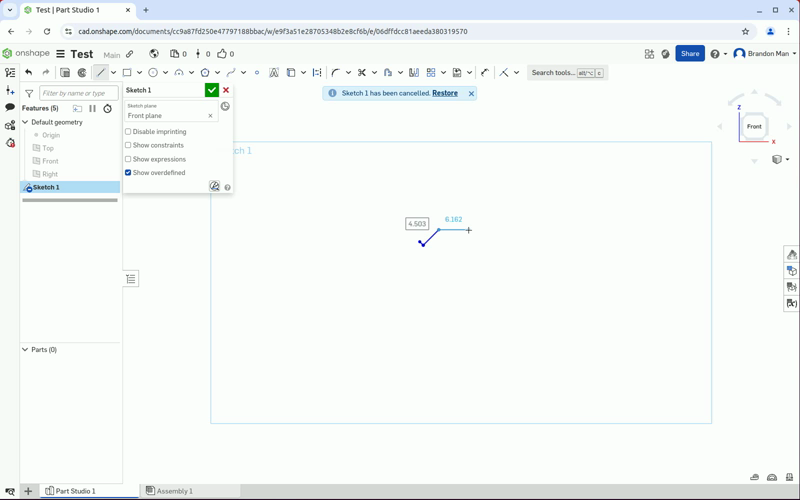
mouse_move(483, 229)
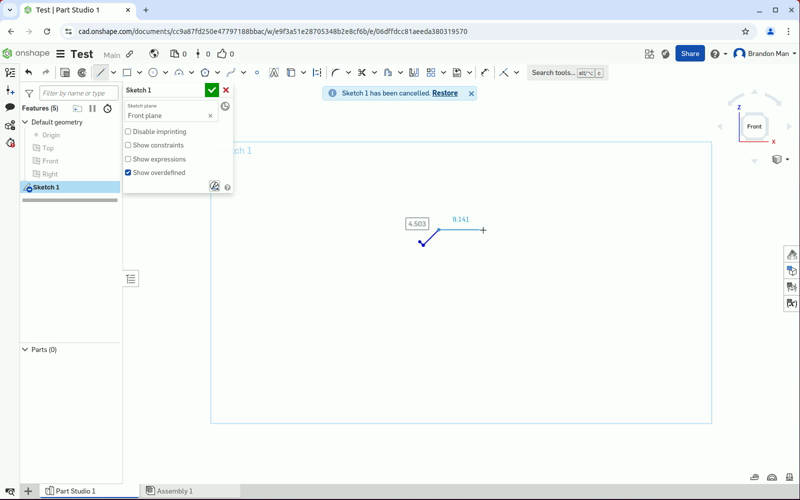
click(483, 229)
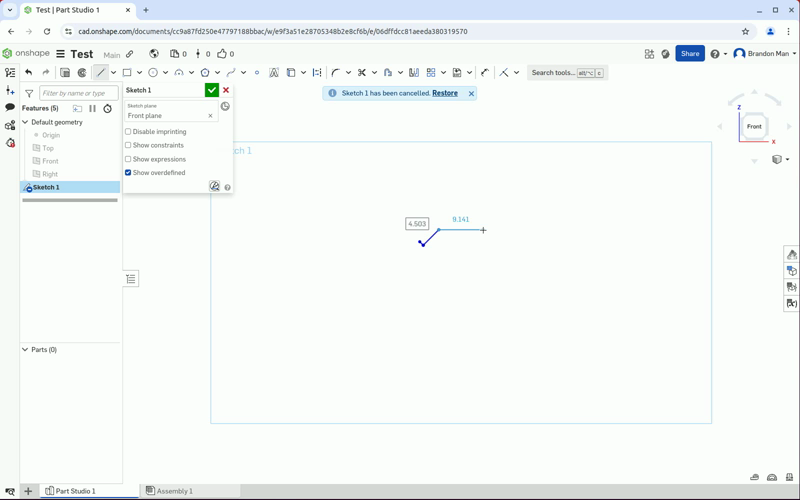
key_up(shift)
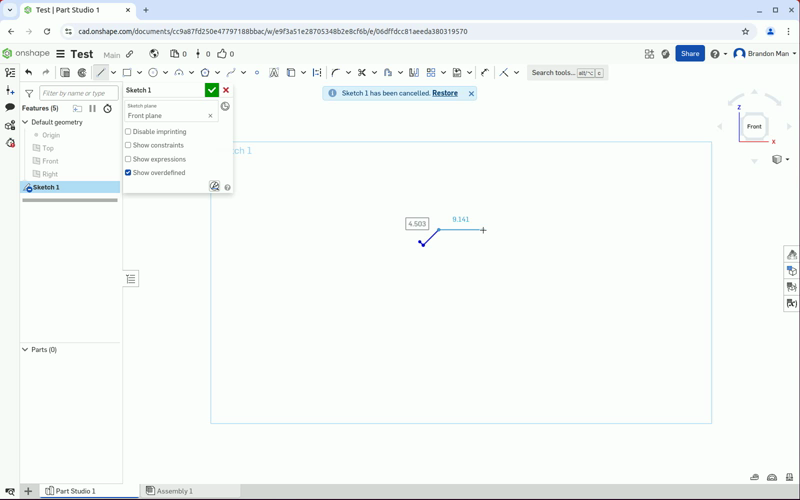
key_down(shift)
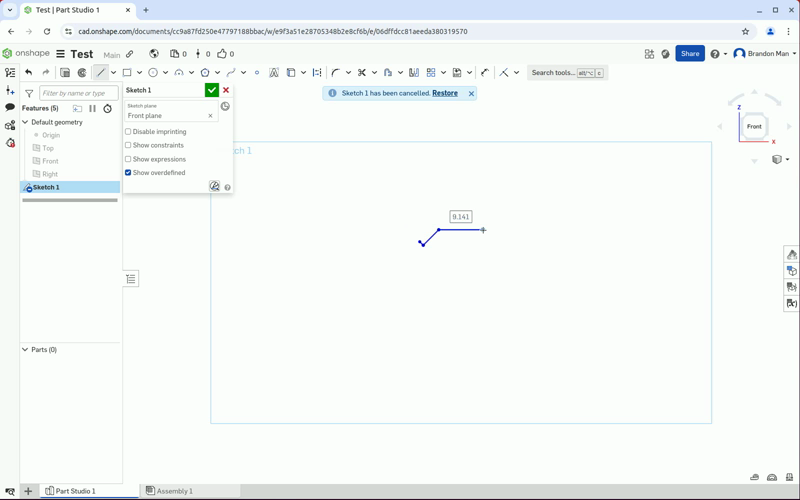
mouse_move(513, 229)
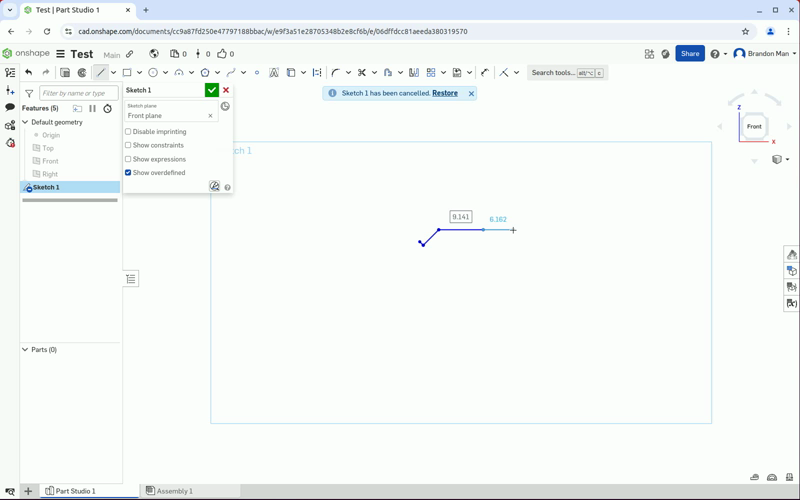
mouse_move(498, 245)
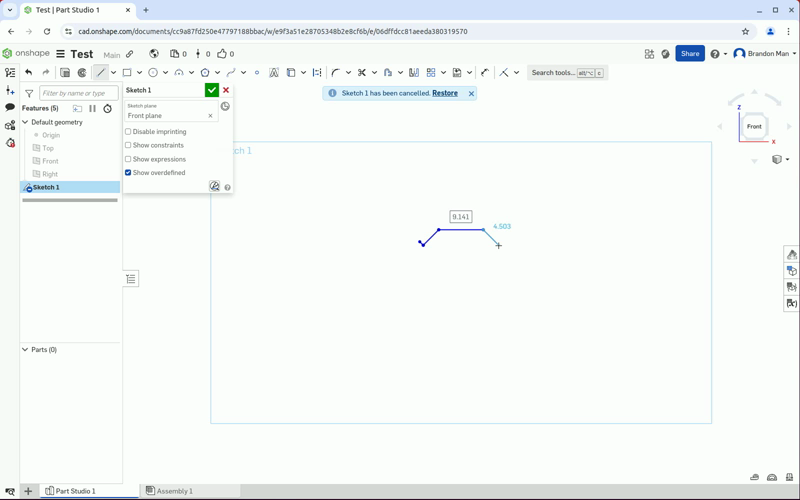
click(498, 245)
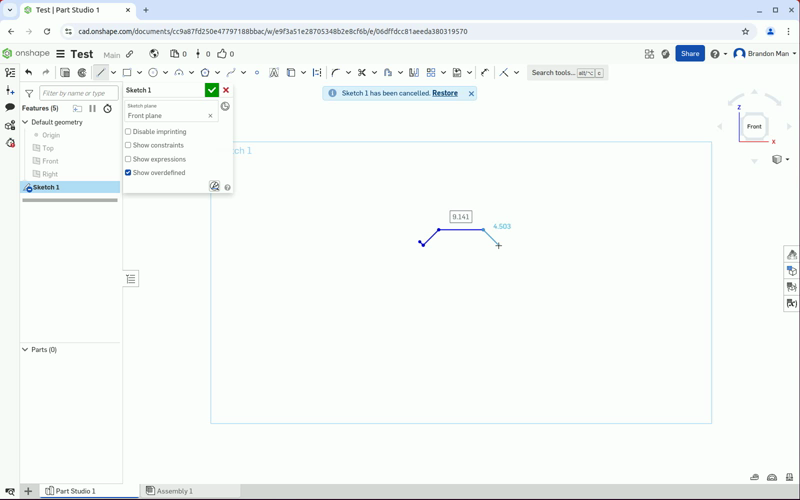
key_up(shift)
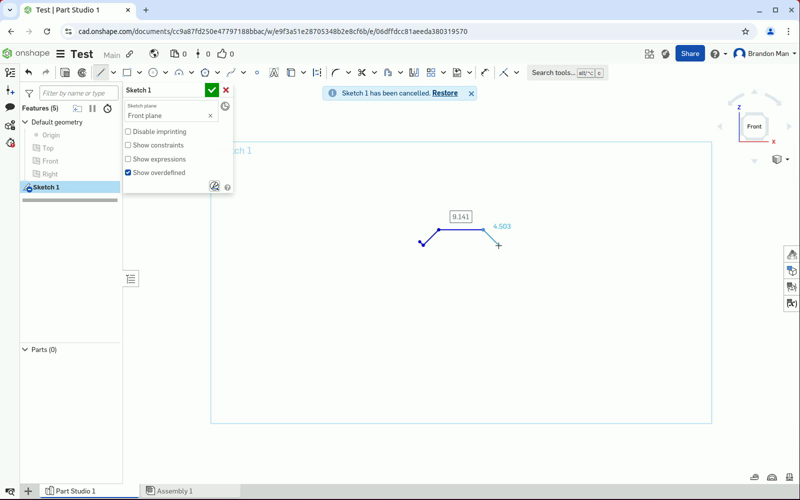
key_down(shift)
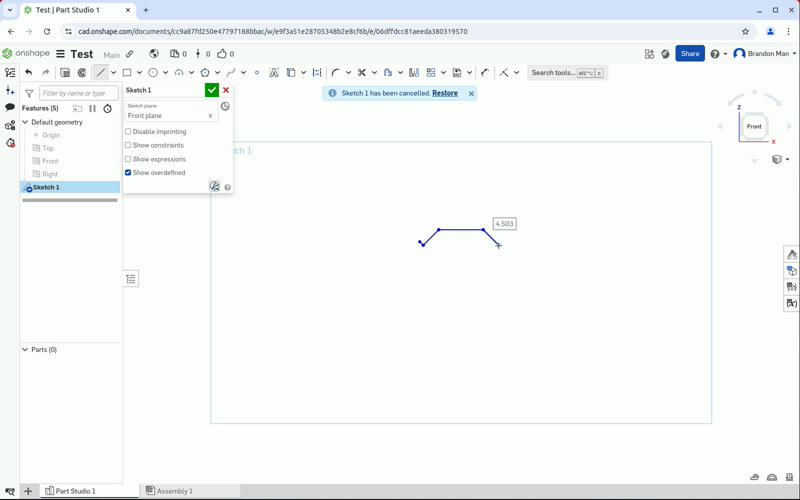
mouse_move(528, 245)
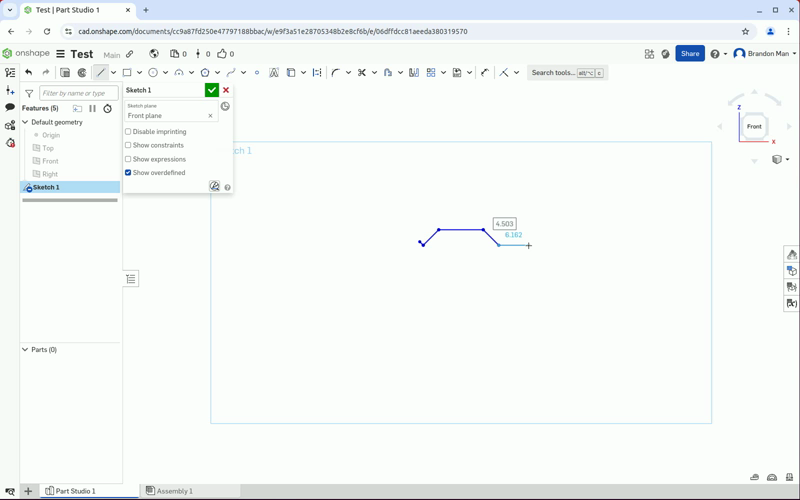
mouse_move(502, 241)
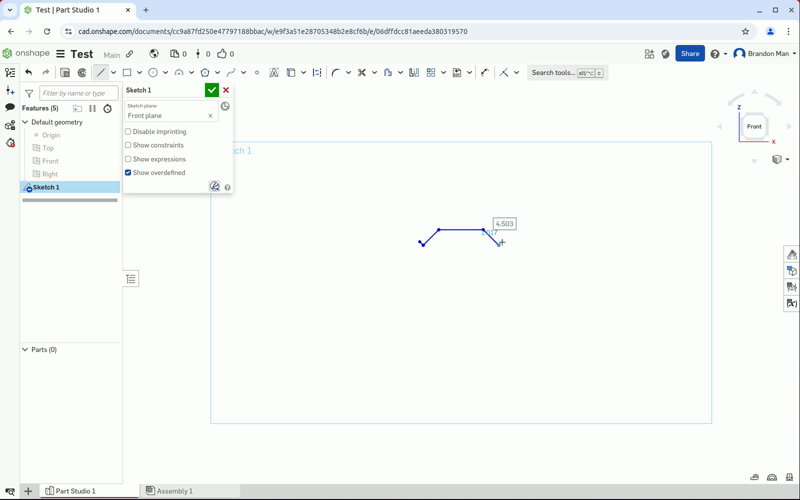
scroll(6)
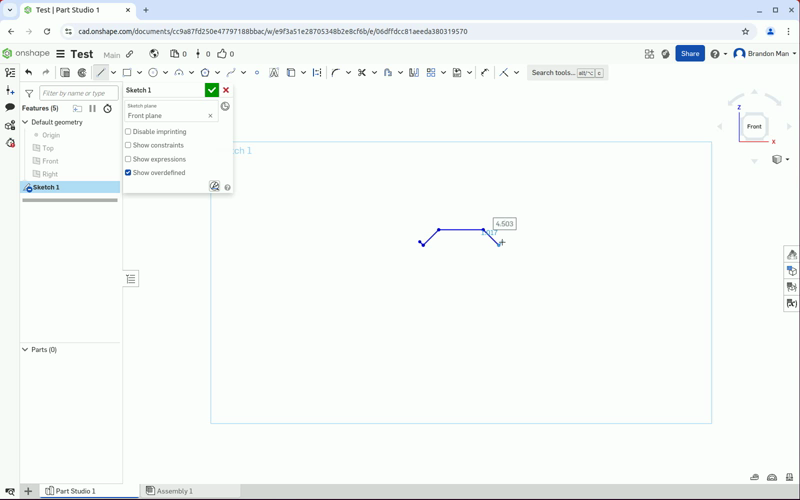
scroll(6)
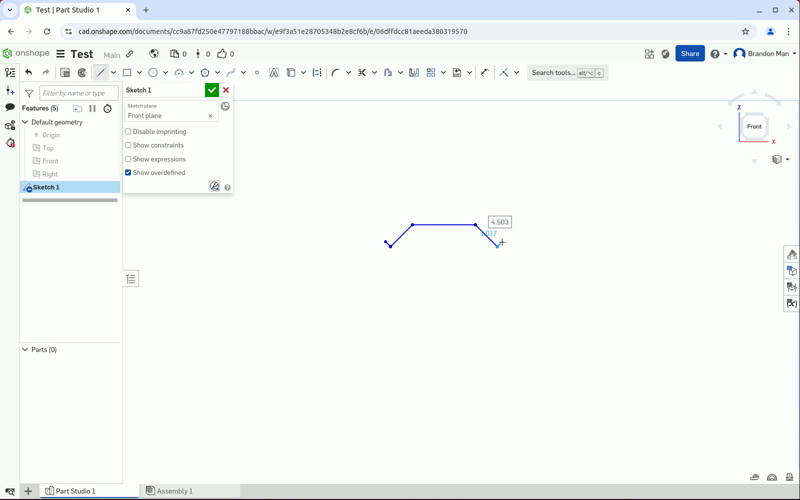
scroll(6)
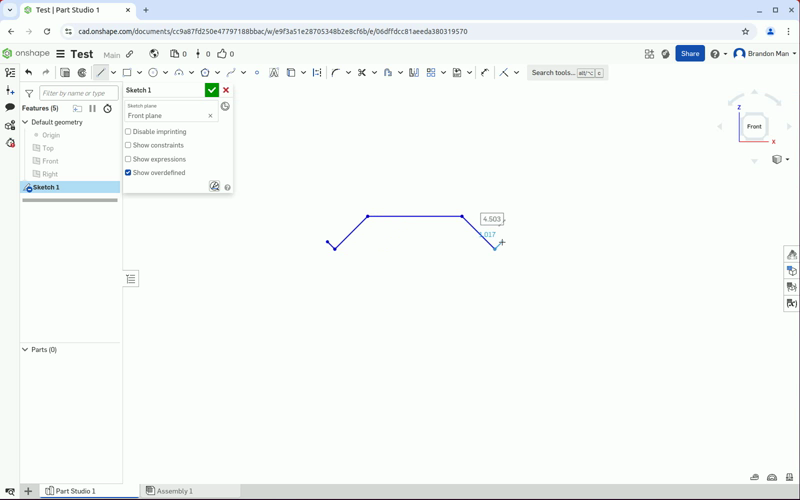
scroll(6)
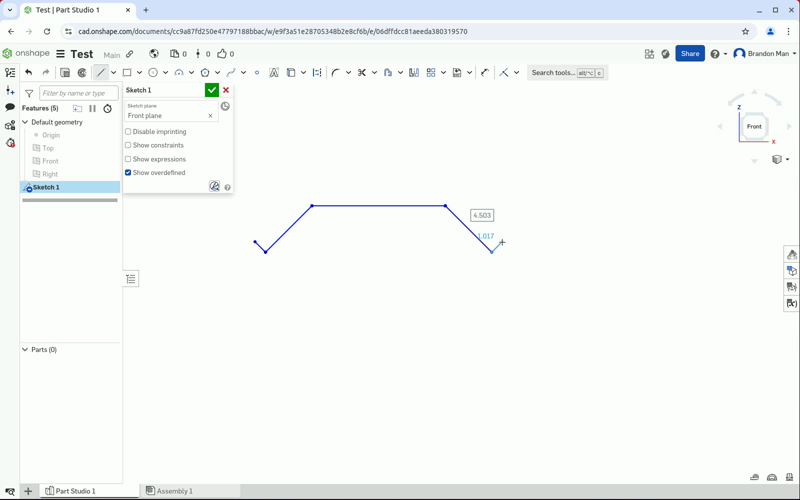
scroll(6)
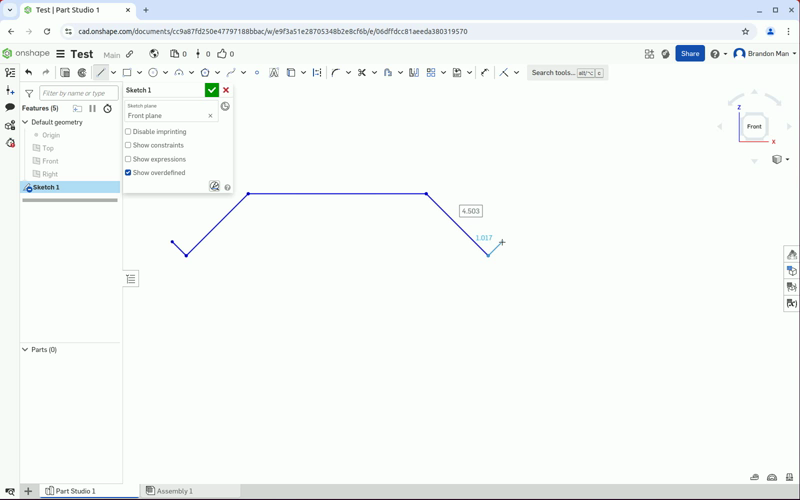
scroll(6)
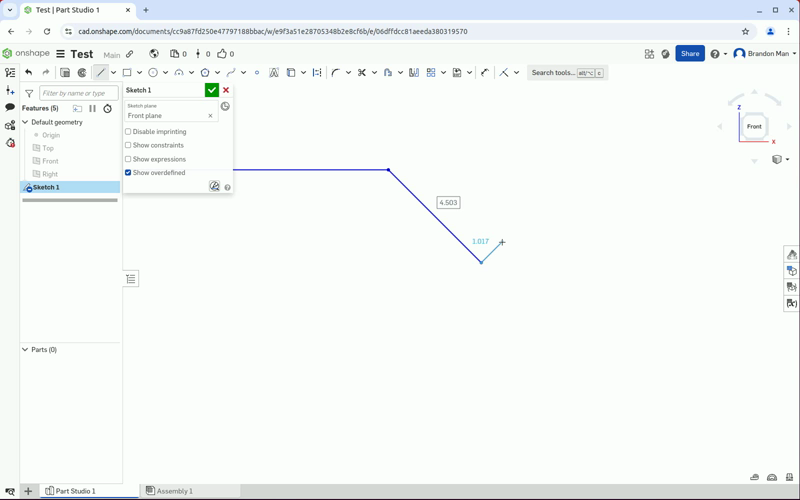
scroll(6)
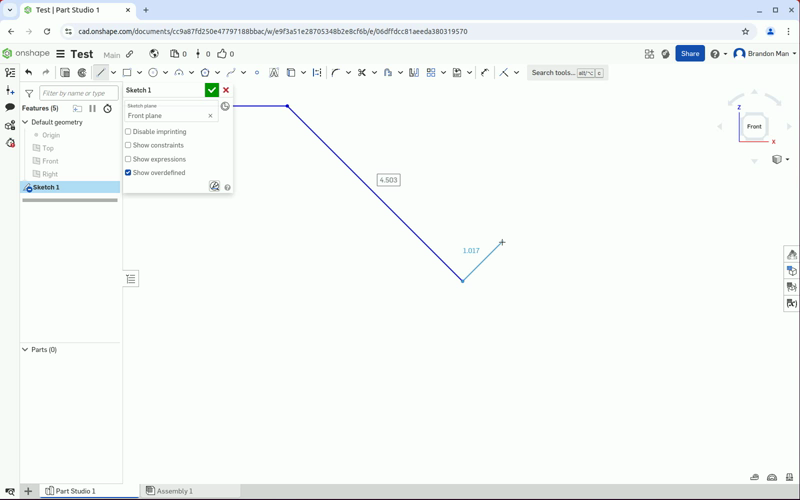
click(502, 241)
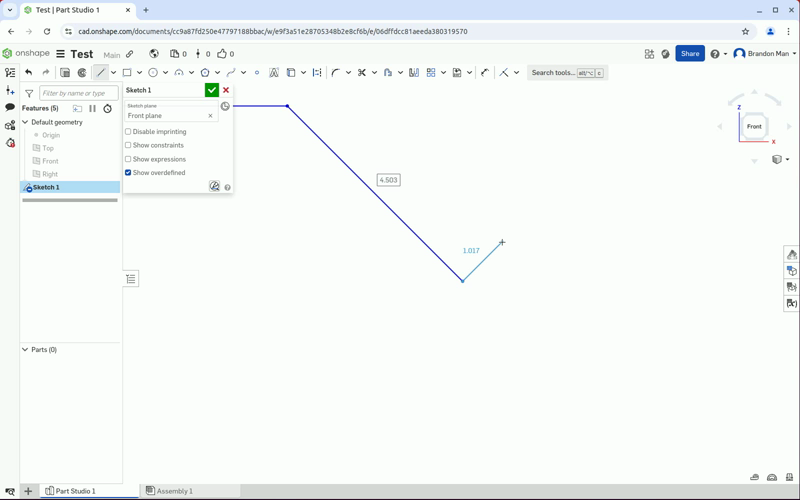
scroll(-6)
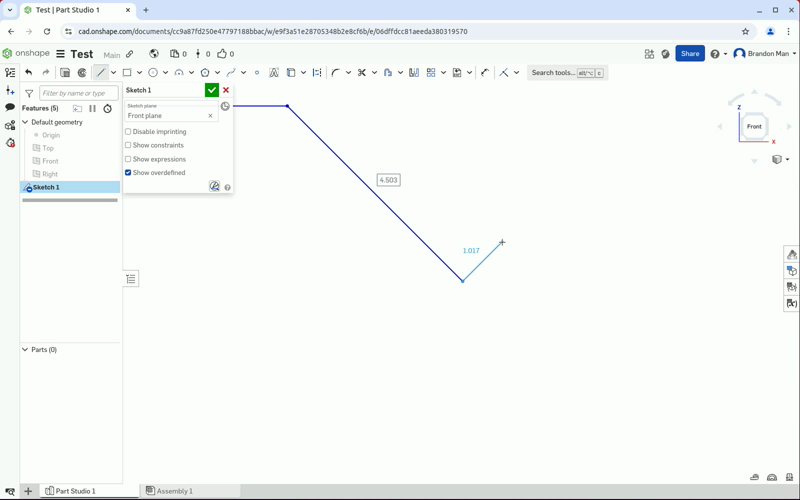
scroll(-6)
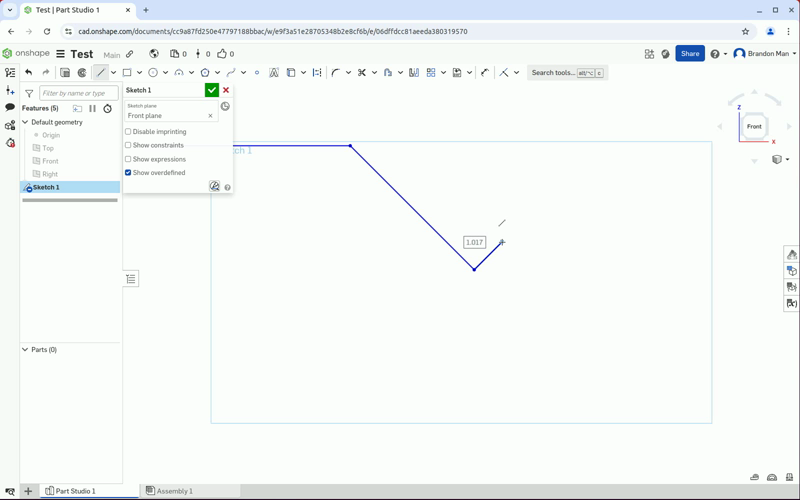
scroll(-6)
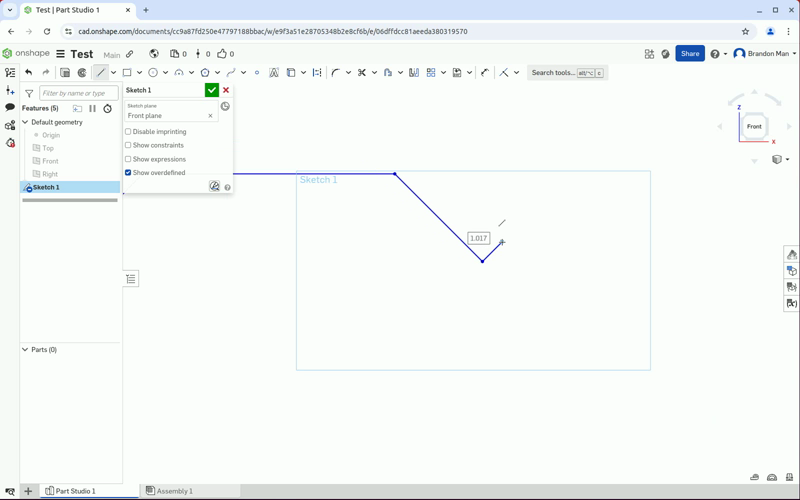
scroll(-6)
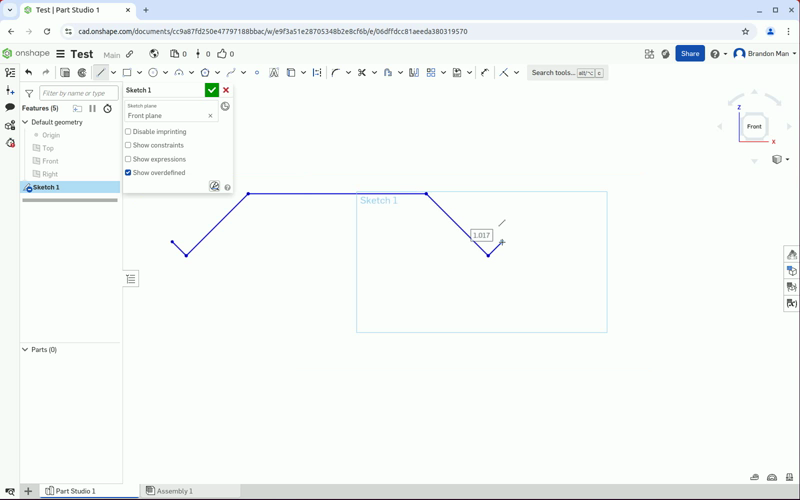
scroll(-6)
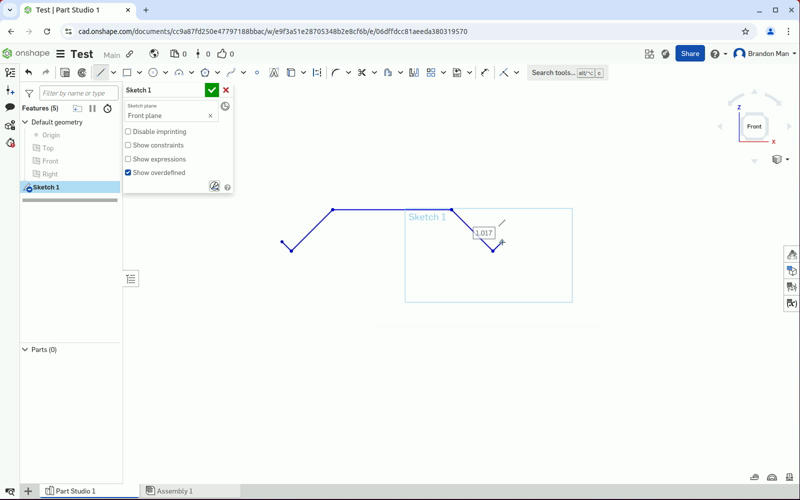
scroll(-6)
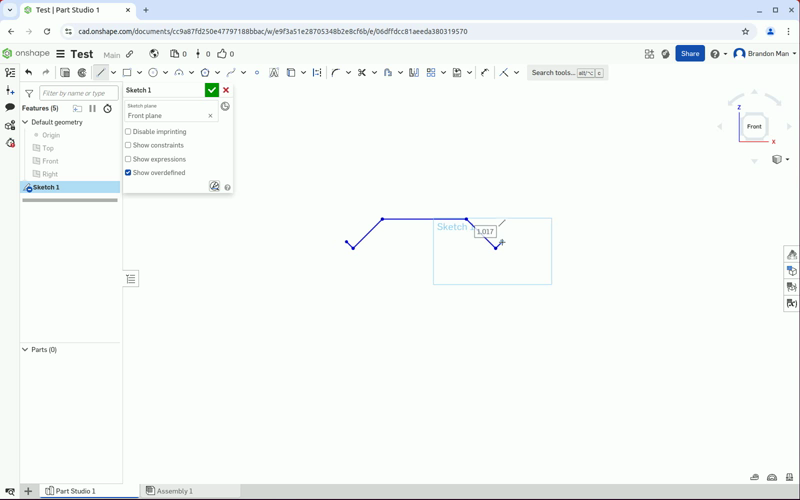
scroll(-6)
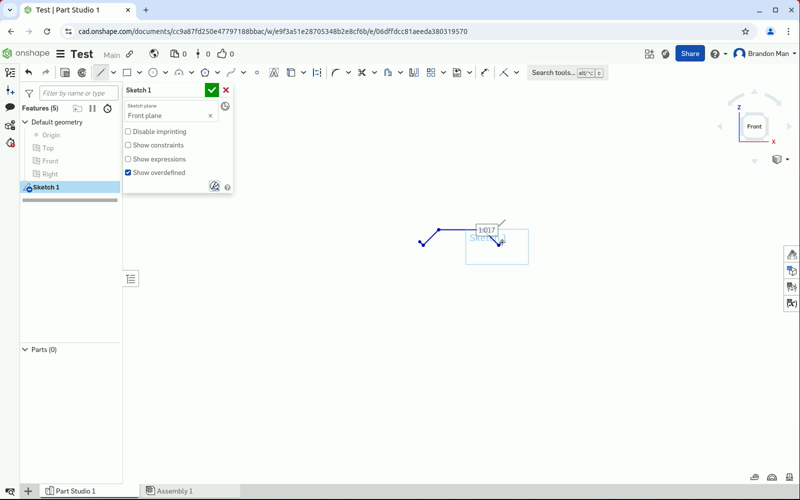
key_up(shift)
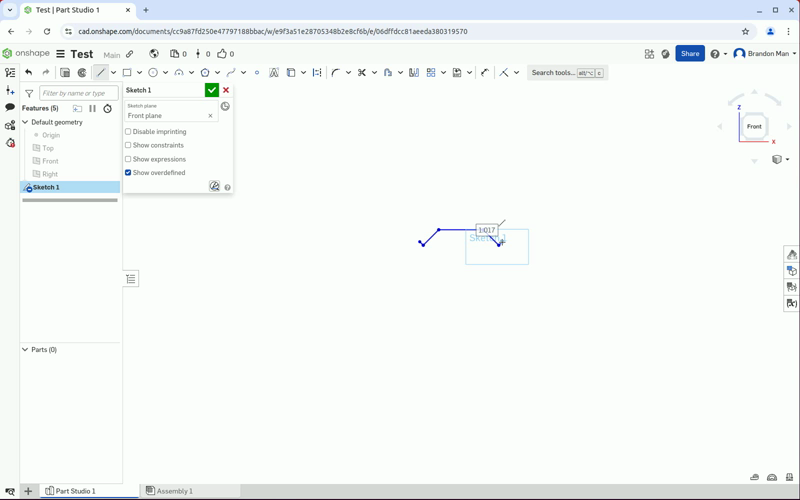
key_down(shift)
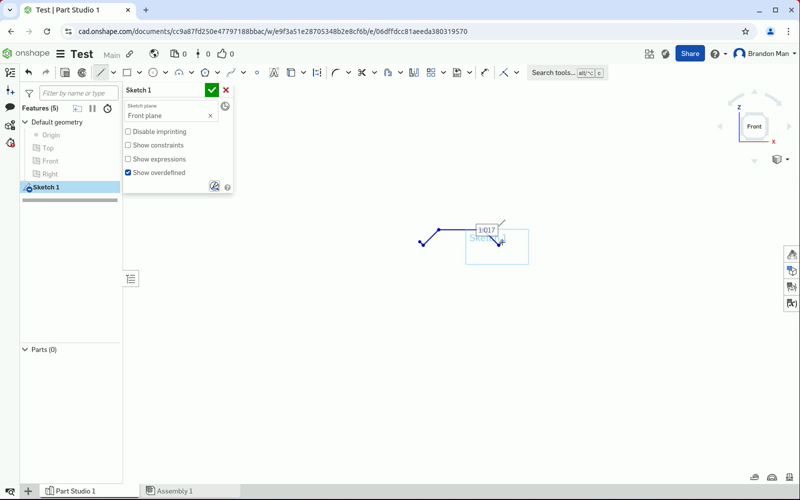
mouse_move(532, 241)
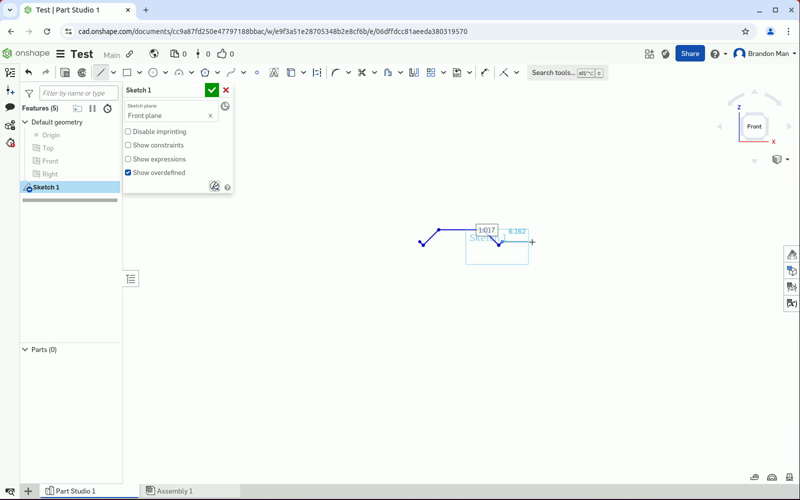
mouse_move(484, 224)
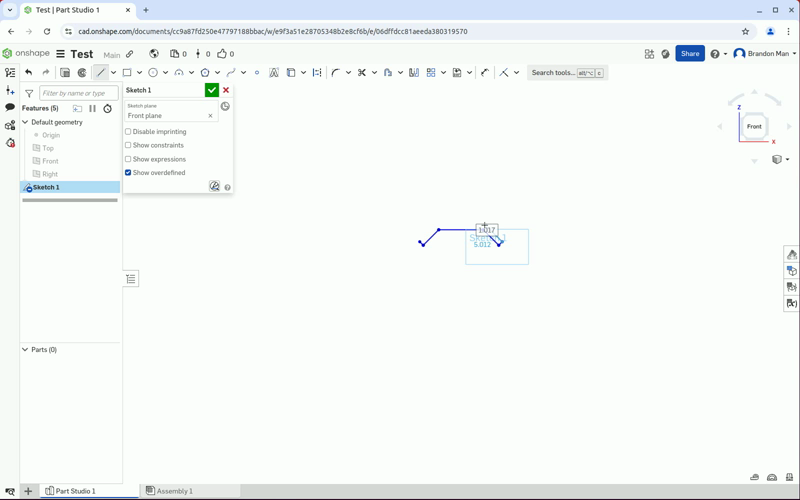
click(484, 224)
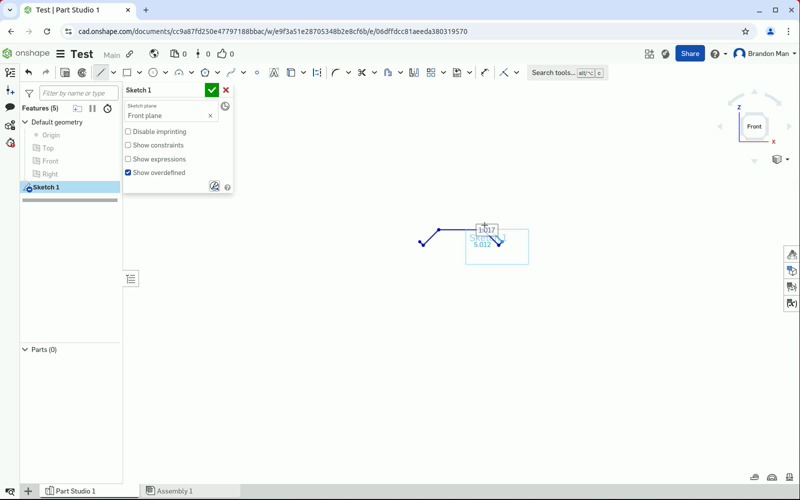
key_up(shift)
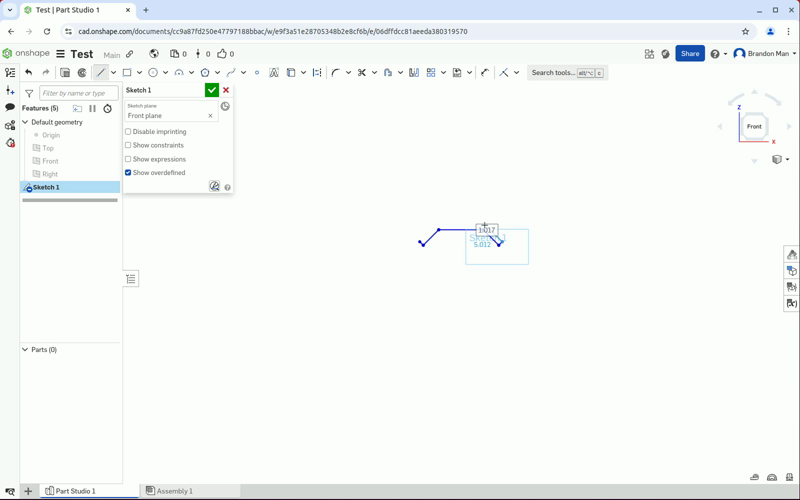
key_down(shift)
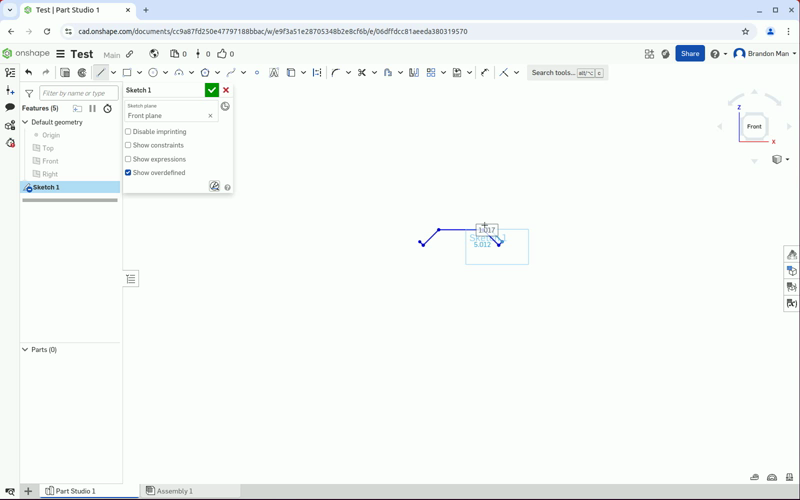
mouse_move(514, 224)
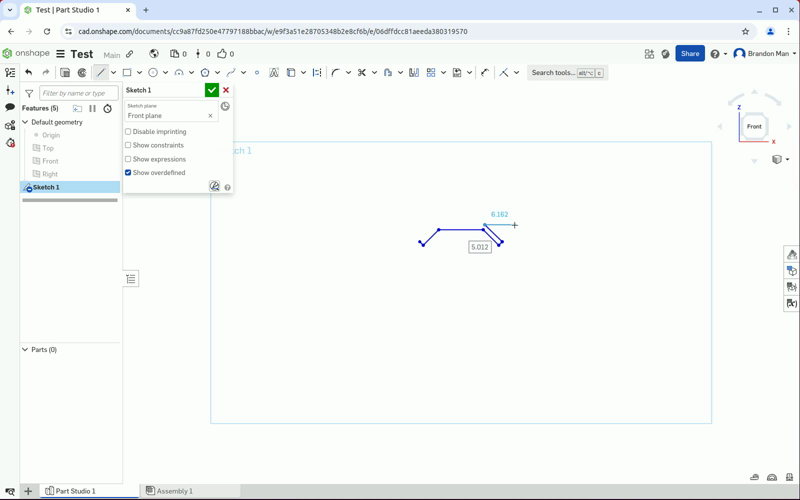
mouse_move(437, 224)
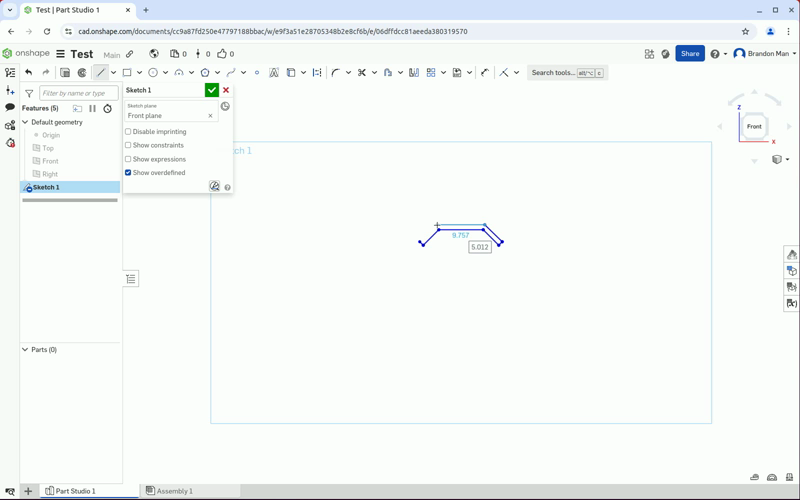
click(437, 224)
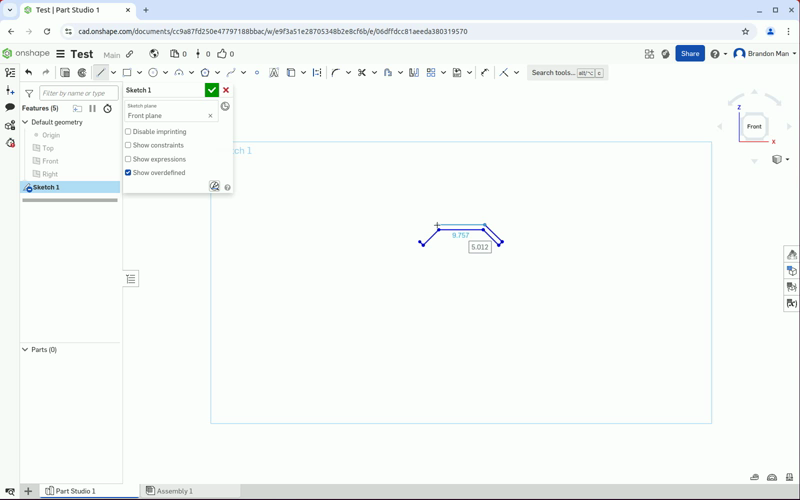
key_up(shift)
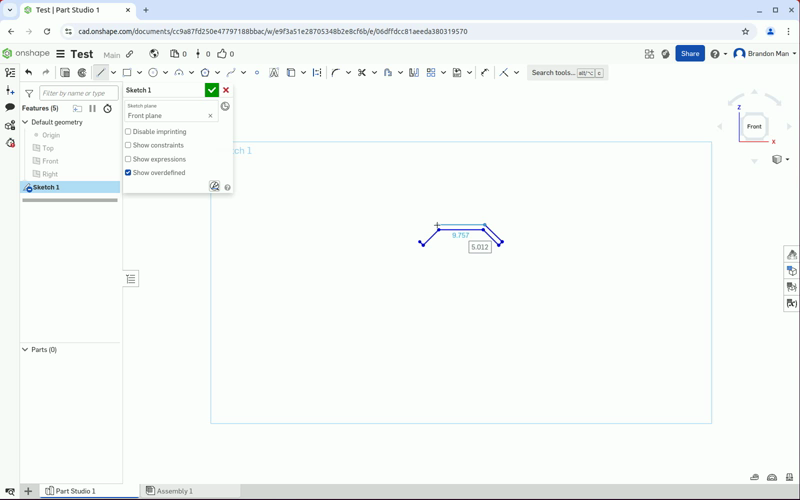
mouse_move(467, 224)
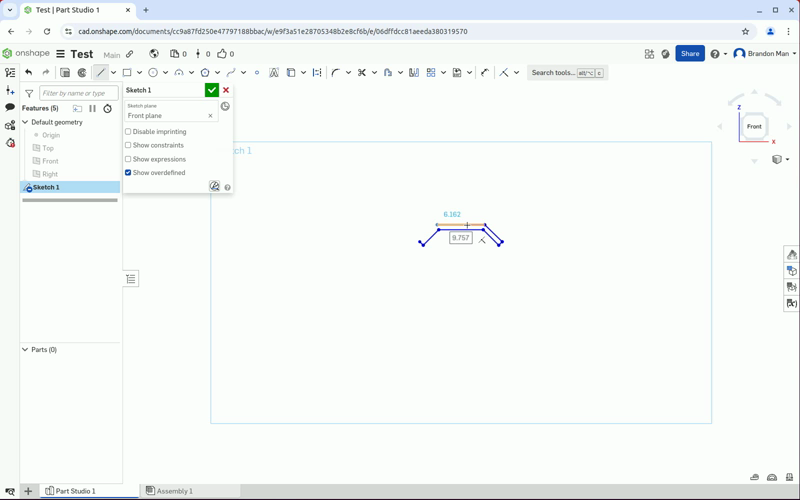
key_down(shift)
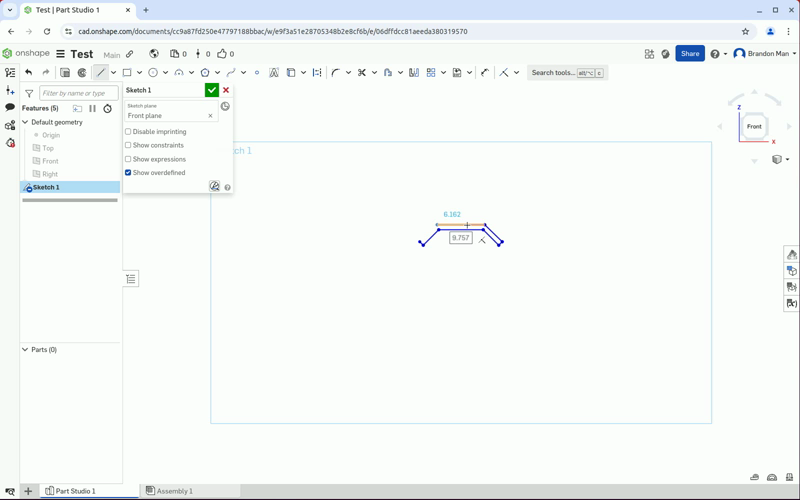
mouse_move(419, 241)
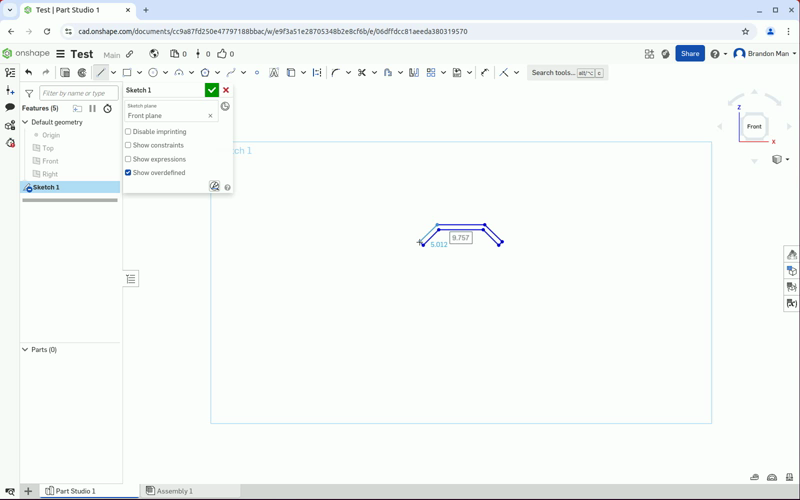
key_up(shift)
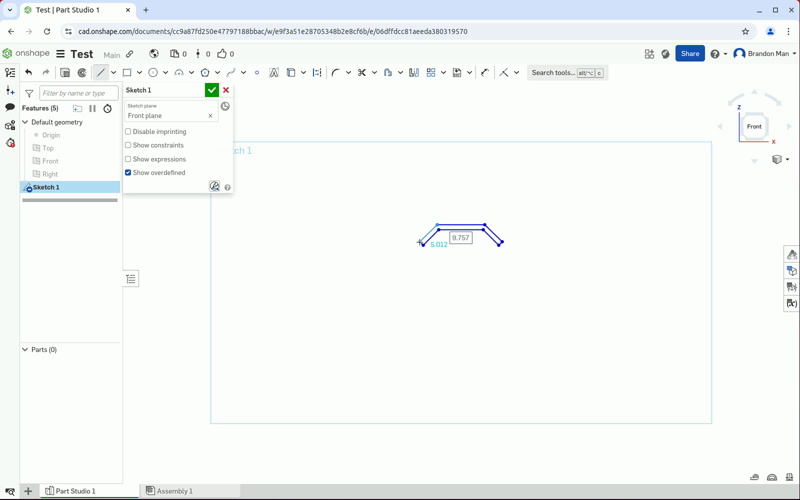
click(419, 241)
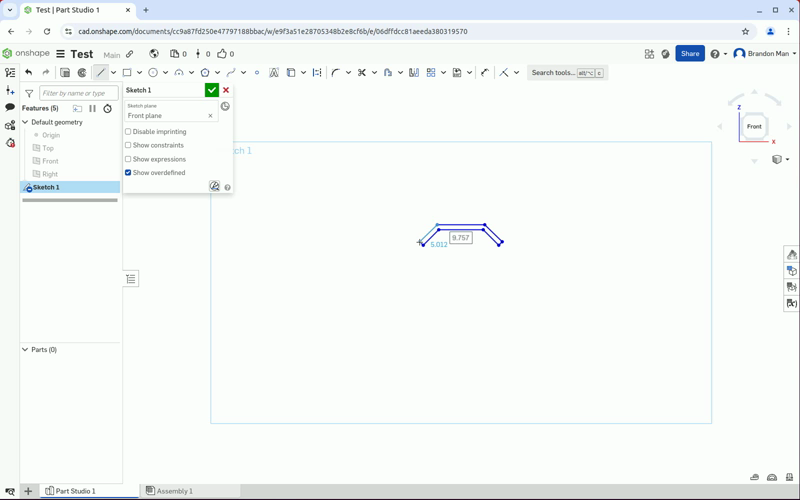
key(esc)
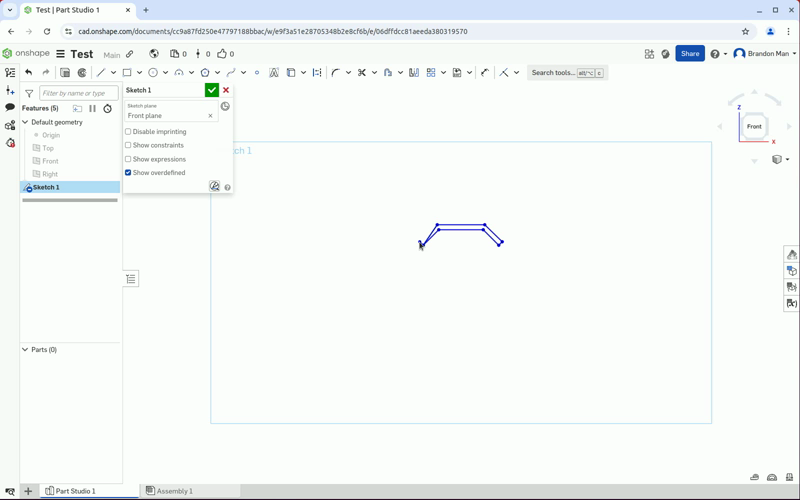
mouse_move(436, 231)
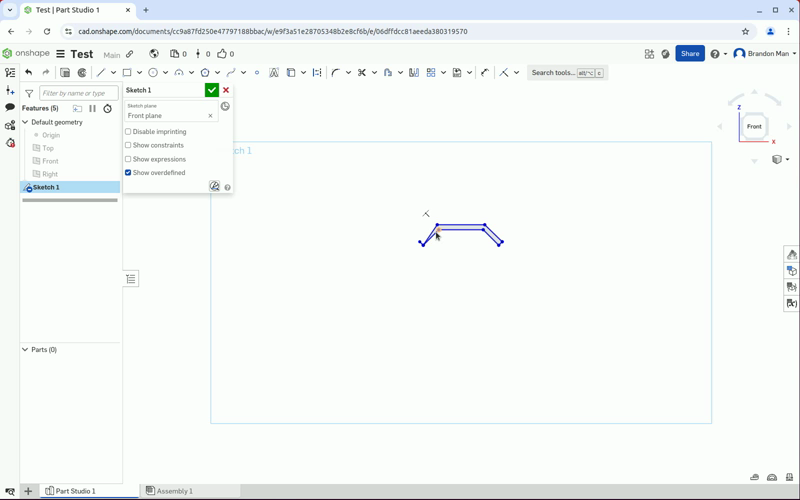
scroll(6)
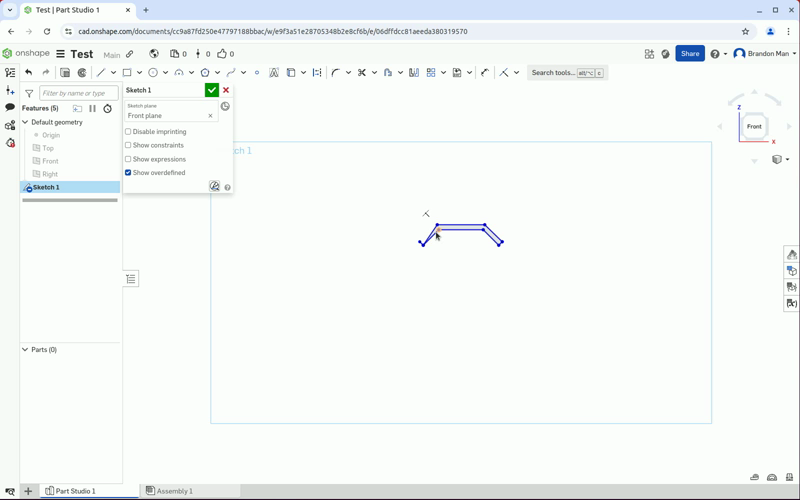
scroll(6)
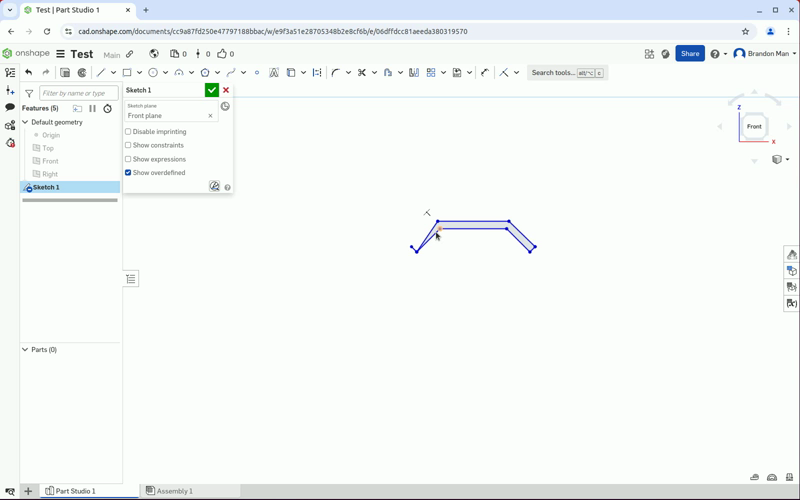
scroll(6)
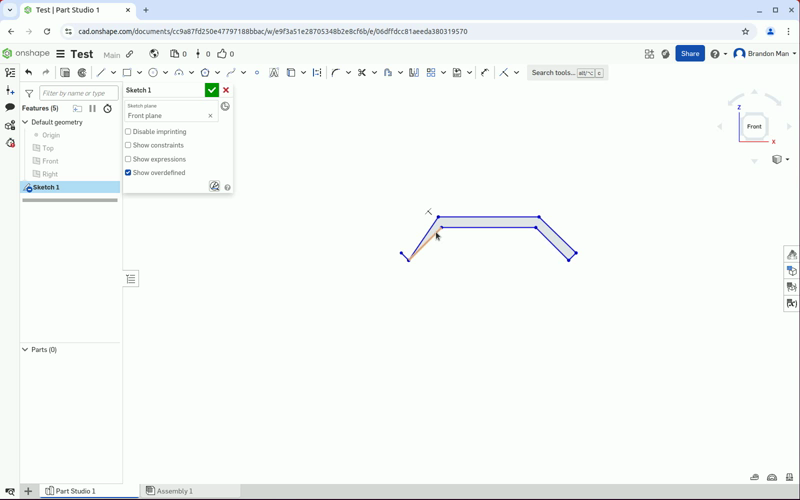
scroll(6)
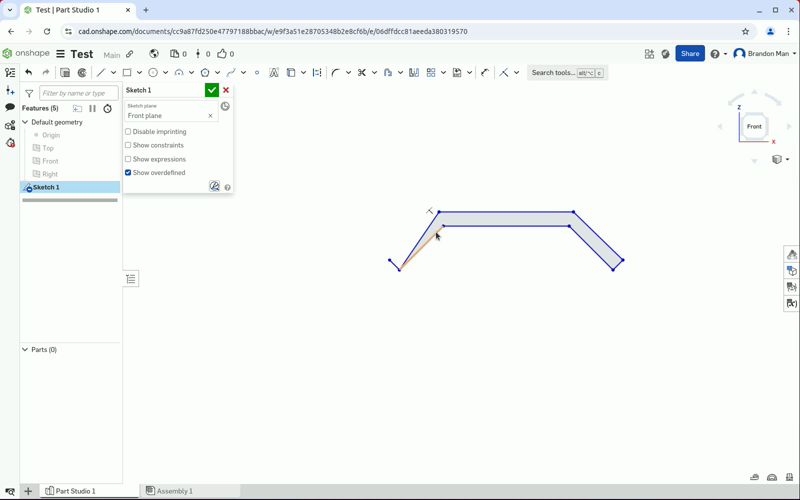
scroll(6)
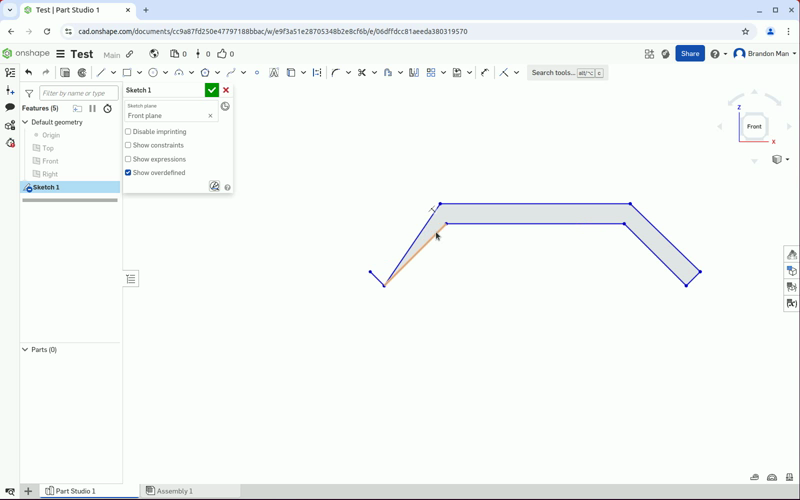
scroll(6)
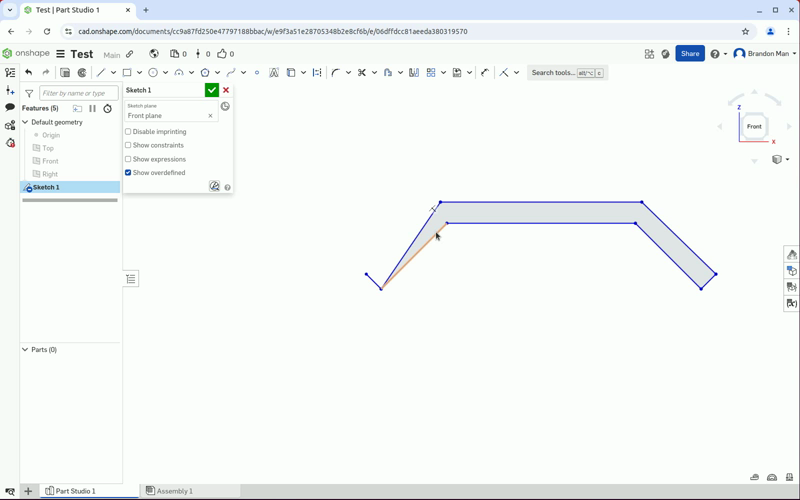
scroll(6)
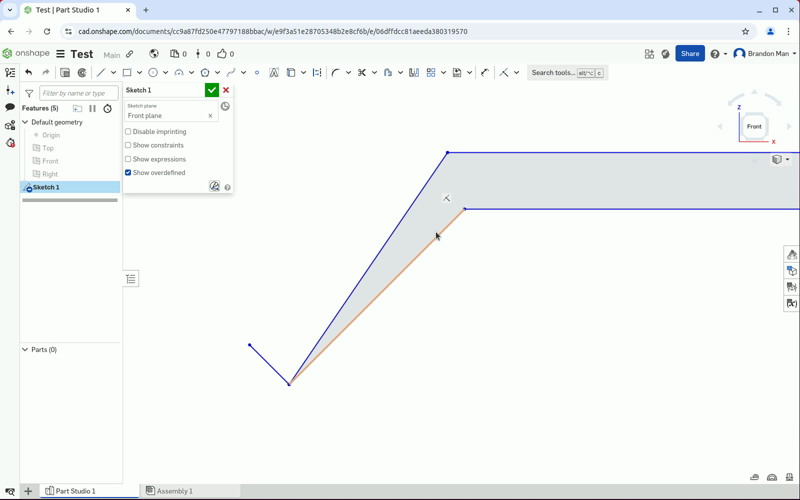
click(436, 231)
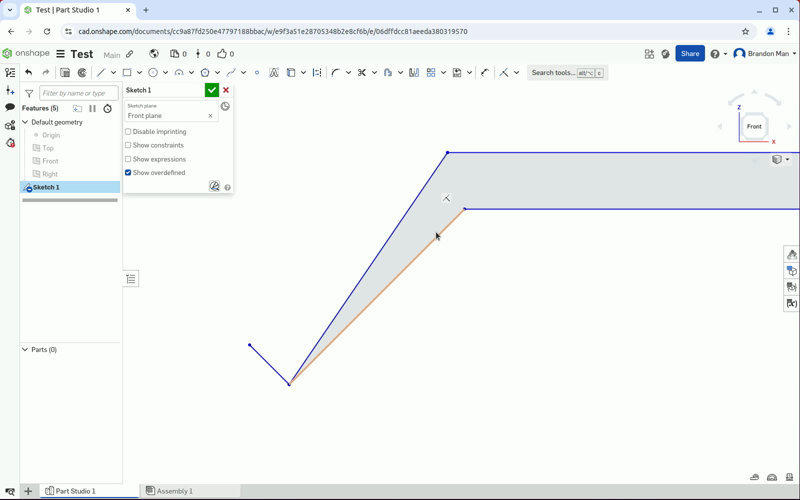
scroll(-6)
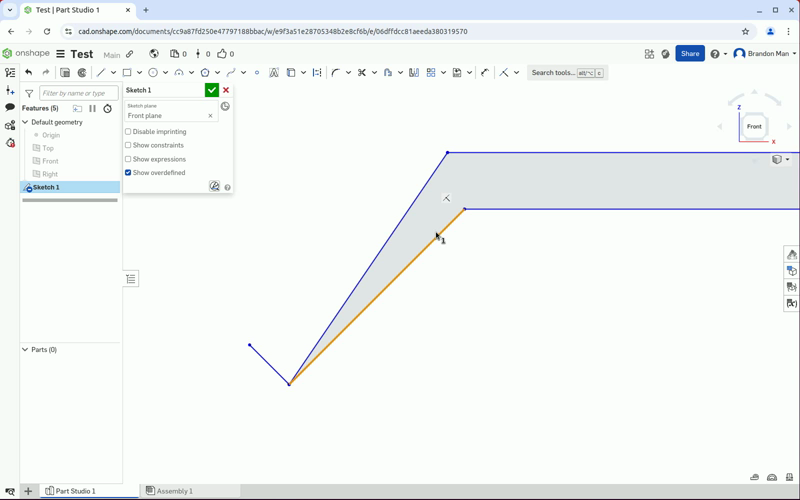
scroll(-6)
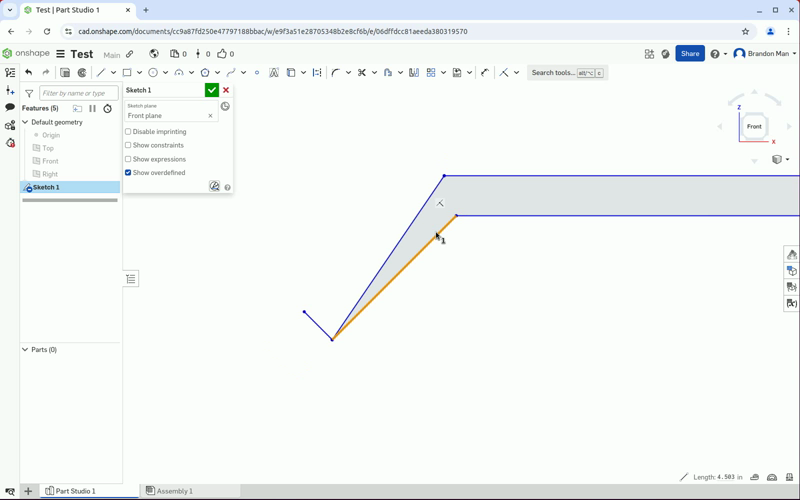
scroll(-6)
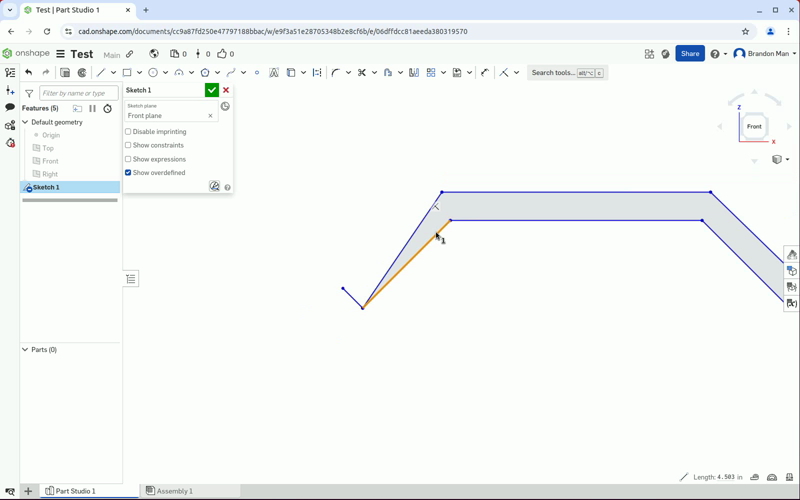
scroll(-6)
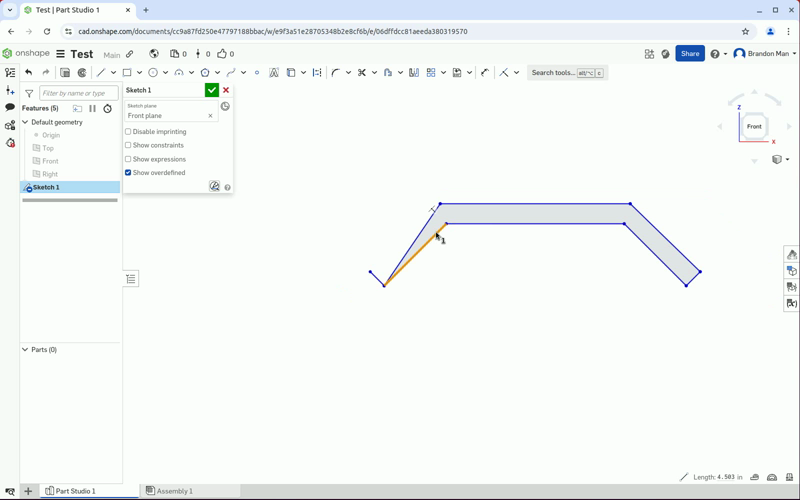
scroll(-6)
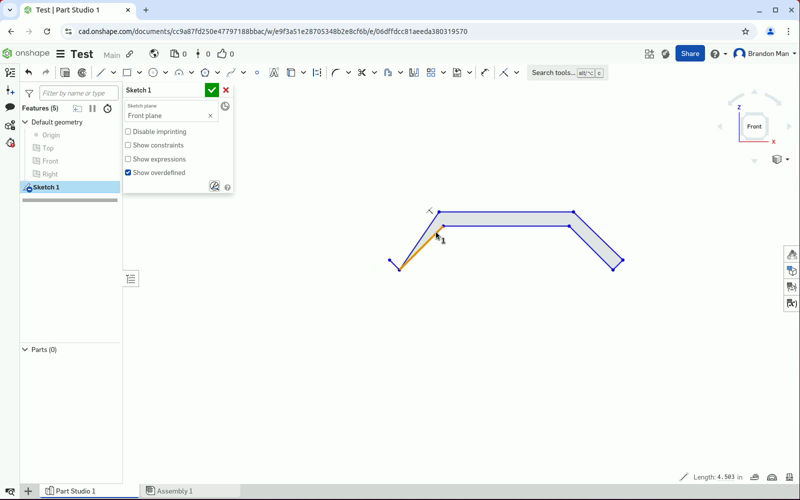
scroll(-6)
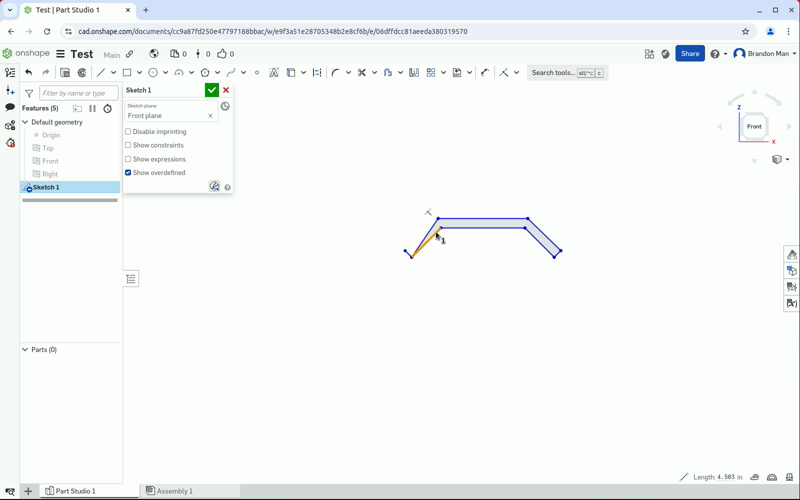
scroll(-6)
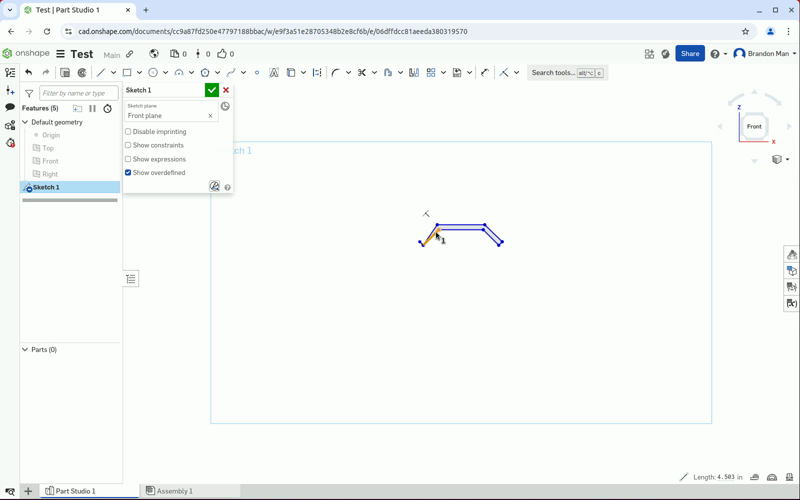
mouse_move(73, 352)
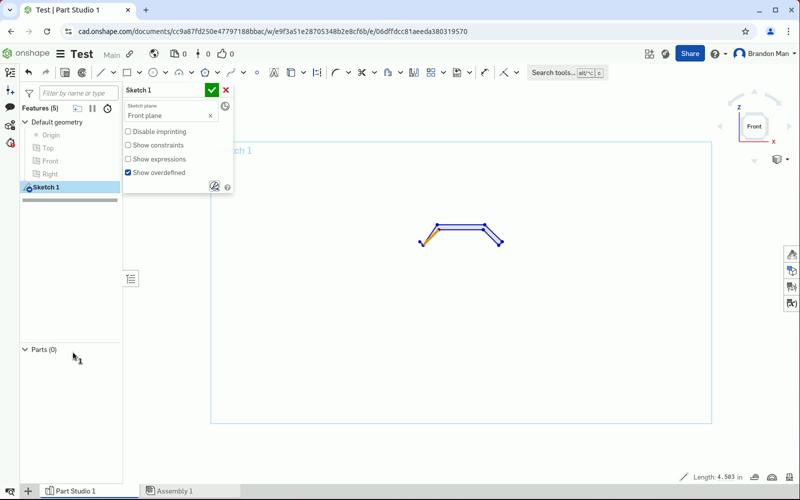
key(shift+y)
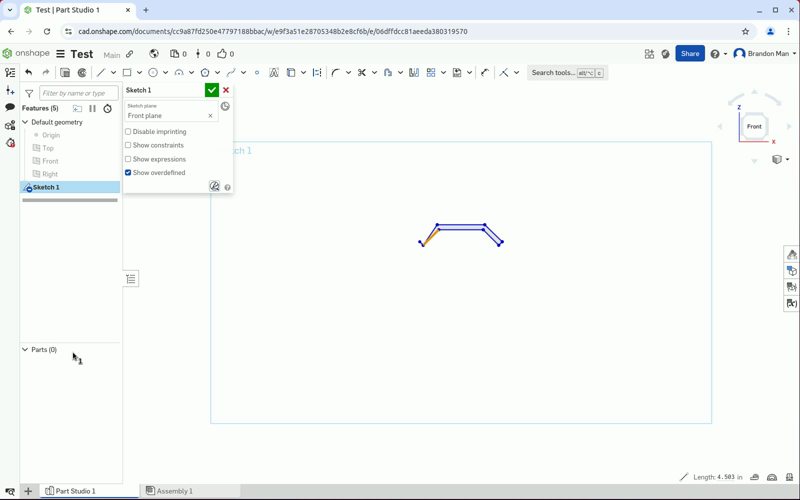
key(shift+e)
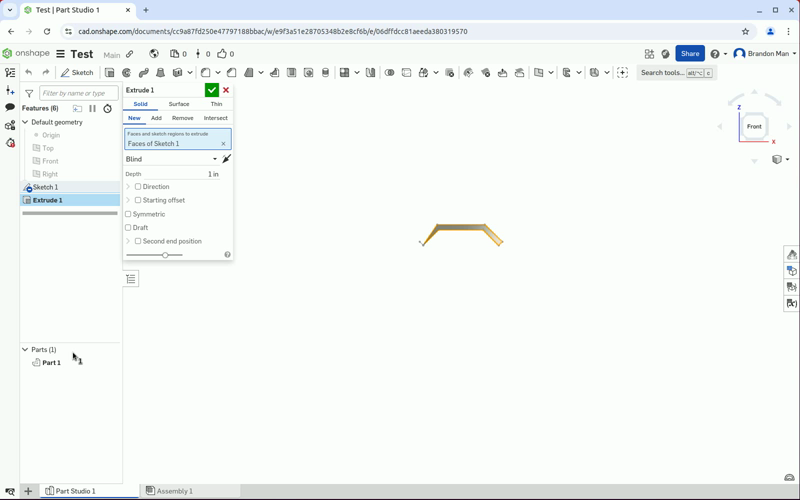
mouse_move(143, 106)
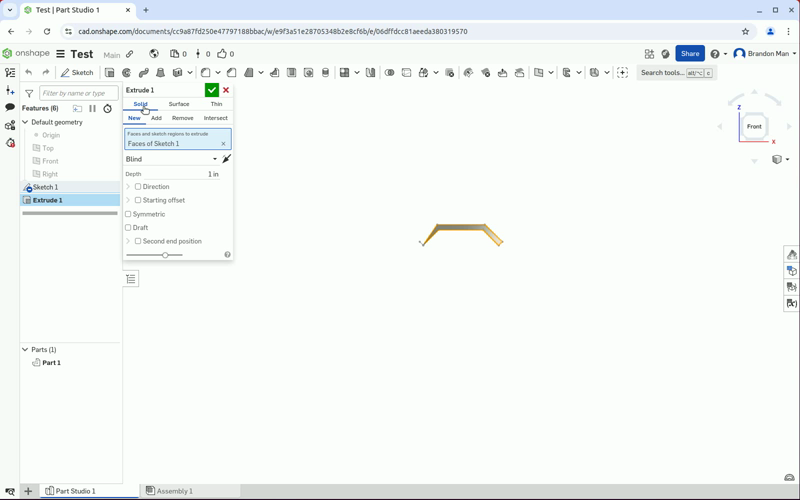
click(143, 106)
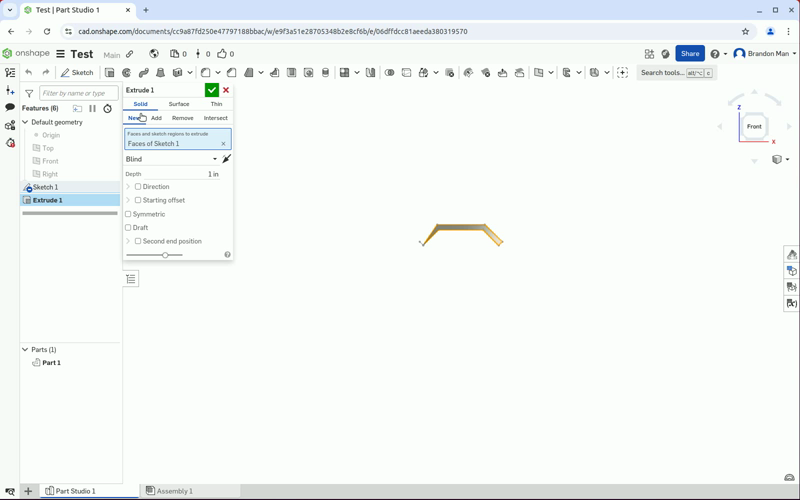
mouse_move(137, 120)
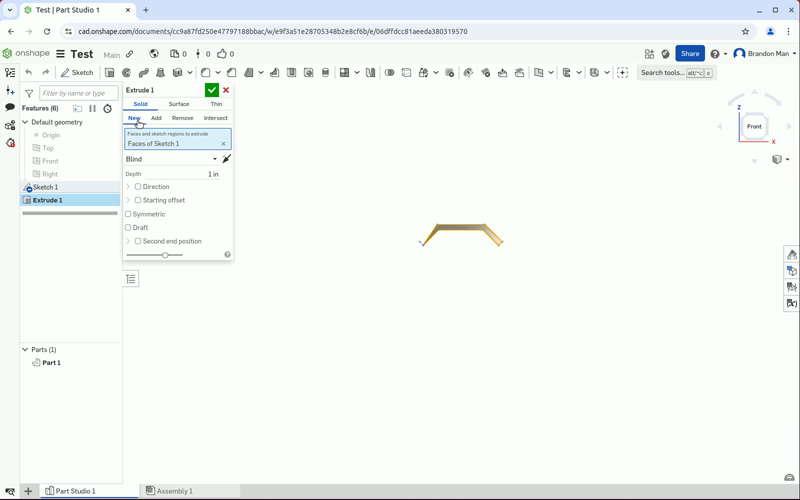
click(137, 120)
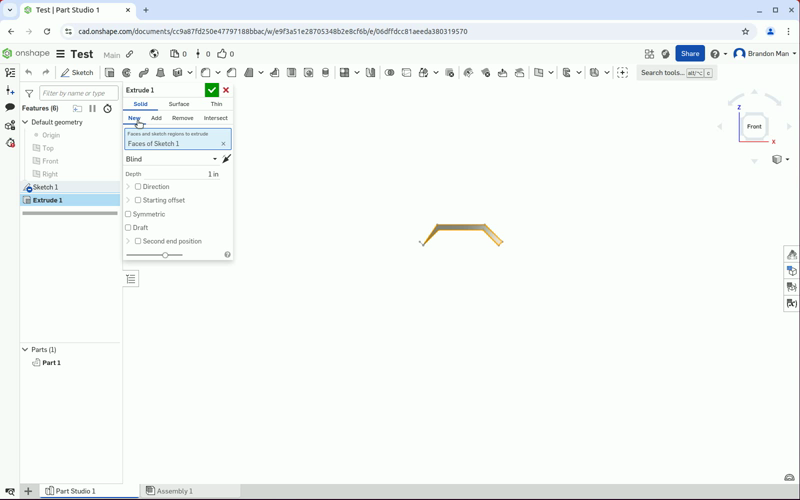
key(tab, 4)
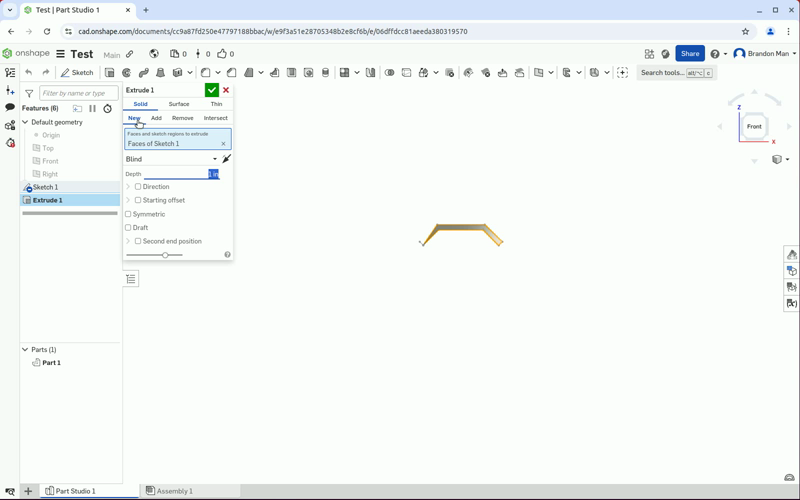
text(46.216)
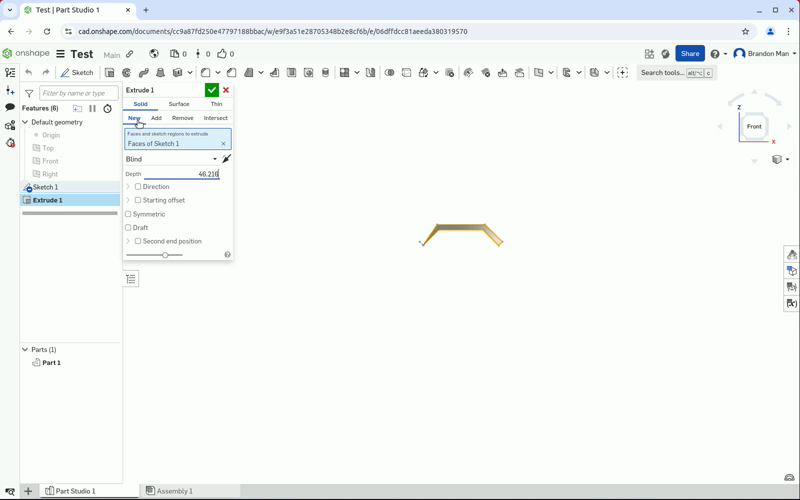
key(tab, 3)
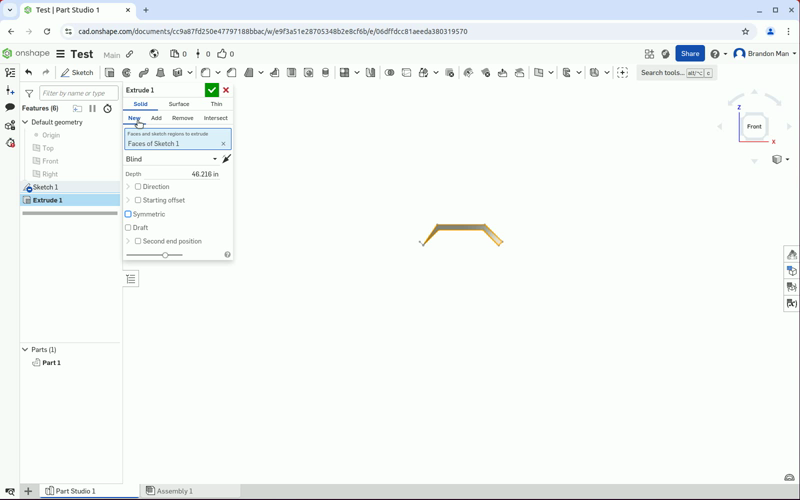
key(space)
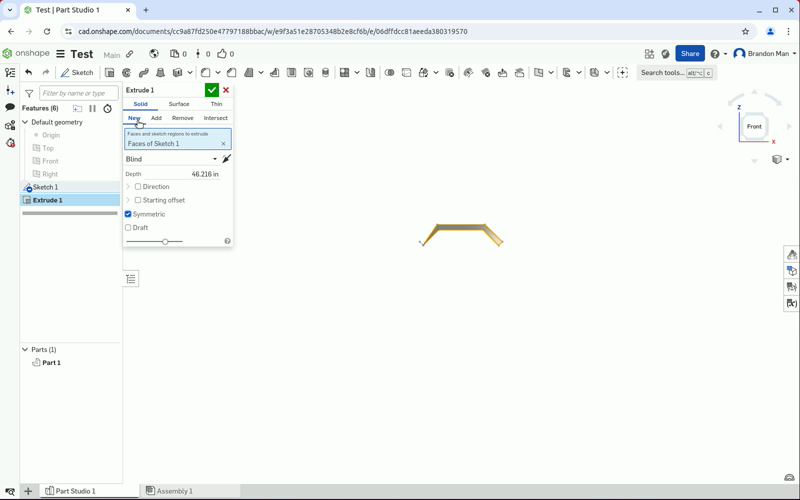
key(enter)
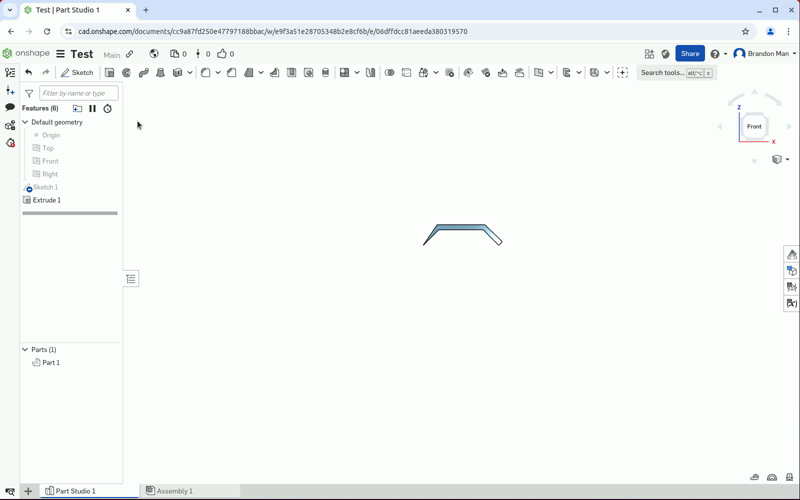
key(shift+h)
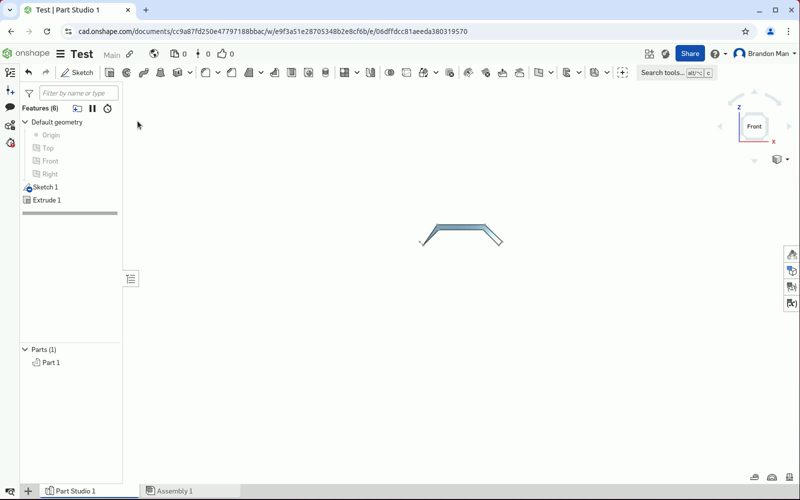
key(shift+h)
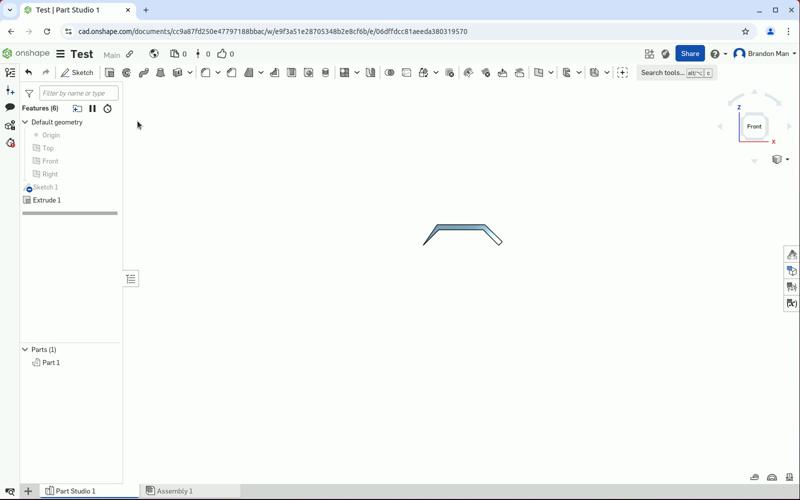
mouse_move(73, 189)
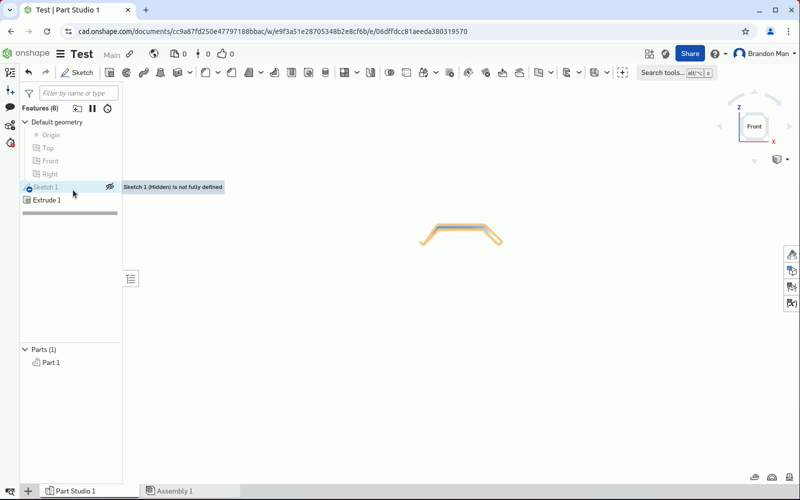
click(73, 189)
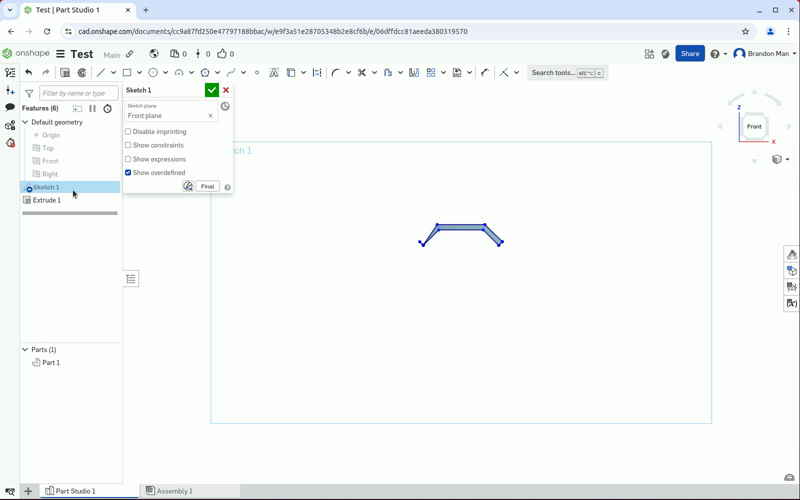
mouse_move(229, 92)
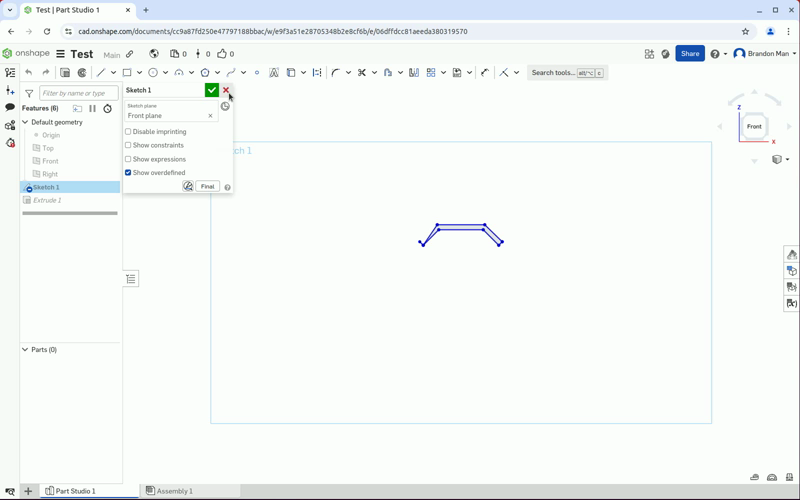
click(229, 92)
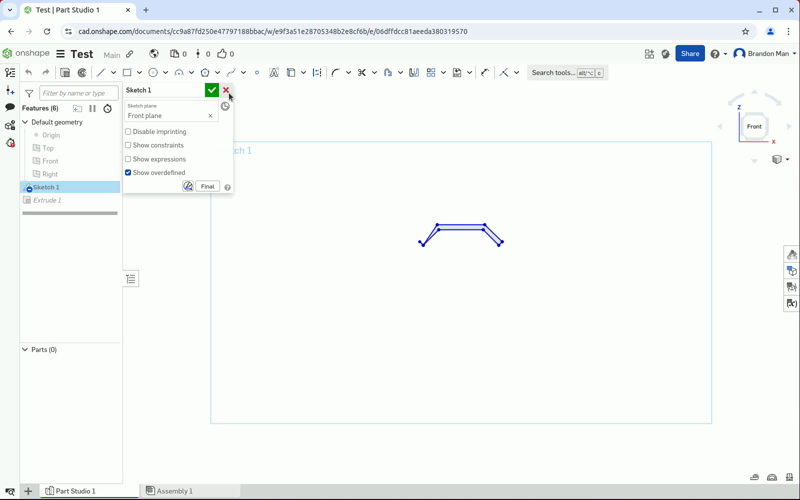
key(shift+s)
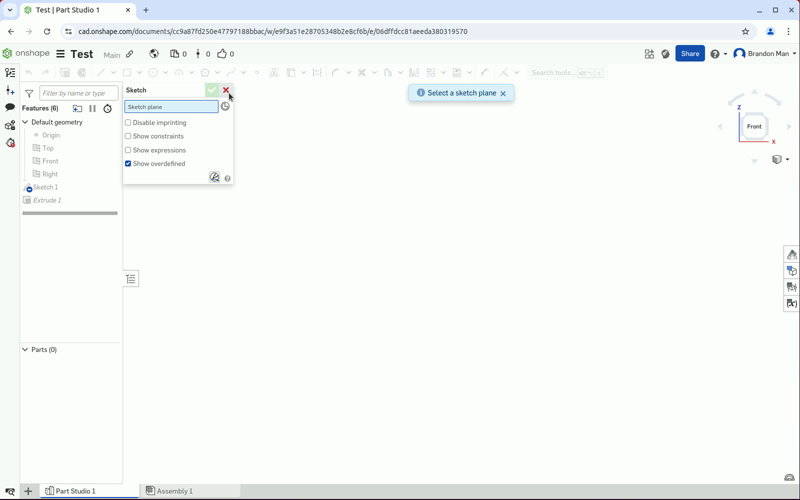
mouse_move(73, 163)
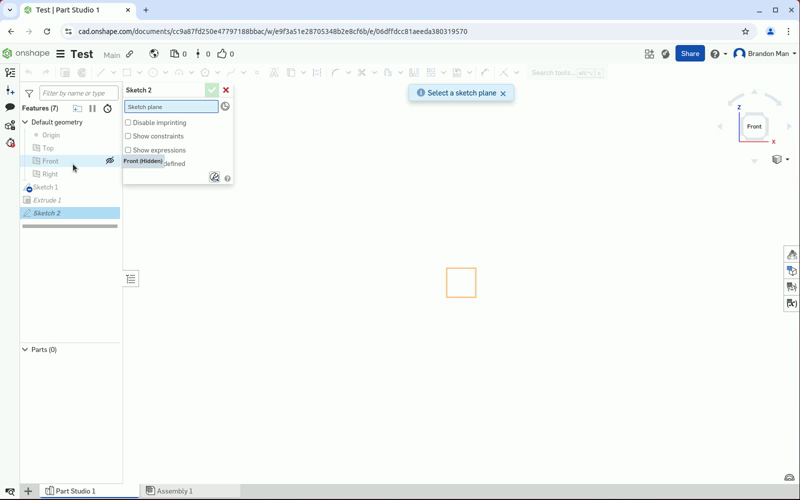
click(73, 163)
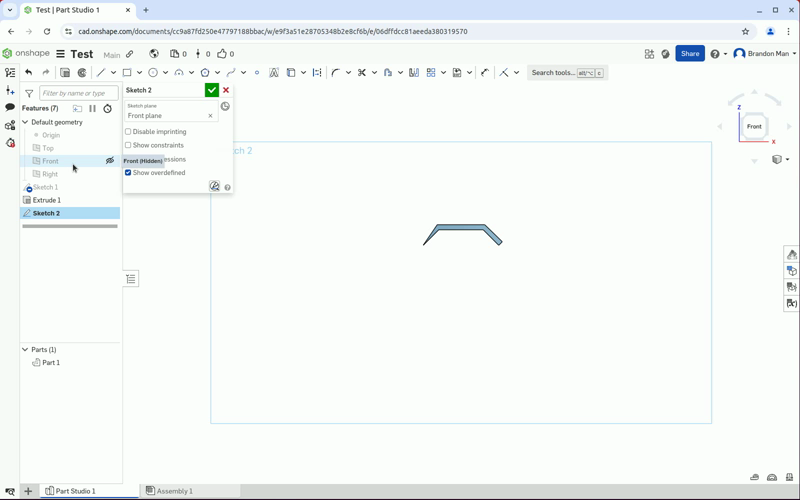
mouse_move(73, 352)
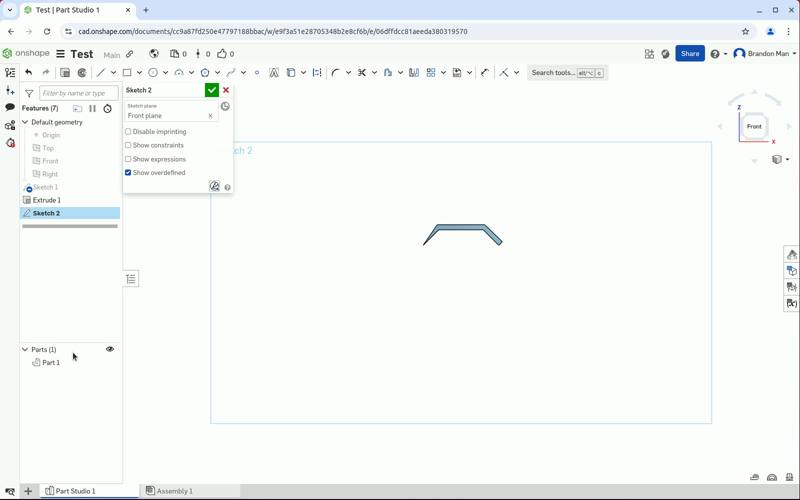
key(y)
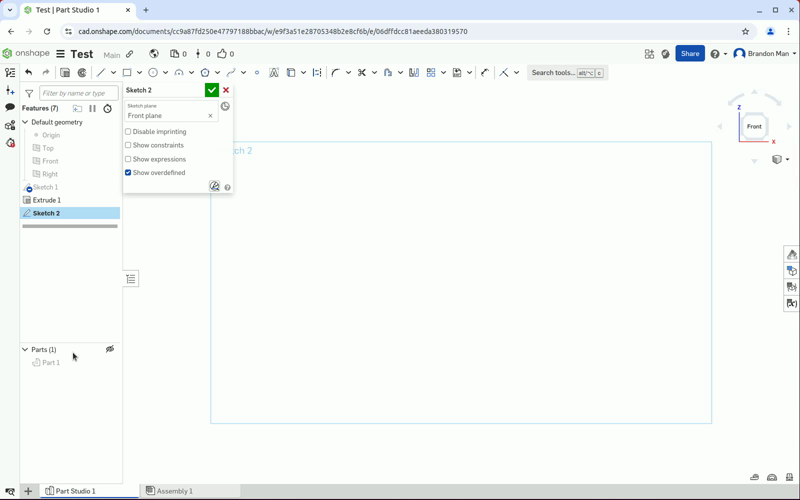
key(l)
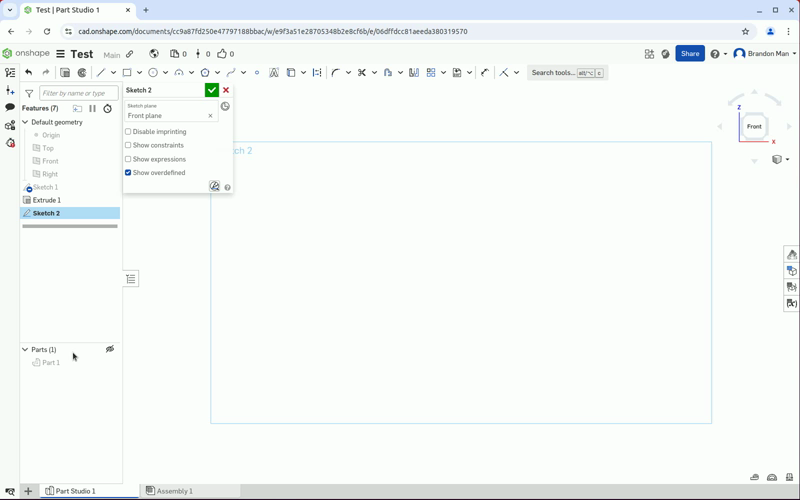
key_down(shift)
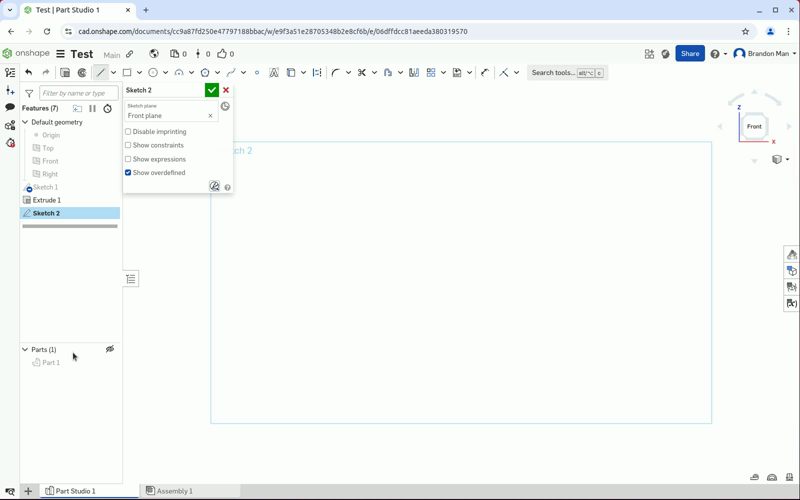
mouse_move(403, 306)
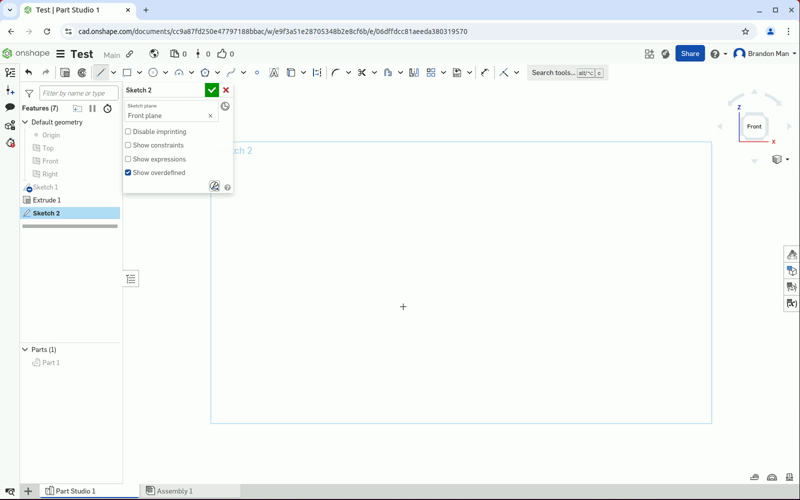
click(403, 306)
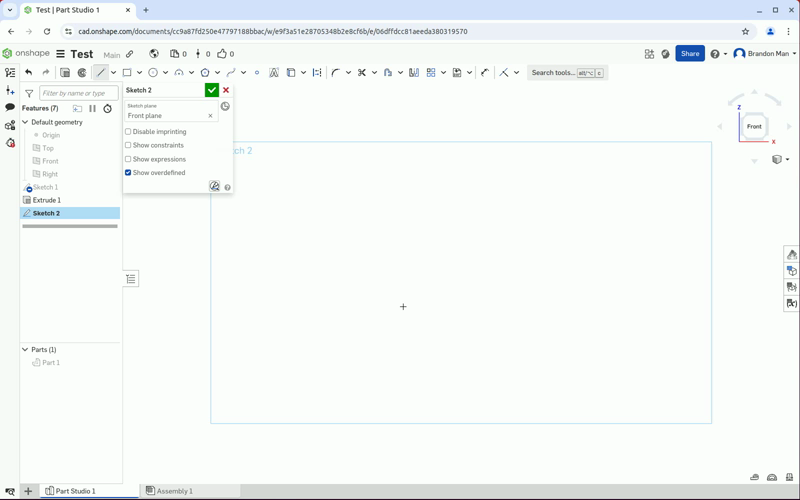
key_up(shift)
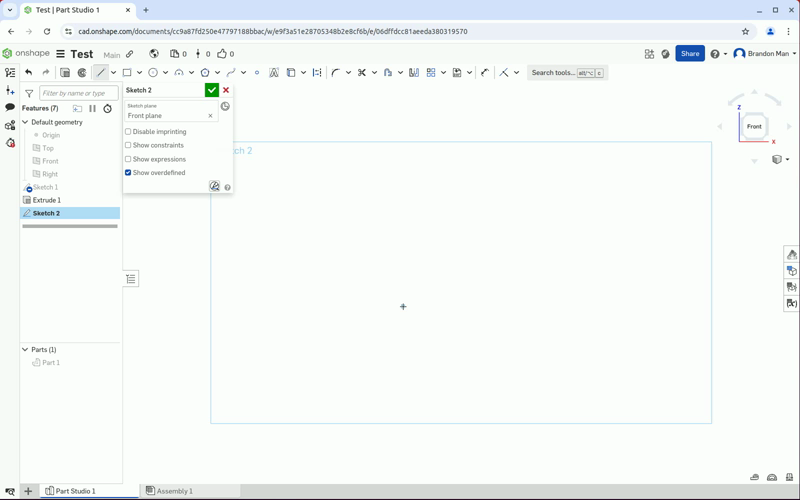
key_down(shift)
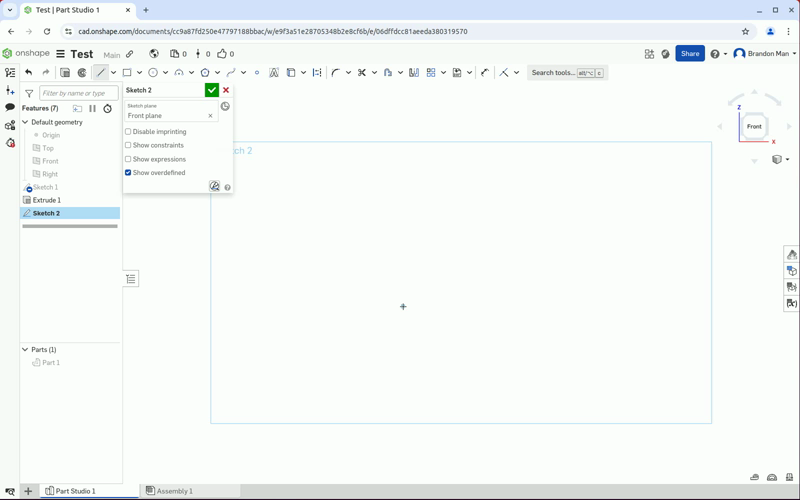
mouse_move(433, 306)
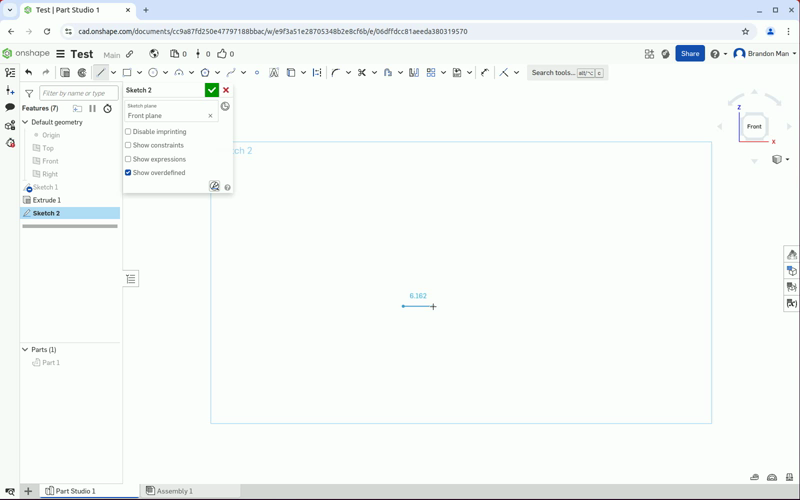
mouse_move(420, 323)
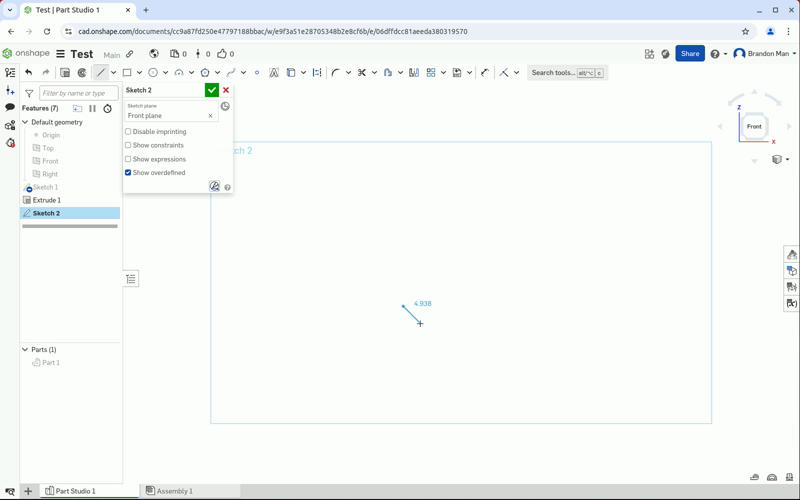
click(420, 323)
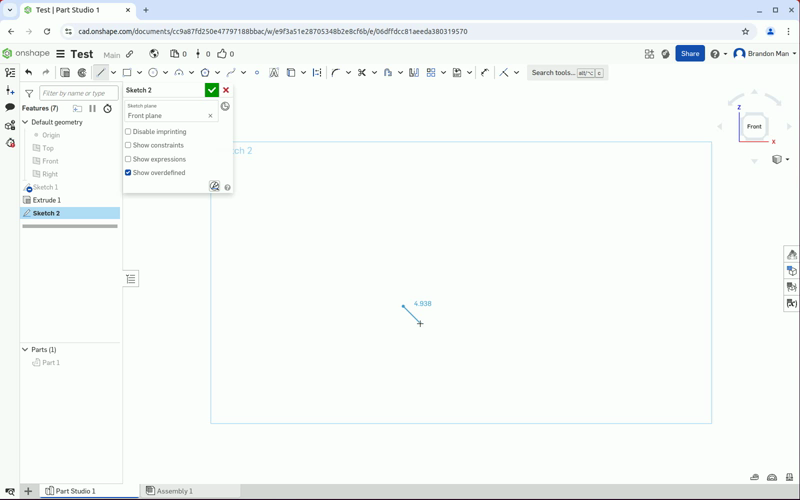
key_up(shift)
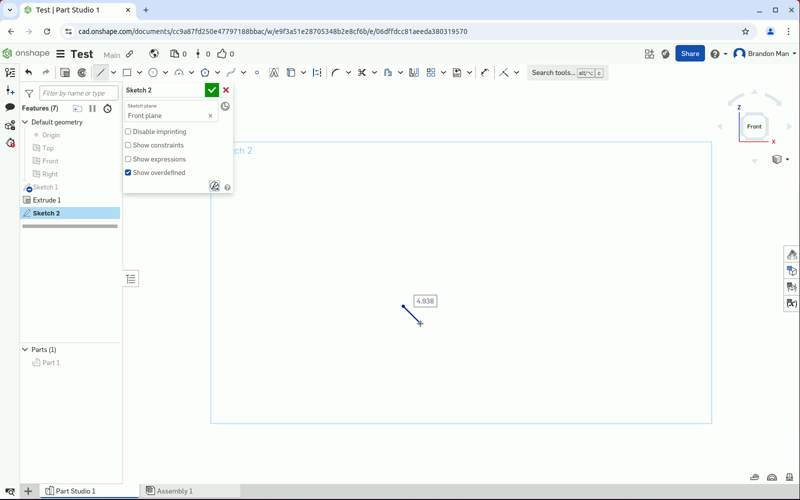
key_down(shift)
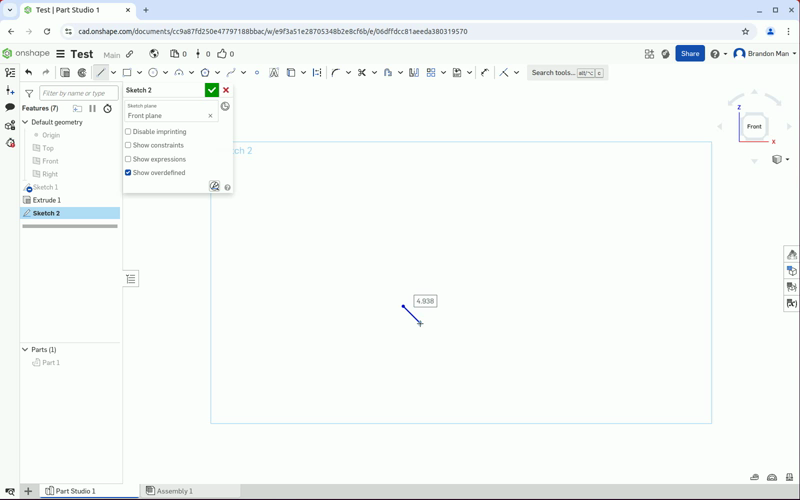
mouse_move(450, 323)
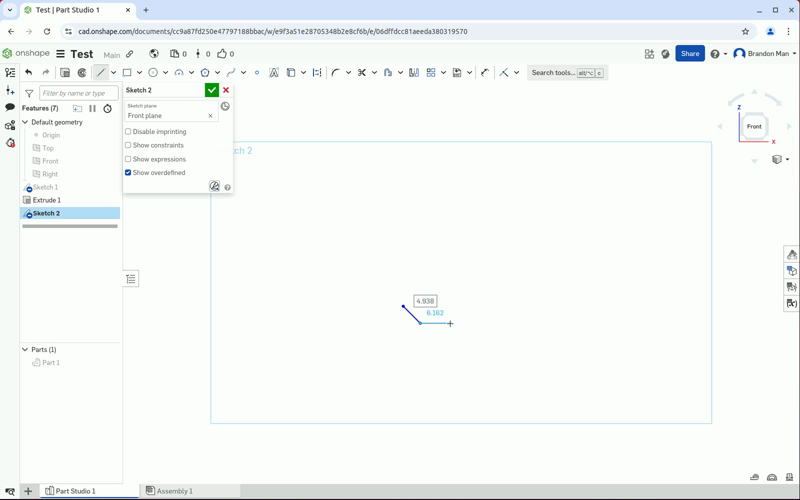
mouse_move(423, 320)
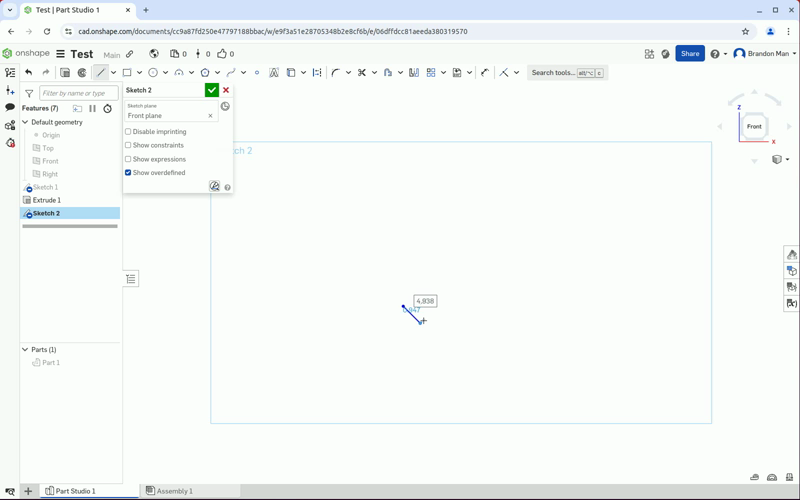
scroll(6)
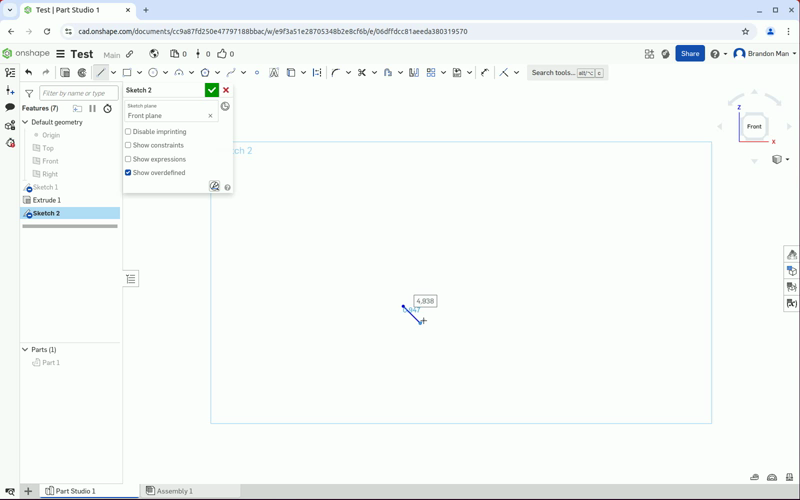
scroll(6)
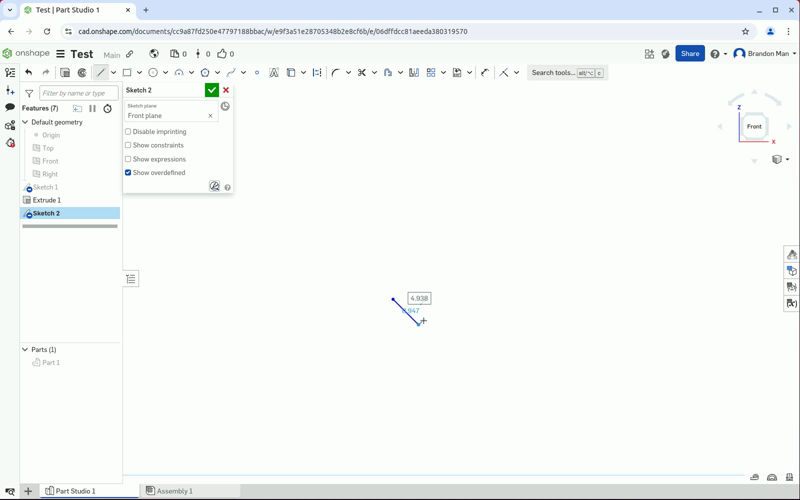
scroll(6)
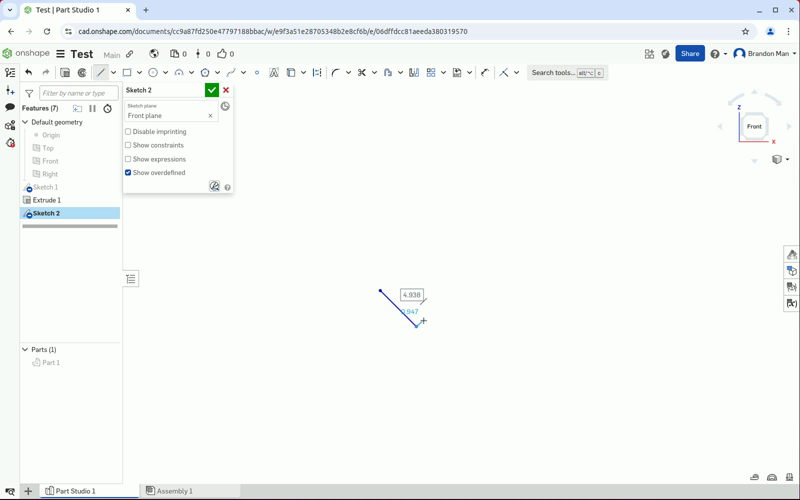
scroll(6)
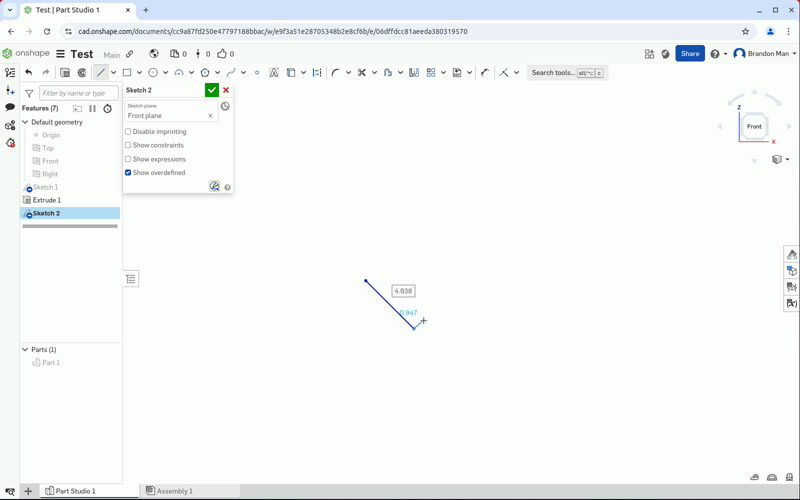
scroll(6)
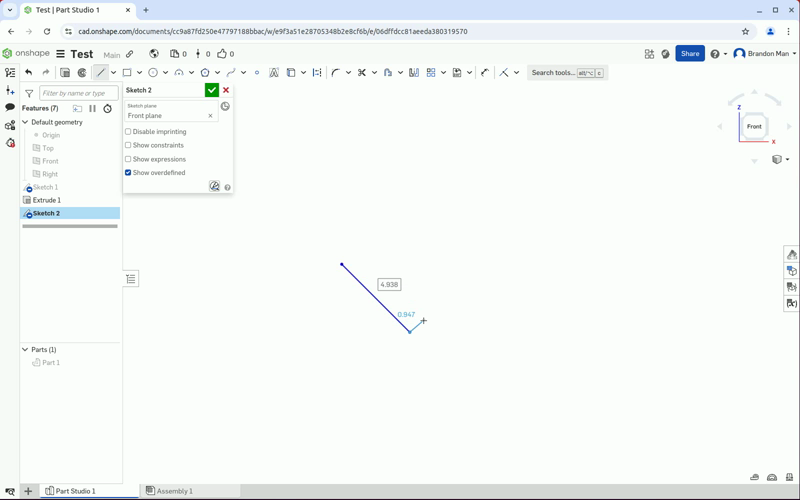
scroll(6)
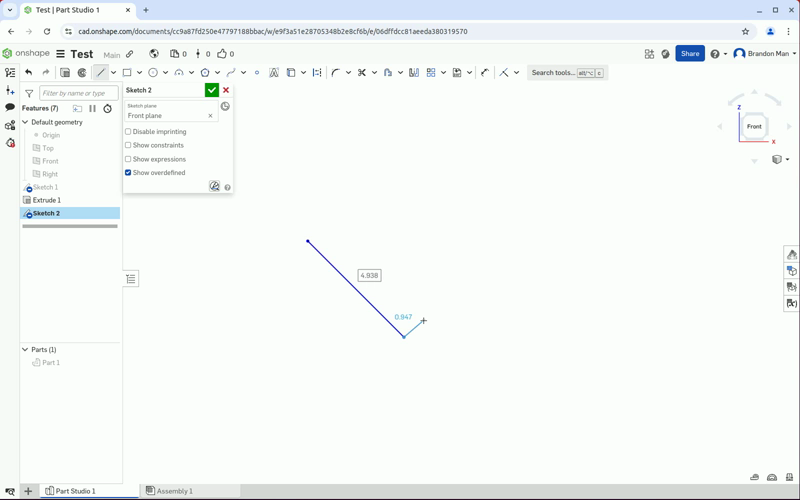
scroll(6)
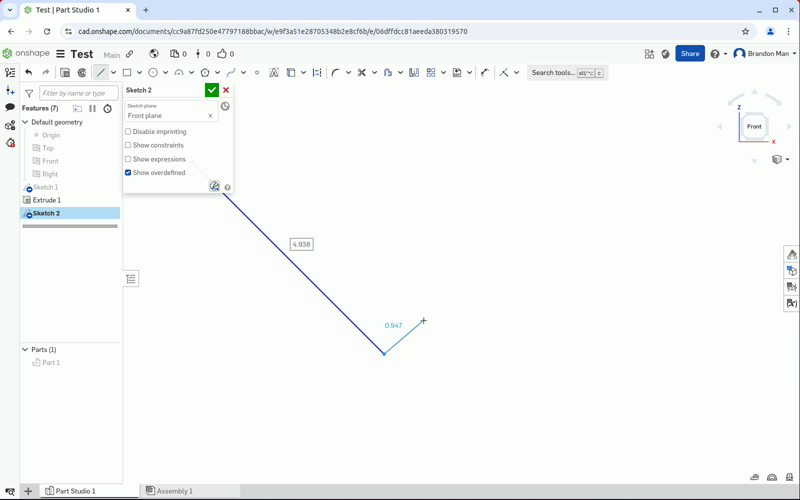
click(423, 320)
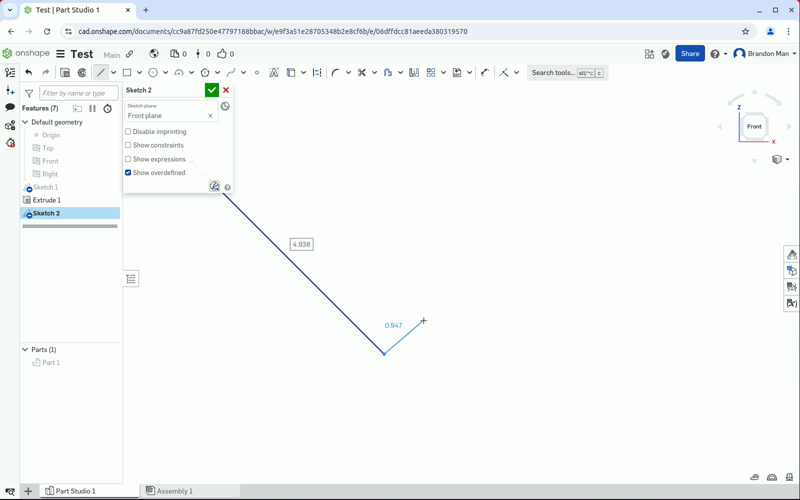
scroll(-6)
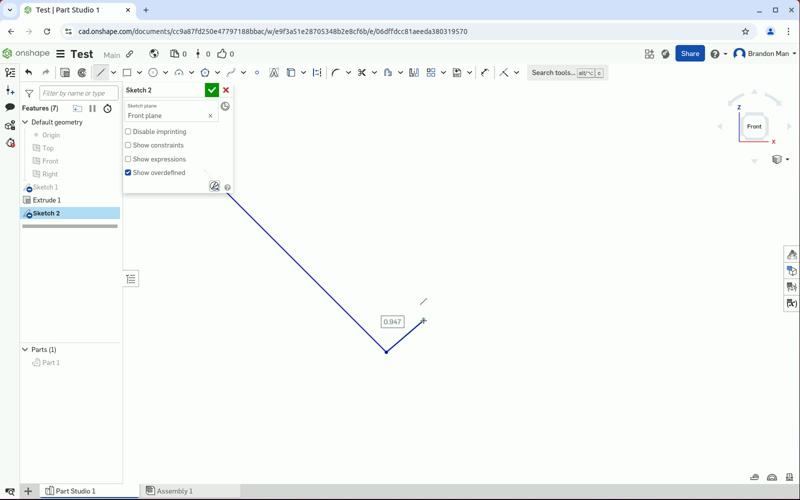
scroll(-6)
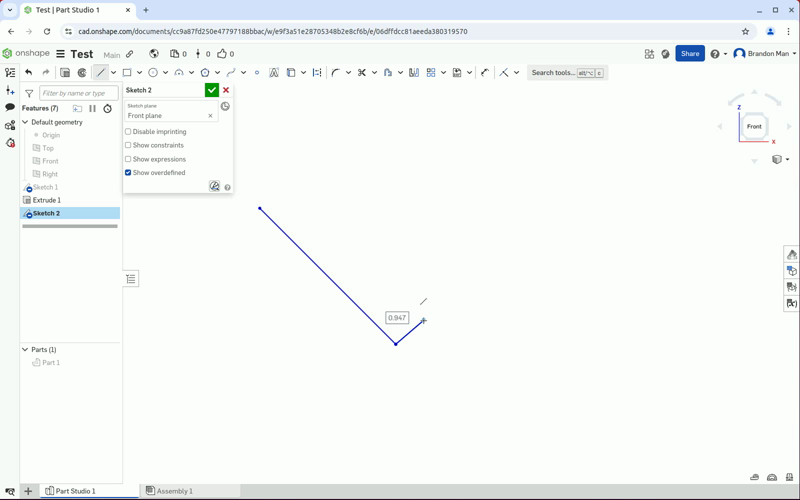
scroll(-6)
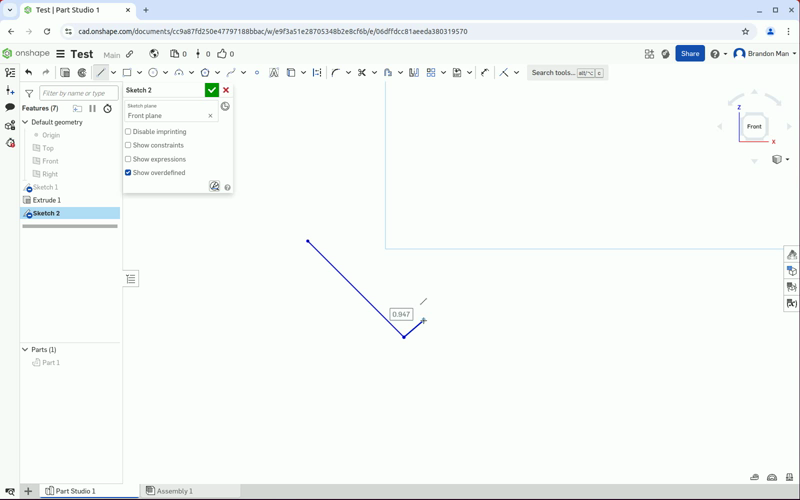
scroll(-6)
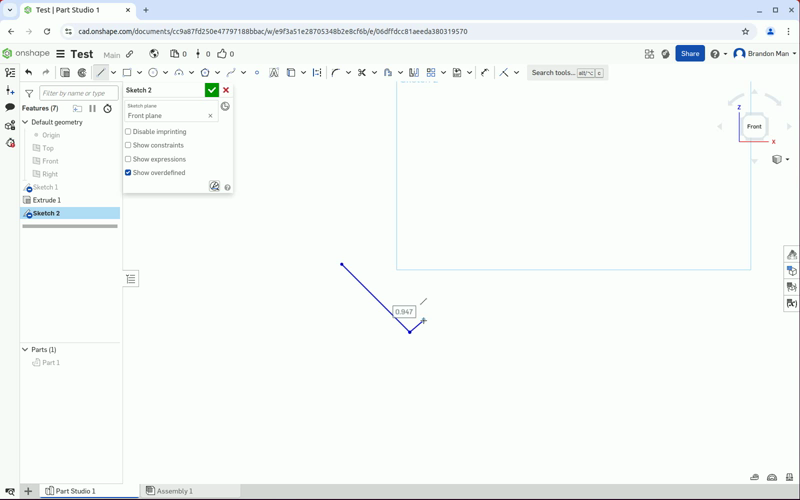
scroll(-6)
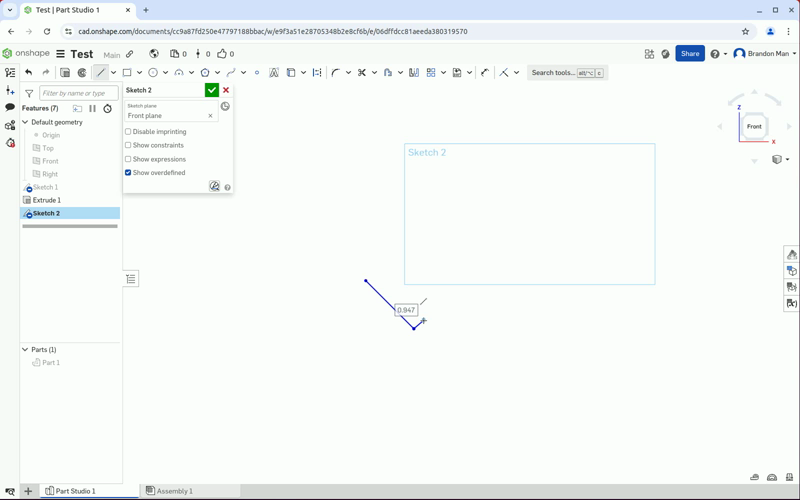
scroll(-6)
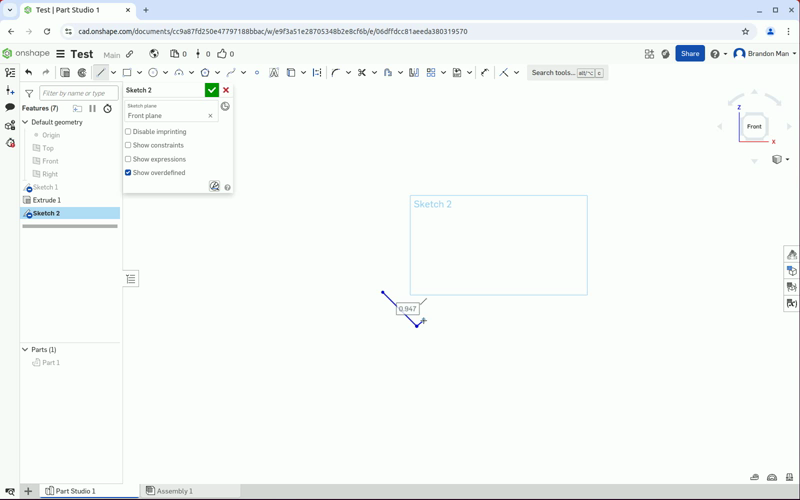
scroll(-6)
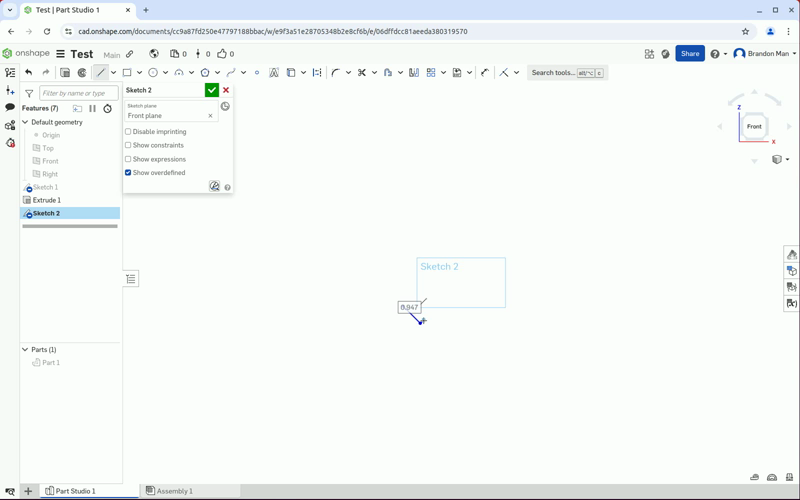
key_up(shift)
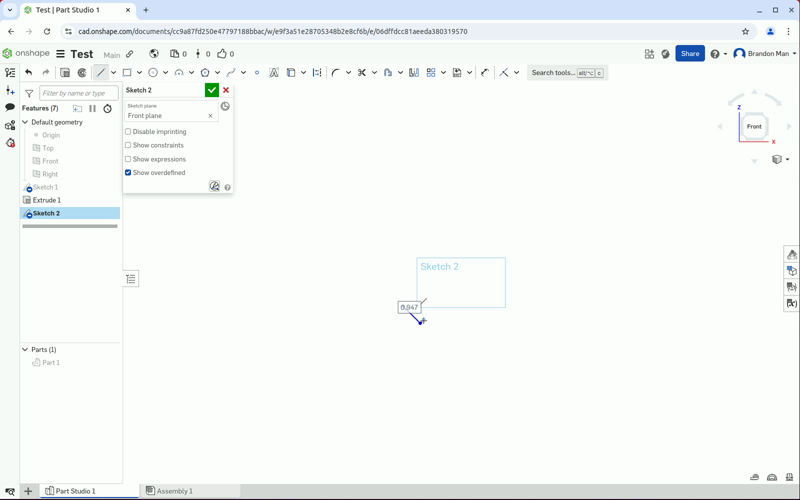
key_down(shift)
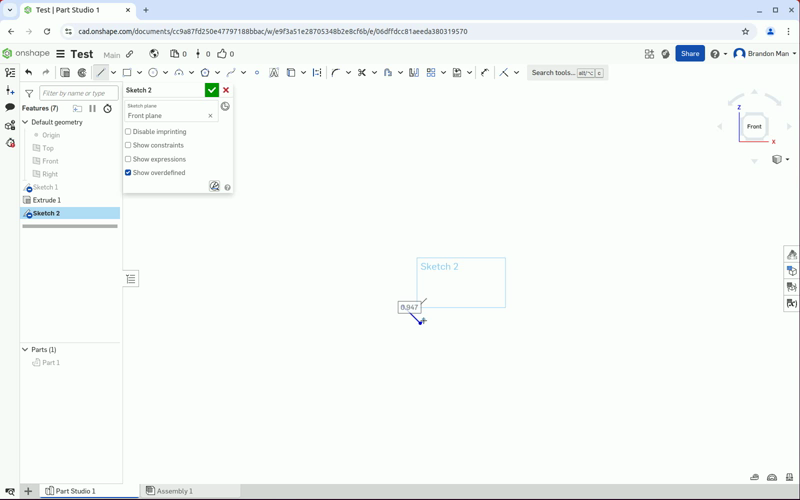
mouse_move(453, 320)
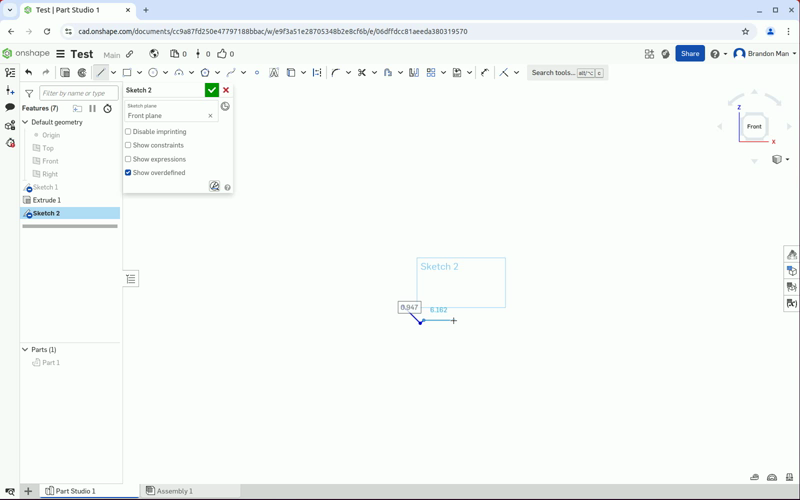
mouse_move(407, 304)
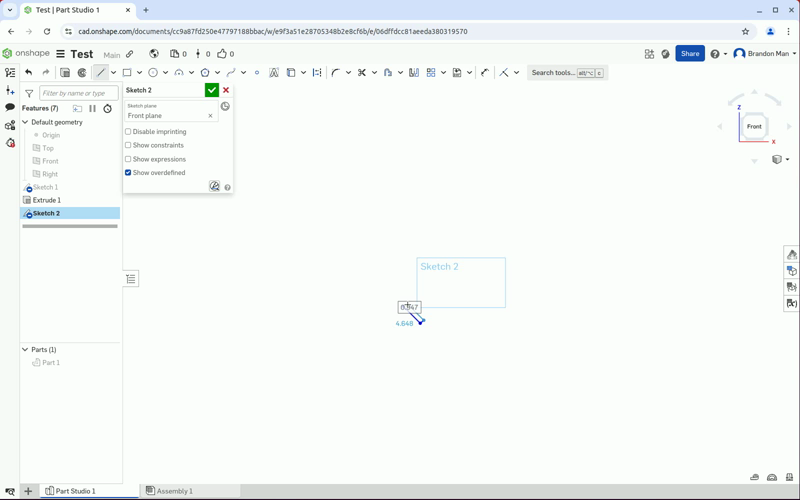
click(407, 304)
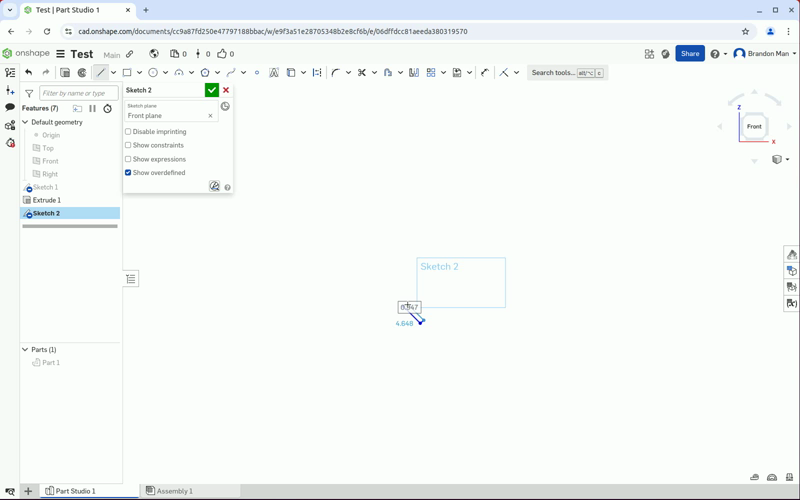
key_up(shift)
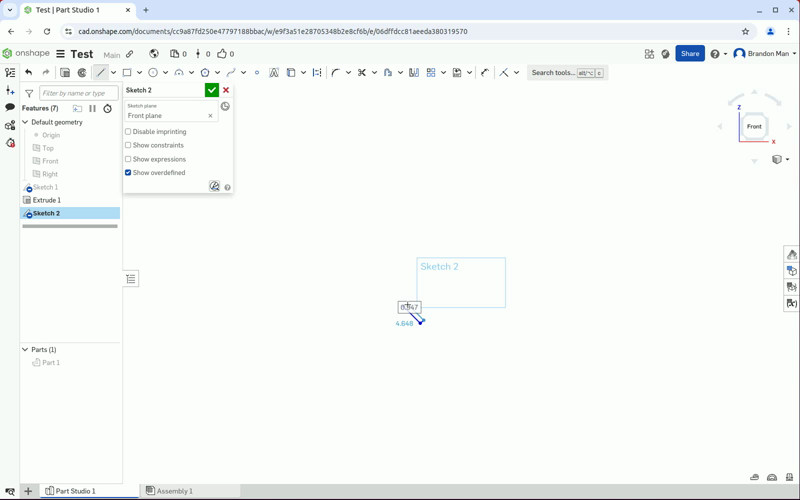
key_down(shift)
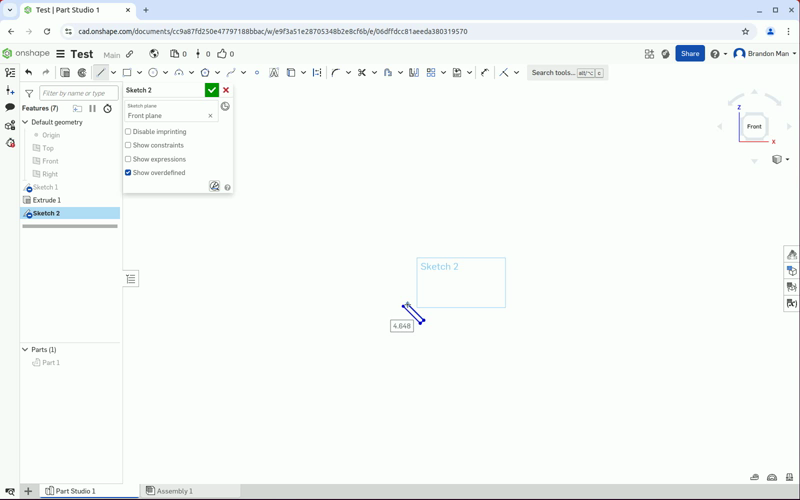
mouse_move(437, 304)
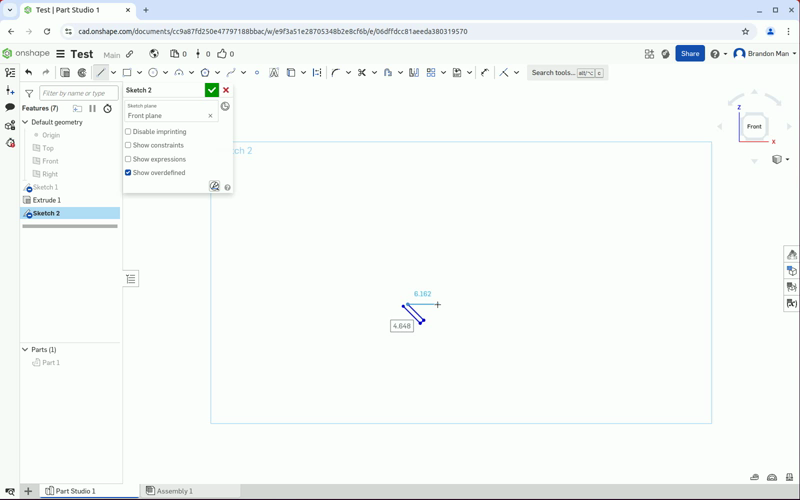
mouse_move(407, 260)
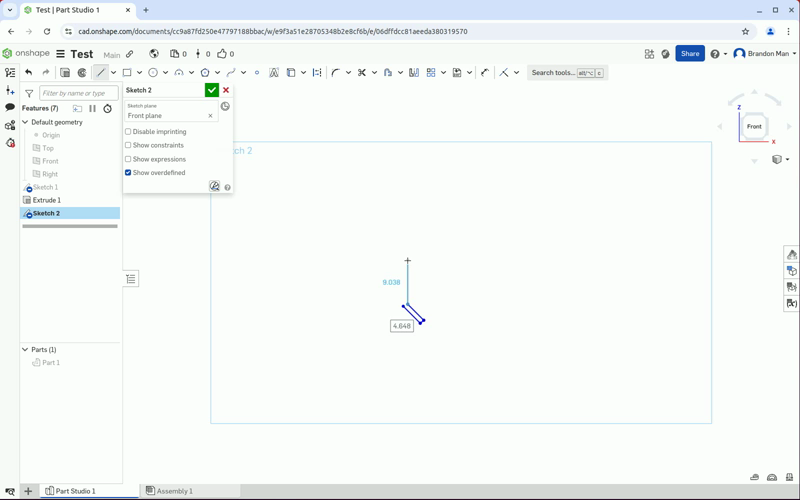
click(407, 260)
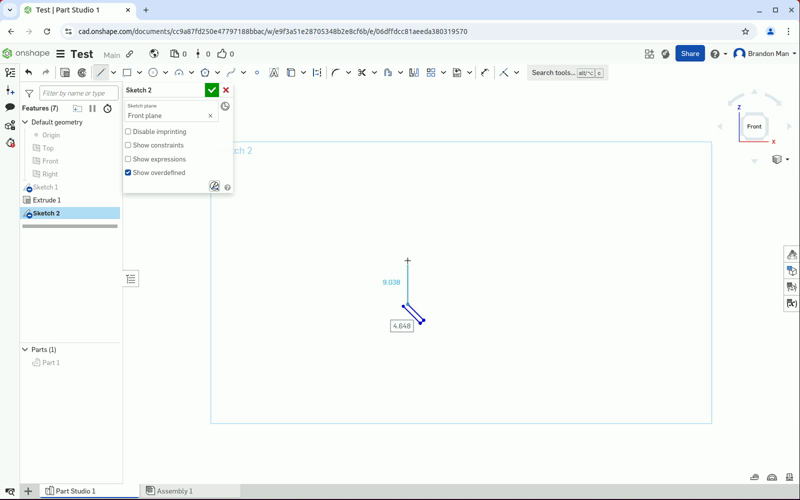
key_up(shift)
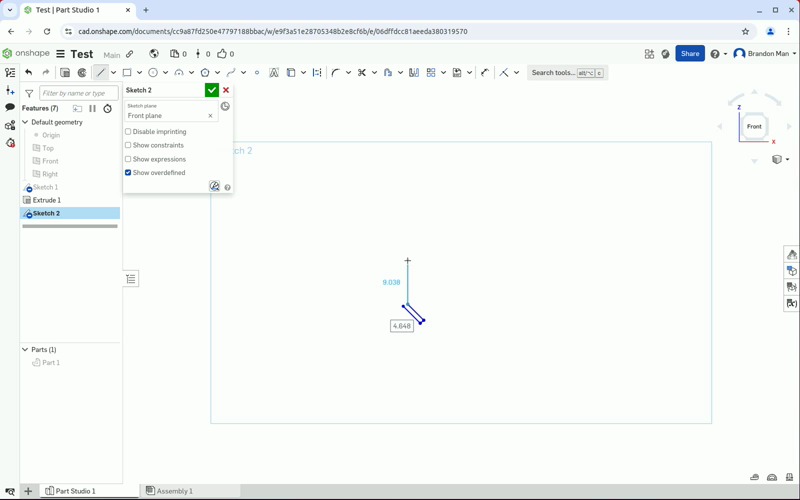
key_down(shift)
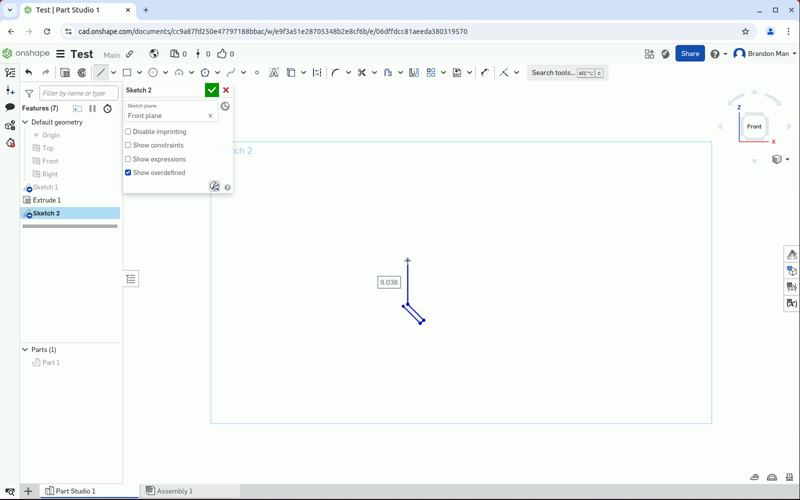
mouse_move(437, 260)
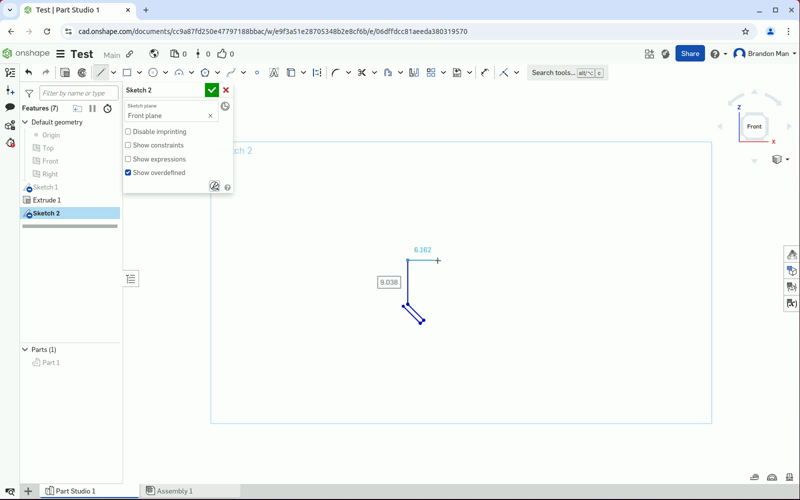
mouse_move(423, 244)
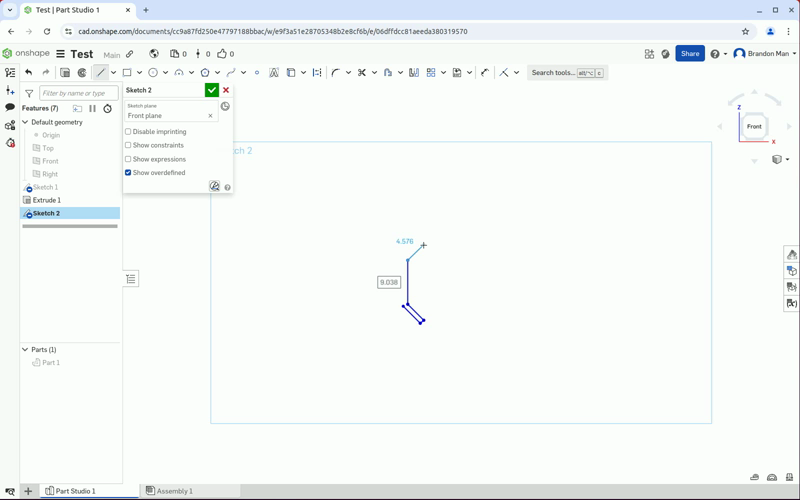
click(423, 244)
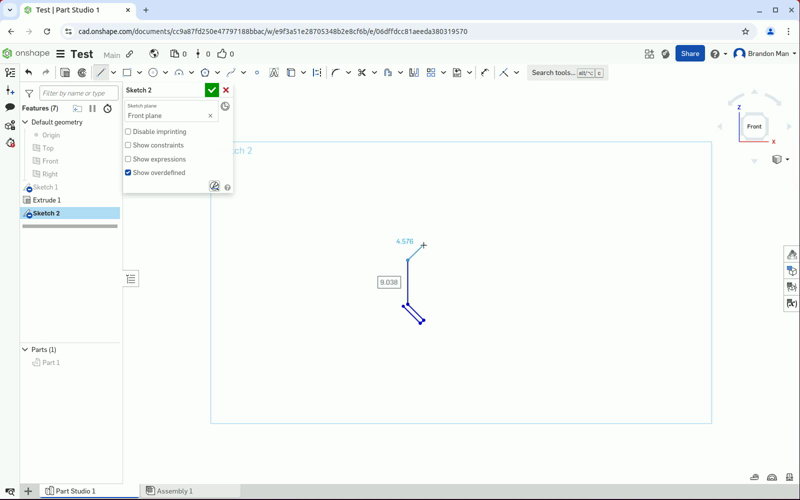
key_up(shift)
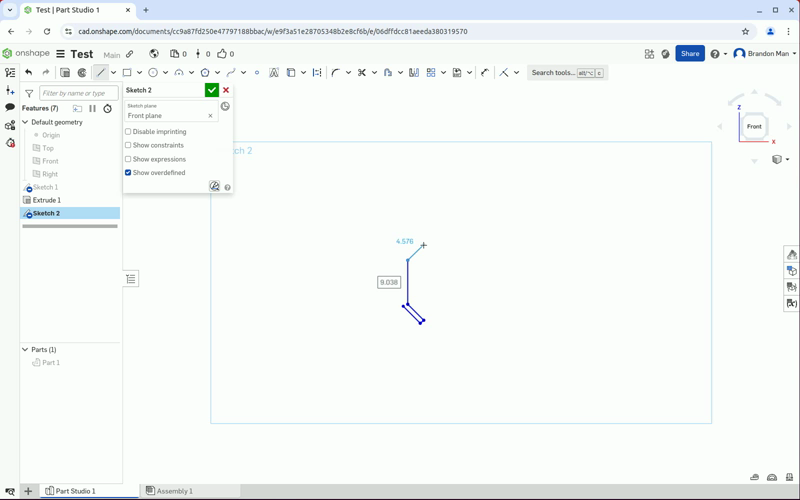
key_down(shift)
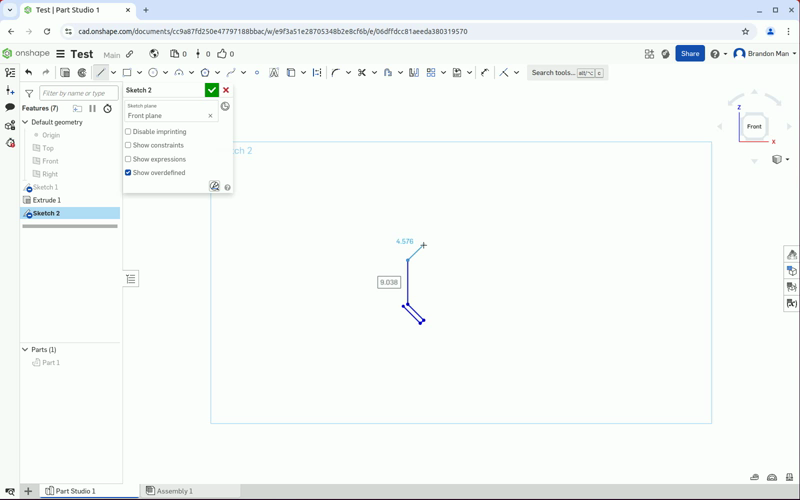
mouse_move(453, 244)
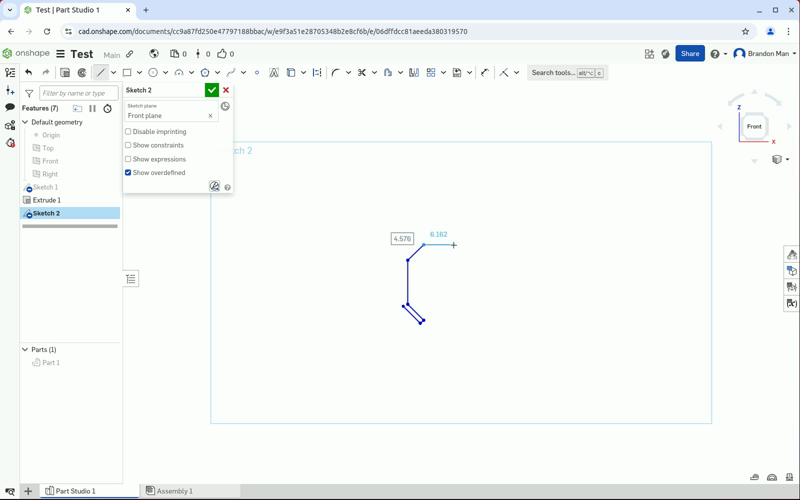
mouse_move(420, 241)
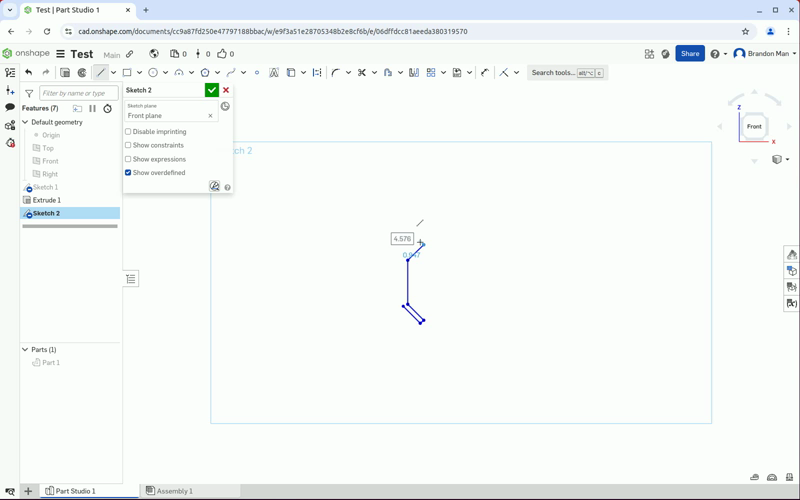
scroll(6)
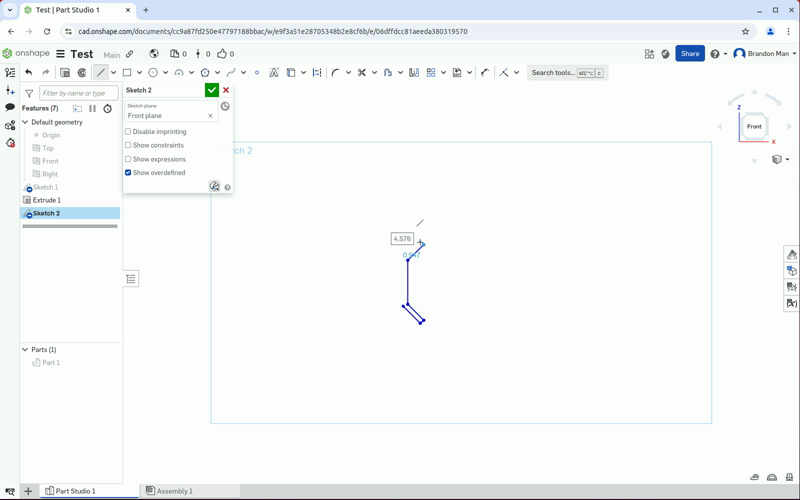
scroll(6)
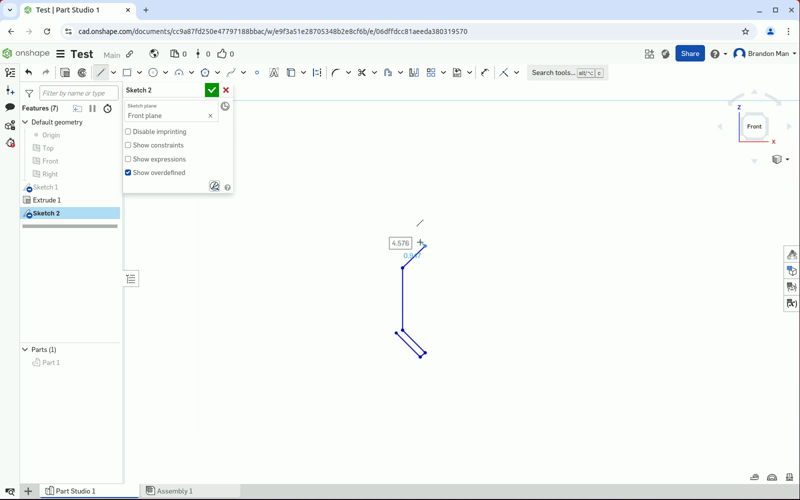
scroll(6)
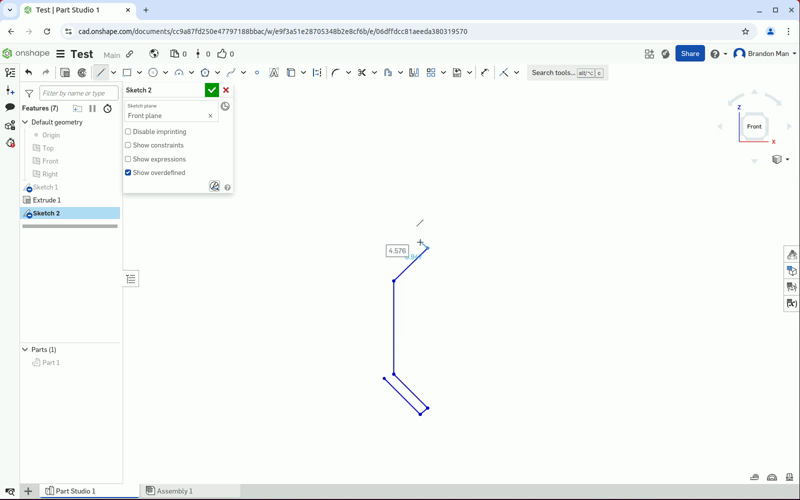
scroll(6)
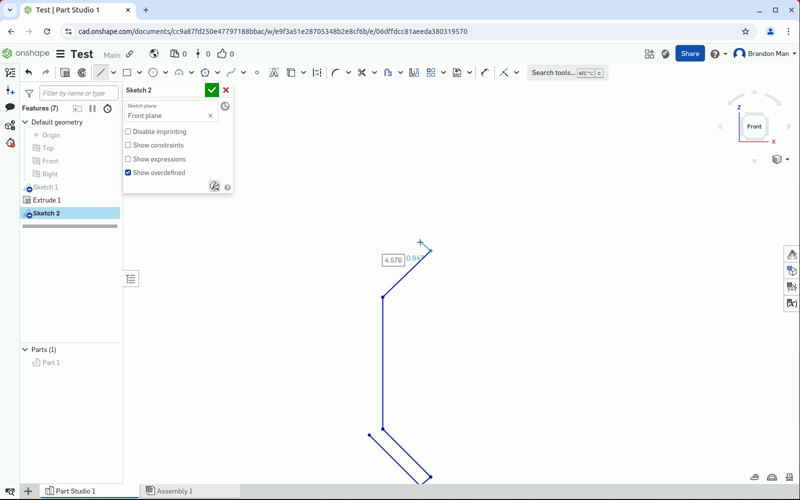
scroll(6)
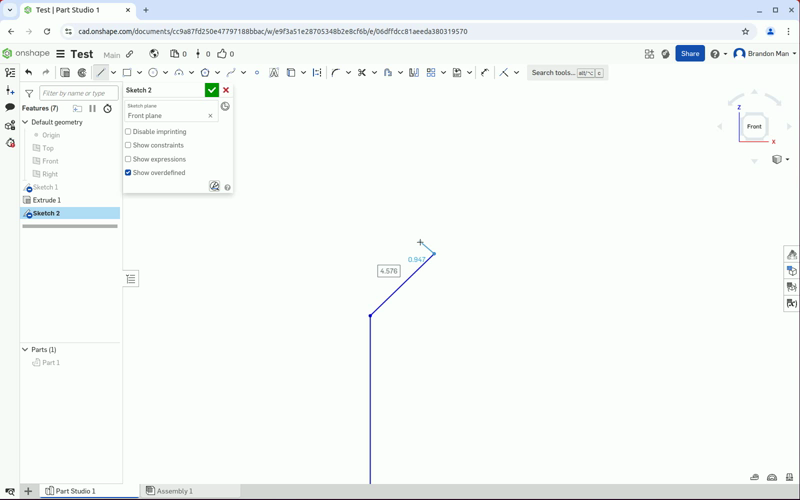
scroll(6)
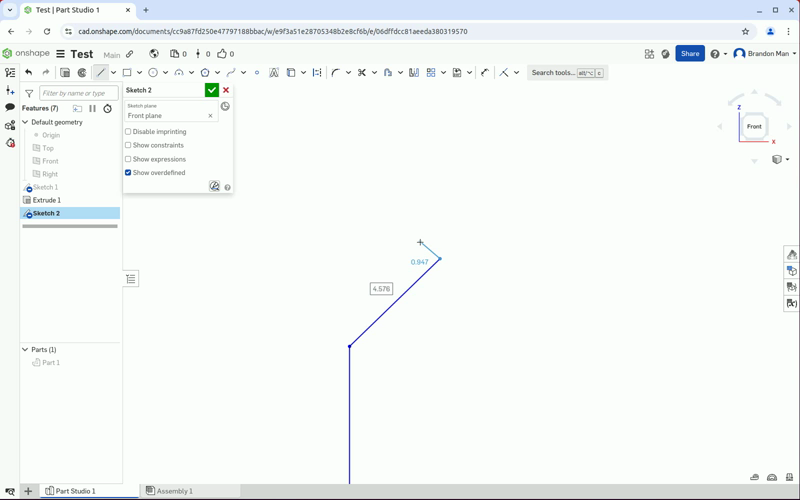
scroll(6)
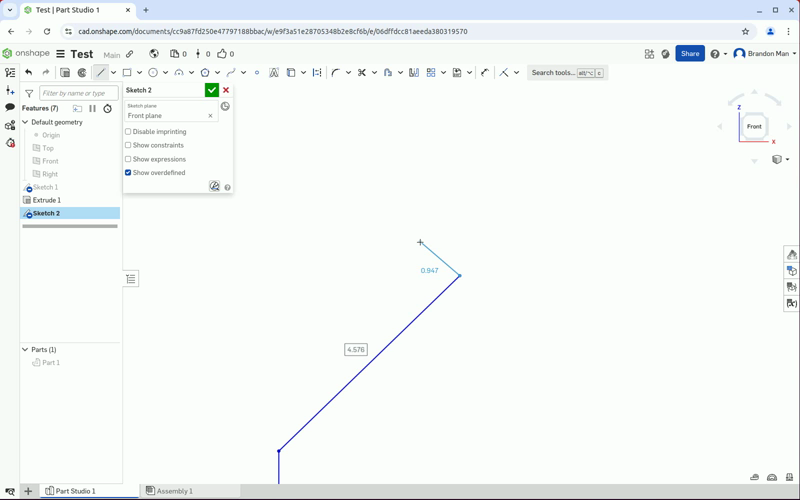
click(420, 241)
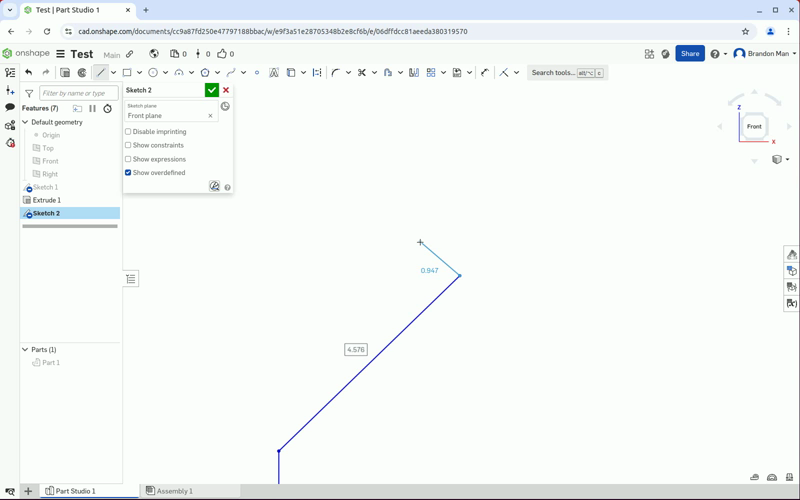
scroll(-6)
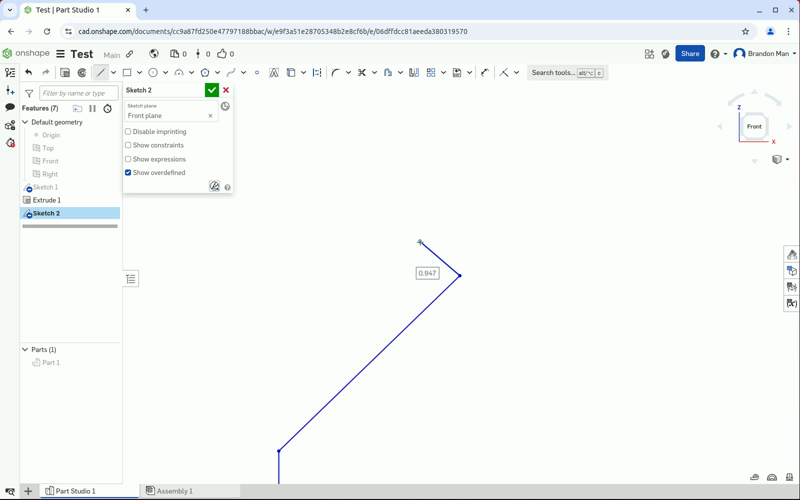
scroll(-6)
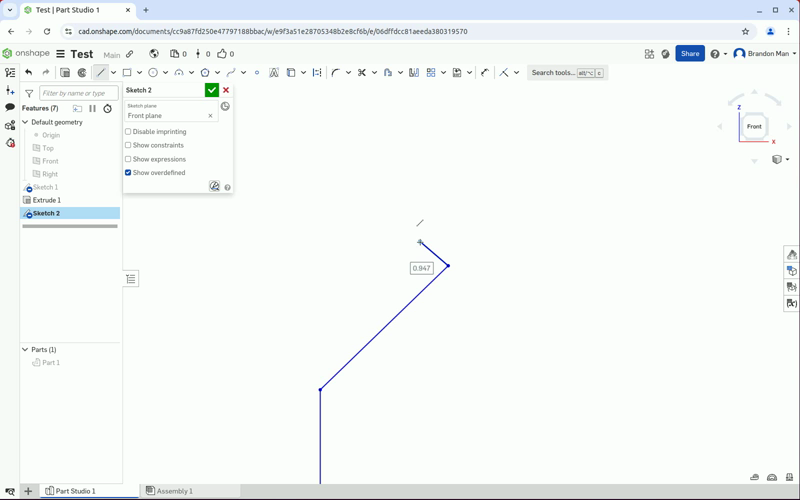
scroll(-6)
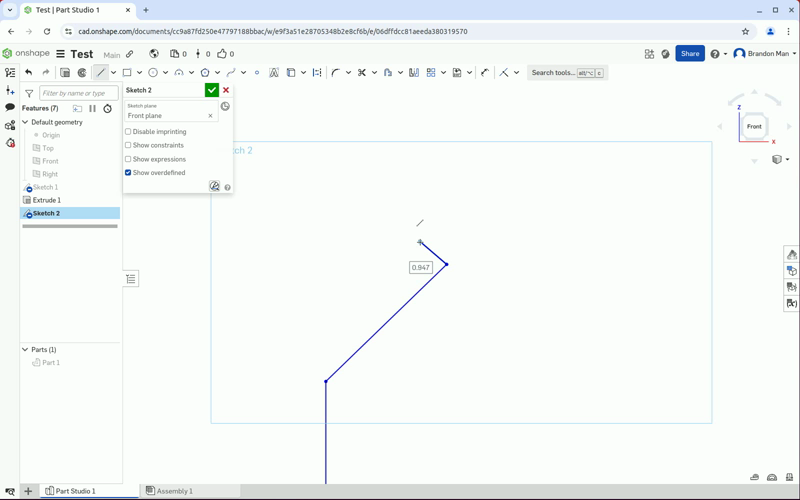
scroll(-6)
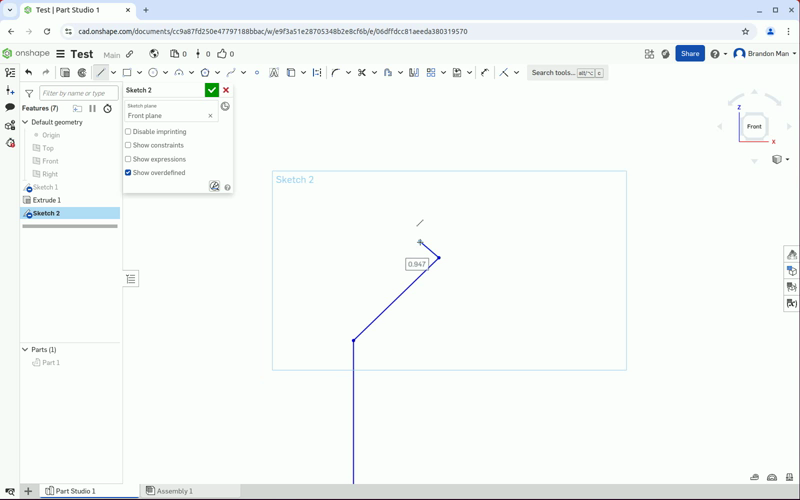
scroll(-6)
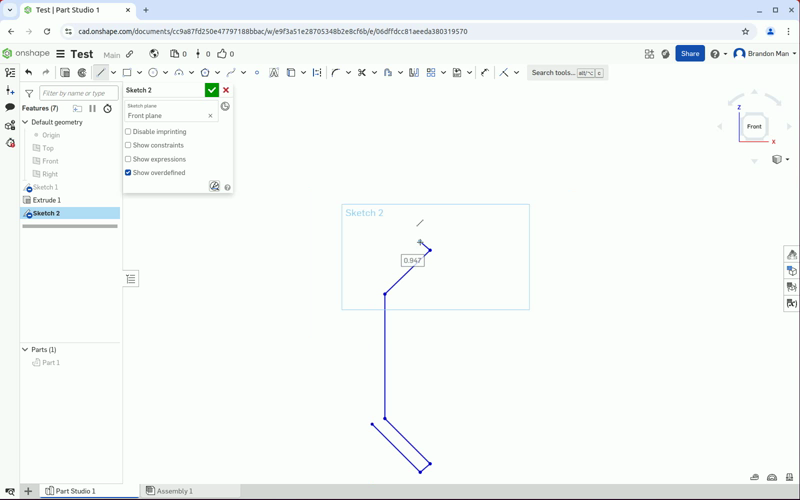
scroll(-6)
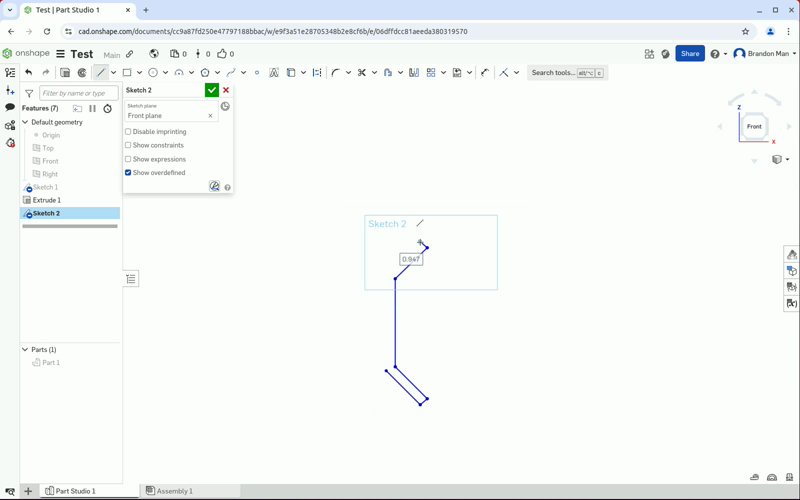
scroll(-6)
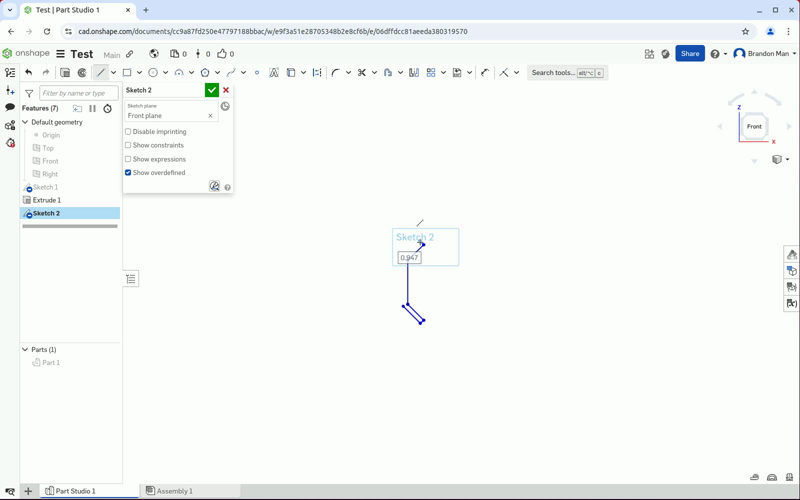
key_up(shift)
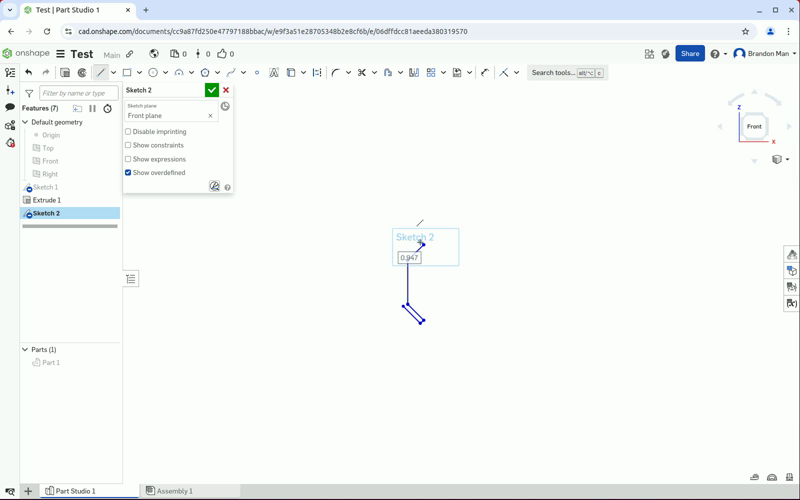
key_down(shift)
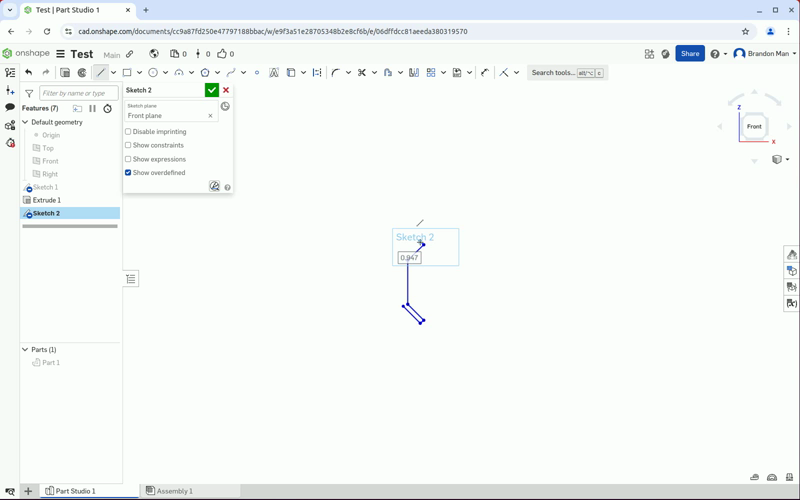
mouse_move(450, 241)
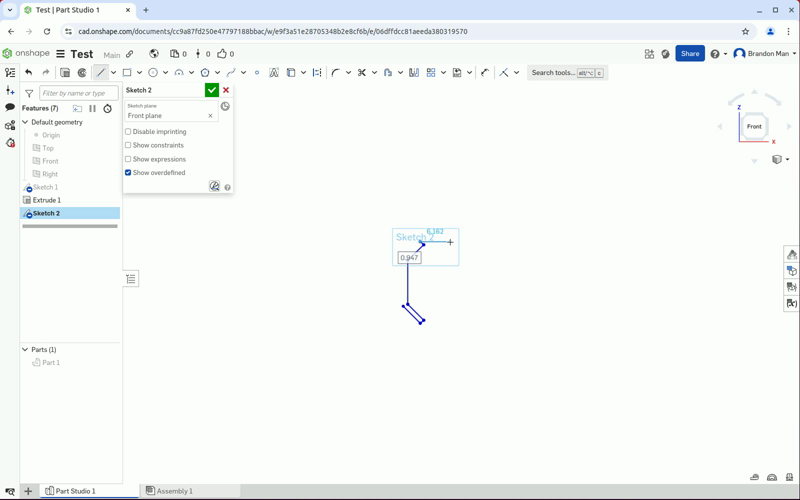
mouse_move(403, 258)
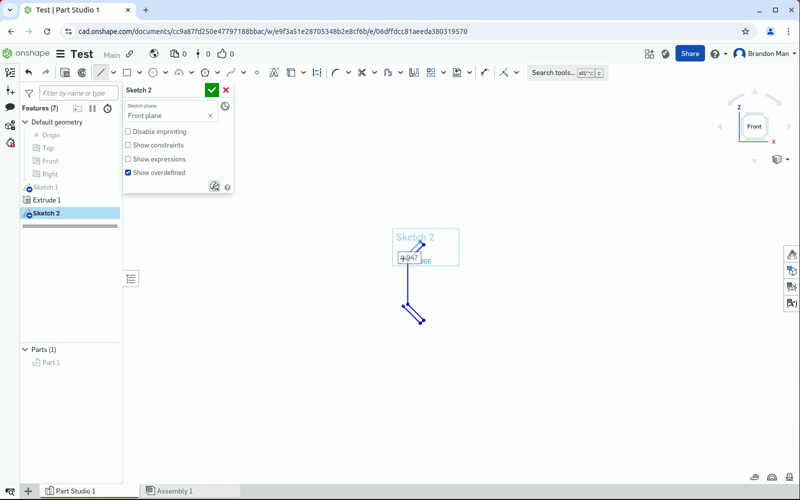
click(403, 258)
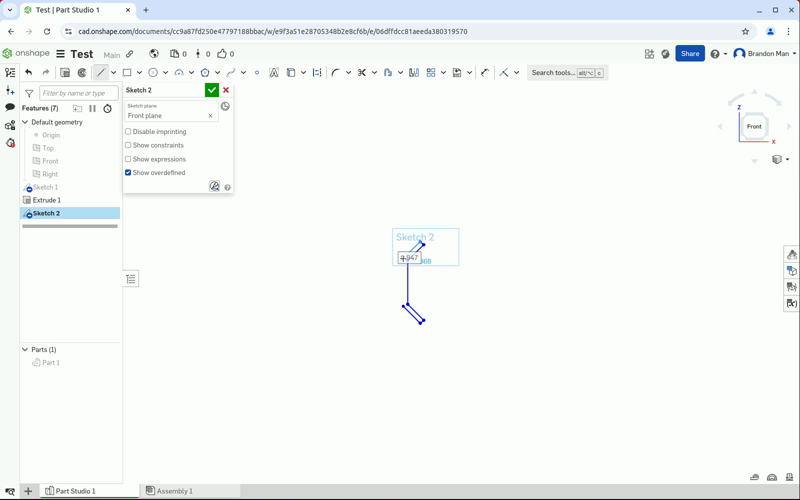
key_up(shift)
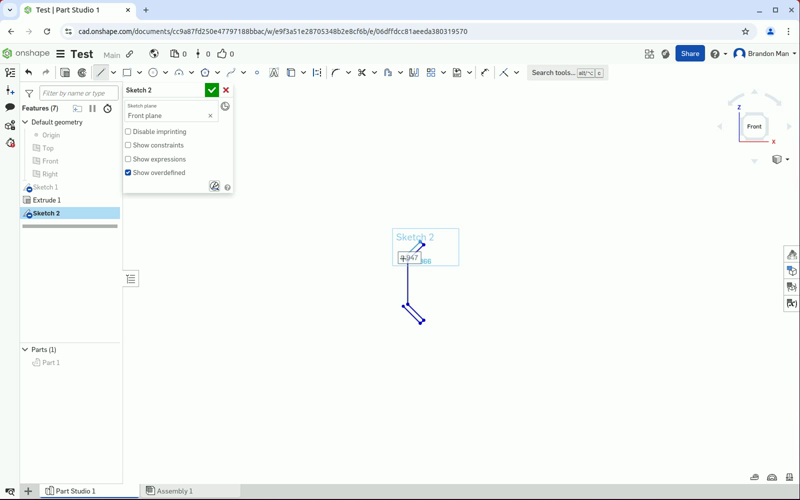
mouse_move(433, 258)
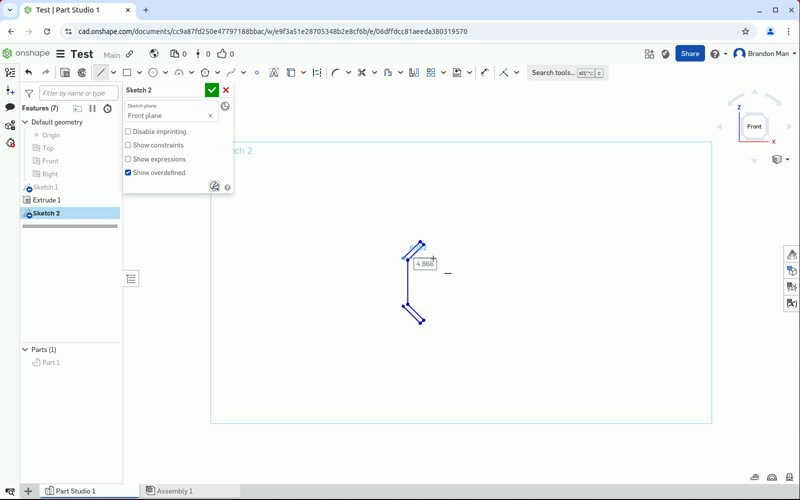
key_down(shift)
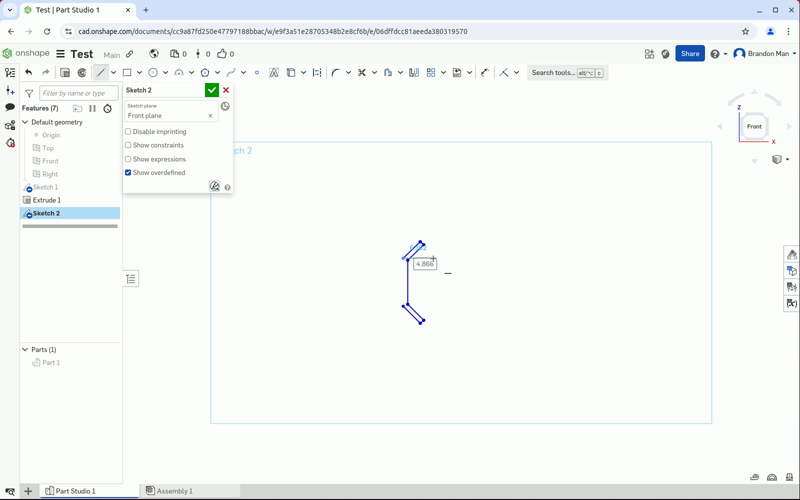
mouse_move(403, 306)
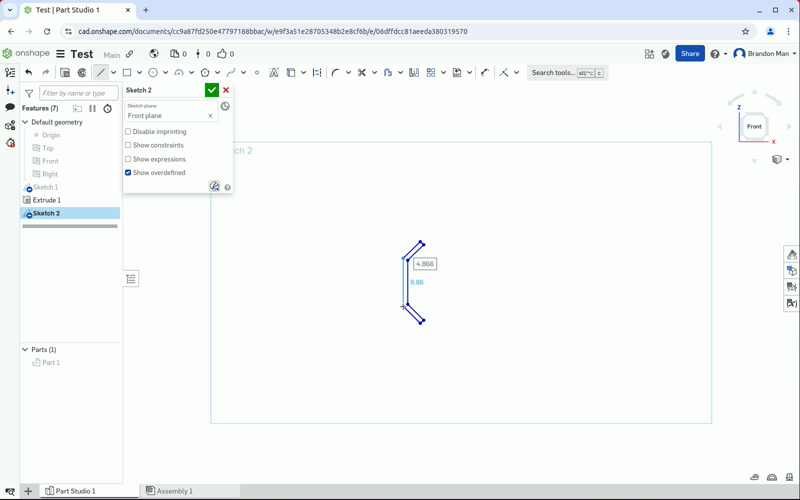
key_up(shift)
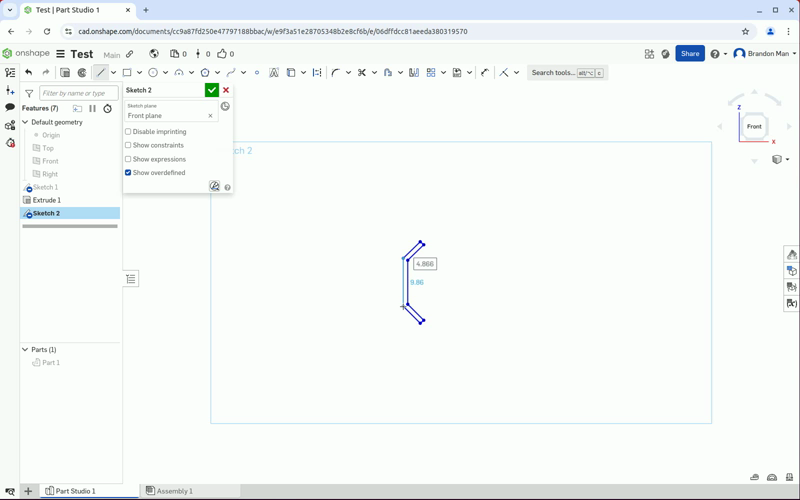
click(403, 306)
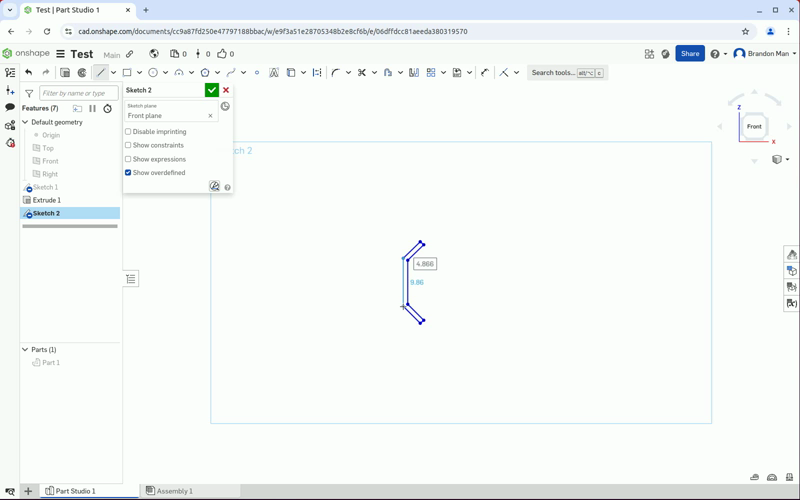
key(esc)
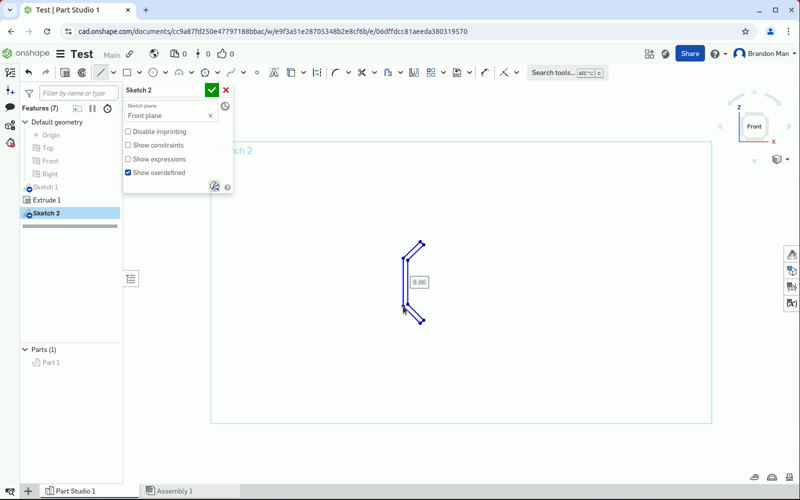
mouse_move(408, 254)
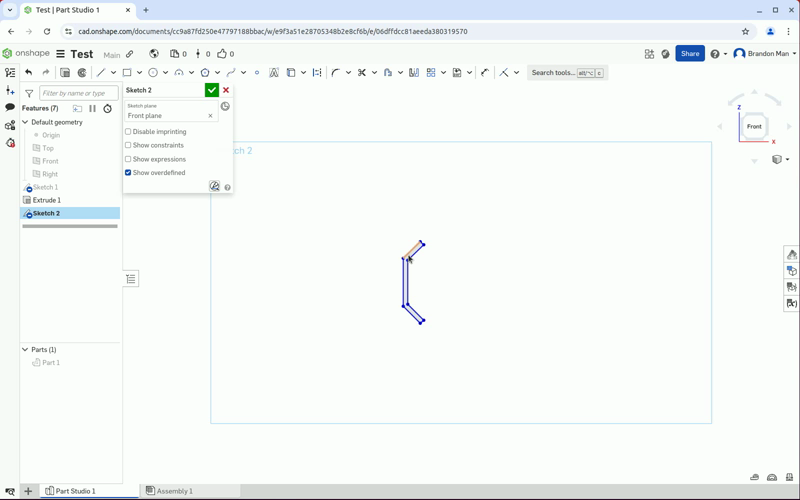
scroll(6)
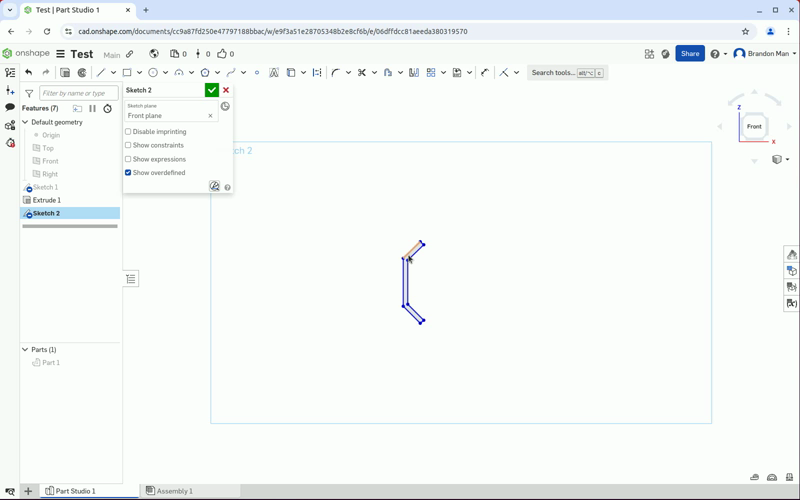
scroll(6)
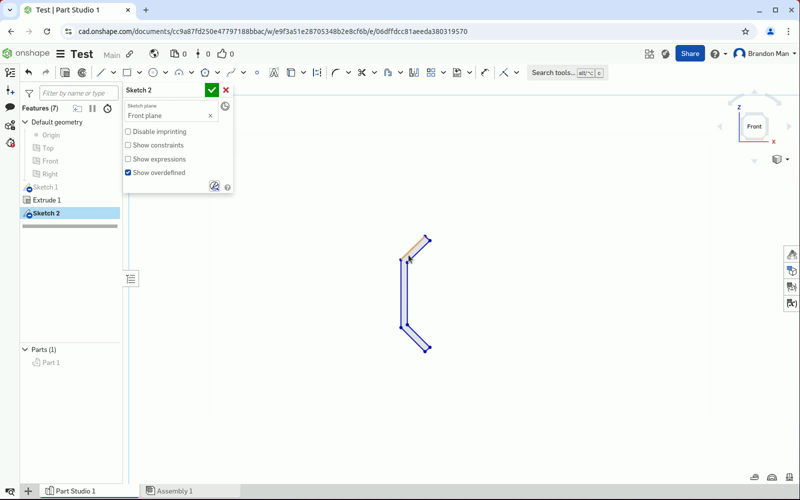
scroll(6)
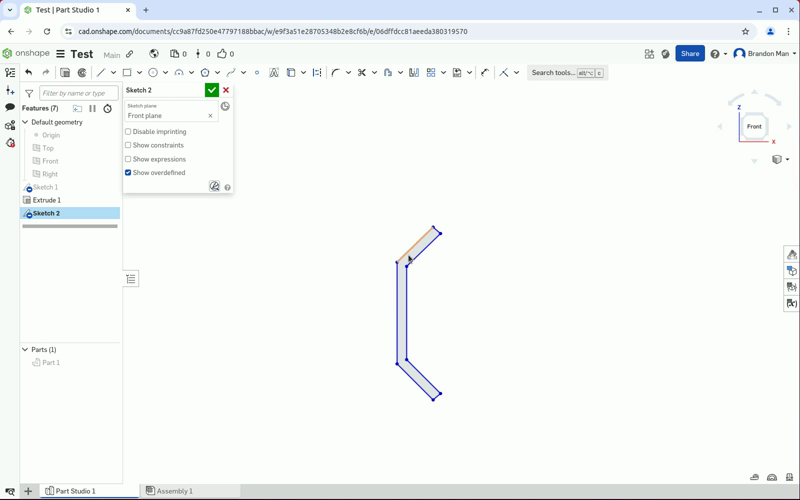
scroll(6)
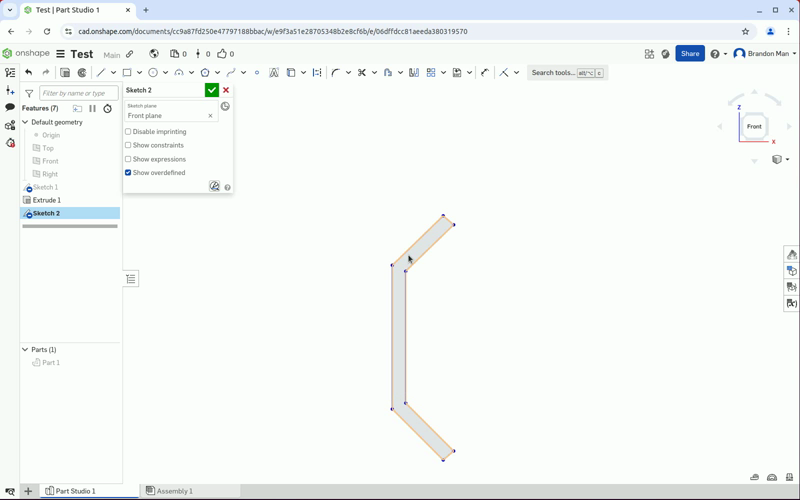
scroll(6)
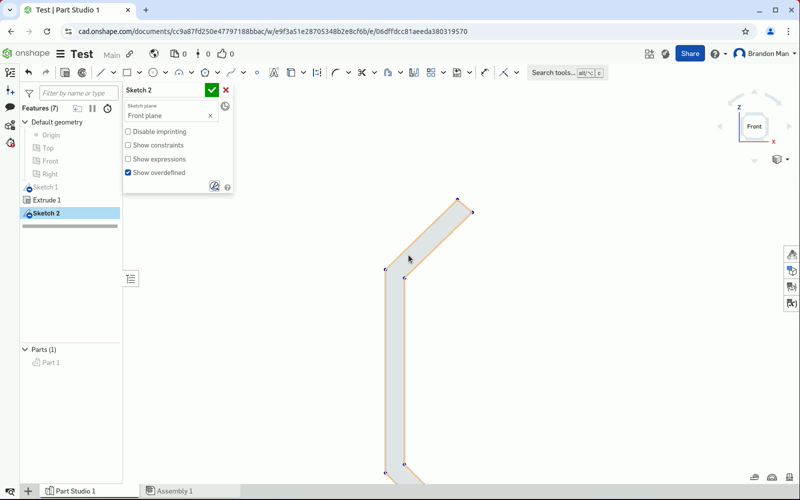
scroll(6)
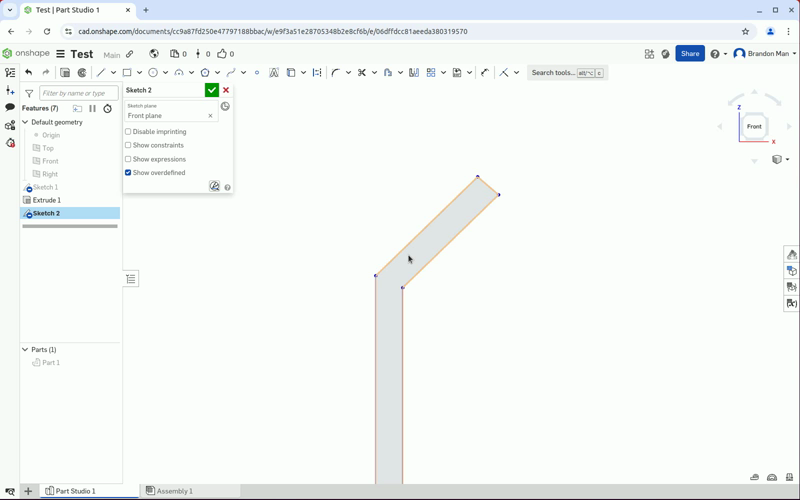
scroll(6)
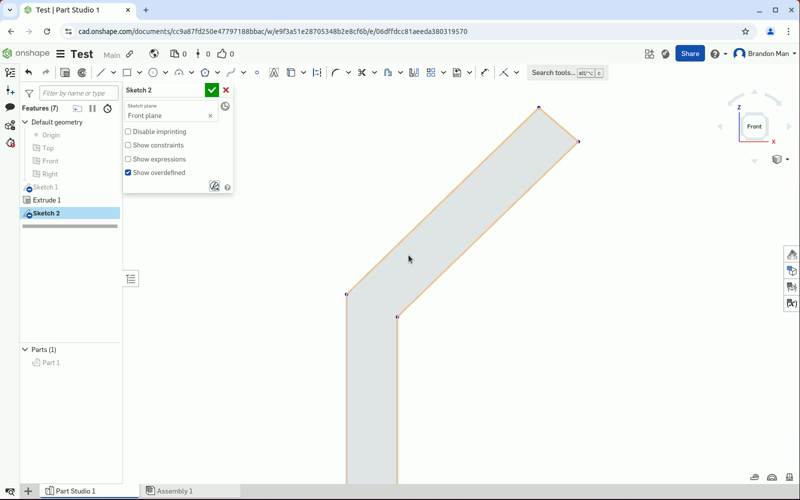
click(408, 254)
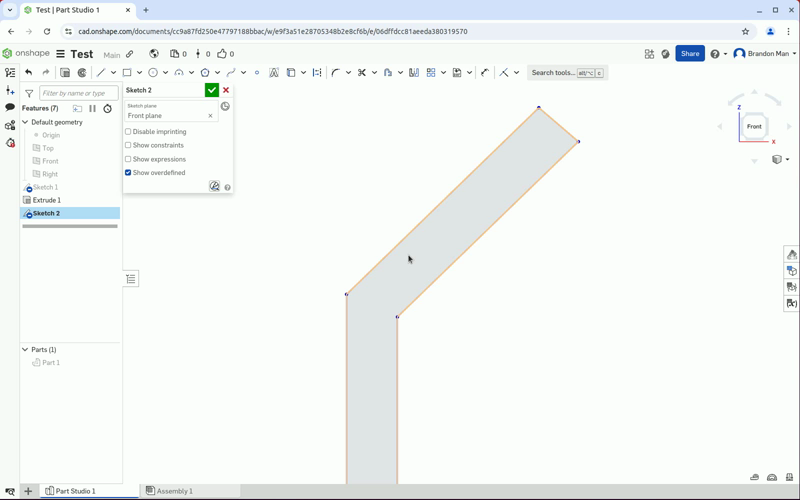
scroll(-6)
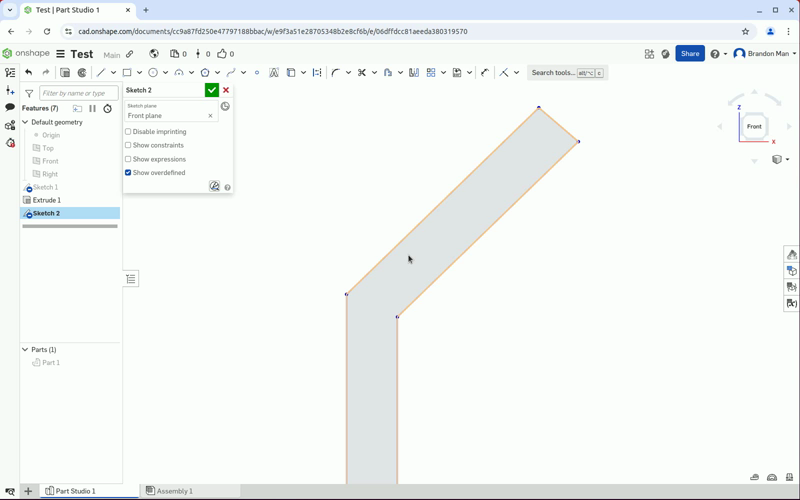
scroll(-6)
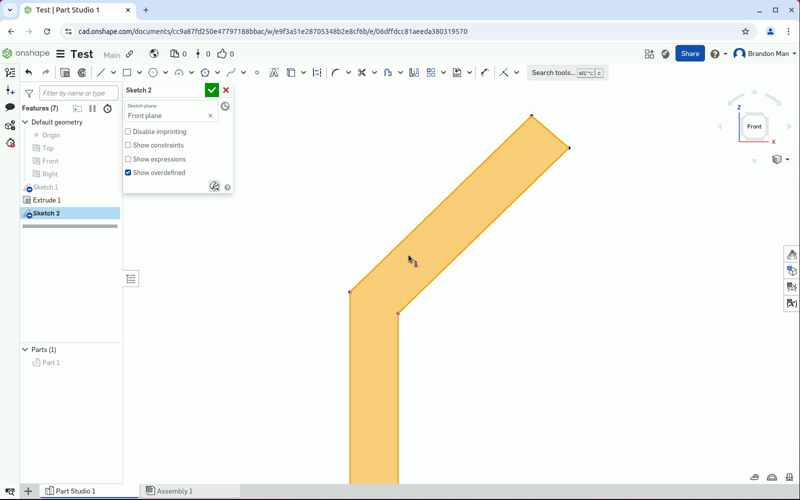
scroll(-6)
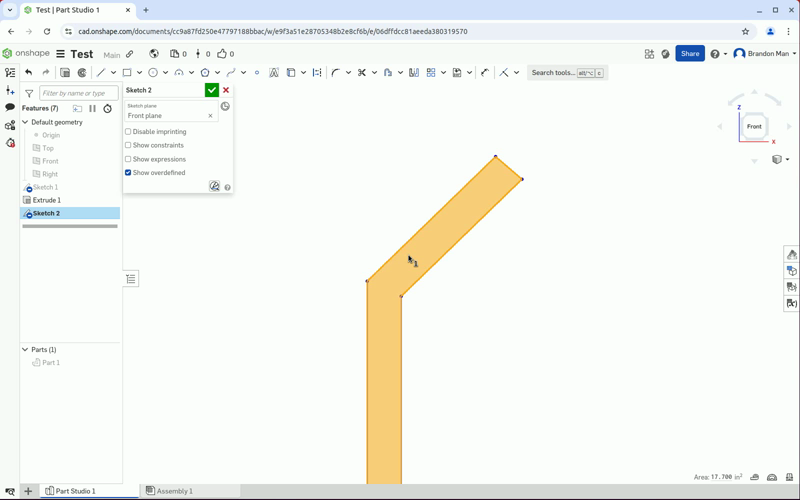
scroll(-6)
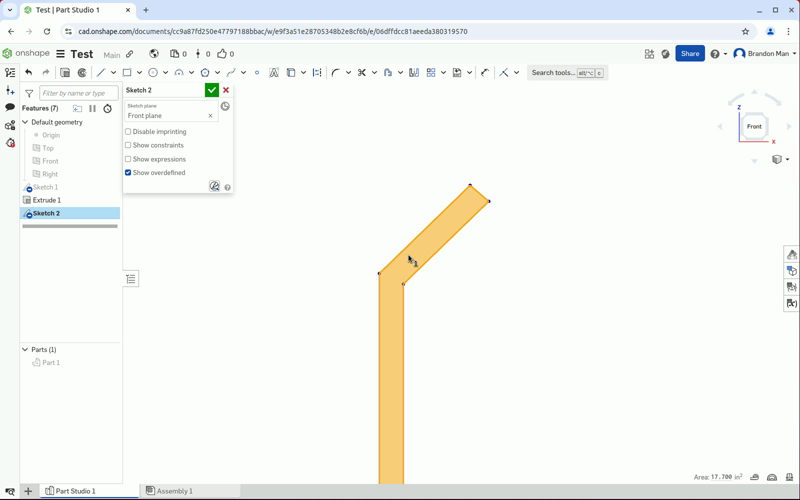
scroll(-6)
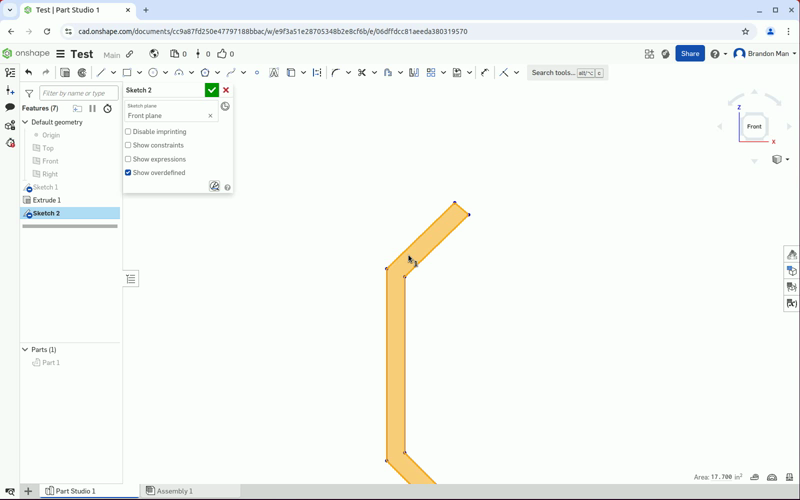
scroll(-6)
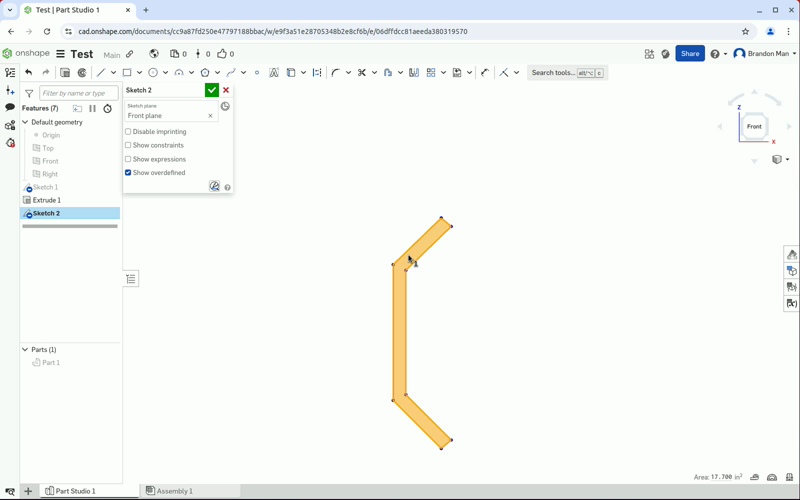
scroll(-6)
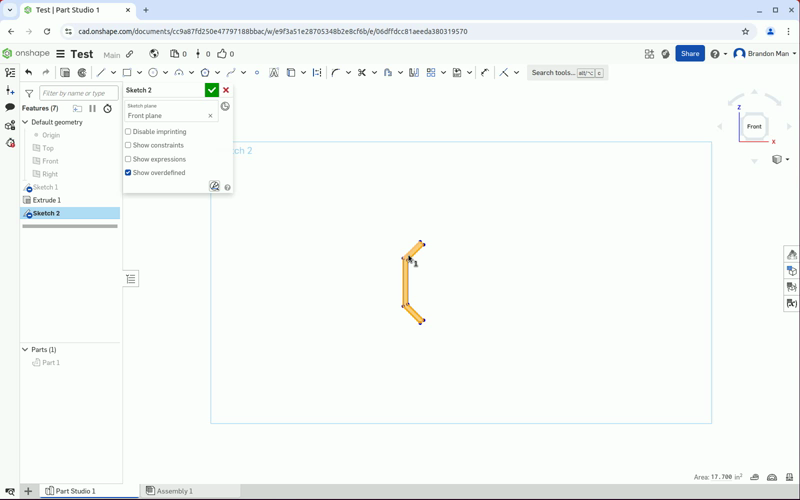
mouse_move(73, 352)
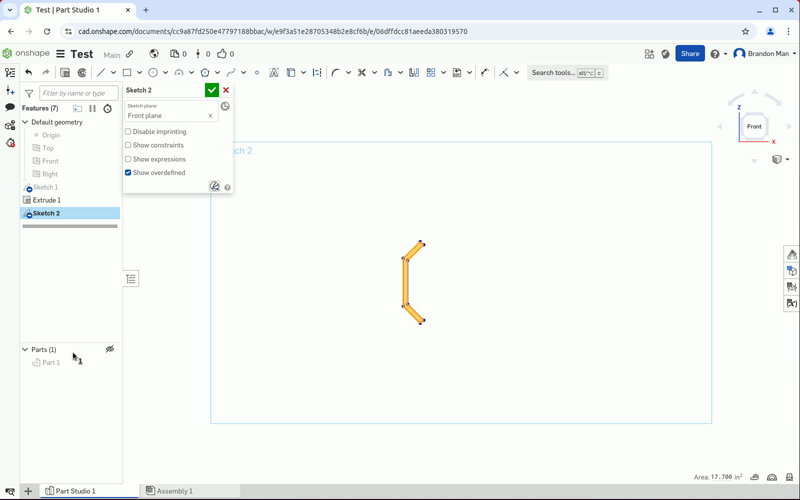
key(shift+y)
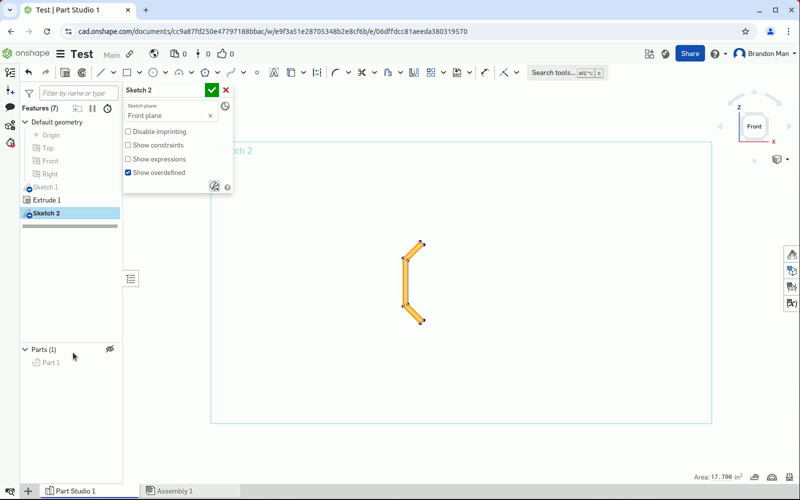
key(shift+e)
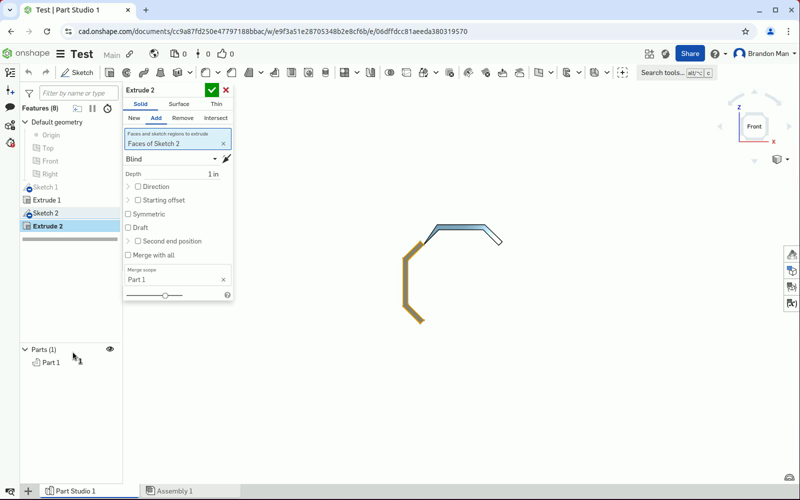
mouse_move(143, 106)
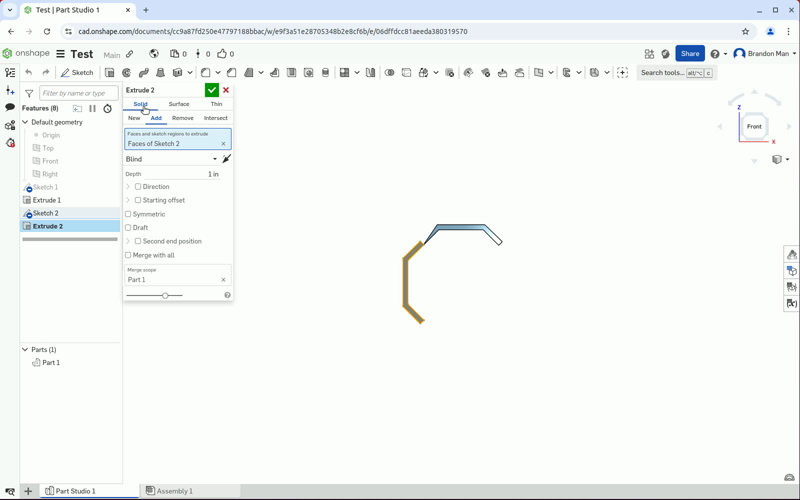
click(143, 106)
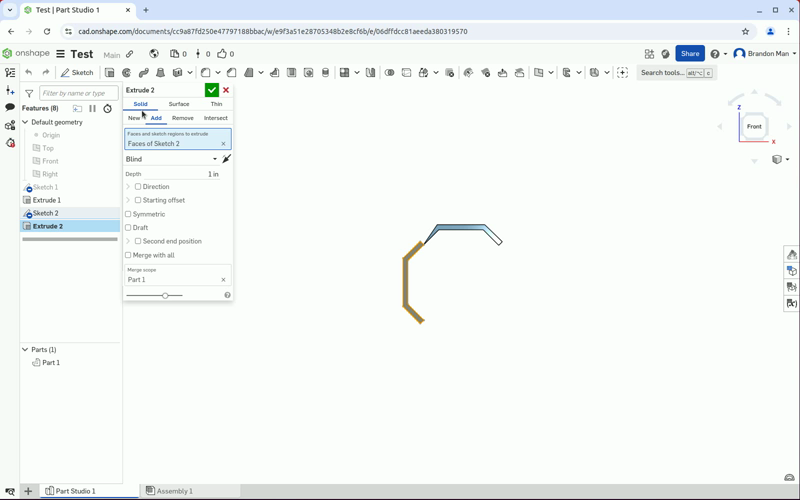
mouse_move(137, 120)
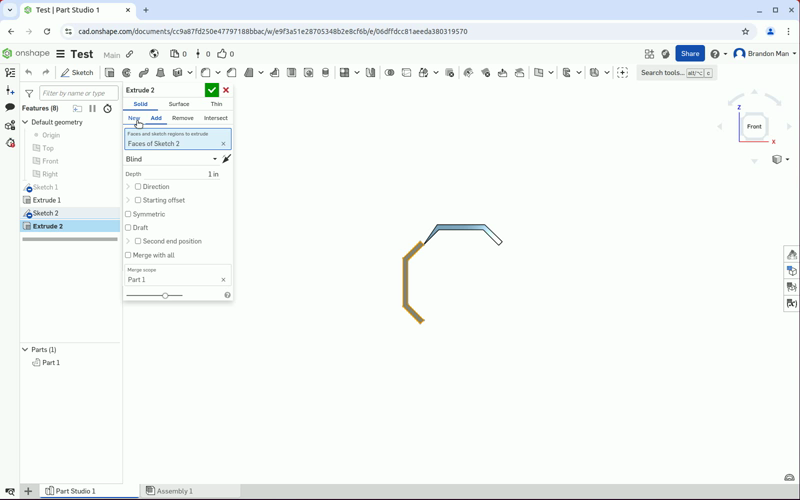
click(137, 120)
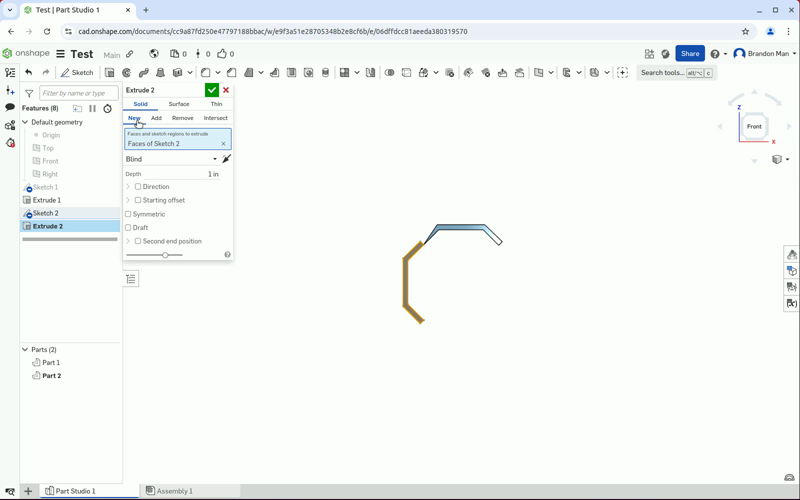
key(tab, 4)
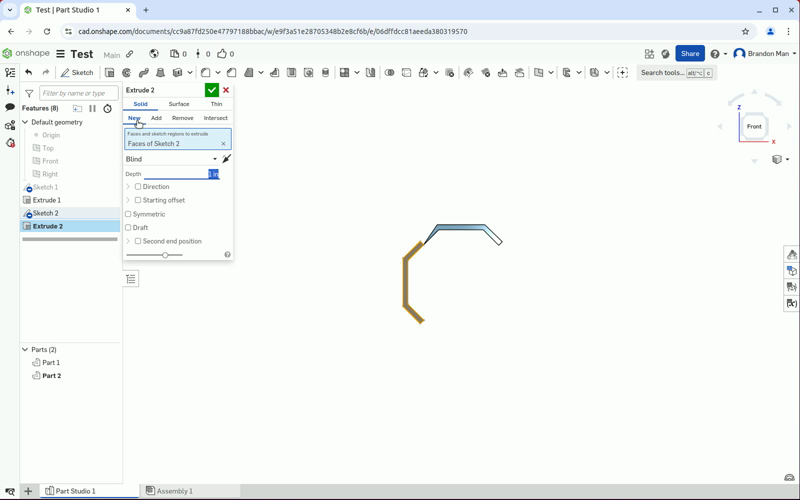
text(46.216)
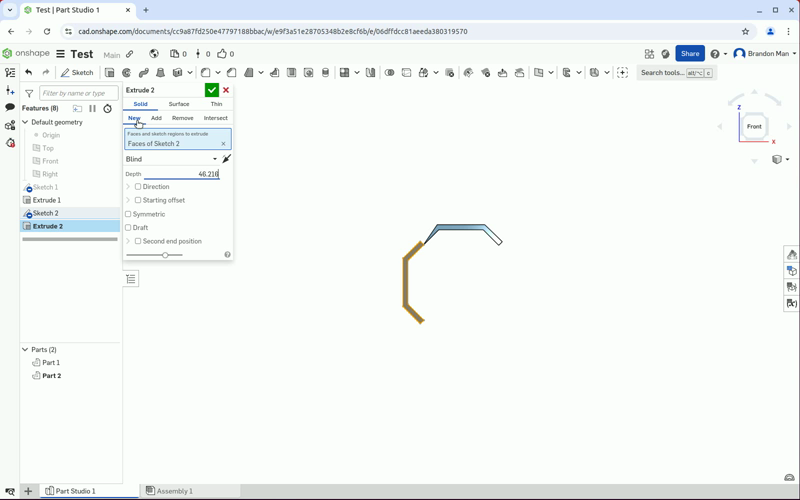
key(tab, 3)
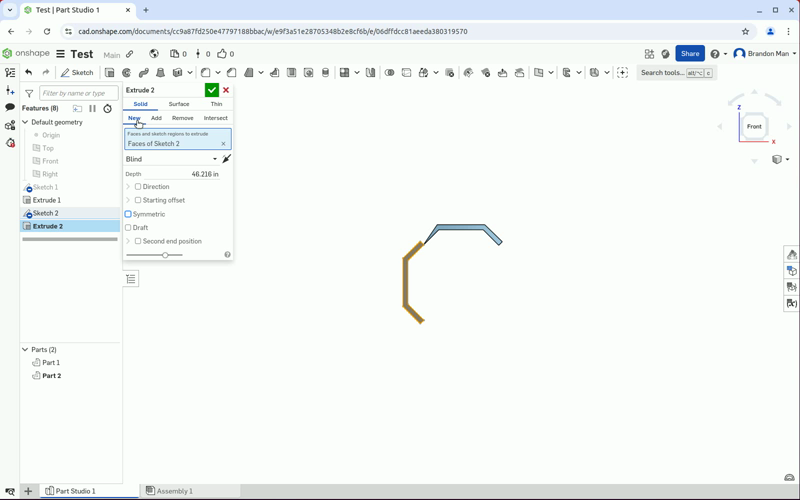
key(space)
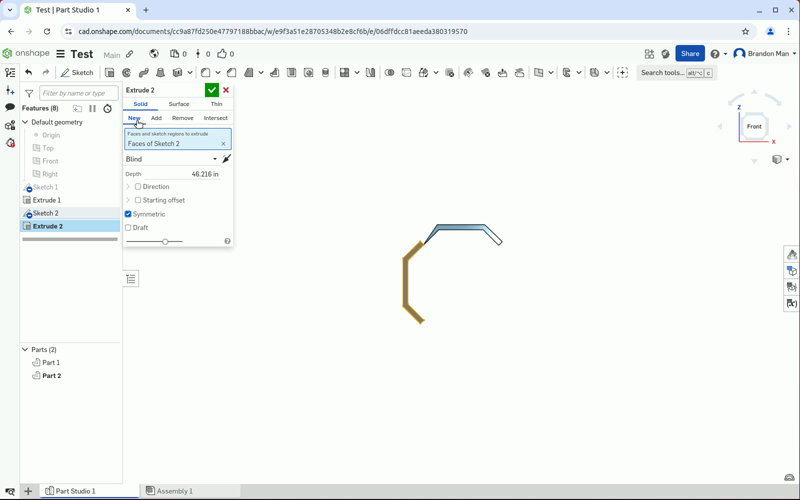
key(enter)
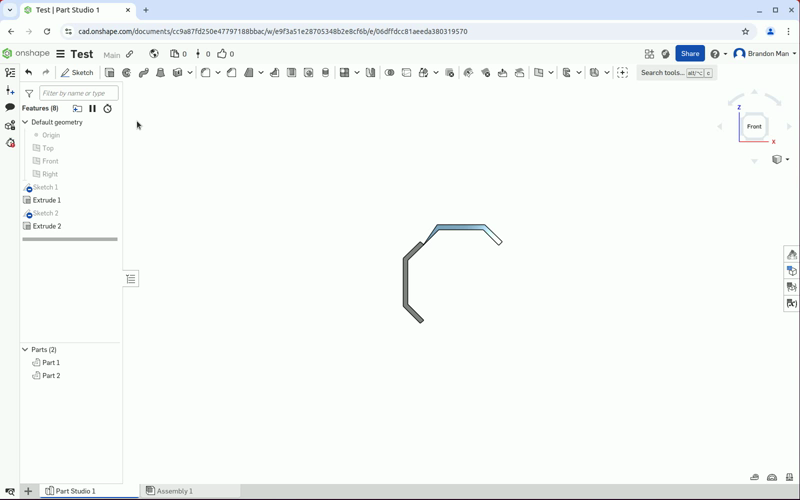
key(shift+h)
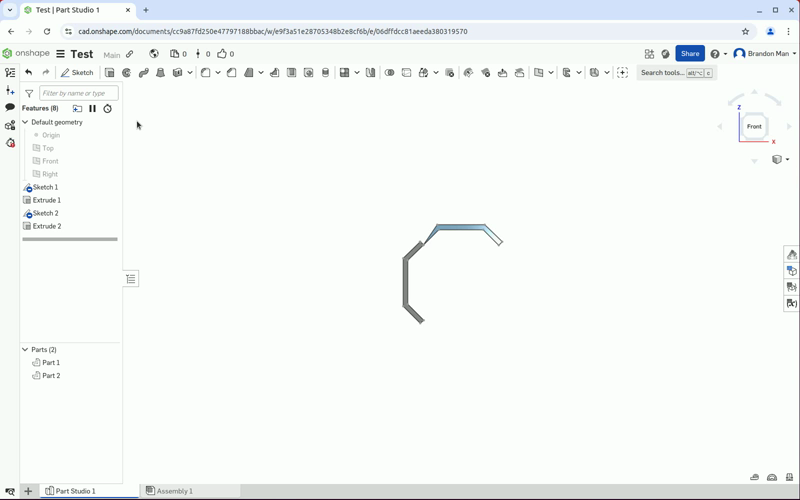
key(shift+h)
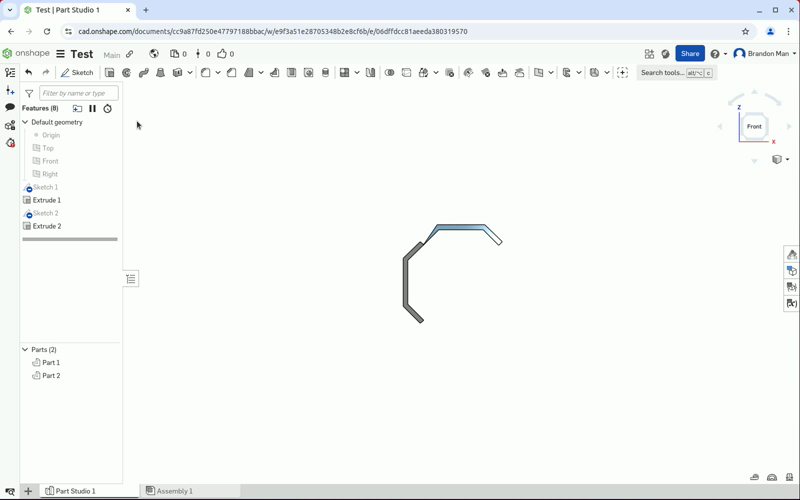
mouse_move(73, 189)
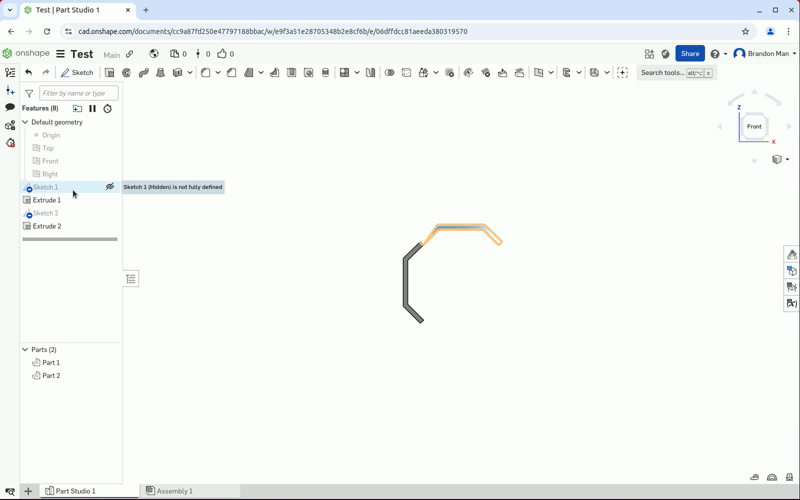
click(73, 189)
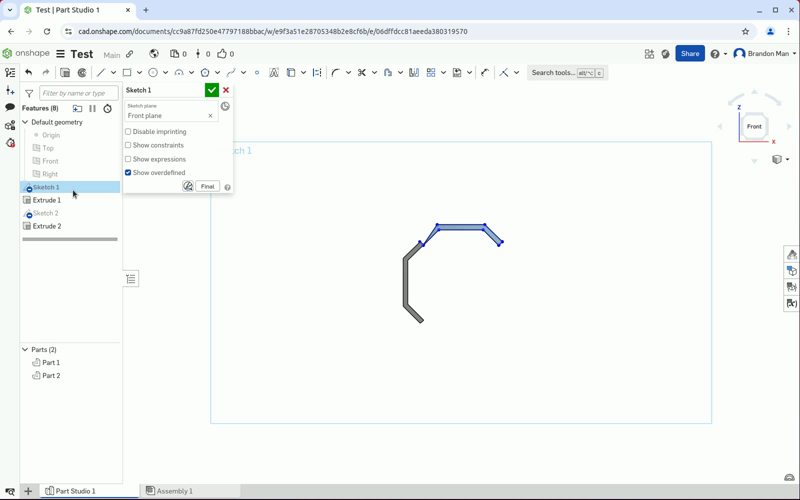
mouse_move(229, 92)
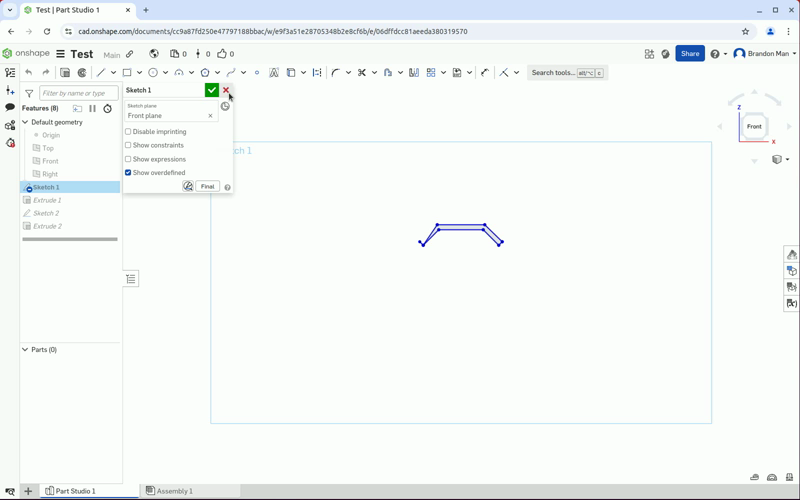
click(229, 92)
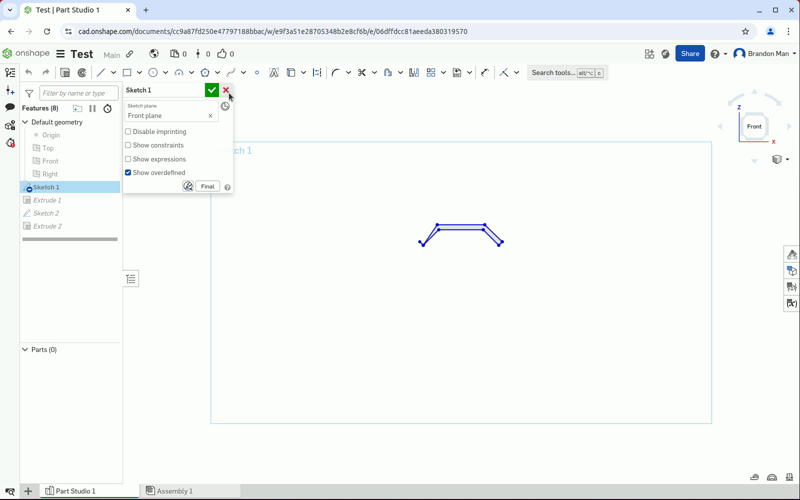
key(shift+s)
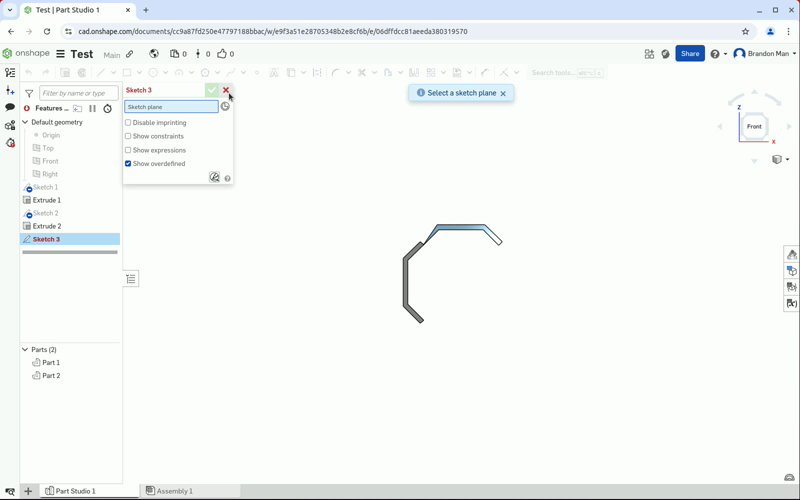
mouse_move(73, 163)
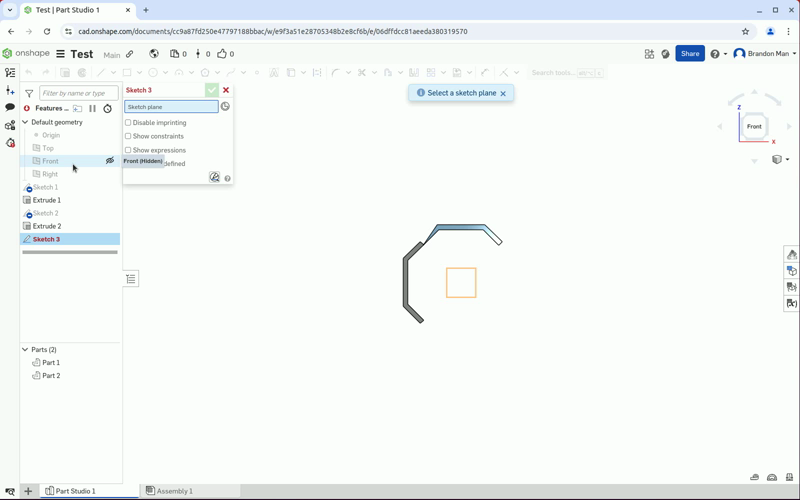
click(73, 163)
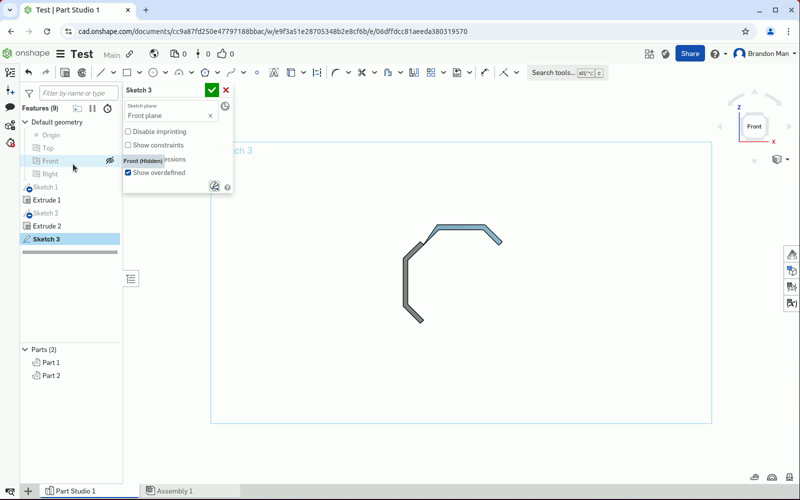
mouse_move(73, 352)
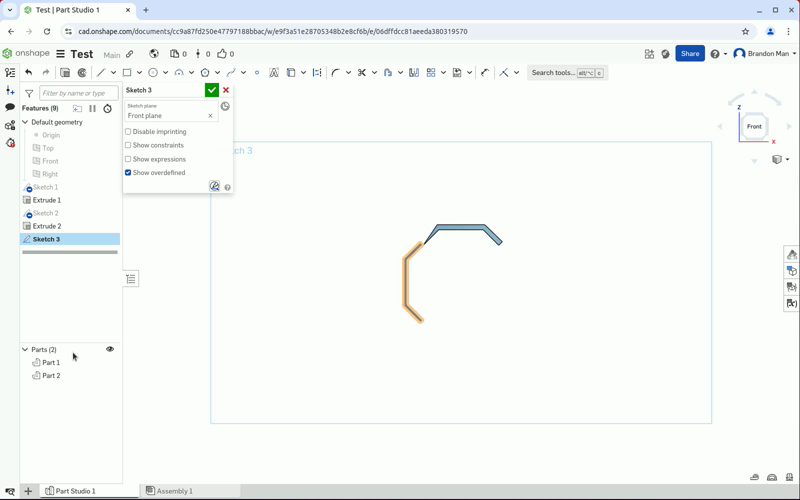
key(y)
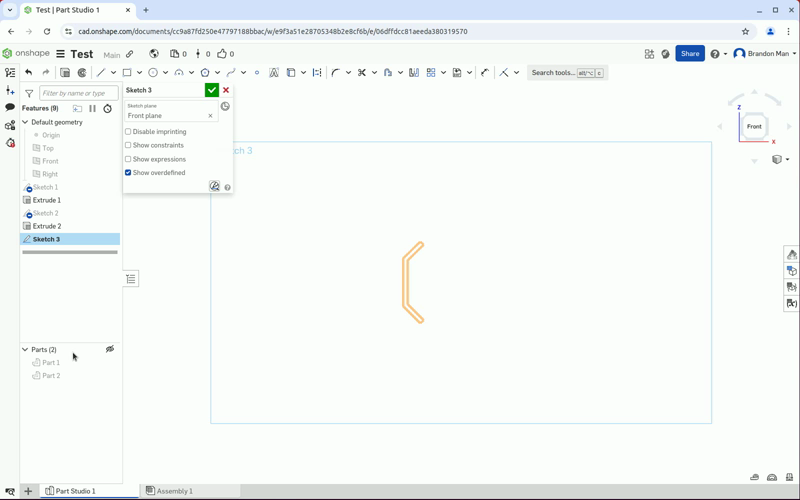
key(l)
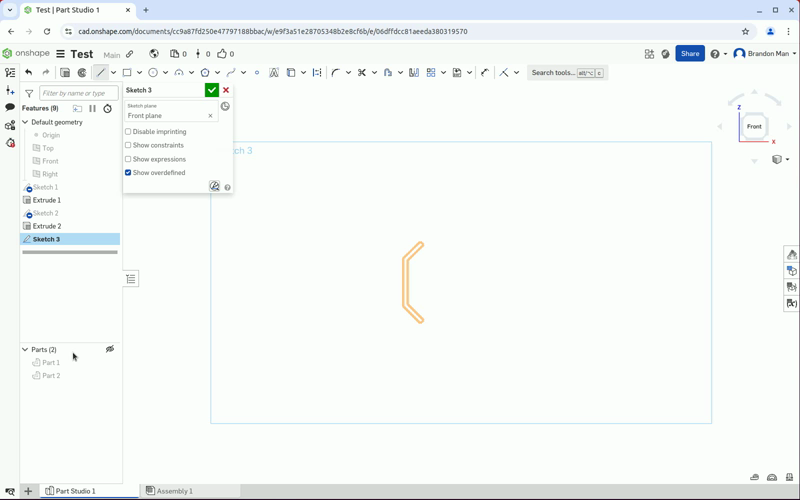
key_down(shift)
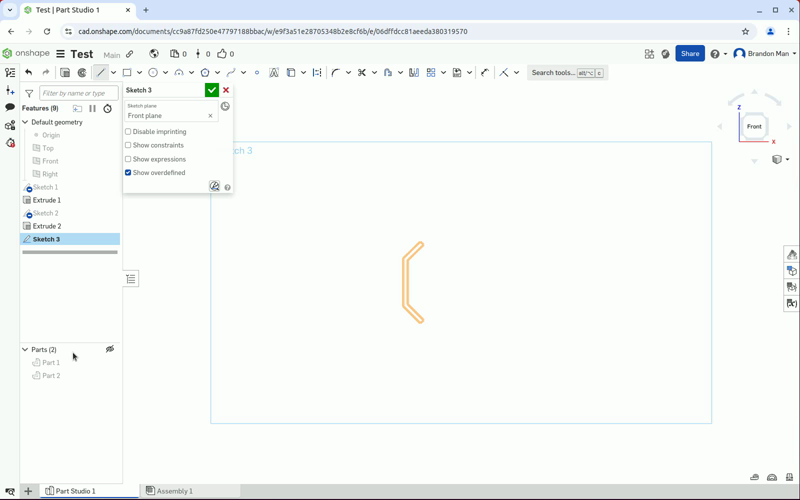
mouse_move(498, 320)
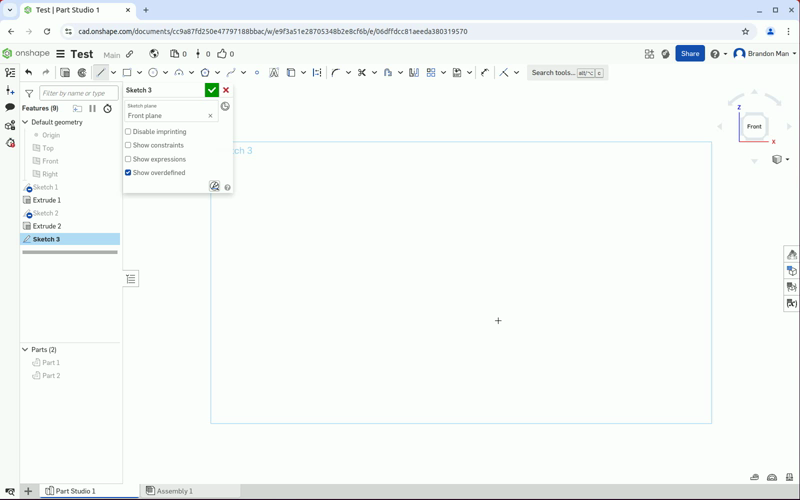
click(498, 320)
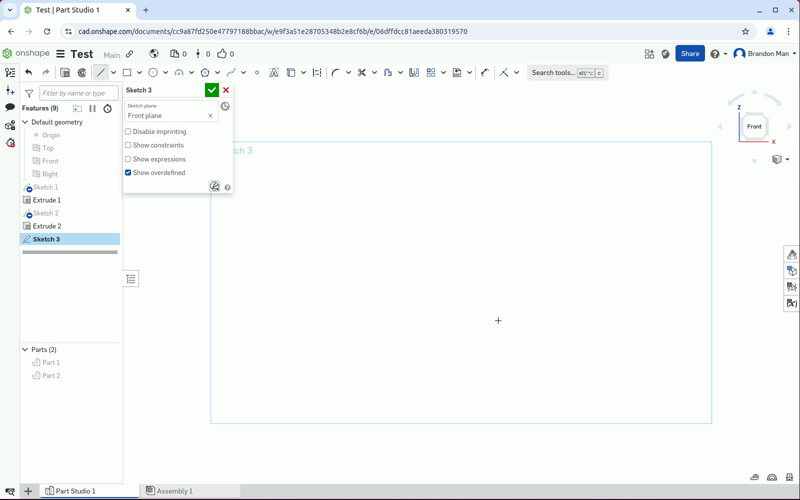
key_up(shift)
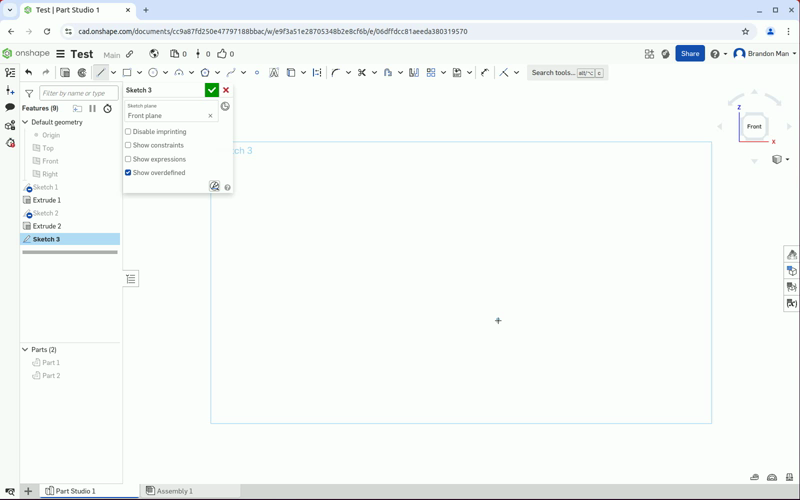
key_down(shift)
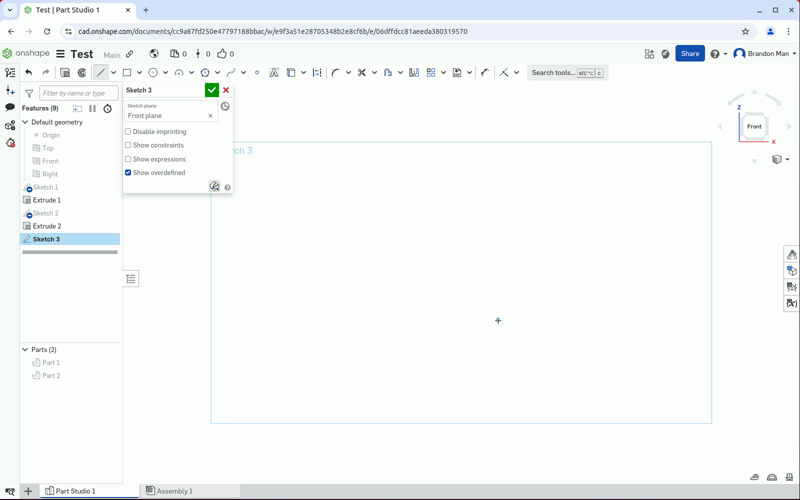
mouse_move(528, 320)
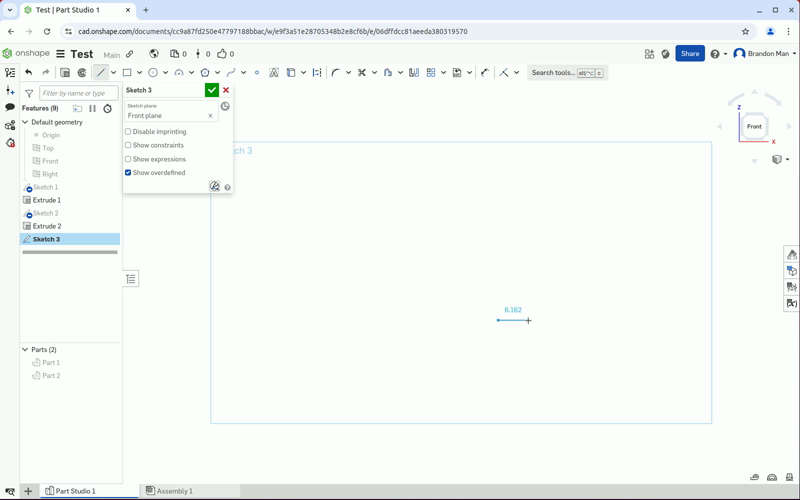
mouse_move(501, 323)
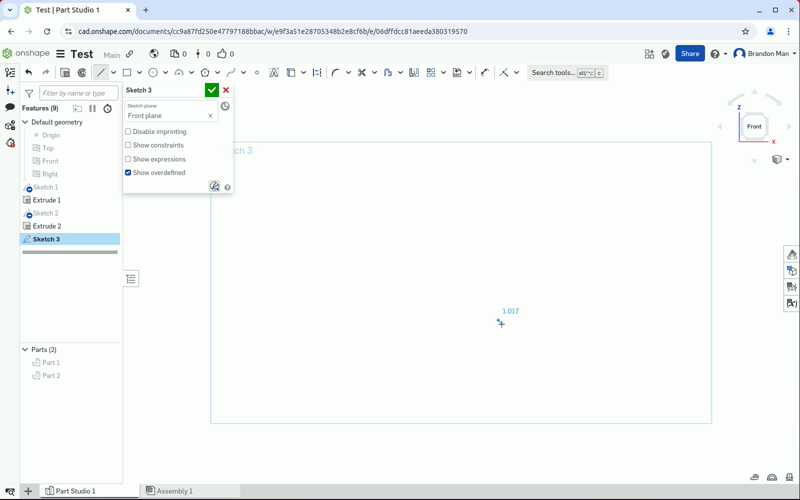
scroll(6)
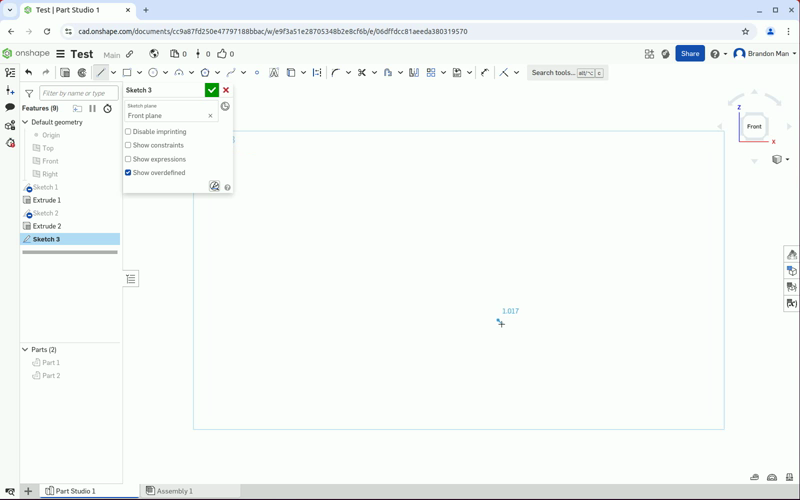
scroll(6)
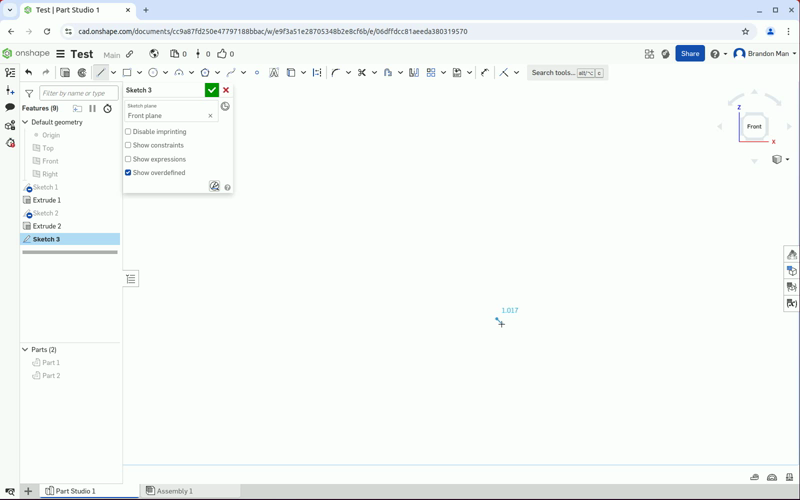
scroll(6)
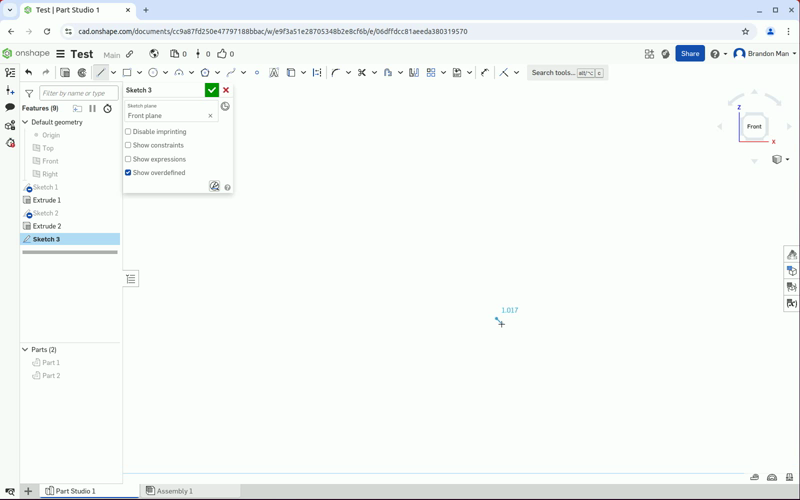
scroll(6)
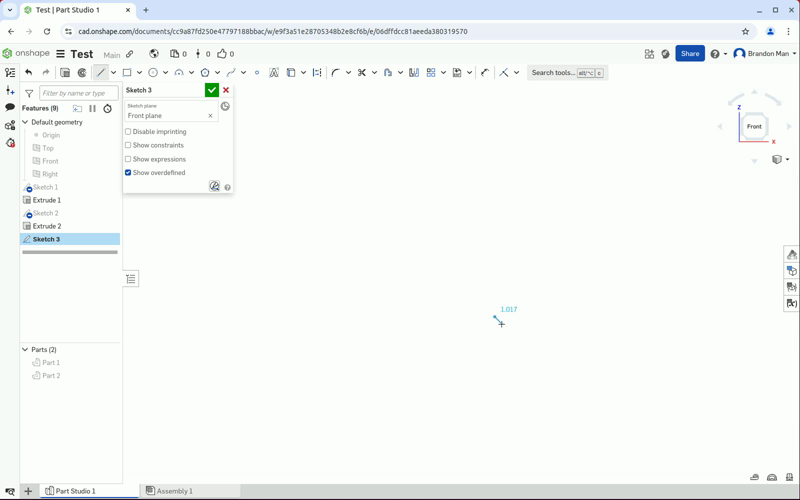
scroll(6)
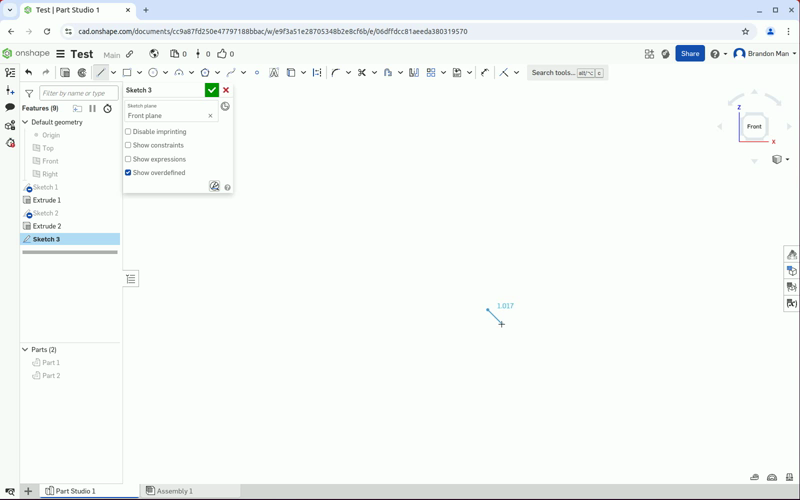
scroll(6)
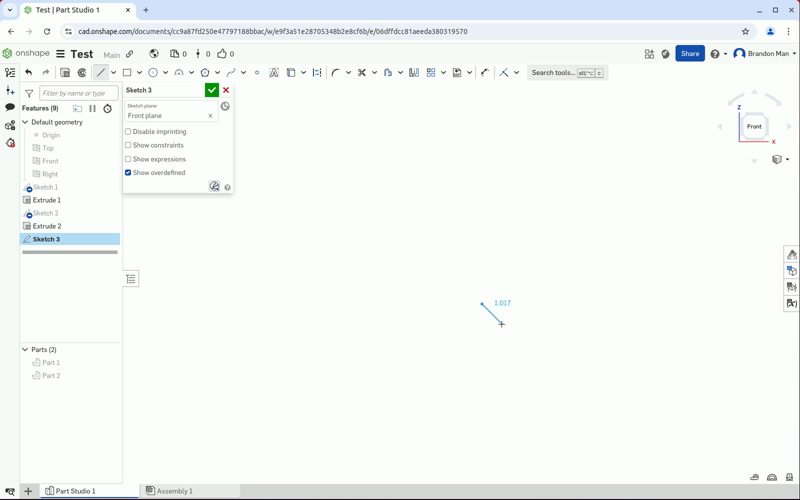
scroll(6)
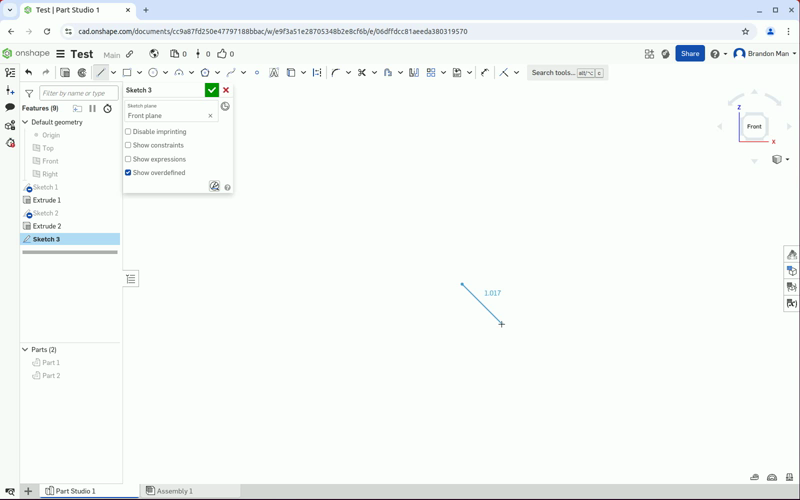
click(501, 323)
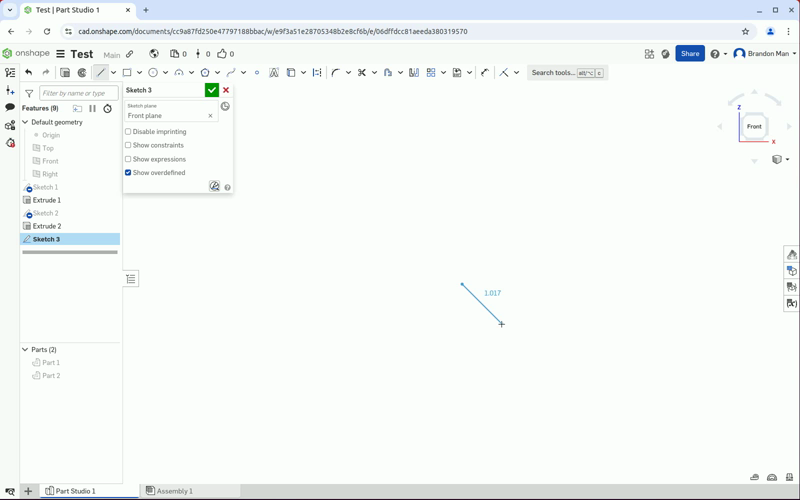
scroll(-6)
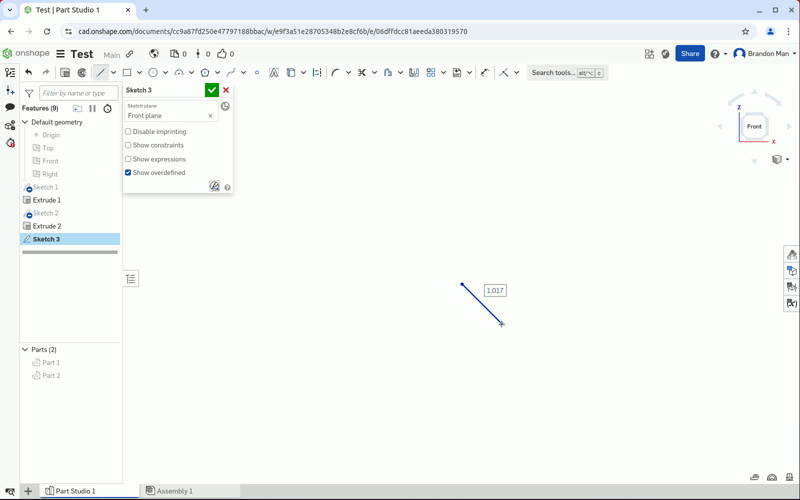
scroll(-6)
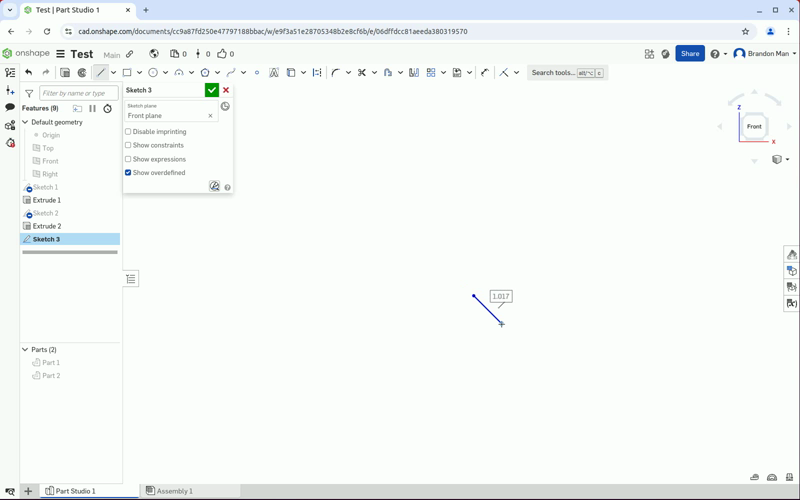
scroll(-6)
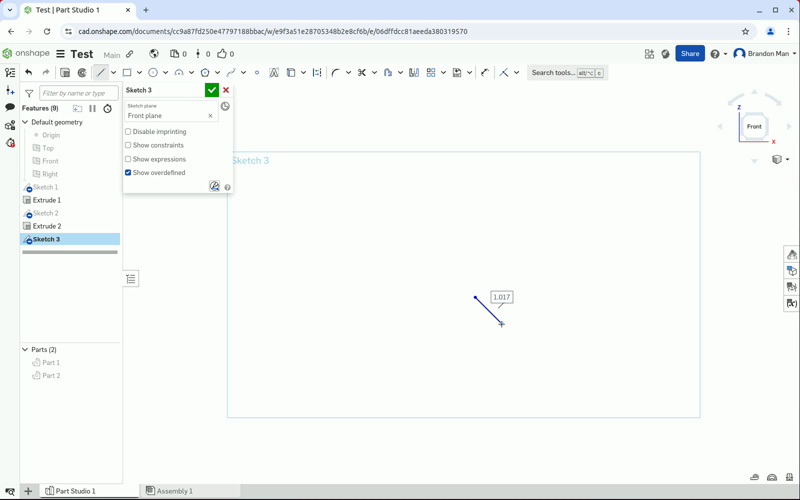
scroll(-6)
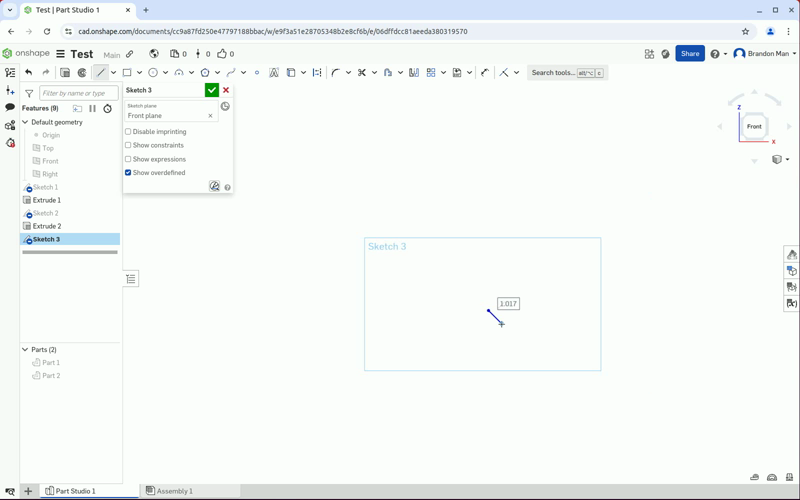
scroll(-6)
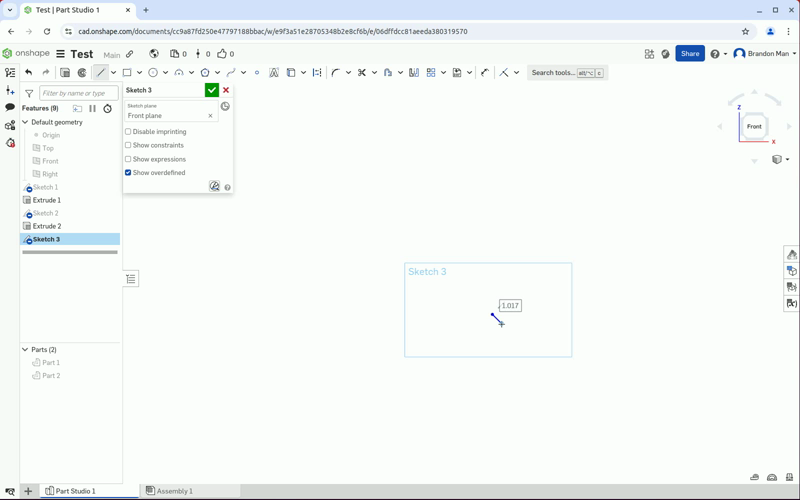
scroll(-6)
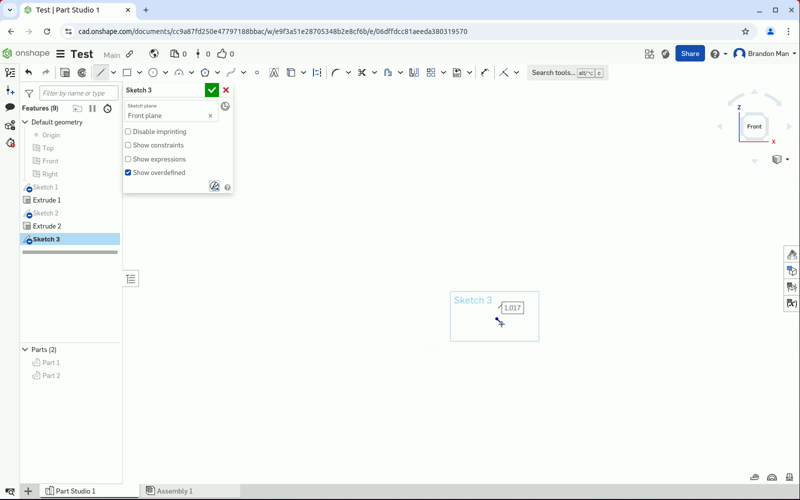
scroll(-6)
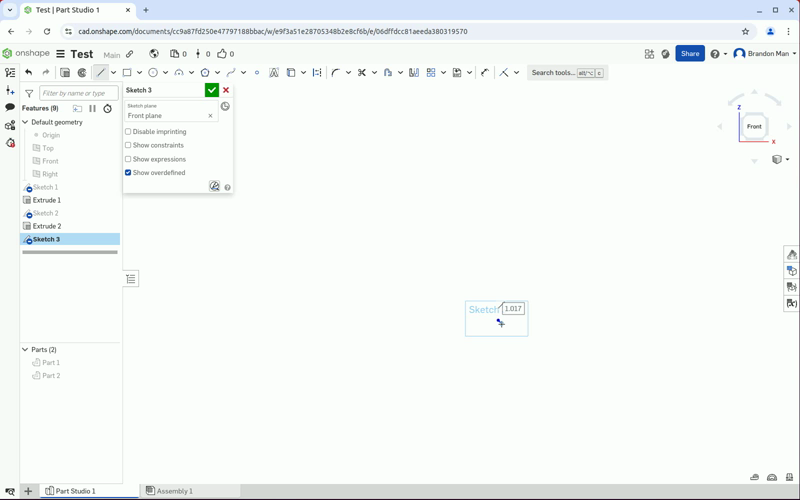
key_up(shift)
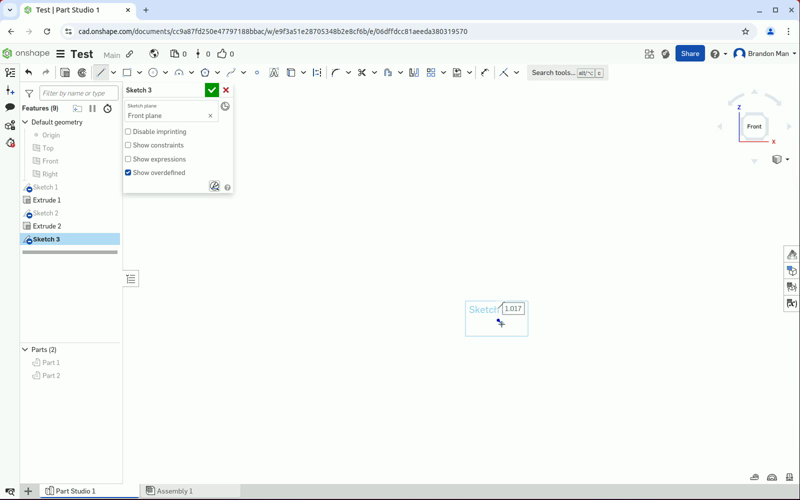
key_down(shift)
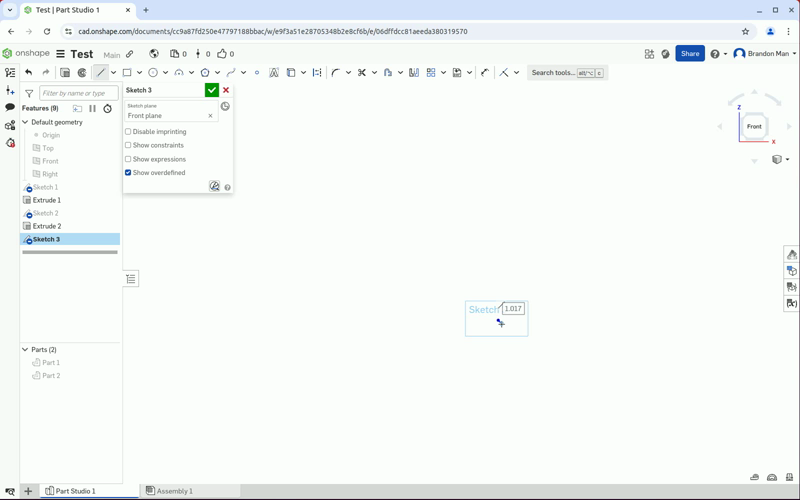
mouse_move(531, 323)
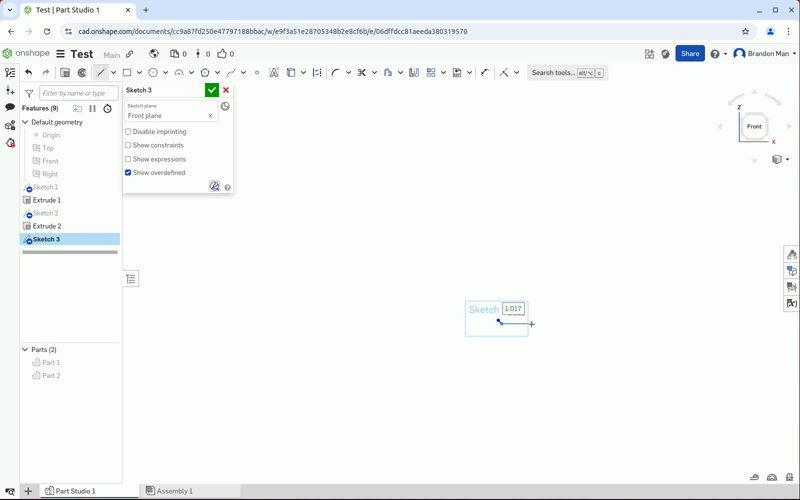
mouse_move(519, 307)
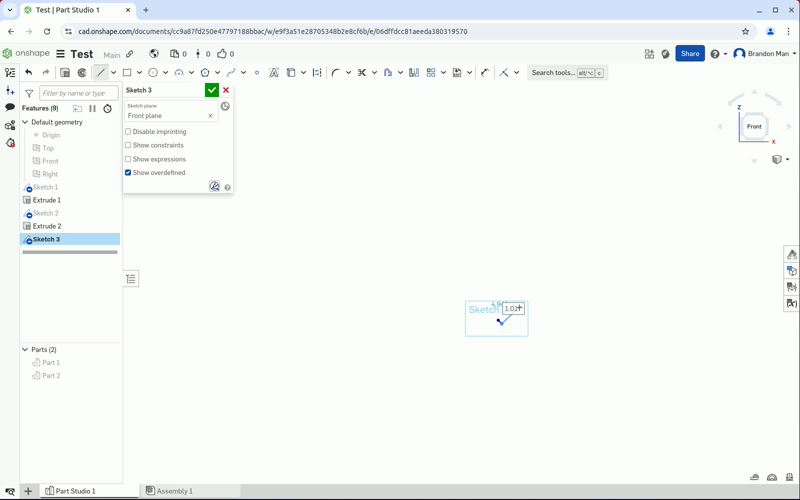
click(519, 307)
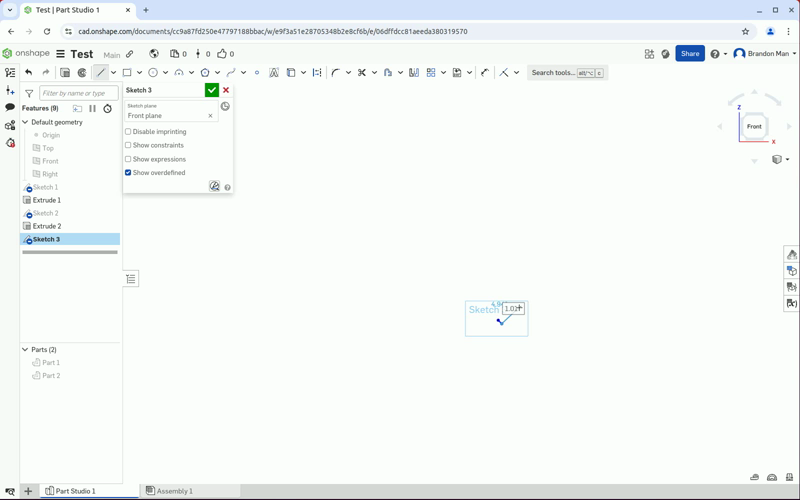
key_up(shift)
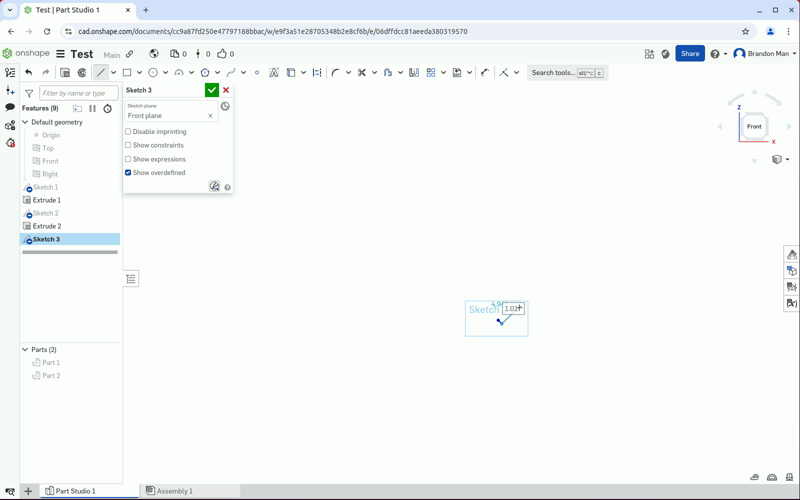
key_down(shift)
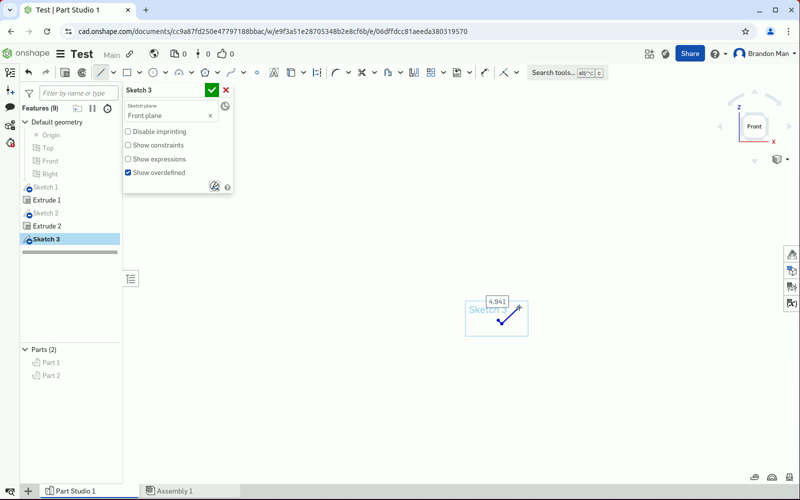
mouse_move(549, 307)
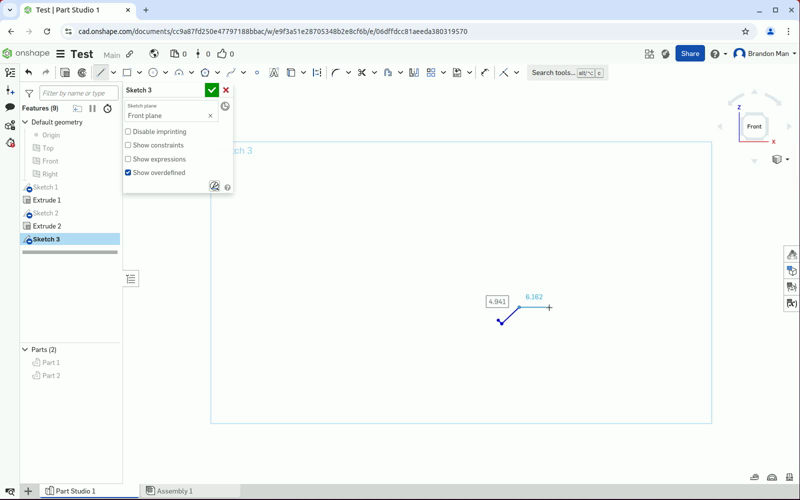
mouse_move(519, 258)
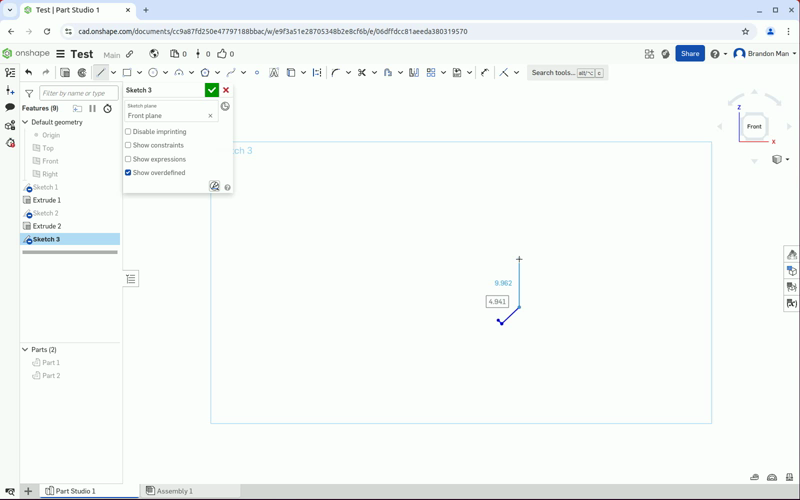
click(519, 258)
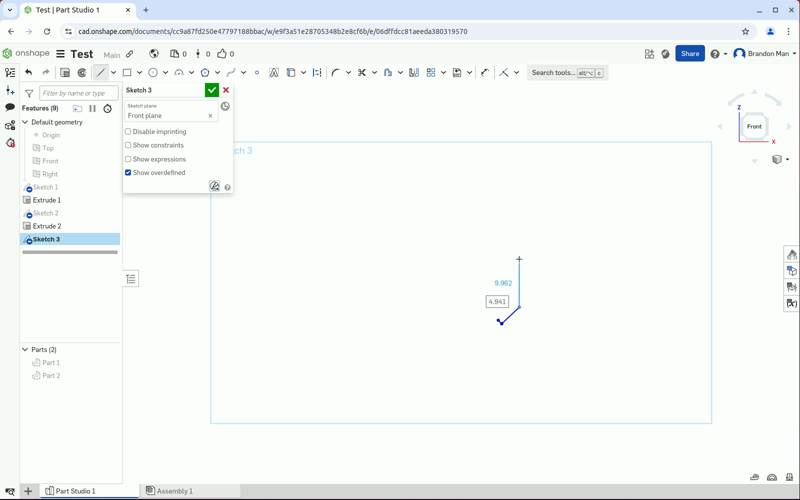
key_up(shift)
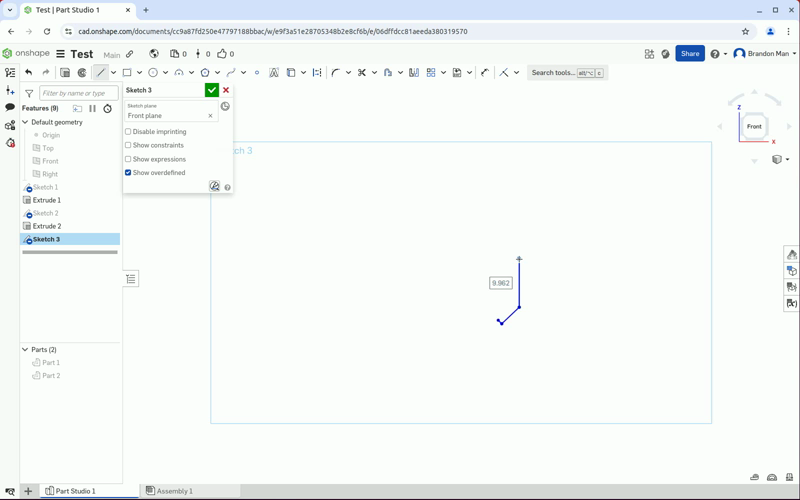
key_down(shift)
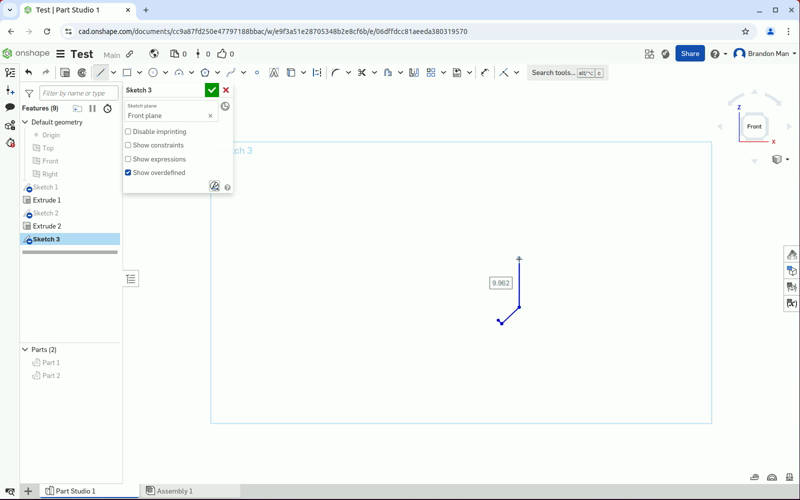
mouse_move(549, 258)
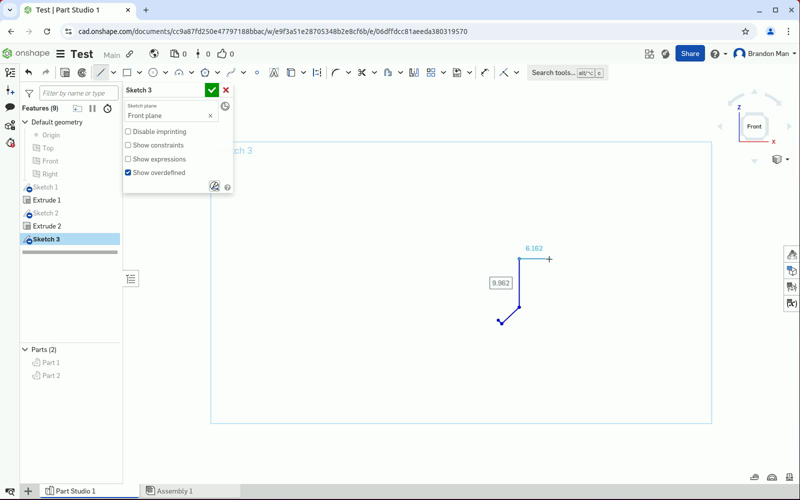
mouse_move(501, 241)
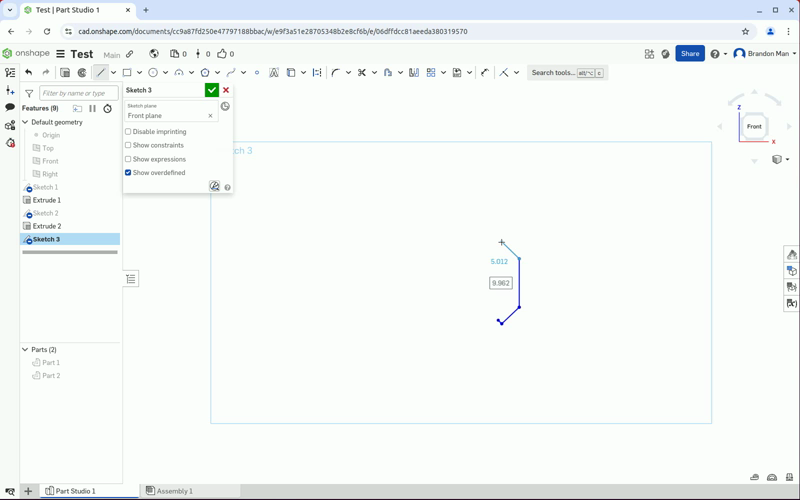
click(501, 241)
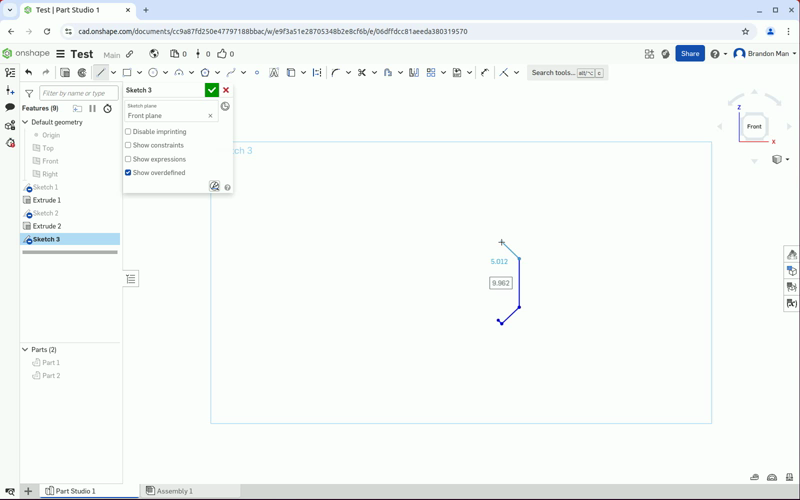
key_up(shift)
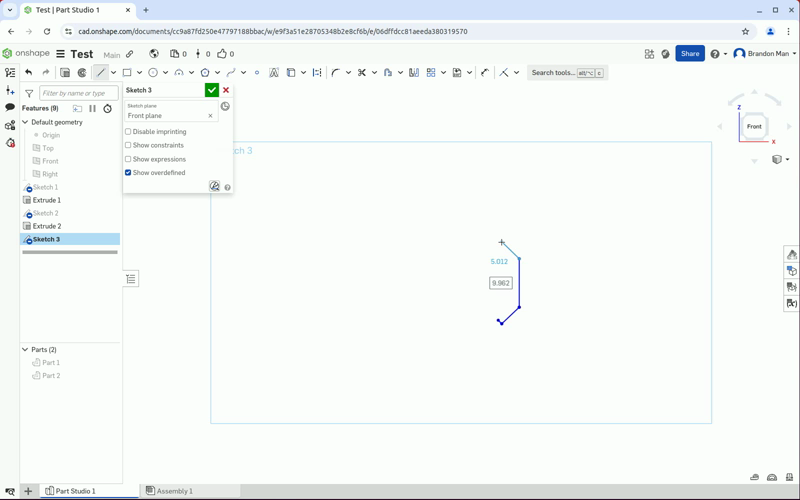
key_down(shift)
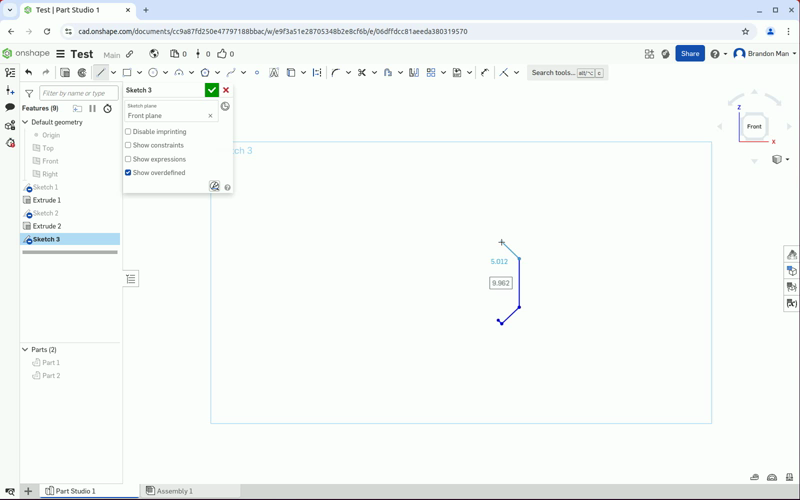
mouse_move(531, 241)
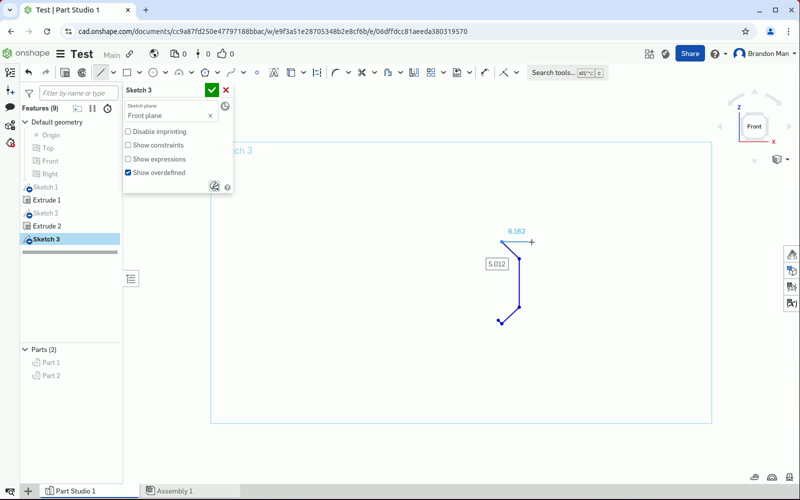
mouse_move(498, 244)
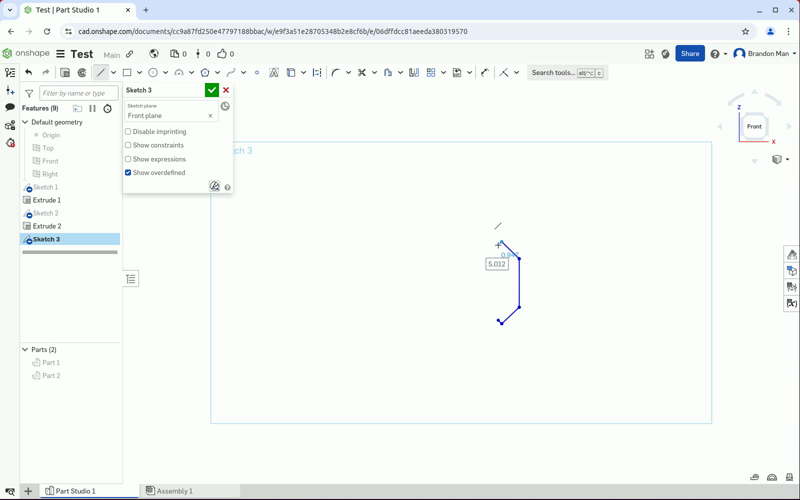
scroll(6)
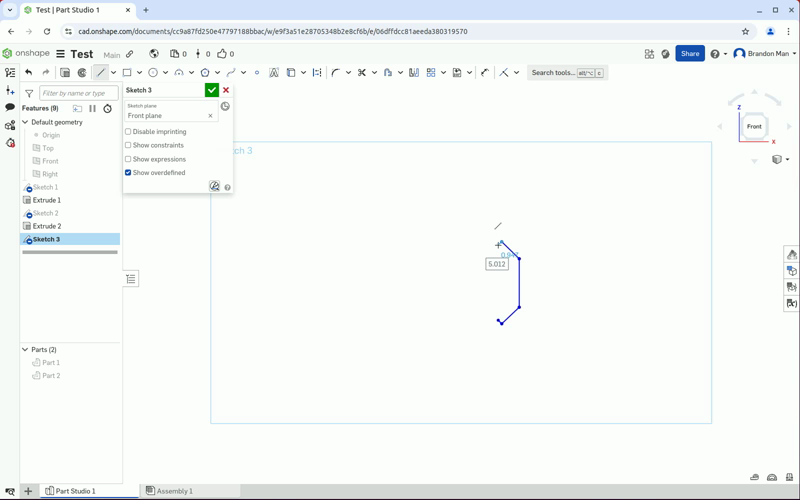
scroll(6)
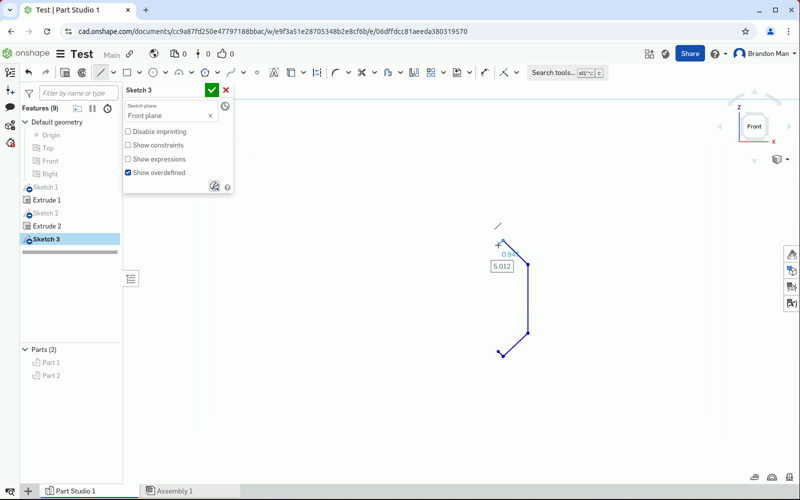
scroll(6)
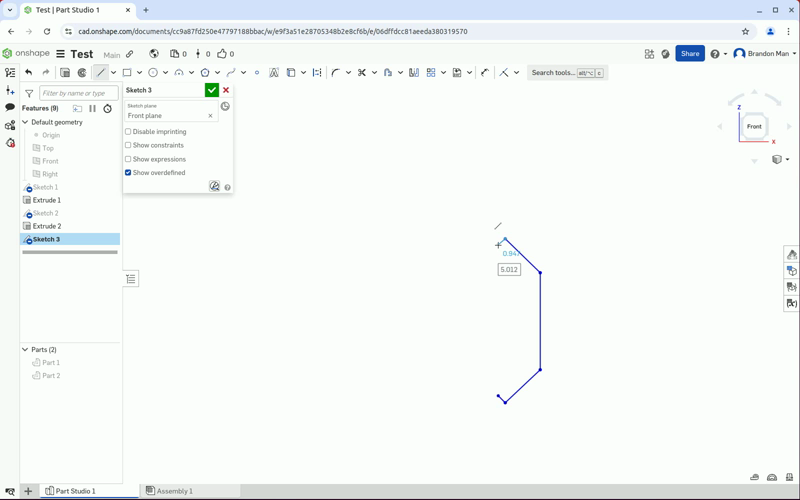
scroll(6)
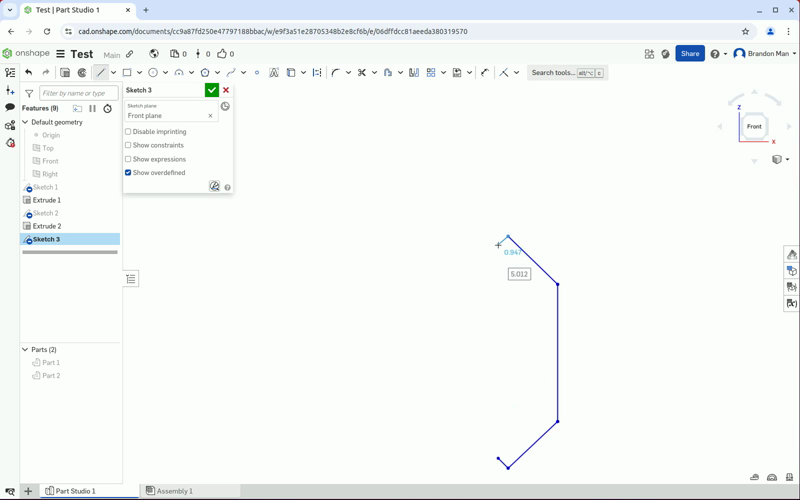
scroll(6)
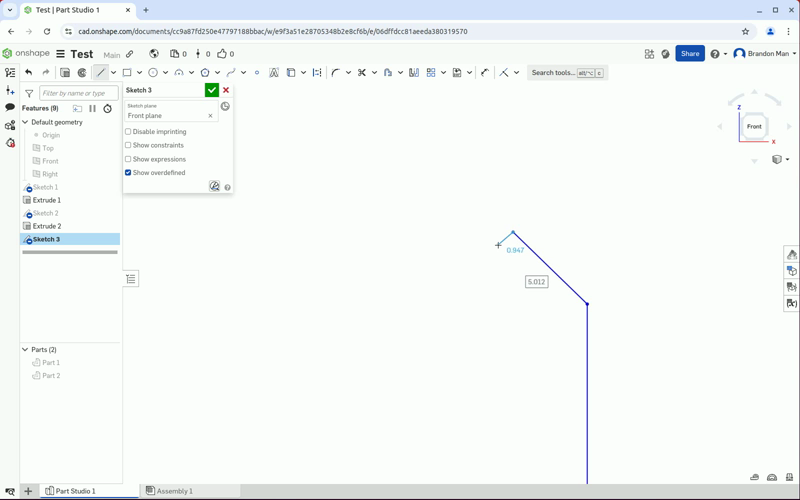
scroll(6)
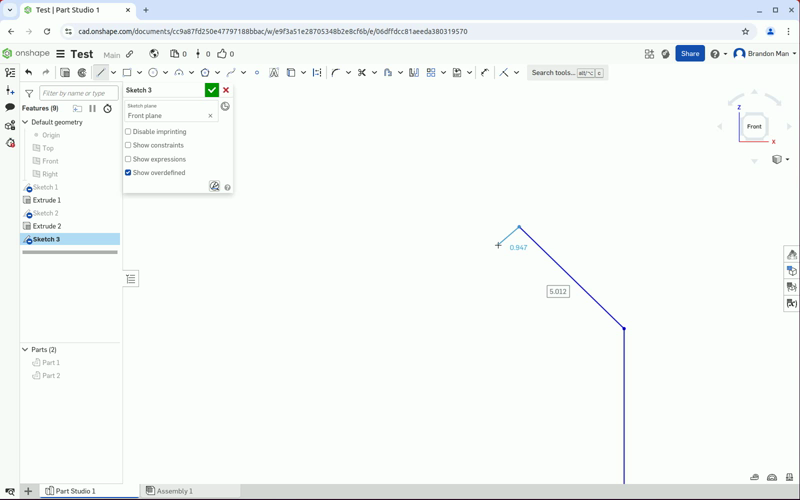
scroll(6)
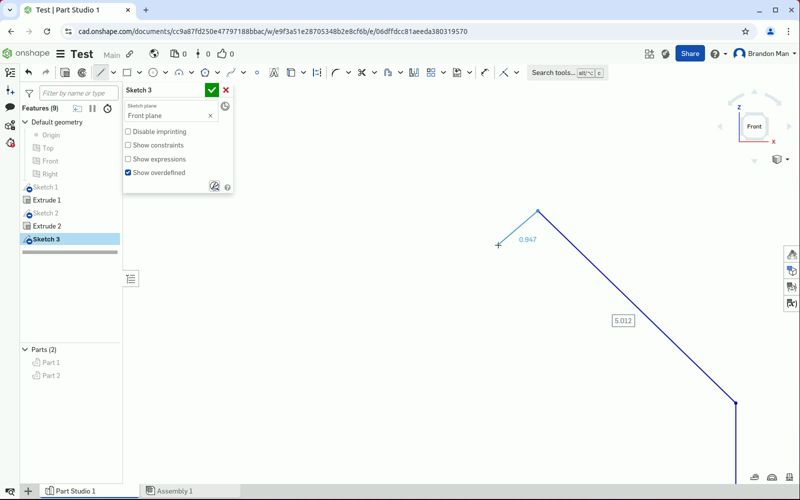
click(498, 244)
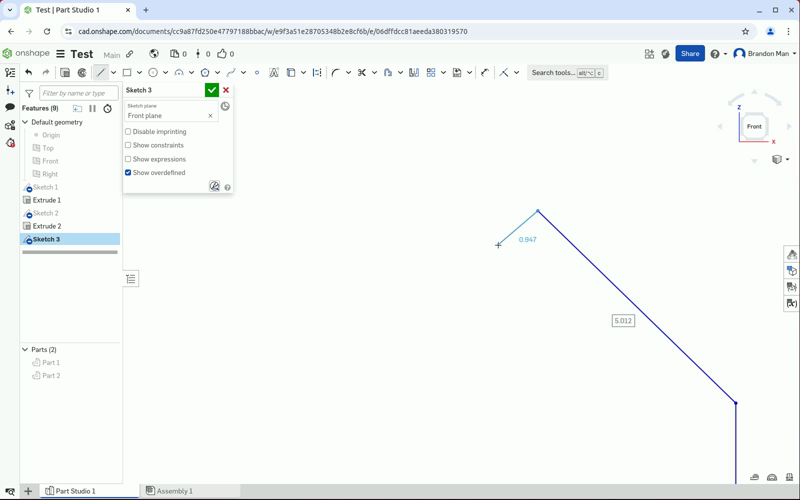
scroll(-6)
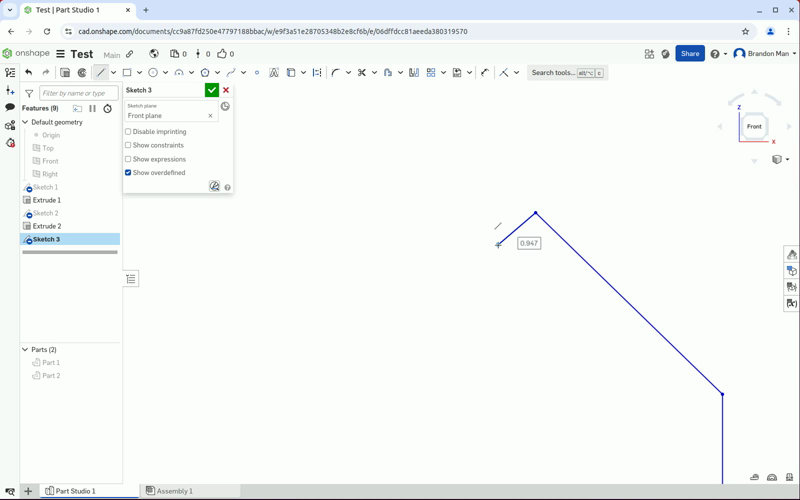
scroll(-6)
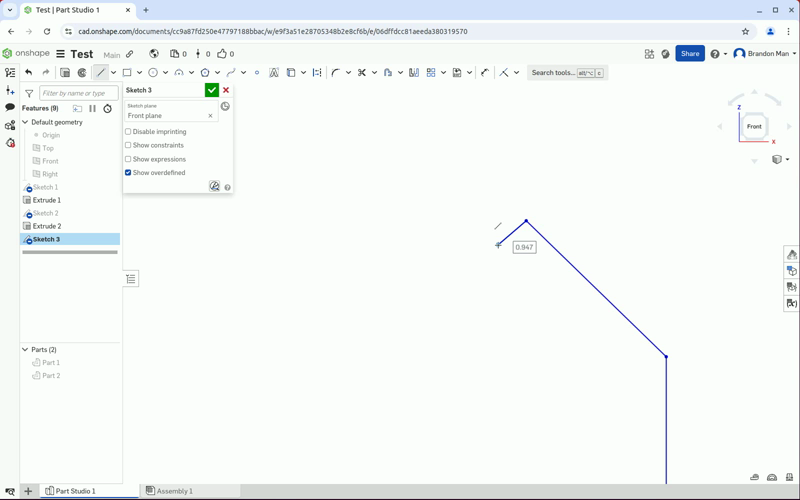
scroll(-6)
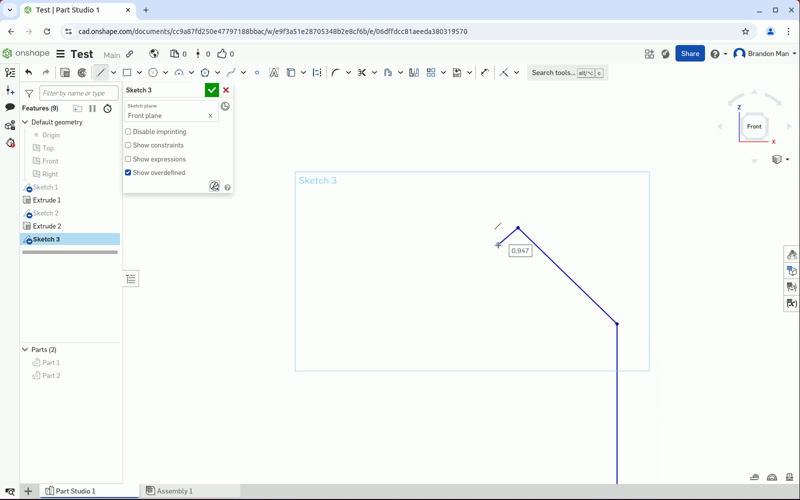
scroll(-6)
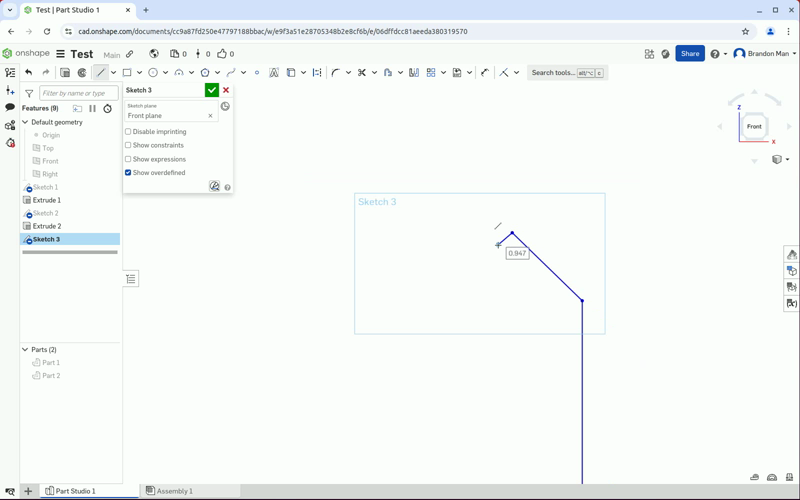
scroll(-6)
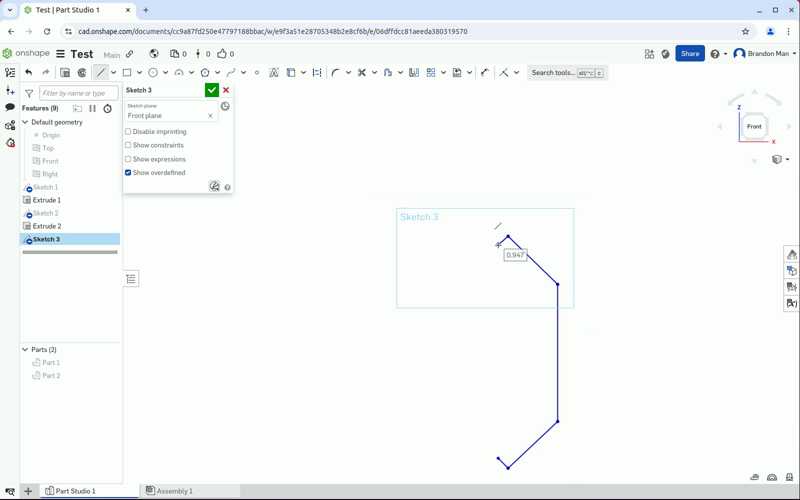
scroll(-6)
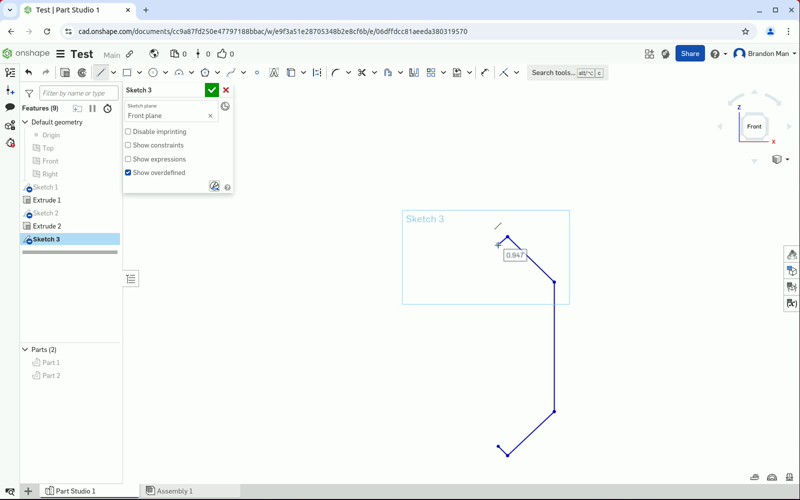
scroll(-6)
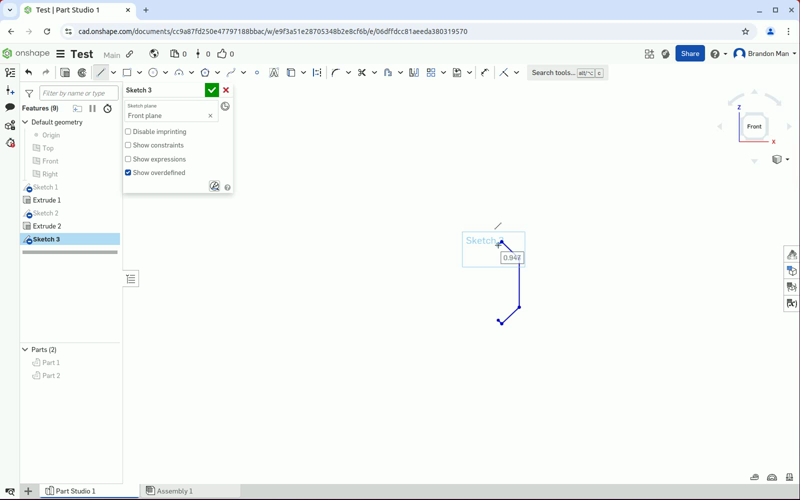
key_up(shift)
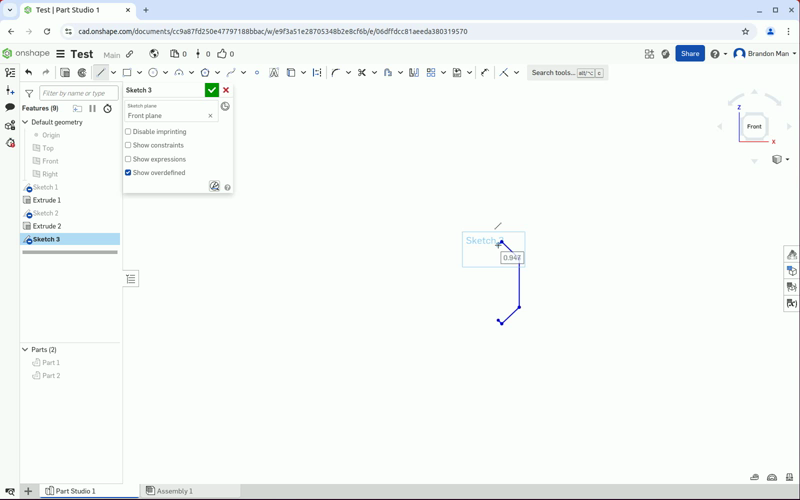
key_down(shift)
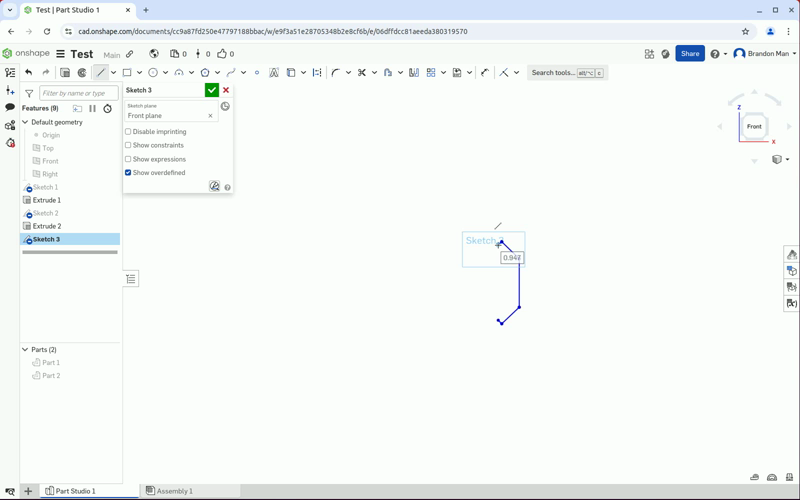
mouse_move(528, 244)
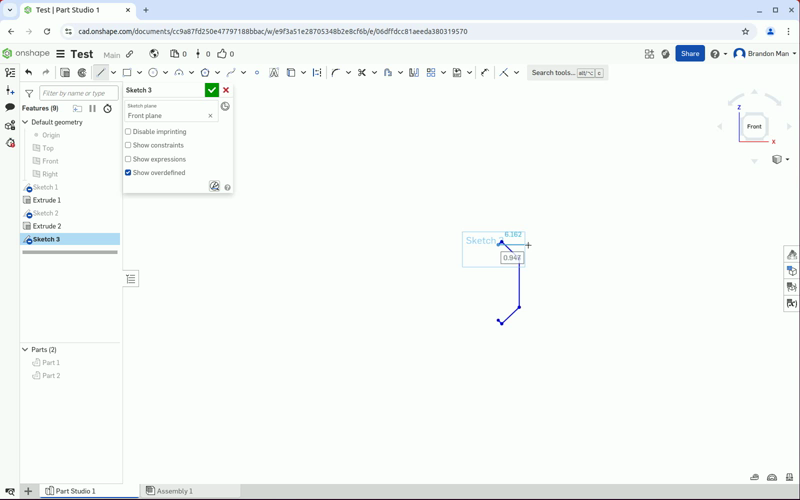
mouse_move(514, 260)
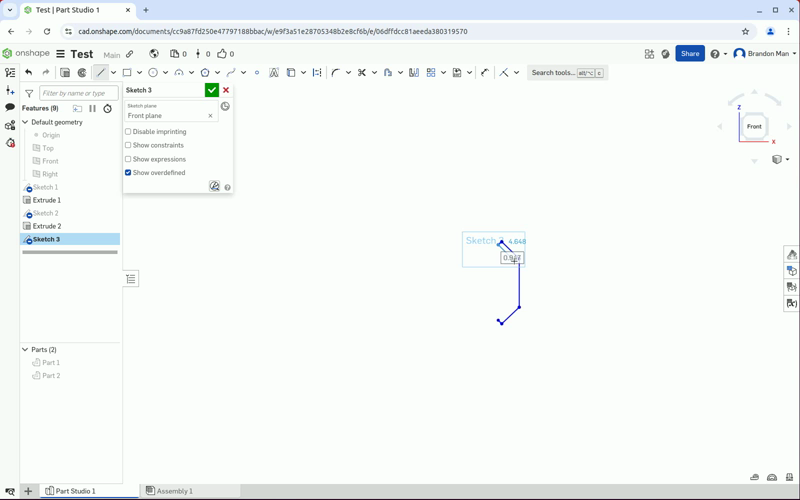
click(514, 260)
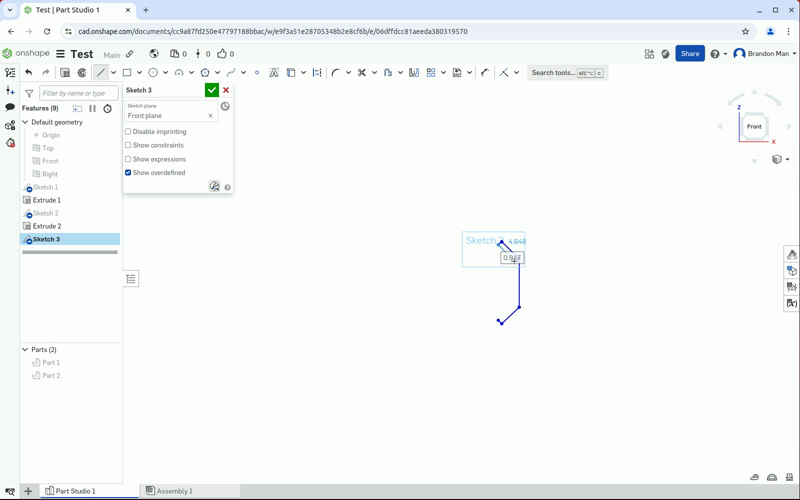
key_up(shift)
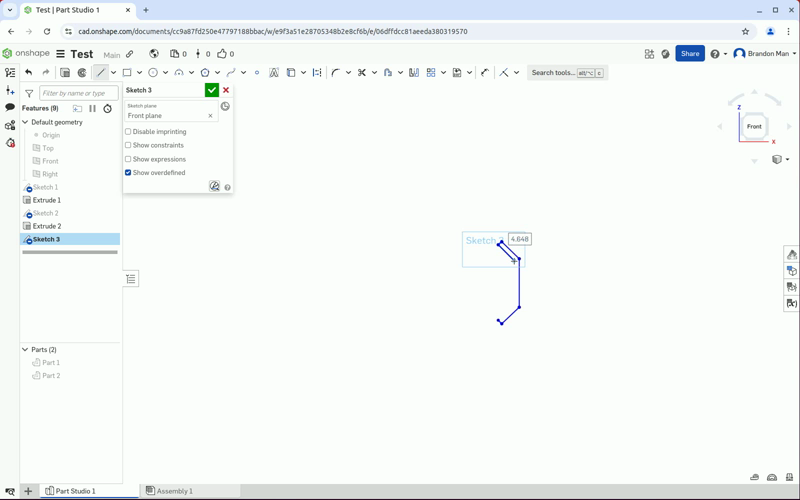
key_down(shift)
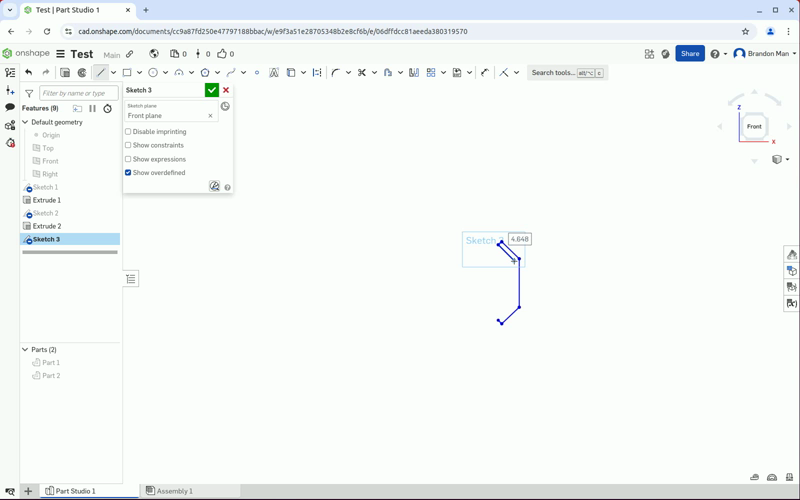
mouse_move(544, 260)
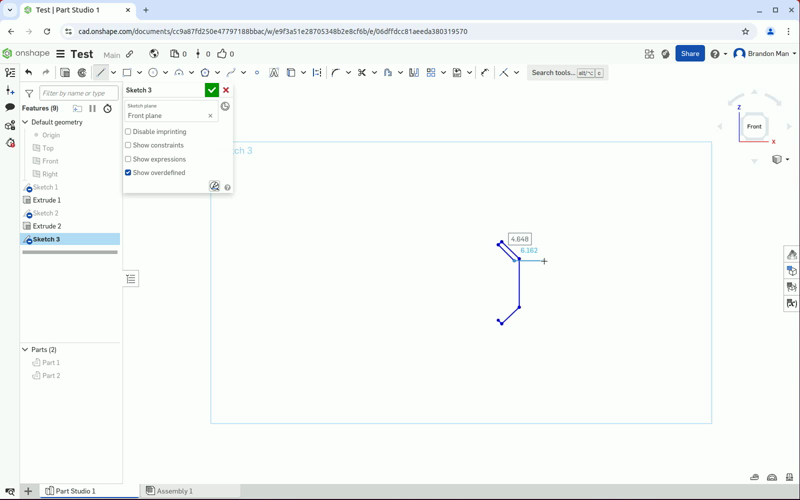
mouse_move(514, 304)
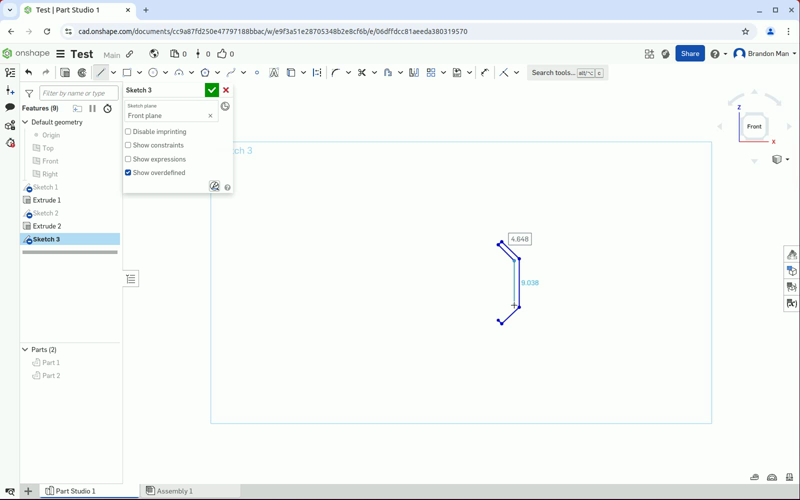
click(514, 304)
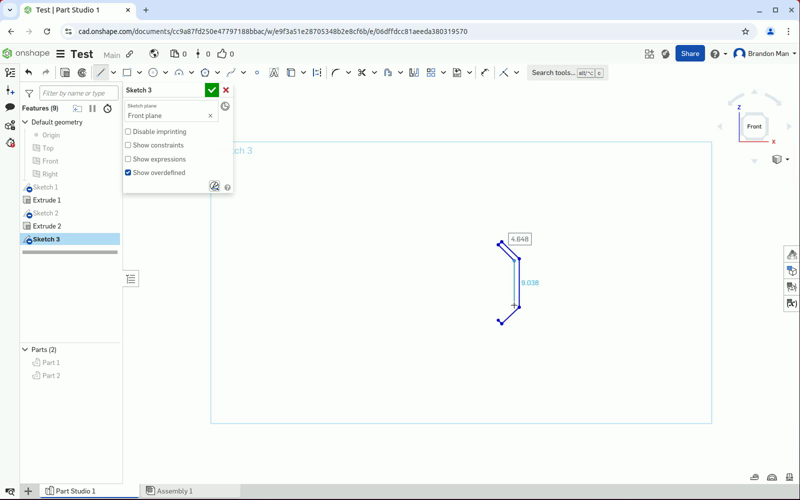
key_up(shift)
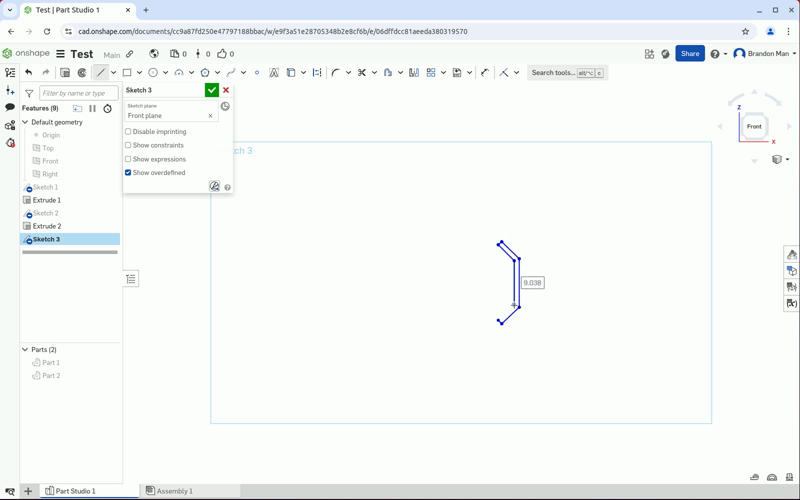
mouse_move(544, 304)
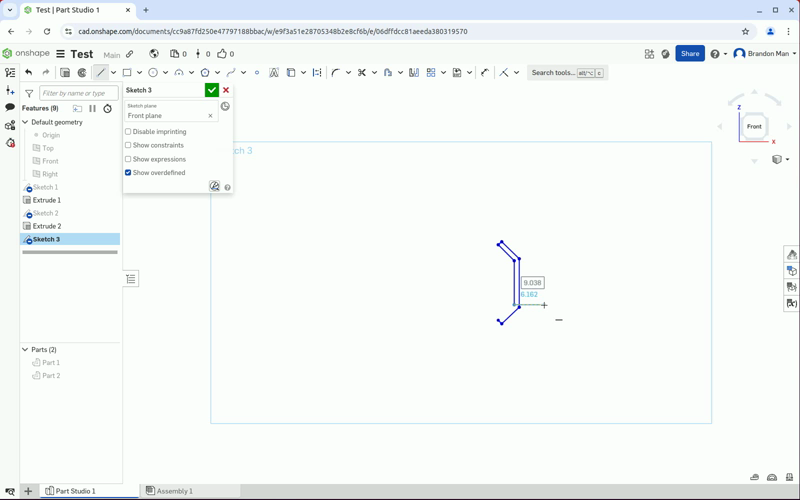
key_down(shift)
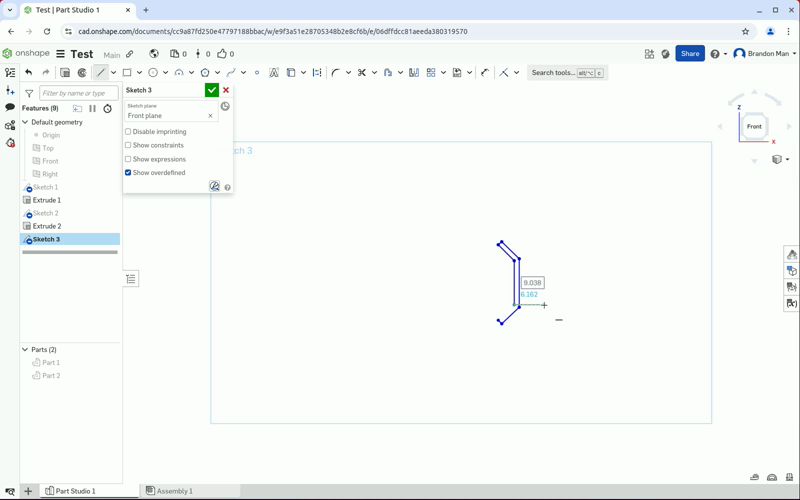
mouse_move(498, 320)
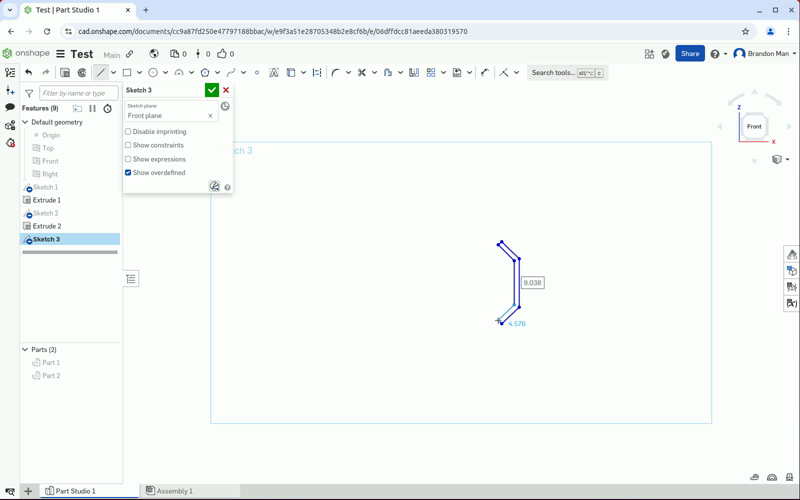
key_up(shift)
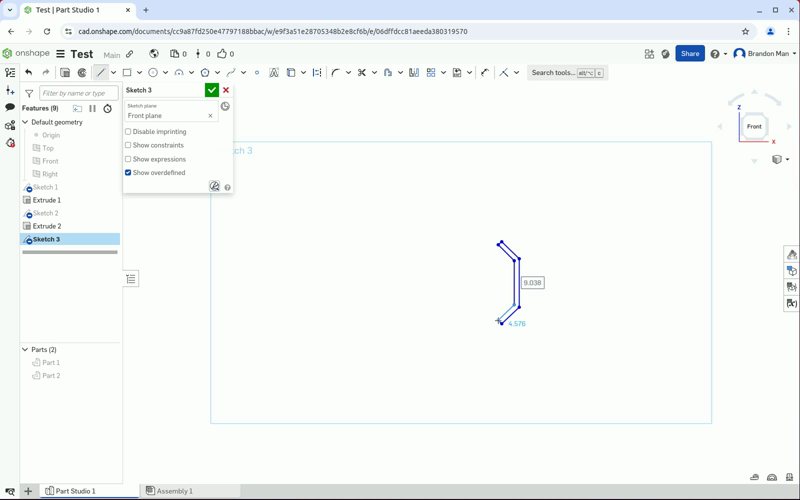
click(498, 320)
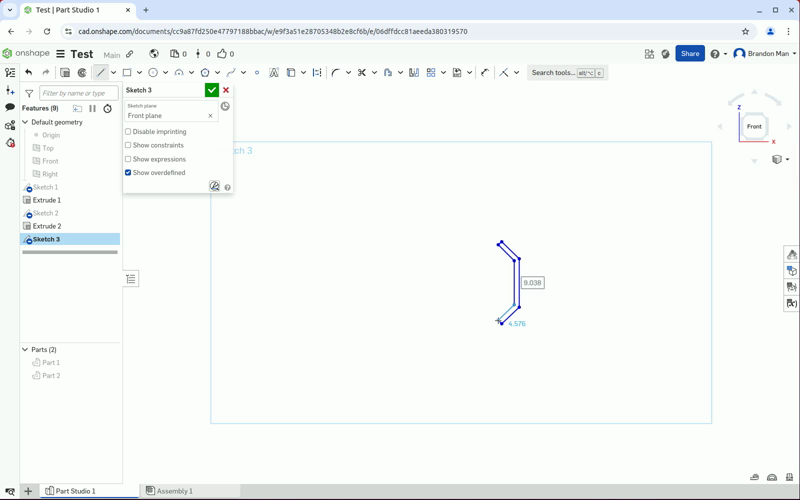
key(esc)
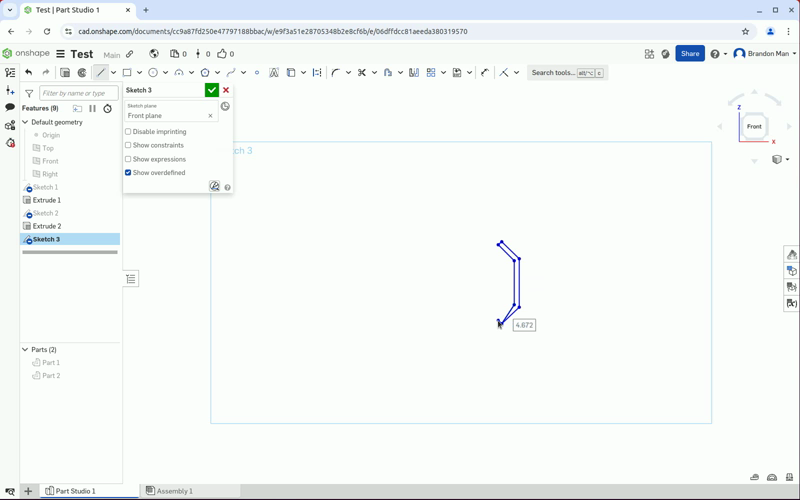
mouse_move(518, 279)
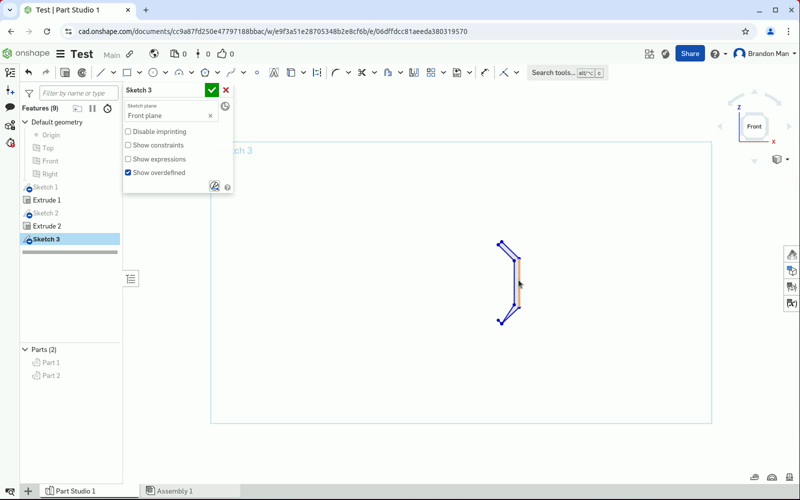
scroll(6)
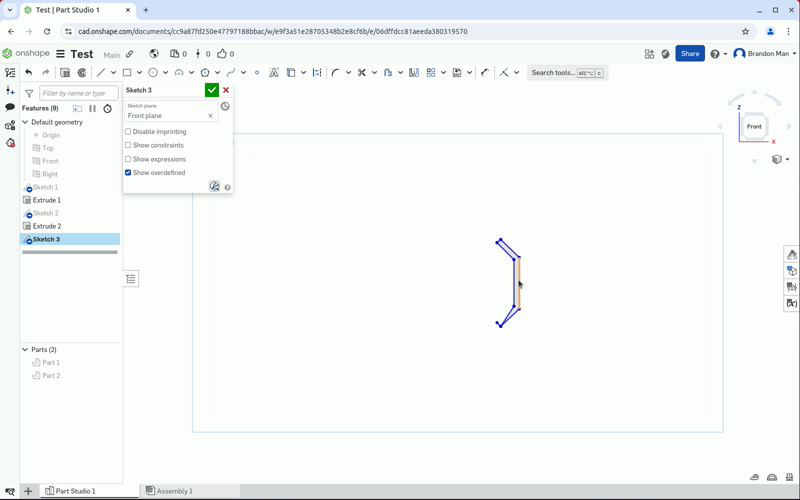
scroll(6)
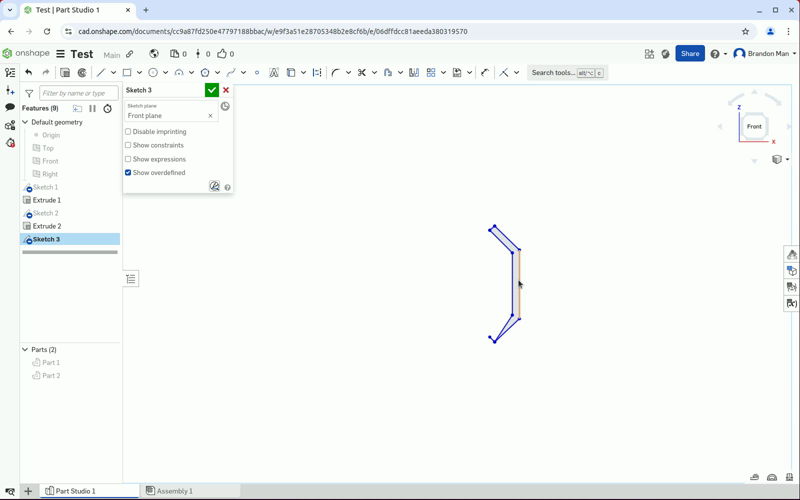
scroll(6)
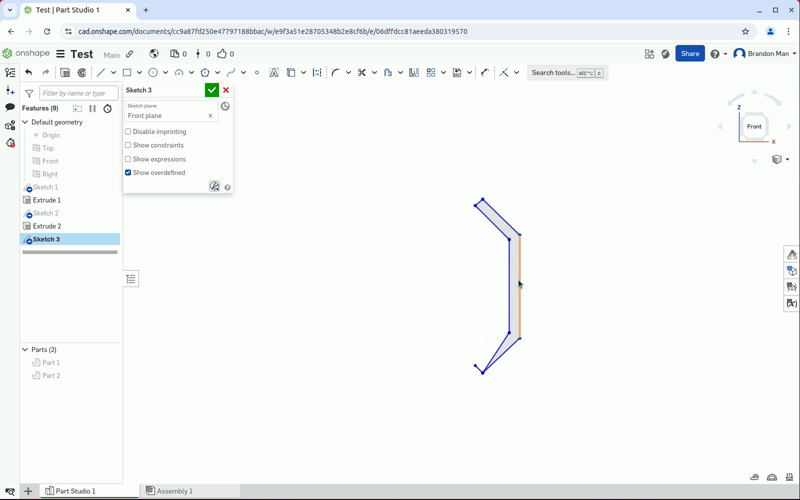
scroll(6)
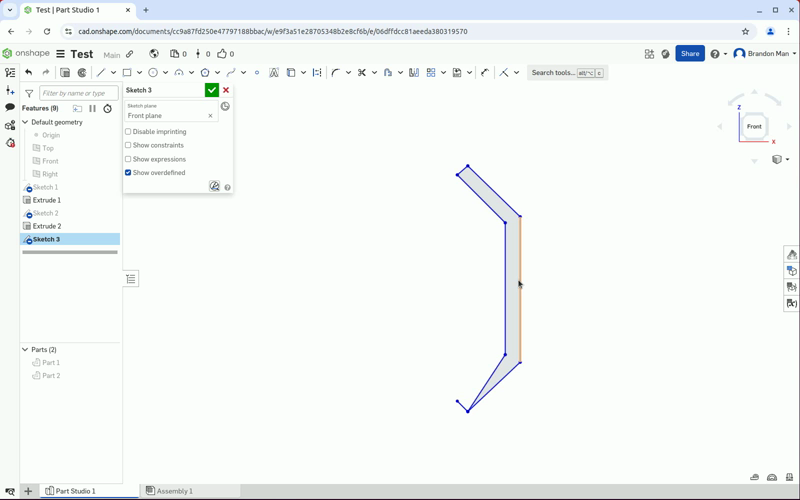
scroll(6)
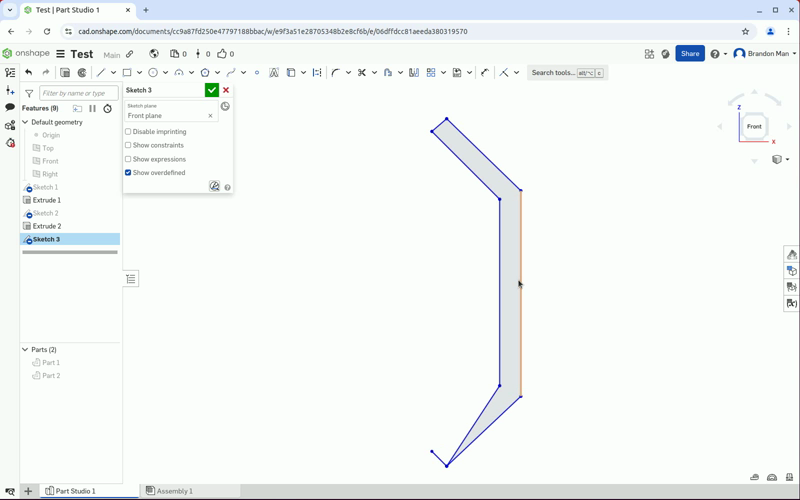
scroll(6)
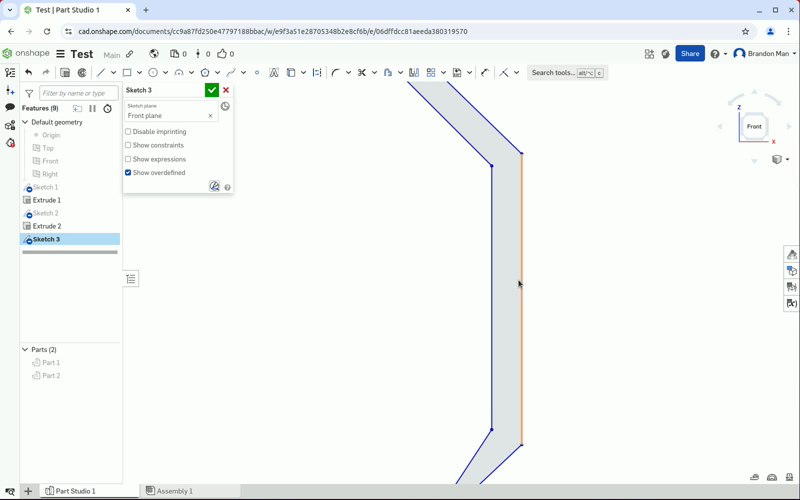
scroll(6)
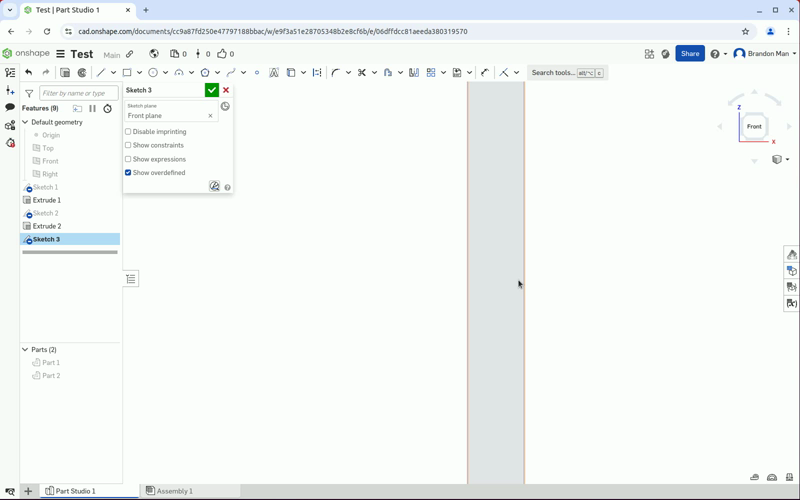
click(518, 279)
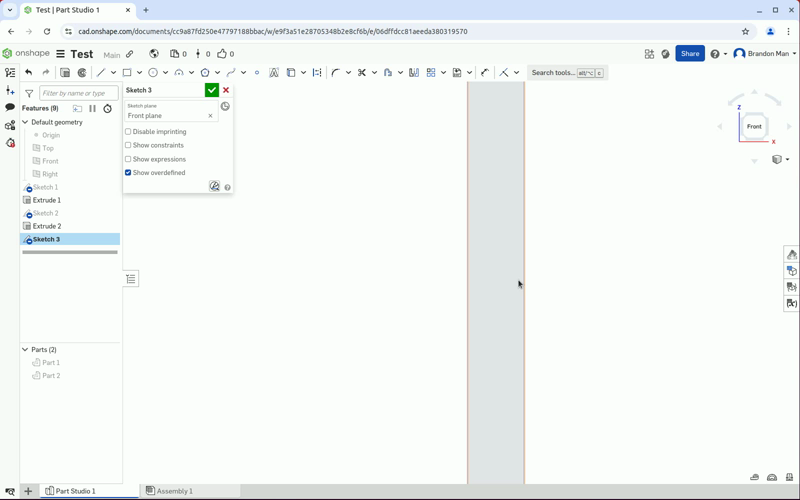
scroll(-6)
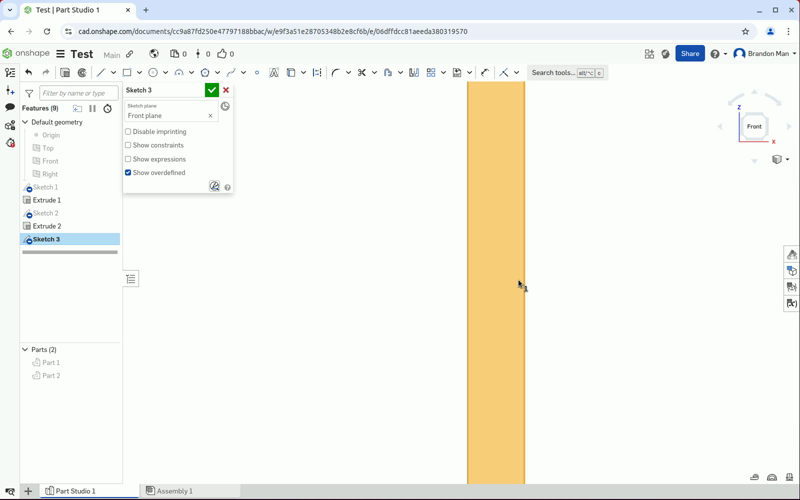
scroll(-6)
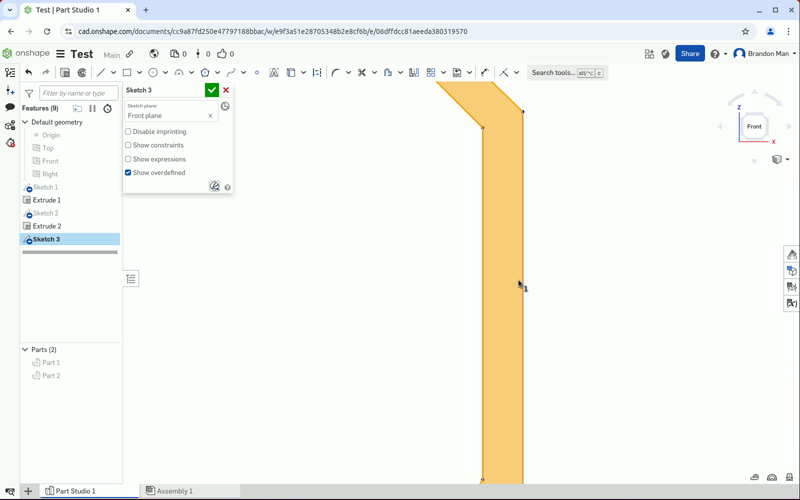
scroll(-6)
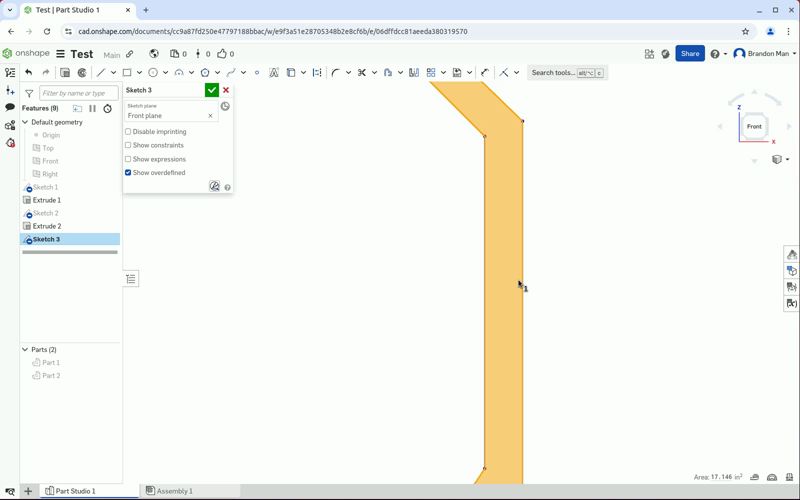
scroll(-6)
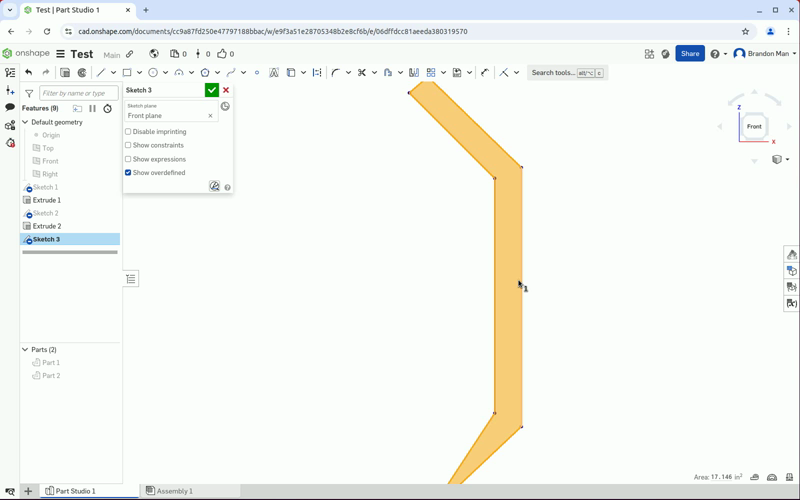
scroll(-6)
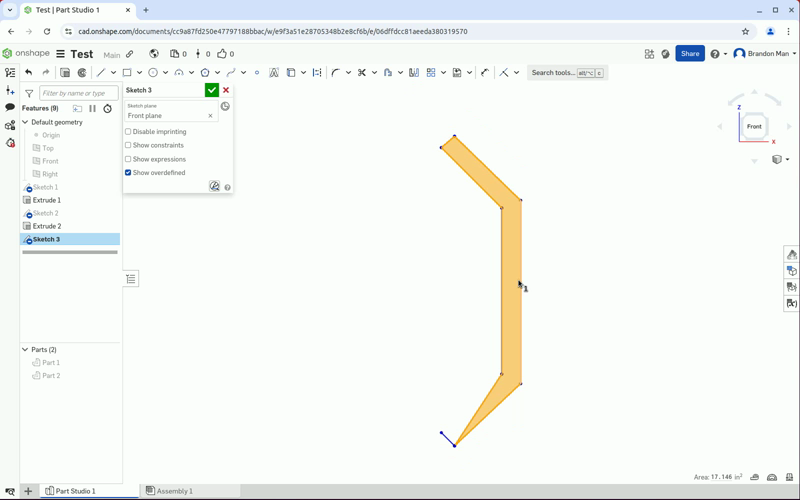
scroll(-6)
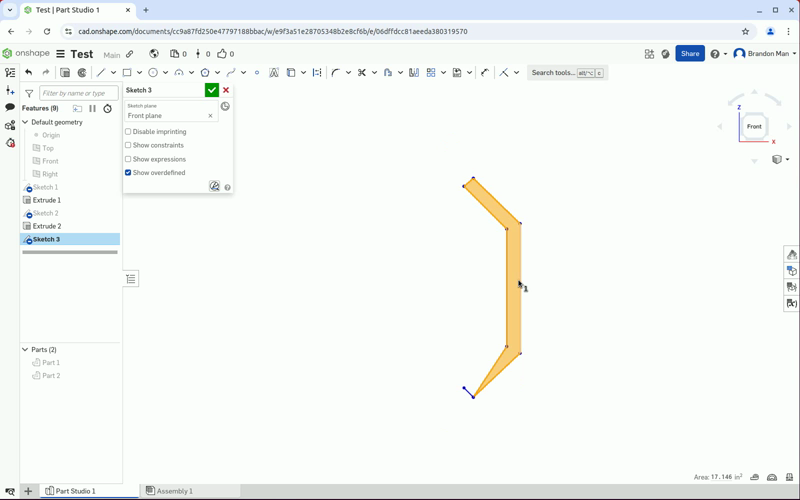
scroll(-6)
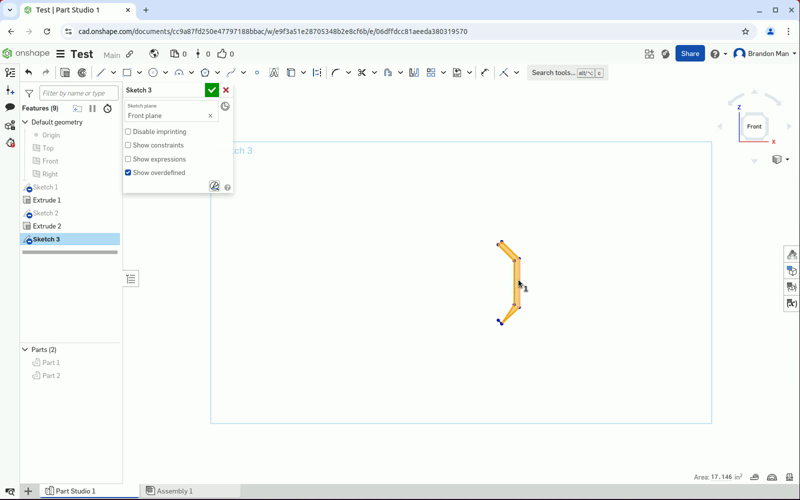
mouse_move(73, 352)
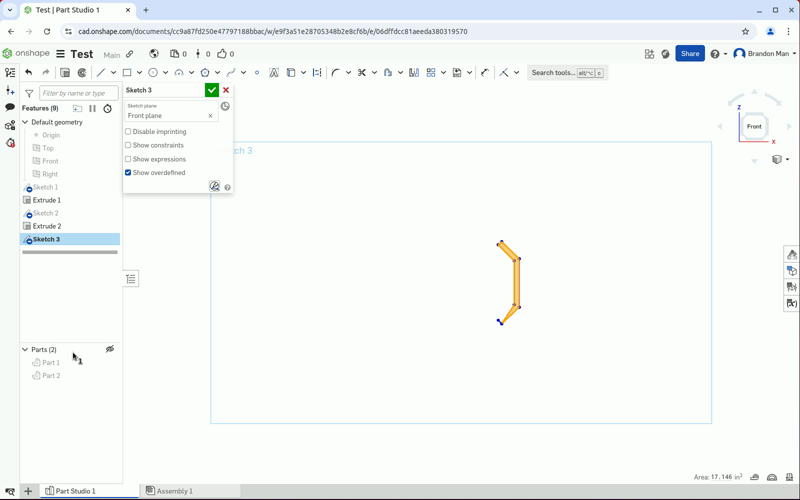
key(shift+y)
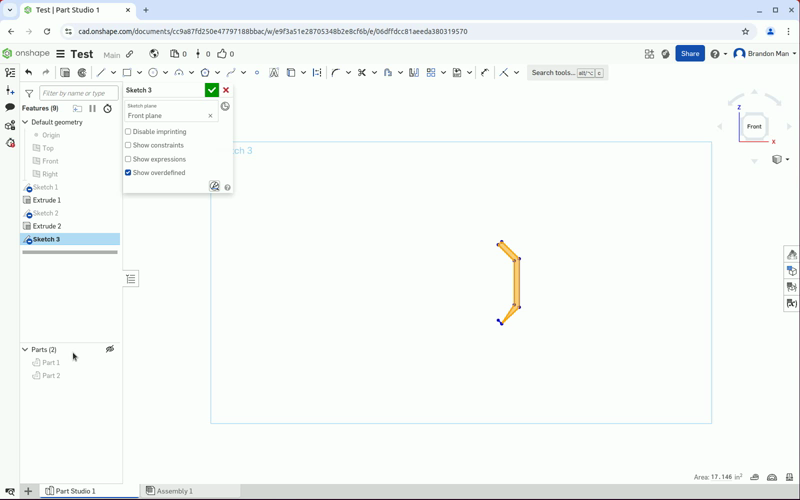
key(shift+e)
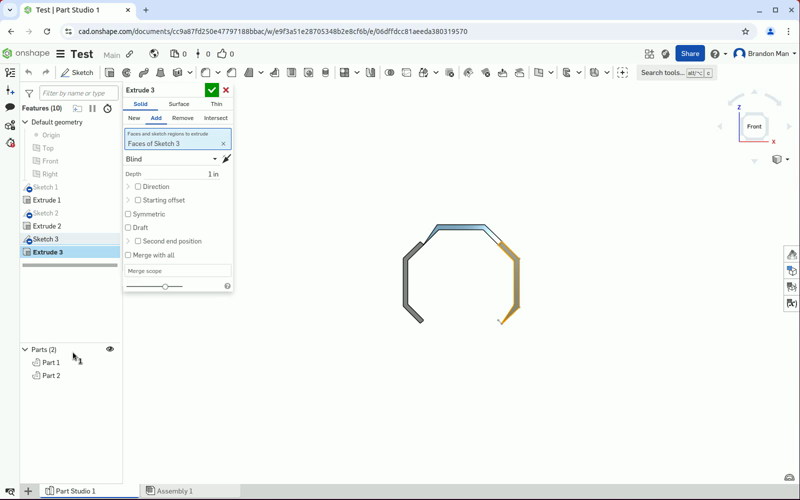
mouse_move(143, 106)
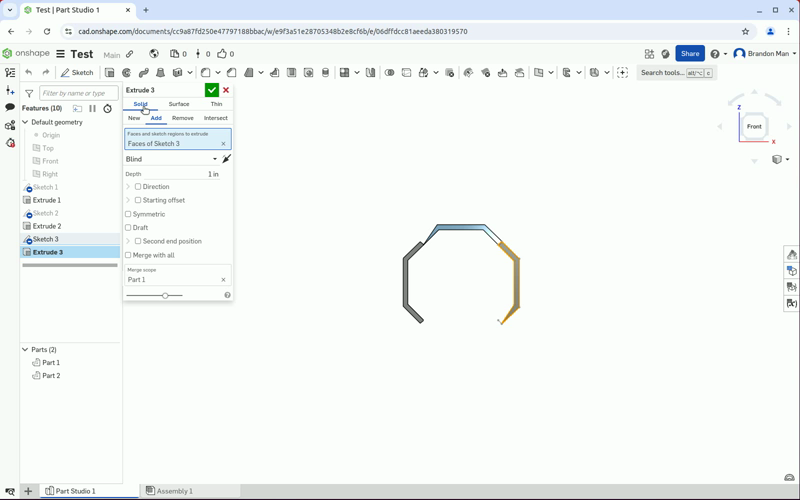
click(143, 106)
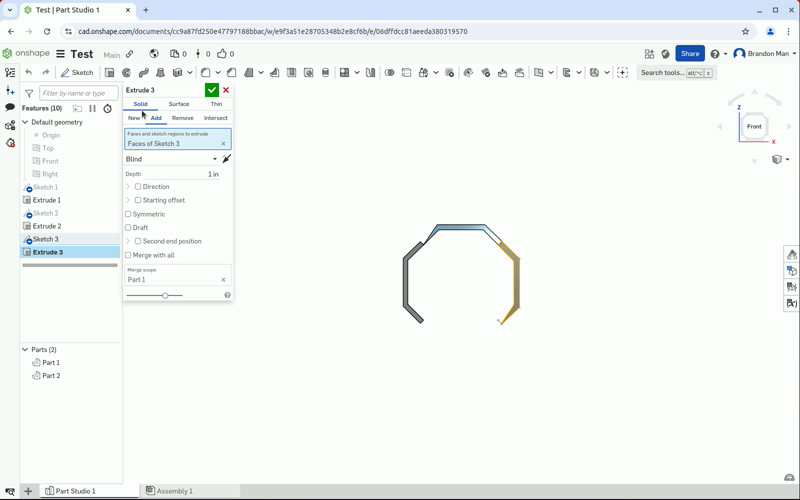
mouse_move(137, 120)
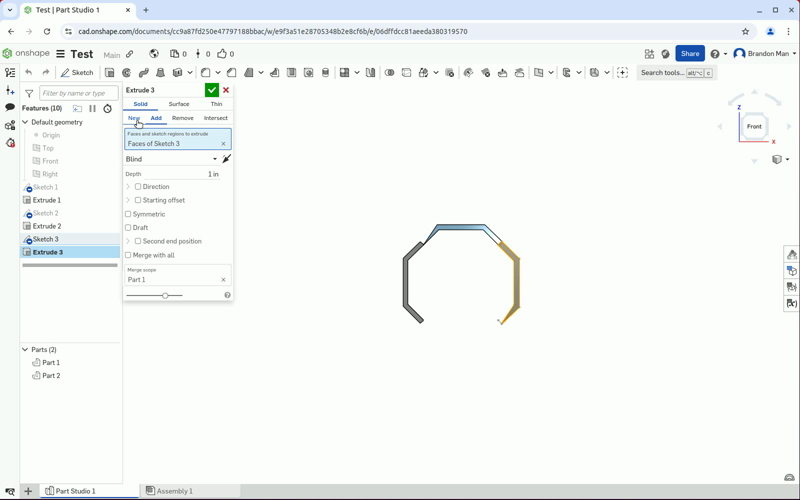
click(137, 120)
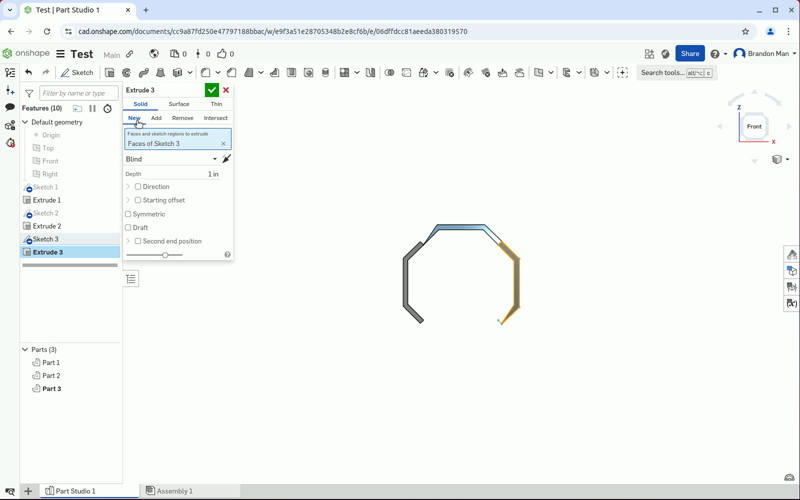
key(tab, 4)
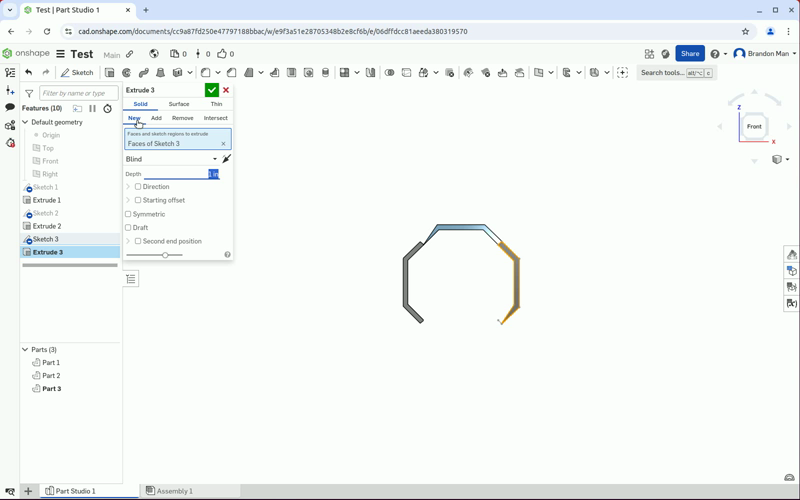
text(46.216)
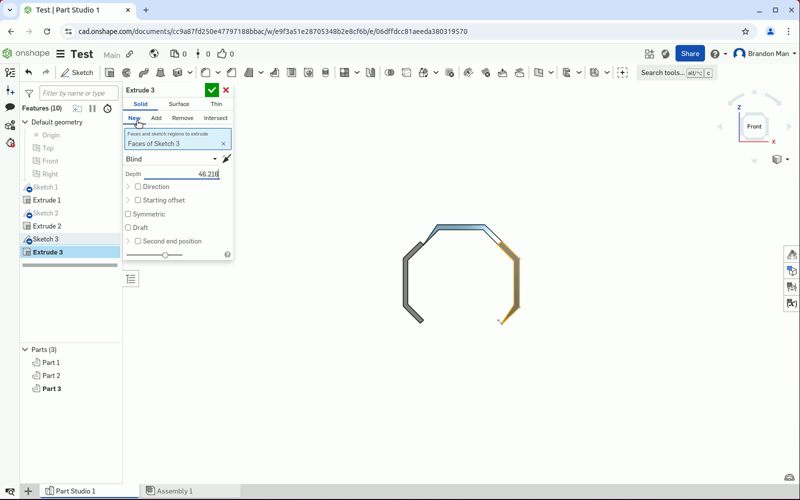
key(tab, 3)
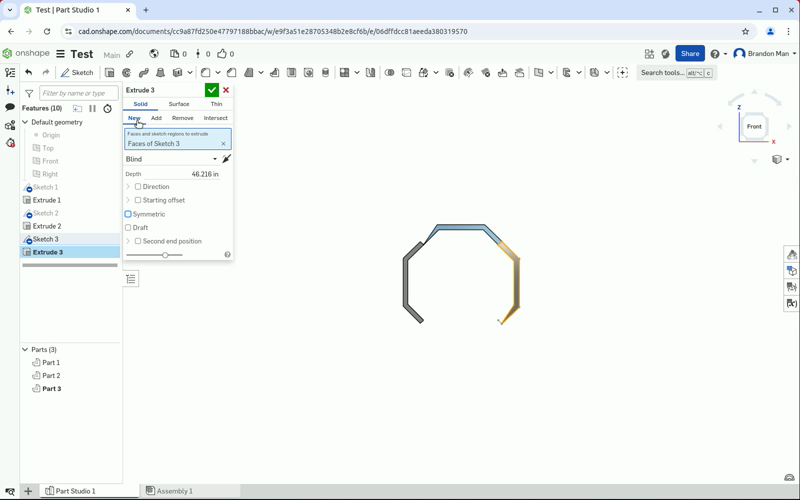
key(space)
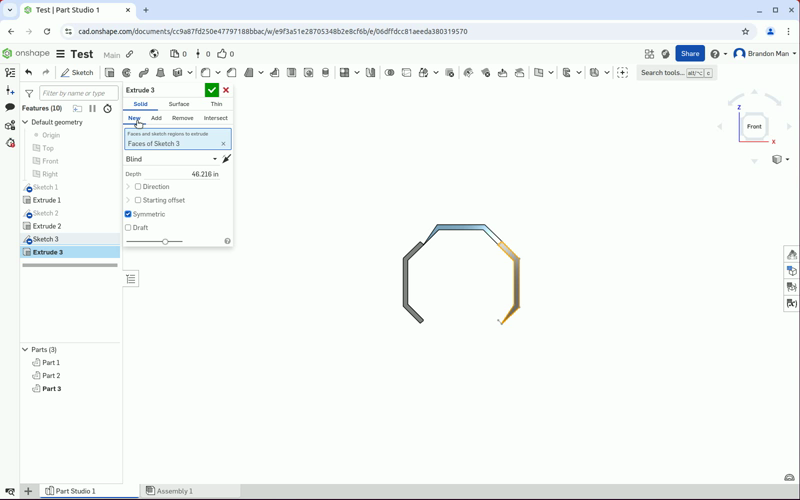
key(enter)
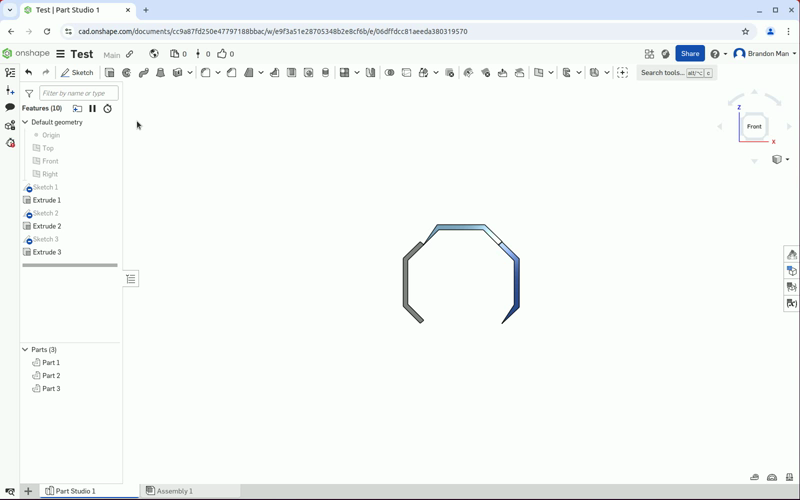
key(shift+h)
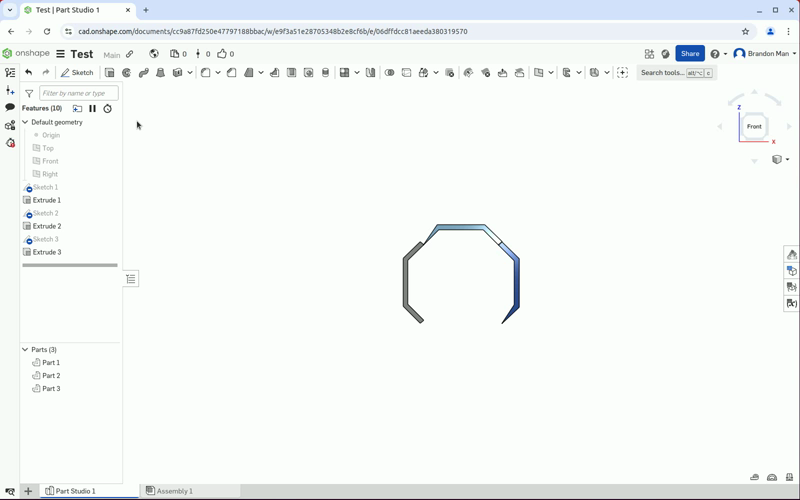
key(shift+h)
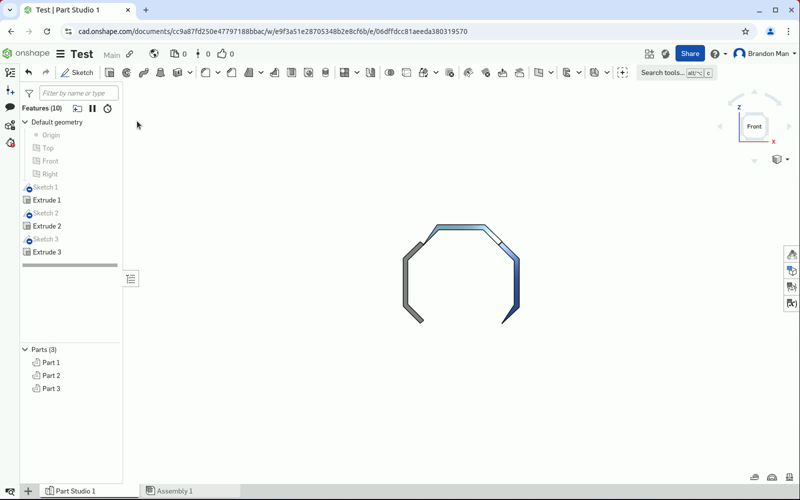
mouse_move(73, 189)
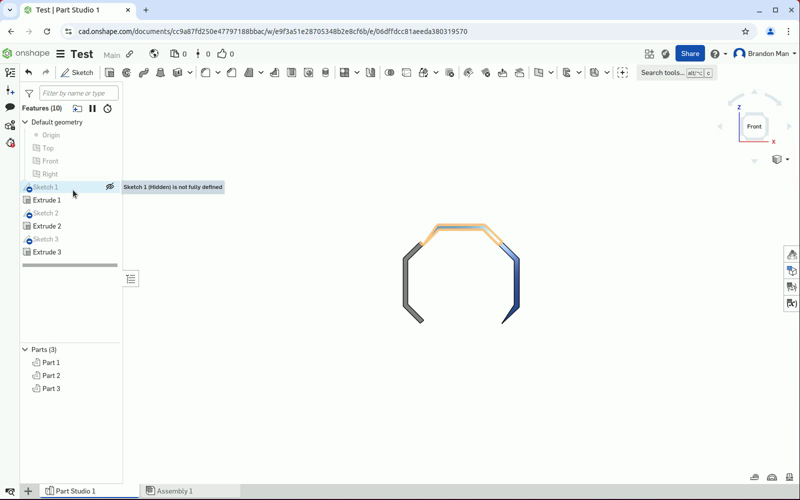
click(73, 189)
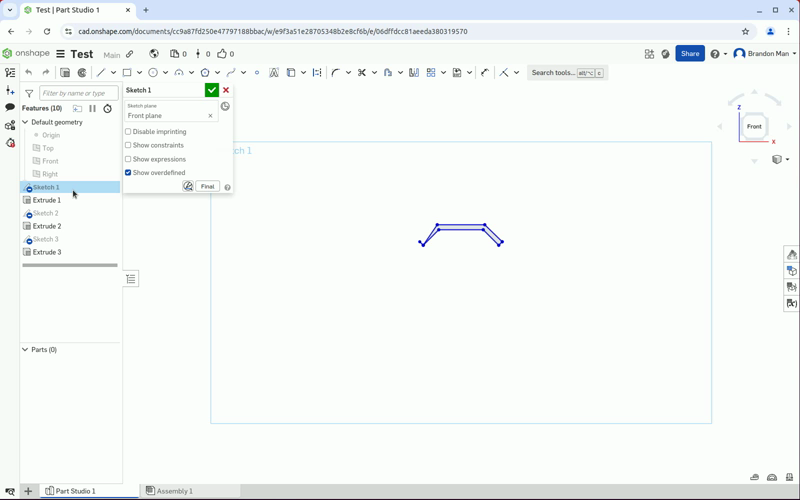
mouse_move(229, 92)
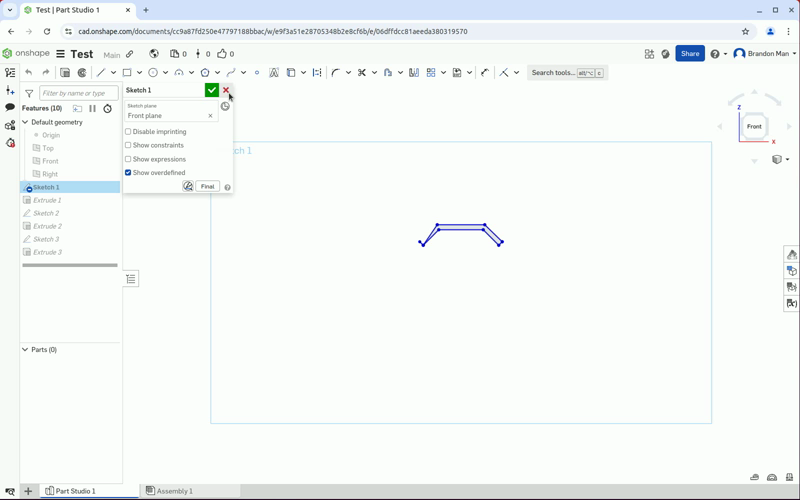
click(229, 92)
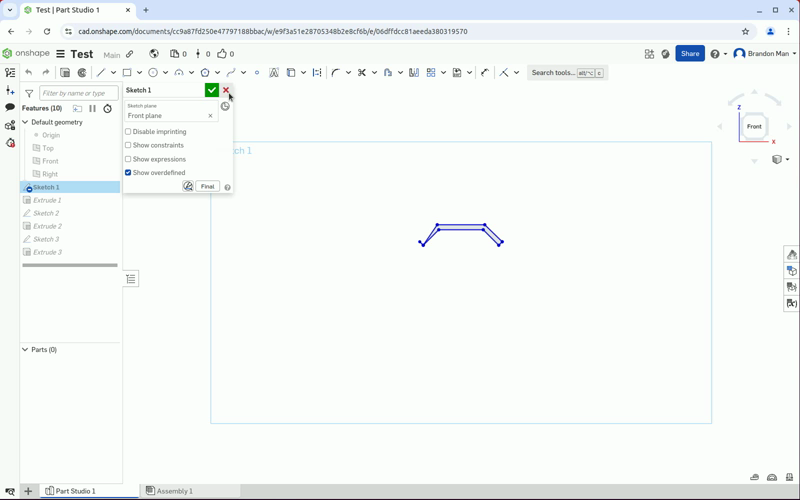
key(shift+s)
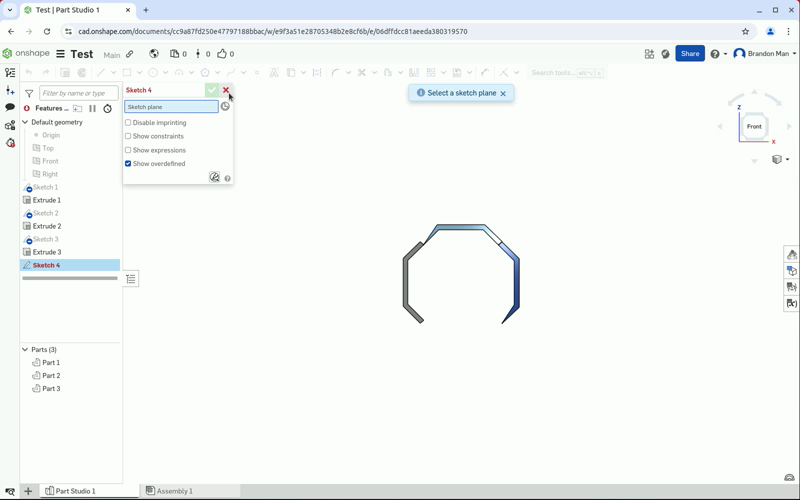
mouse_move(73, 163)
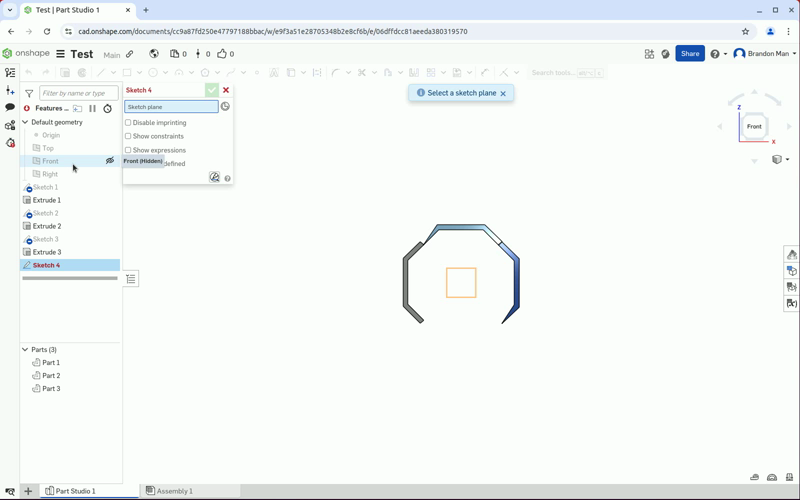
click(73, 163)
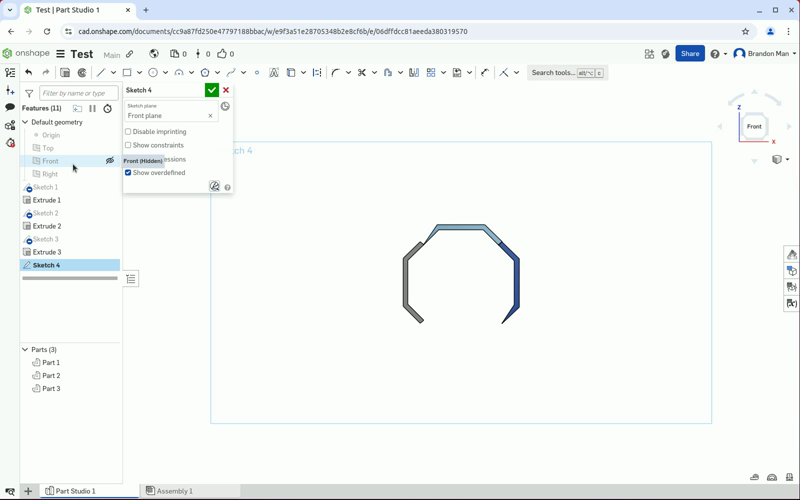
mouse_move(73, 352)
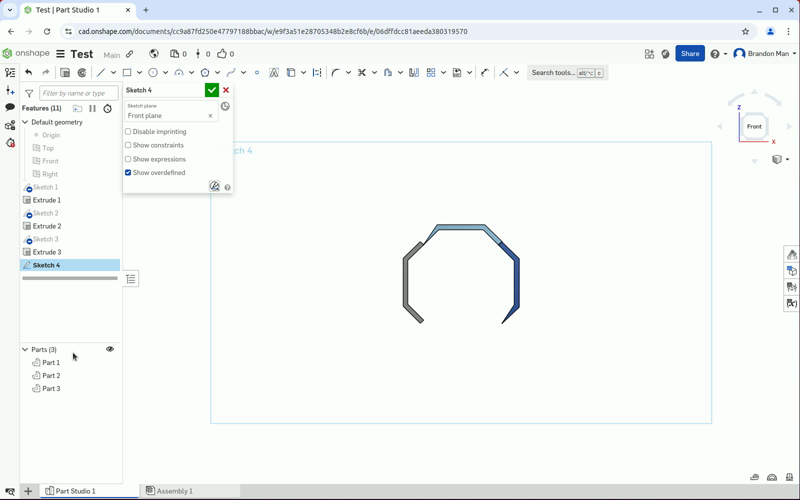
key(y)
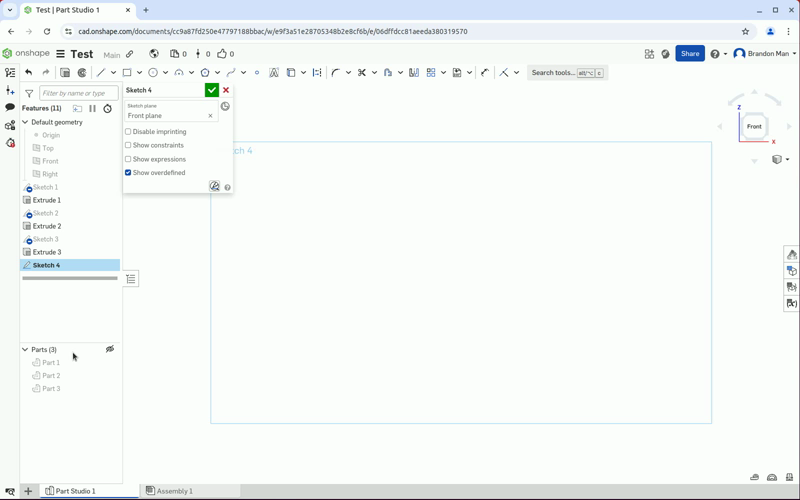
key(l)
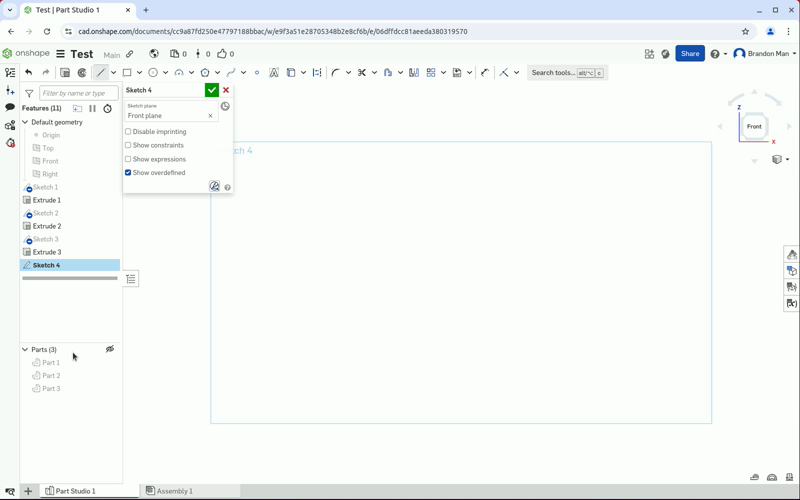
key_down(shift)
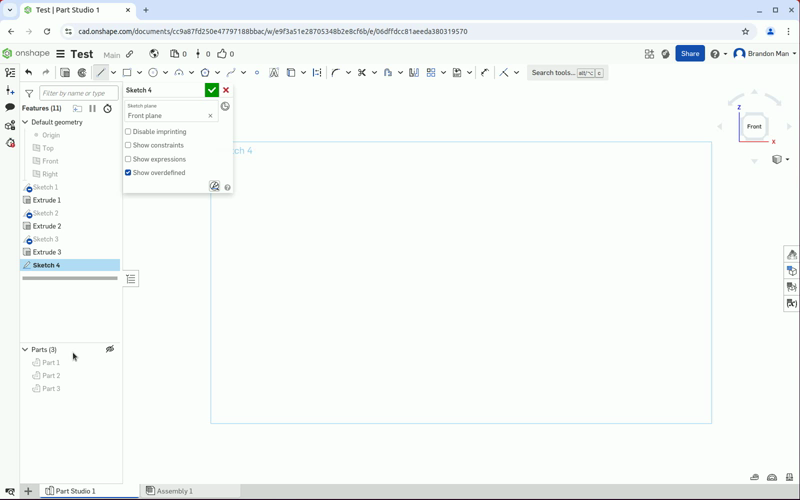
mouse_move(419, 324)
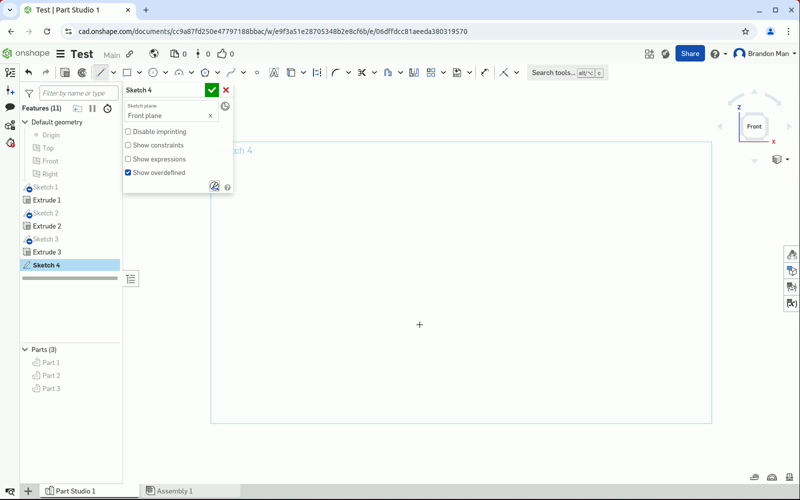
click(419, 324)
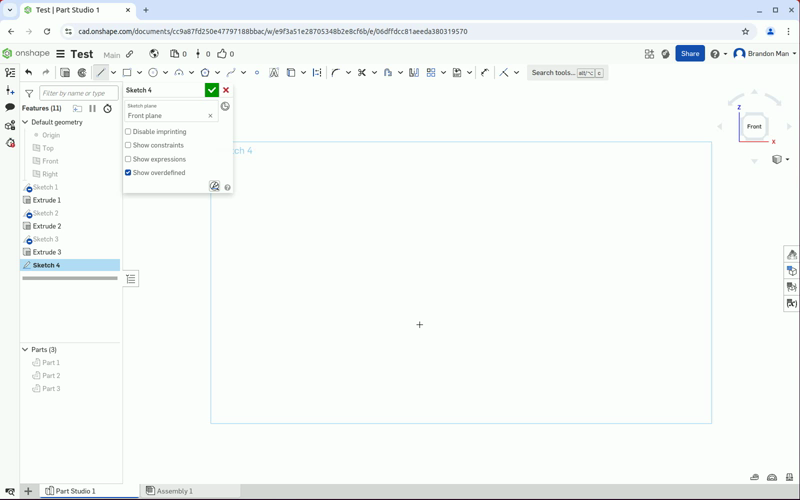
key_up(shift)
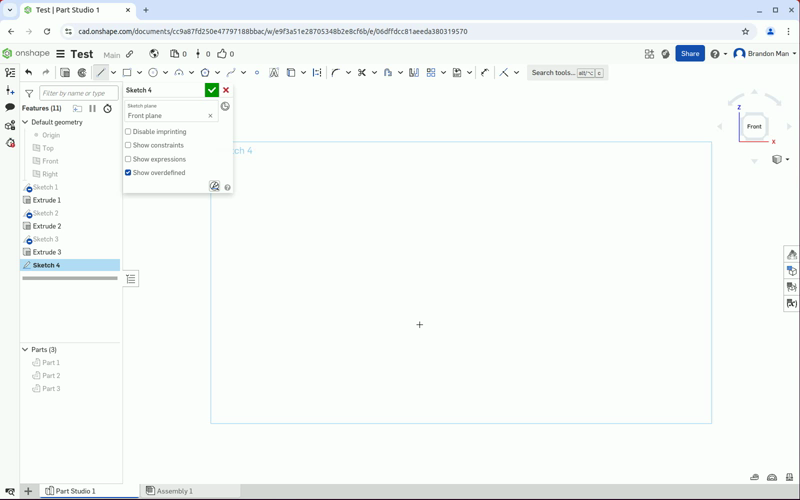
key_down(shift)
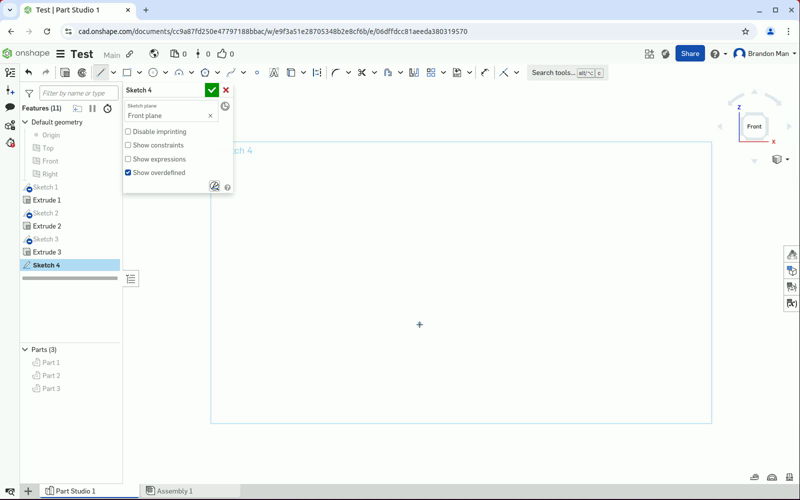
mouse_move(449, 324)
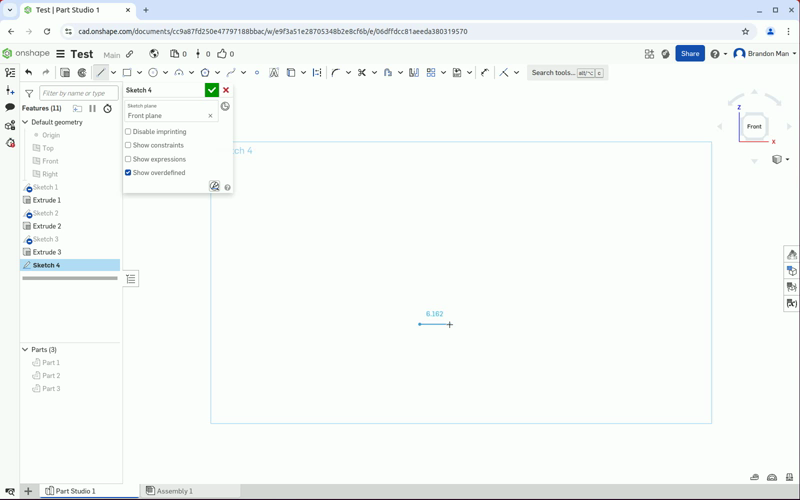
mouse_move(437, 341)
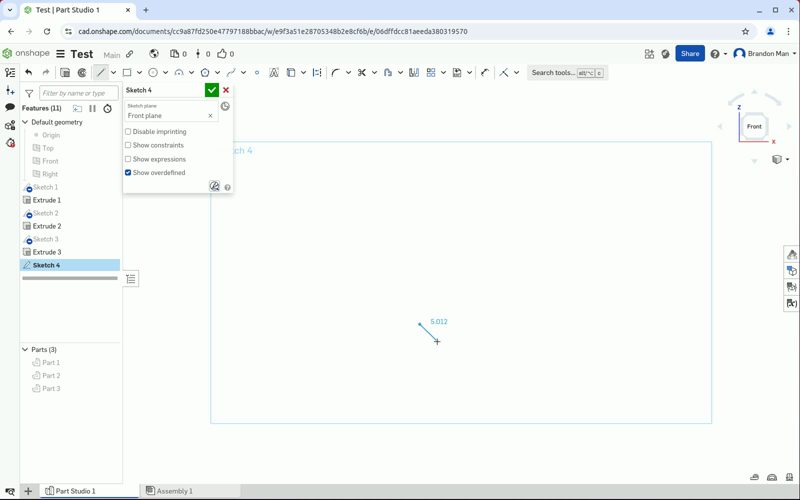
click(437, 341)
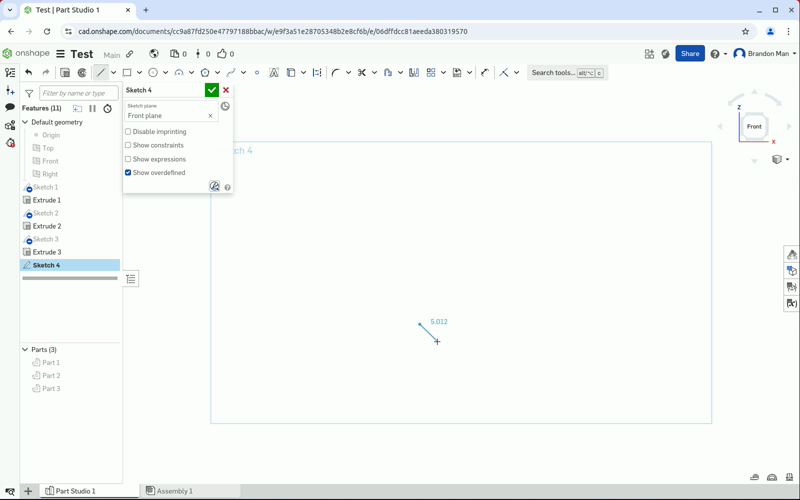
key_up(shift)
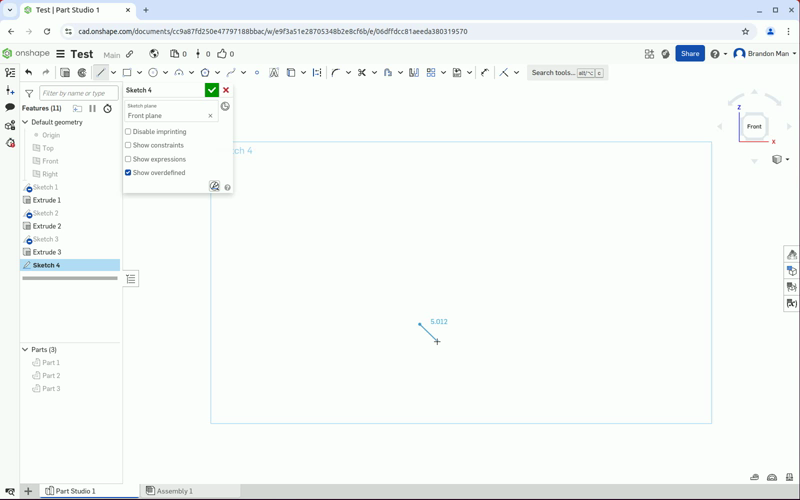
key_down(shift)
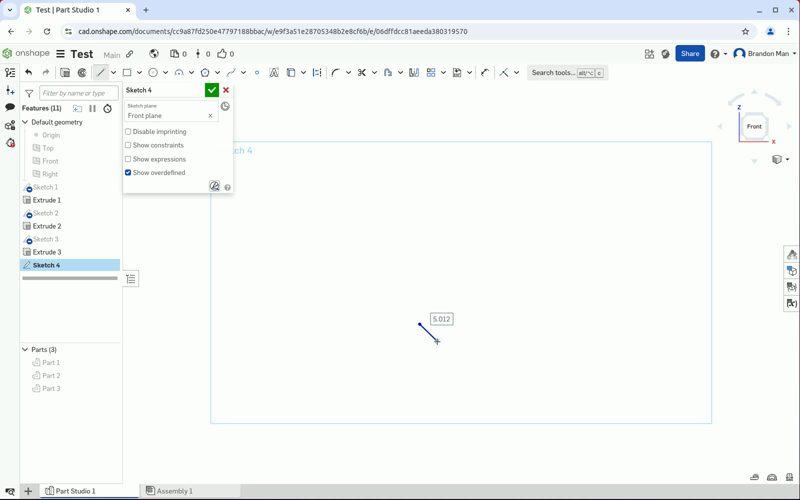
mouse_move(467, 341)
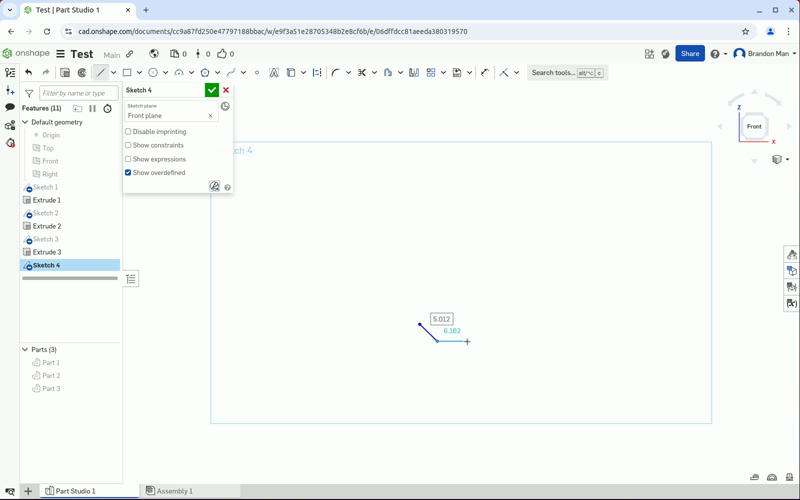
mouse_move(484, 341)
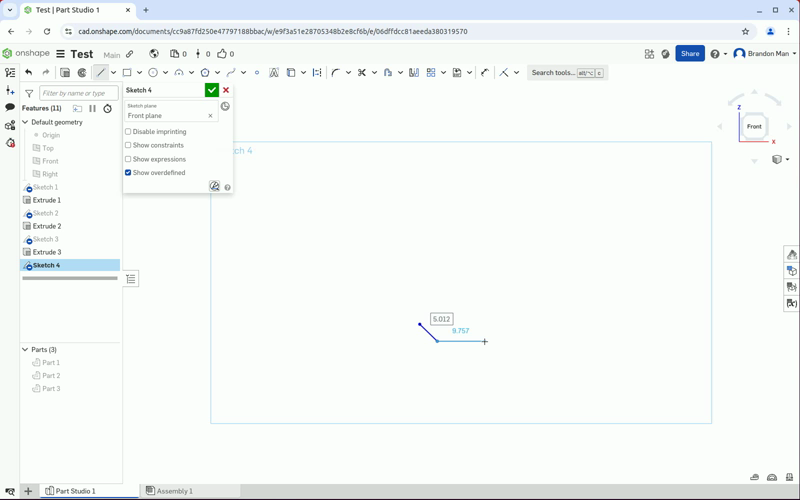
click(484, 341)
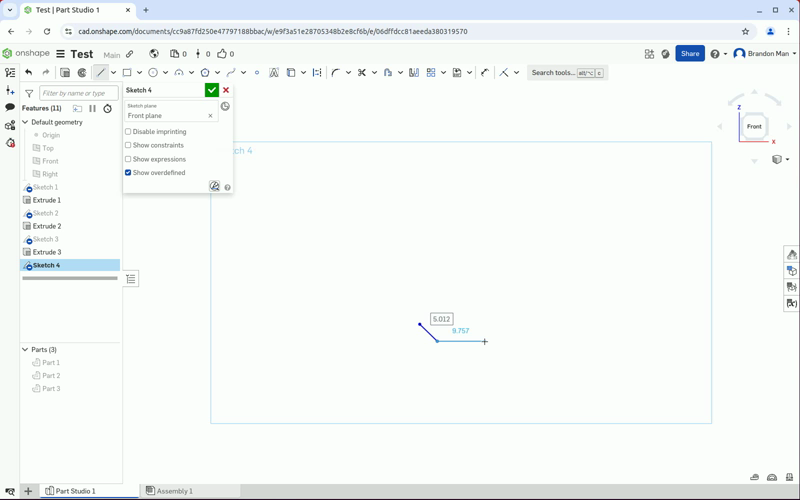
key_up(shift)
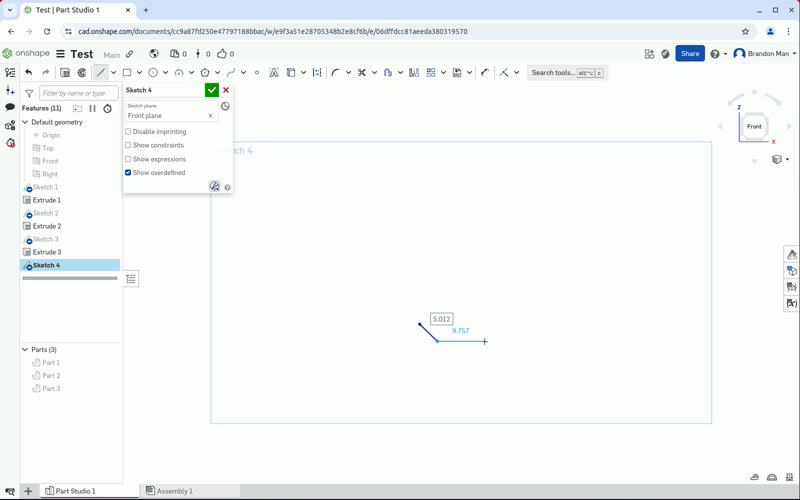
key_down(shift)
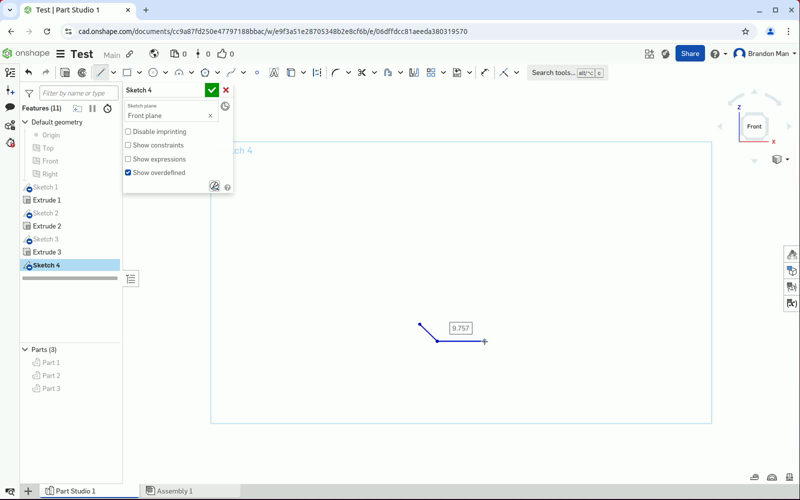
mouse_move(514, 341)
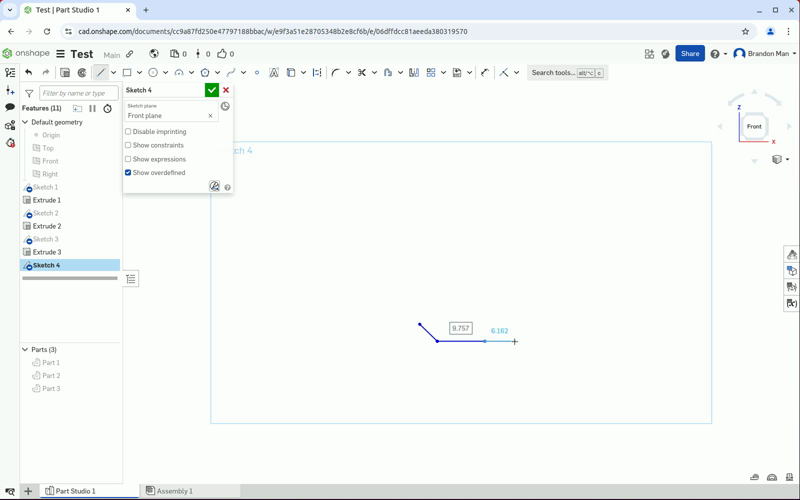
mouse_move(502, 324)
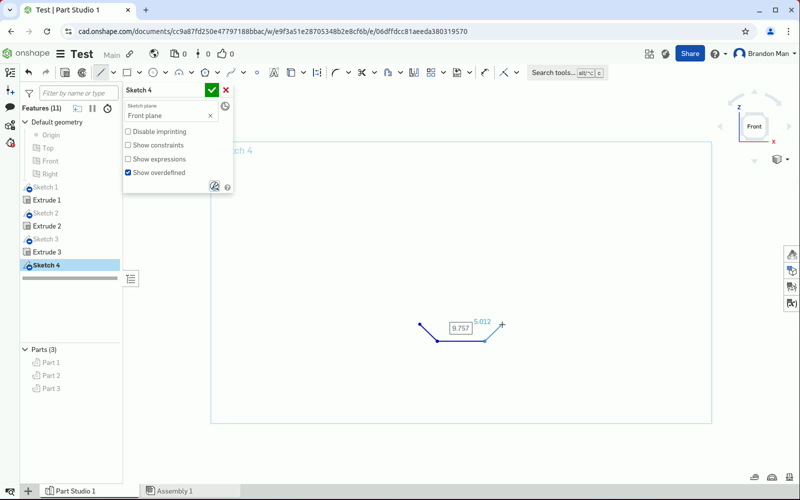
click(502, 324)
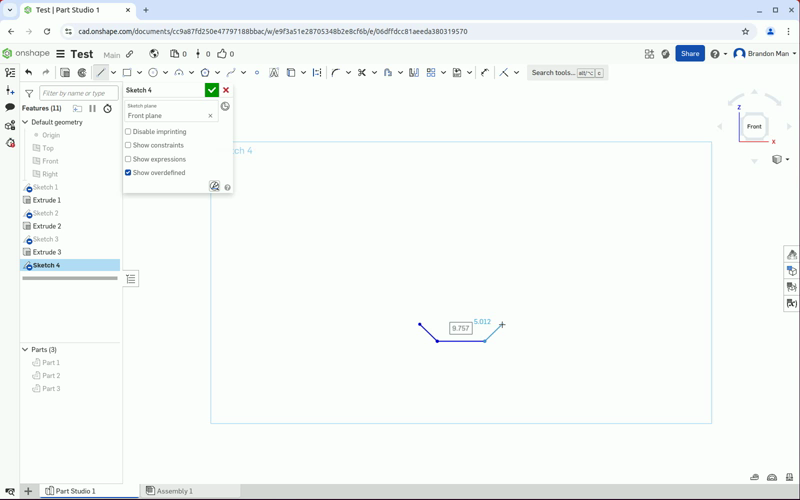
key_up(shift)
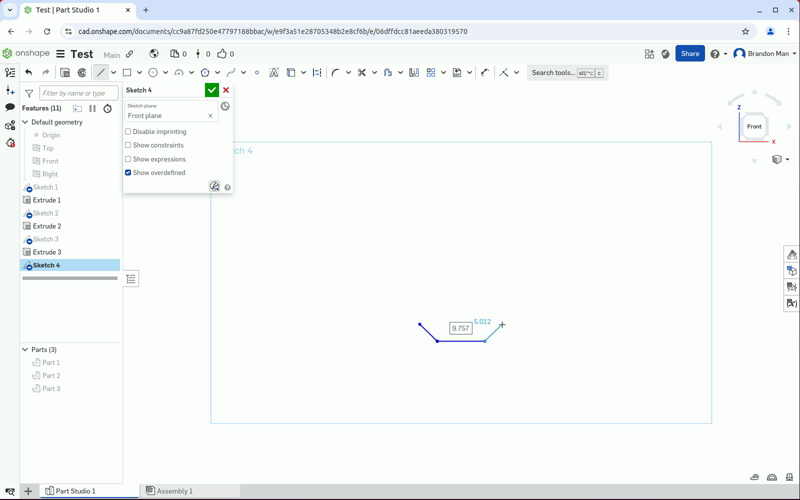
key_down(shift)
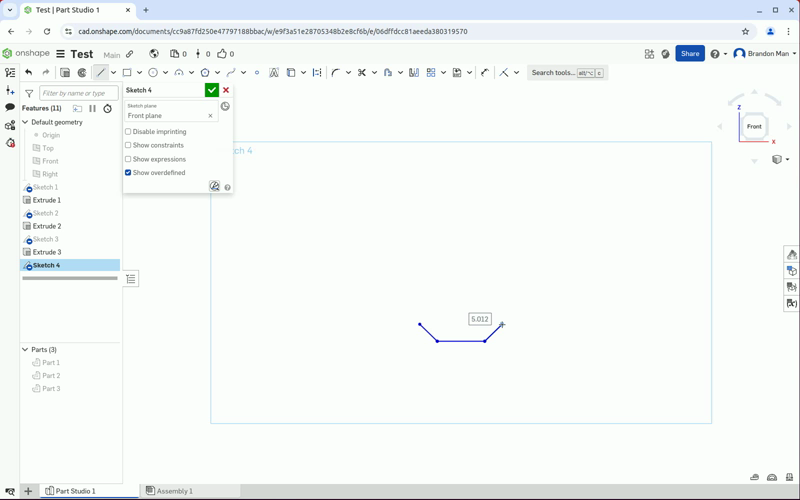
mouse_move(532, 324)
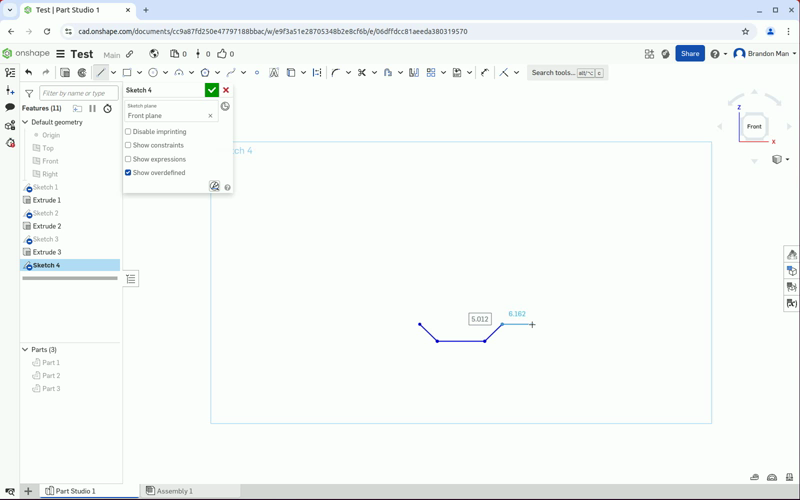
mouse_move(498, 320)
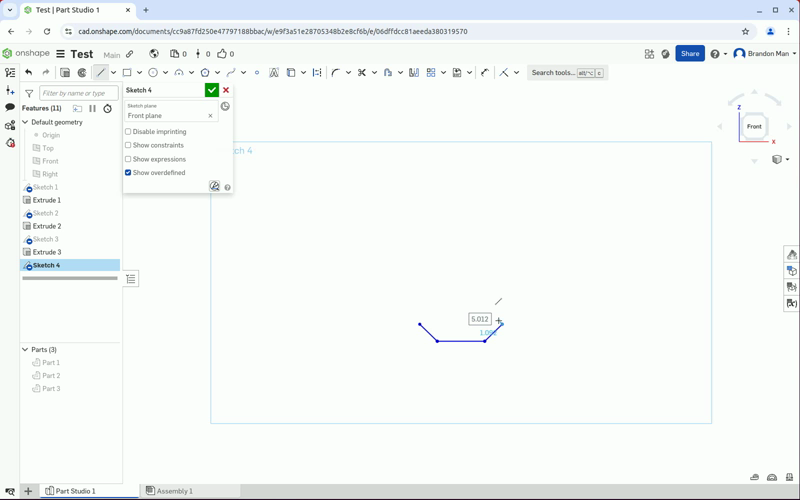
scroll(6)
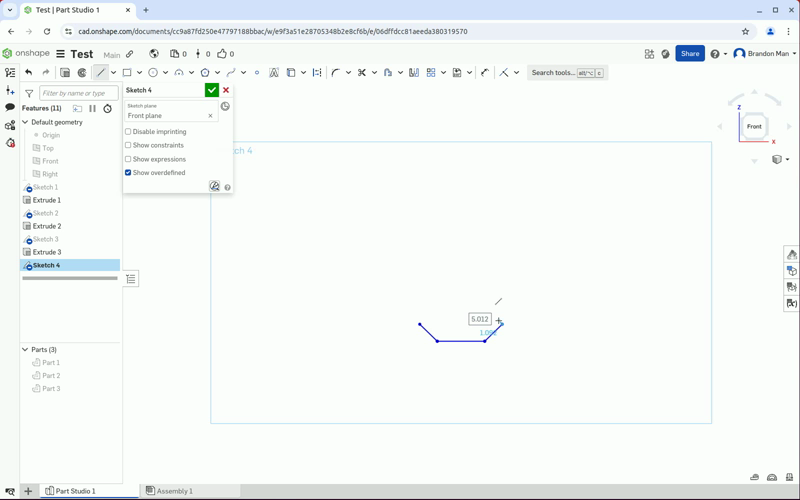
scroll(6)
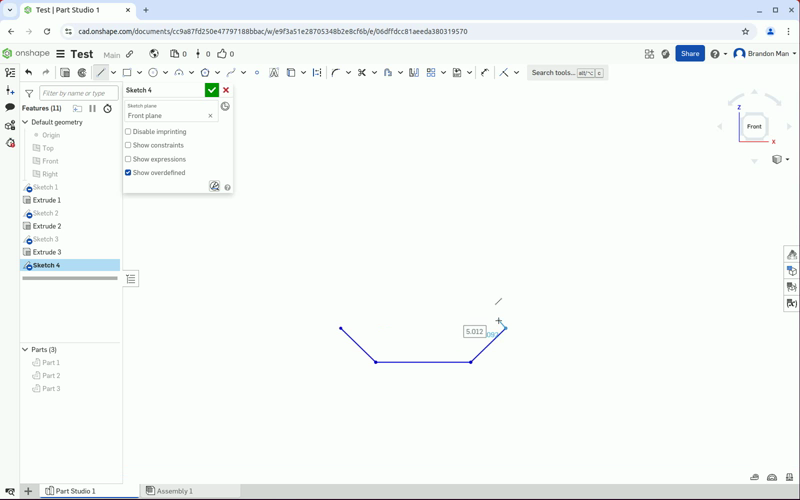
scroll(6)
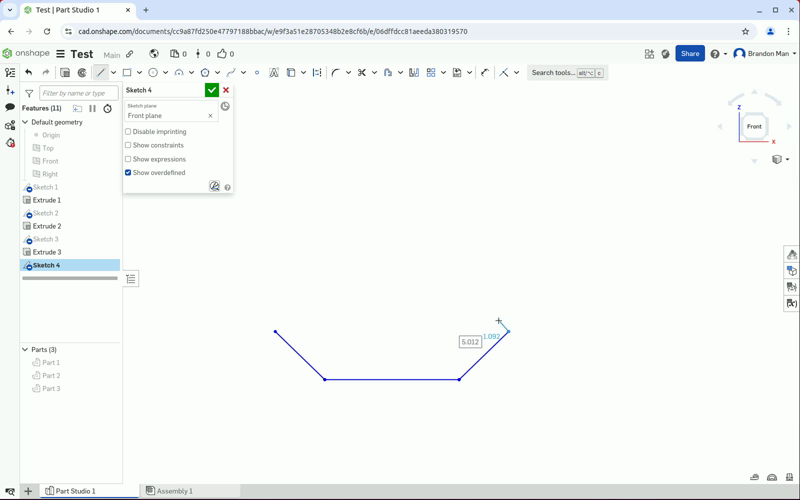
scroll(6)
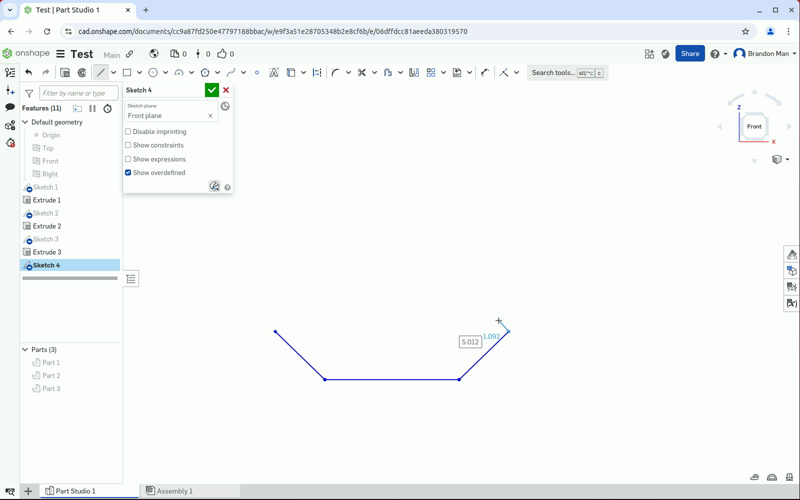
scroll(6)
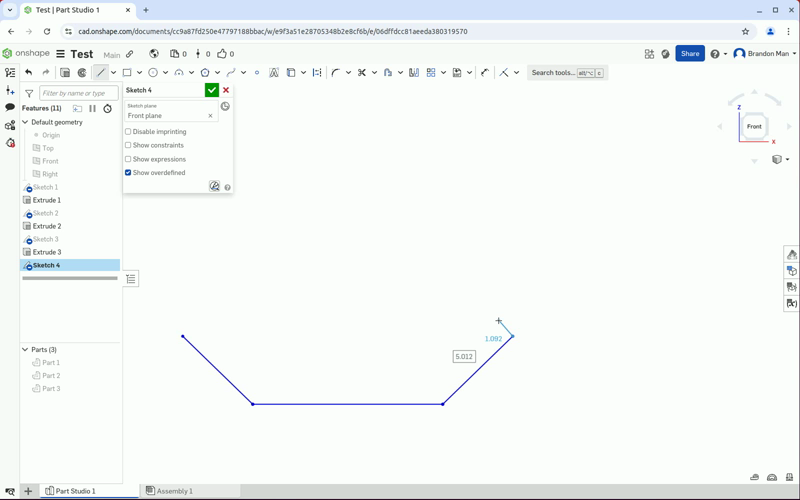
scroll(6)
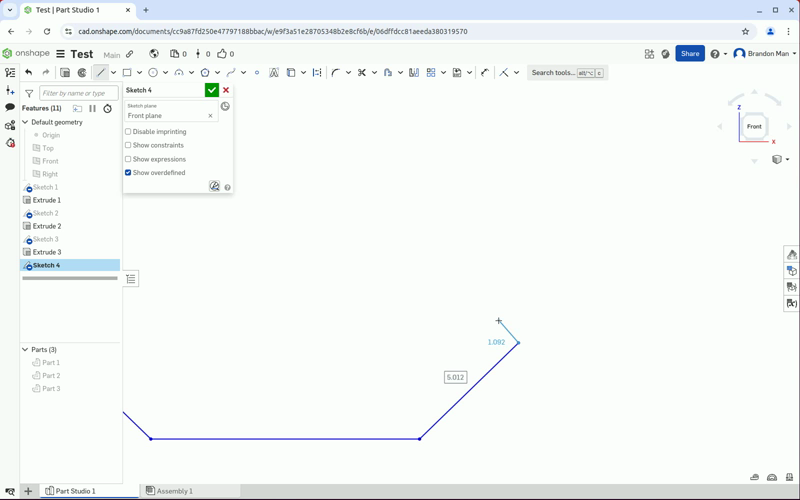
scroll(6)
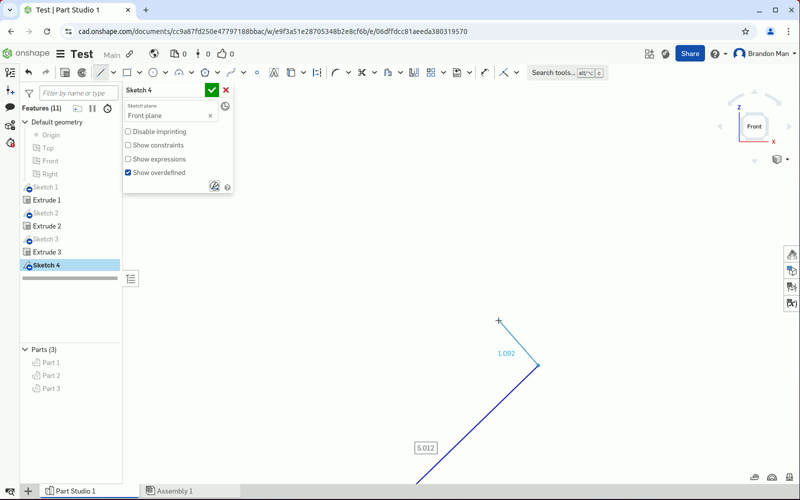
click(498, 320)
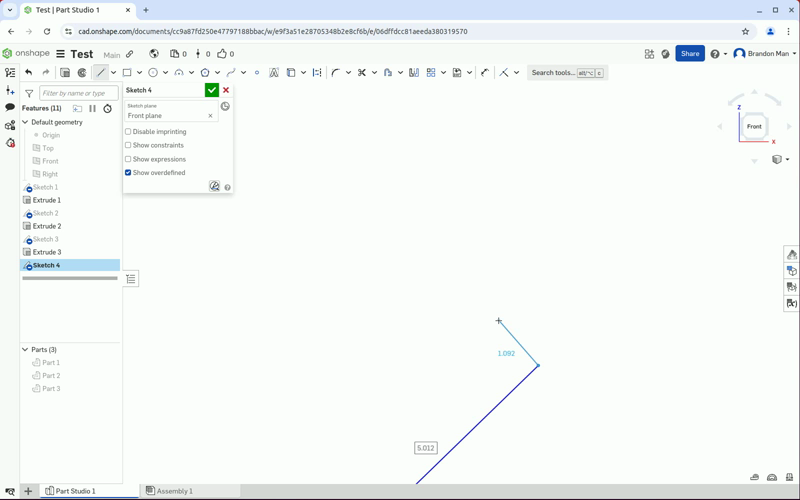
scroll(-6)
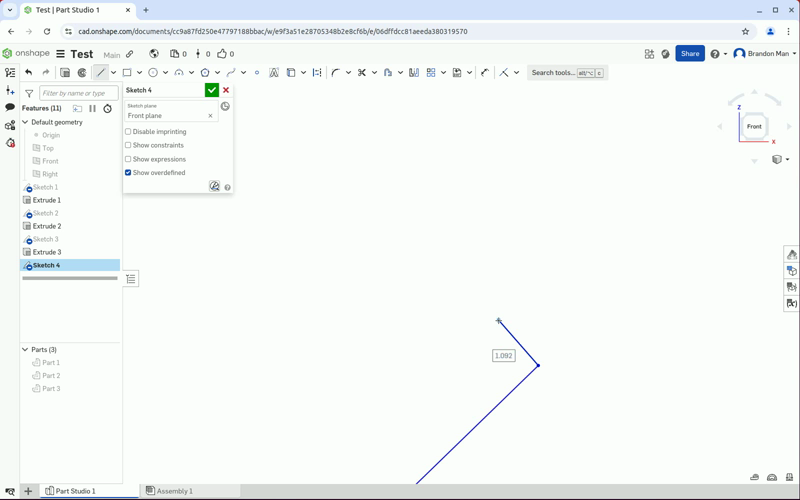
scroll(-6)
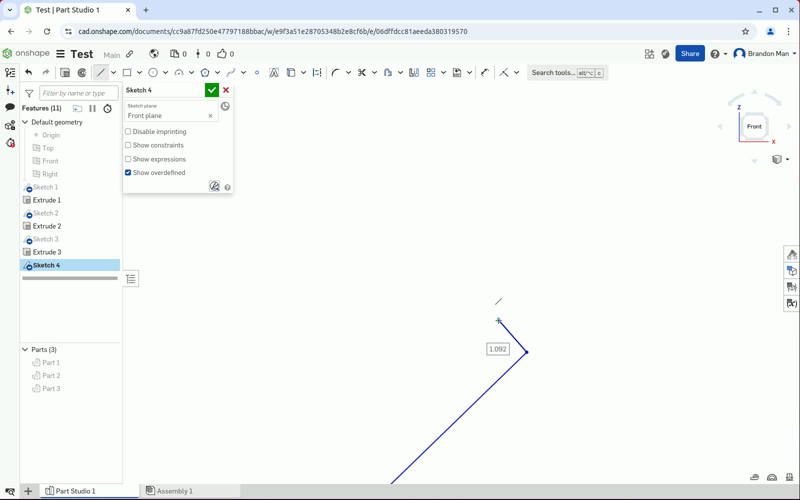
scroll(-6)
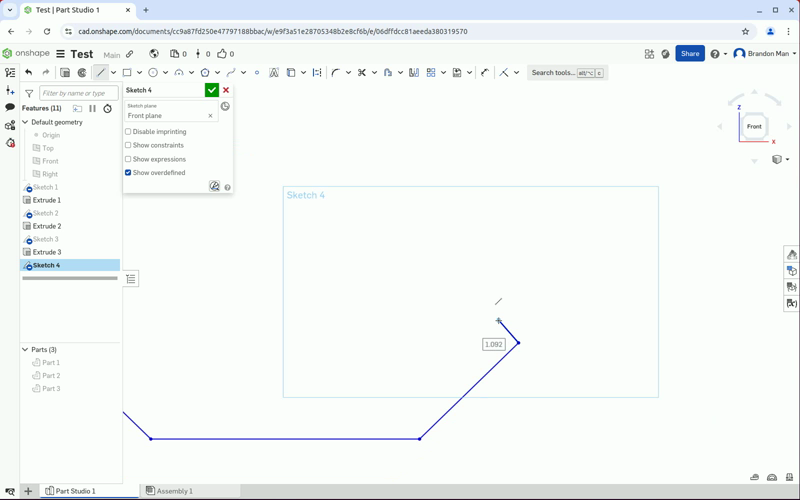
scroll(-6)
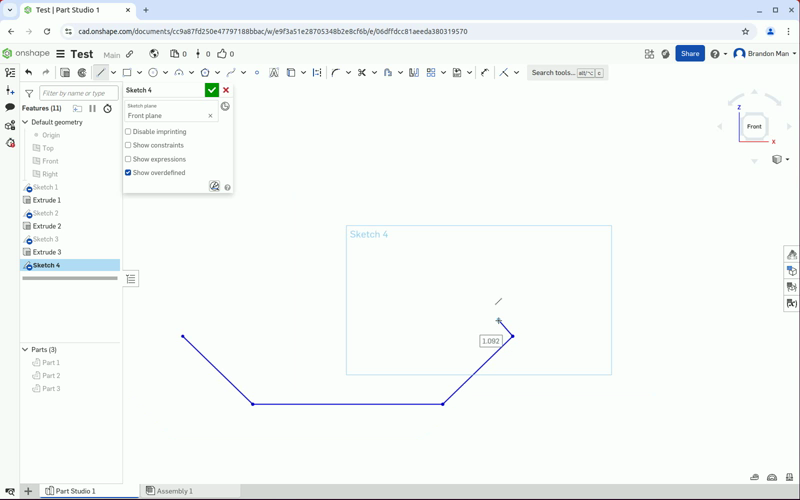
scroll(-6)
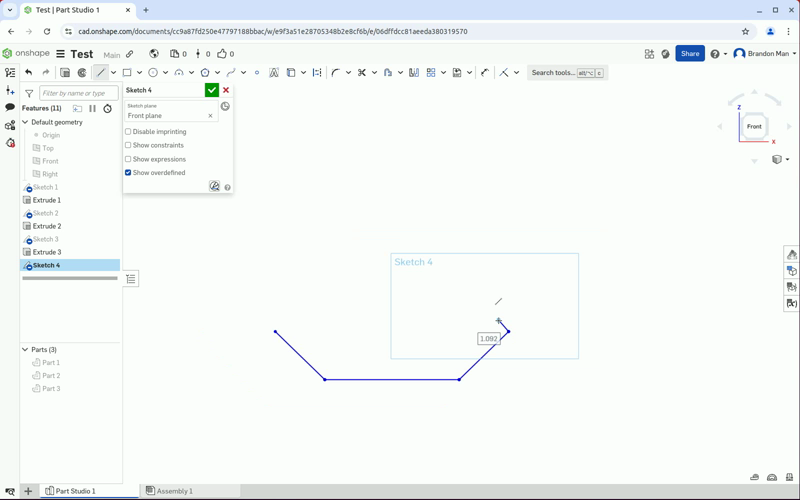
scroll(-6)
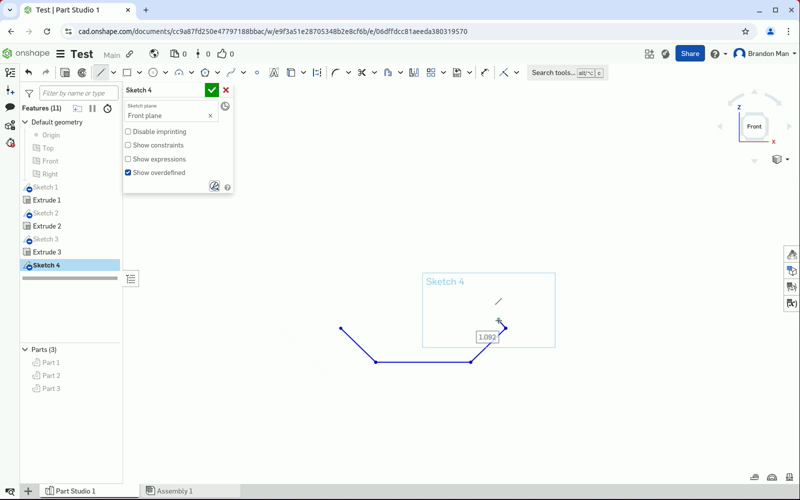
scroll(-6)
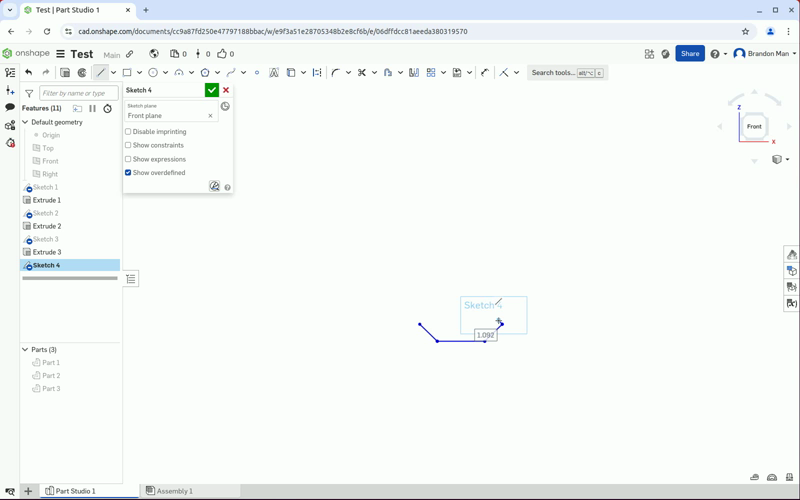
key_up(shift)
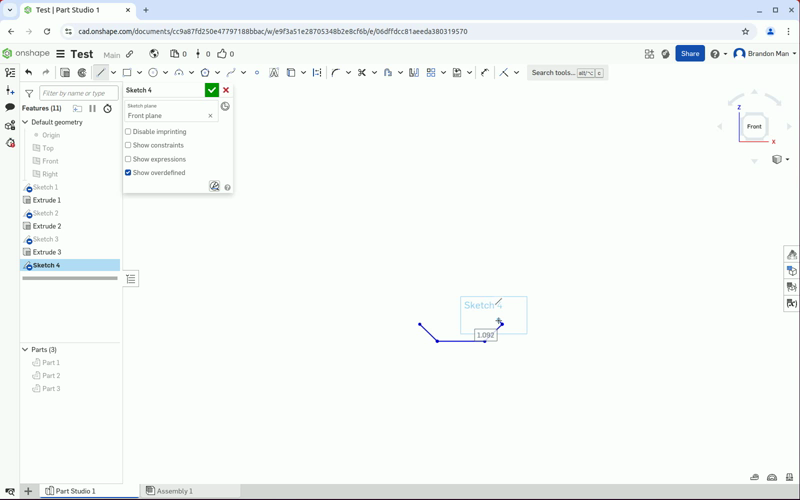
key_down(shift)
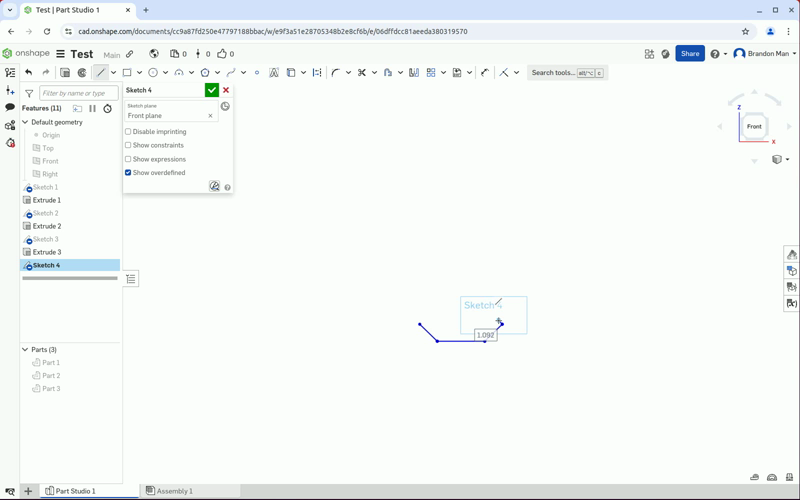
mouse_move(528, 320)
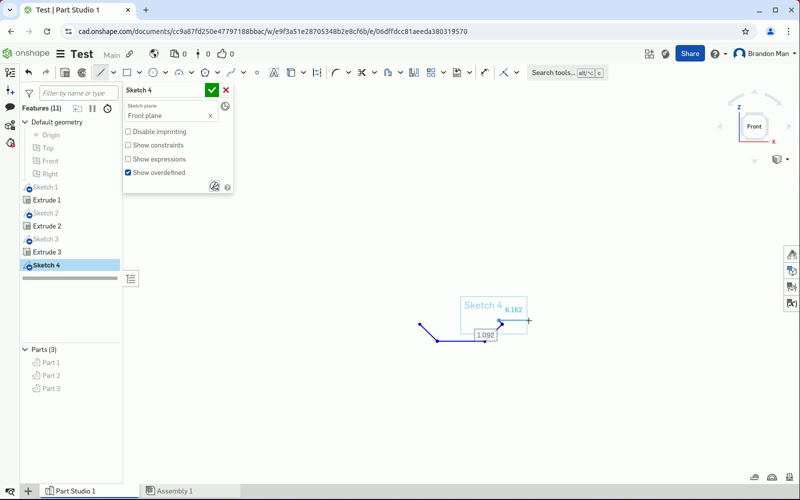
mouse_move(483, 336)
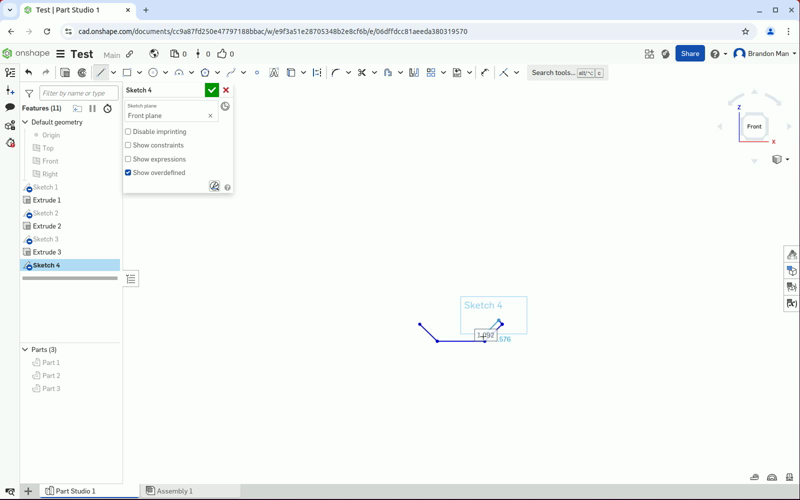
click(483, 336)
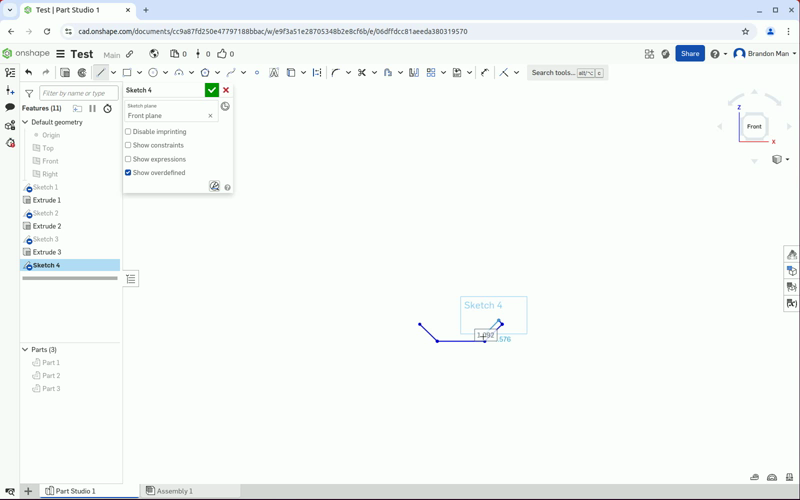
key_up(shift)
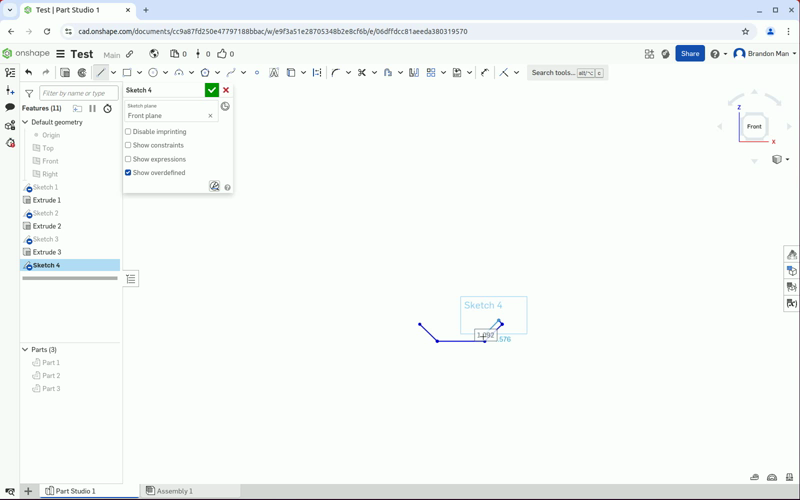
key_down(shift)
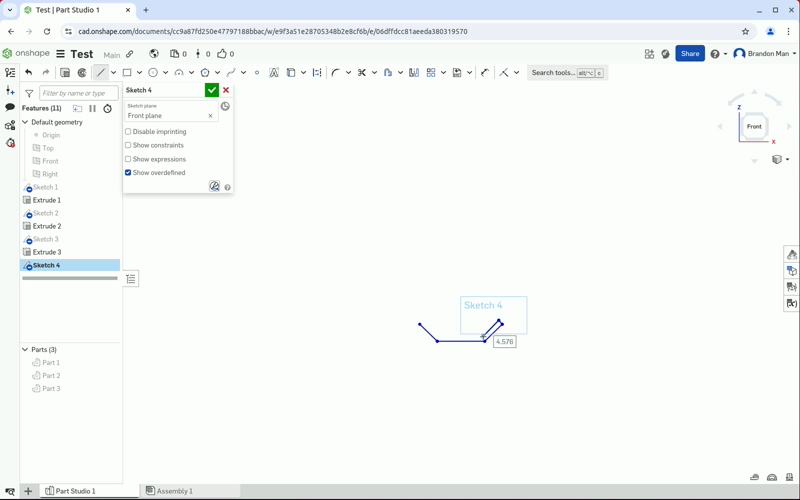
mouse_move(513, 336)
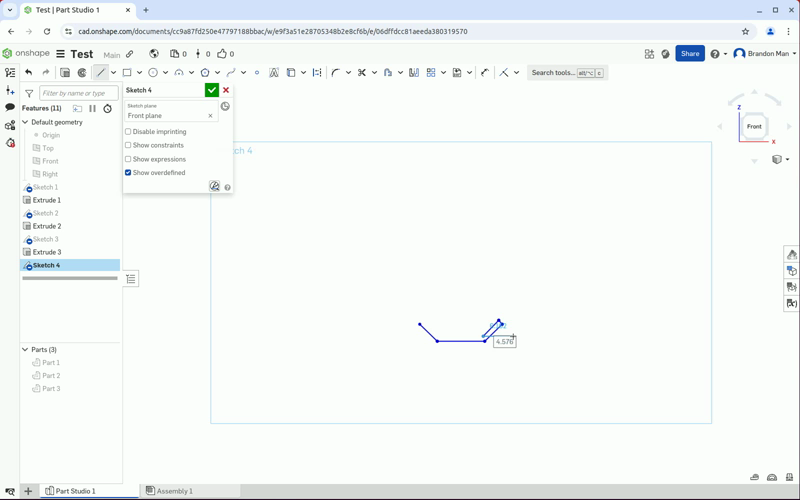
mouse_move(438, 336)
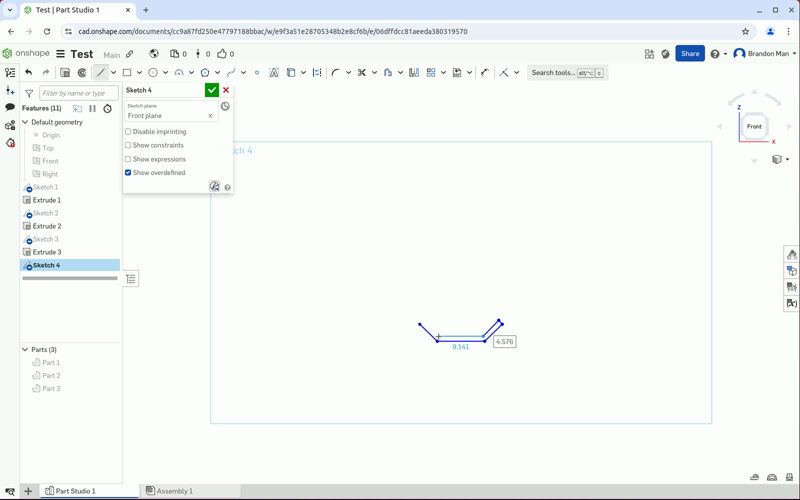
click(438, 336)
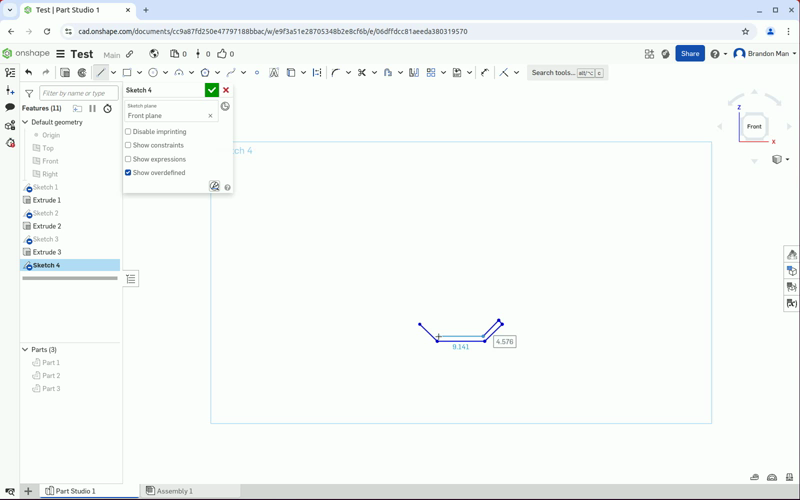
key_up(shift)
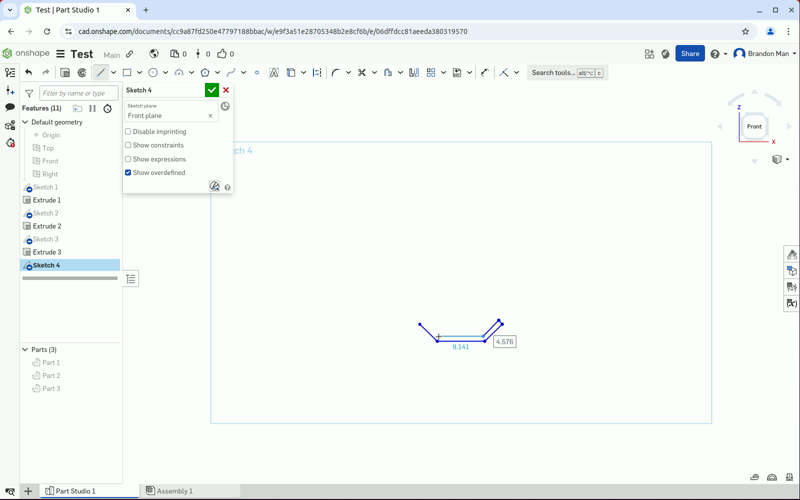
key_down(shift)
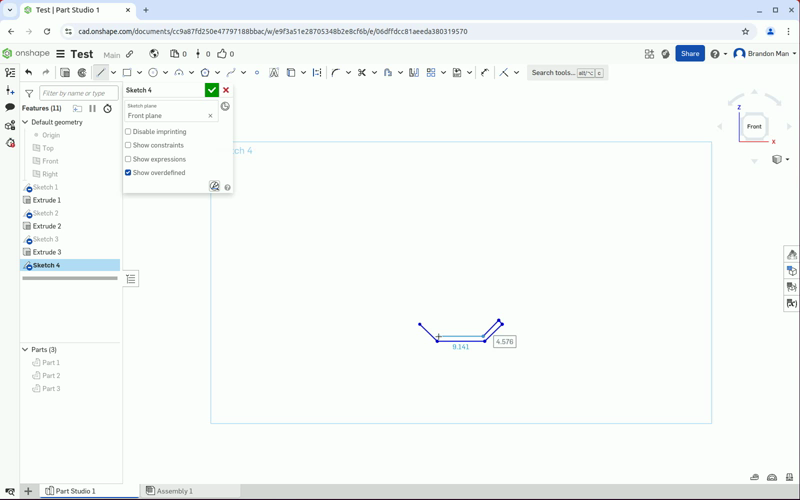
mouse_move(468, 336)
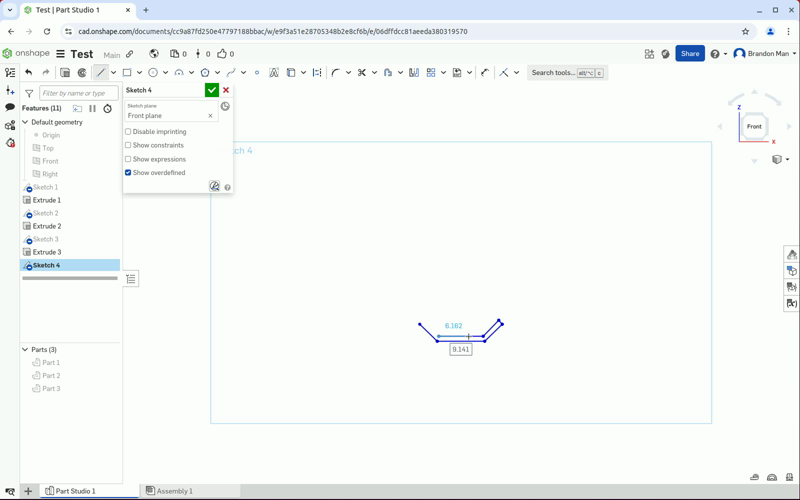
mouse_move(423, 320)
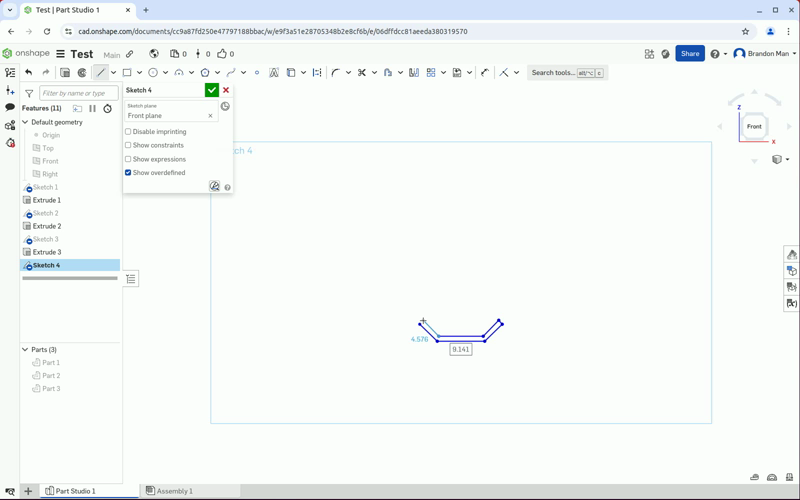
click(423, 320)
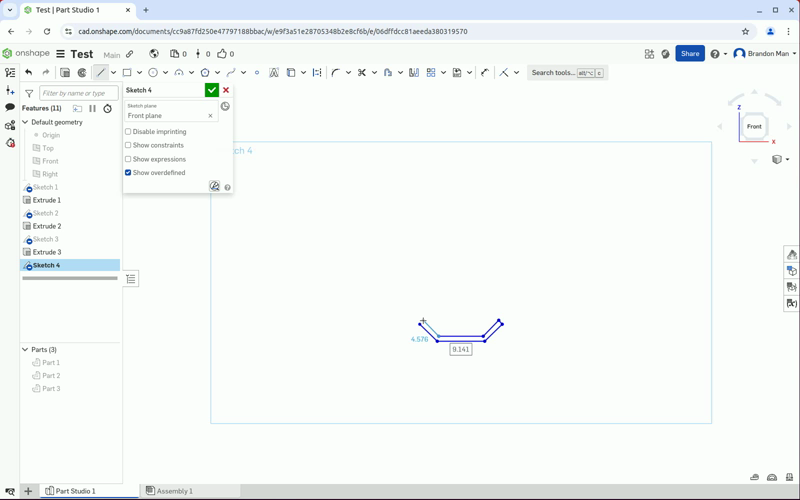
key_up(shift)
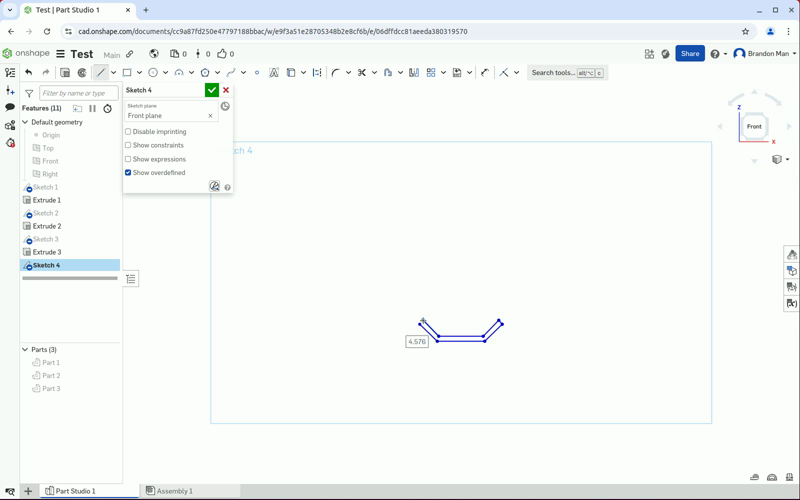
mouse_move(453, 320)
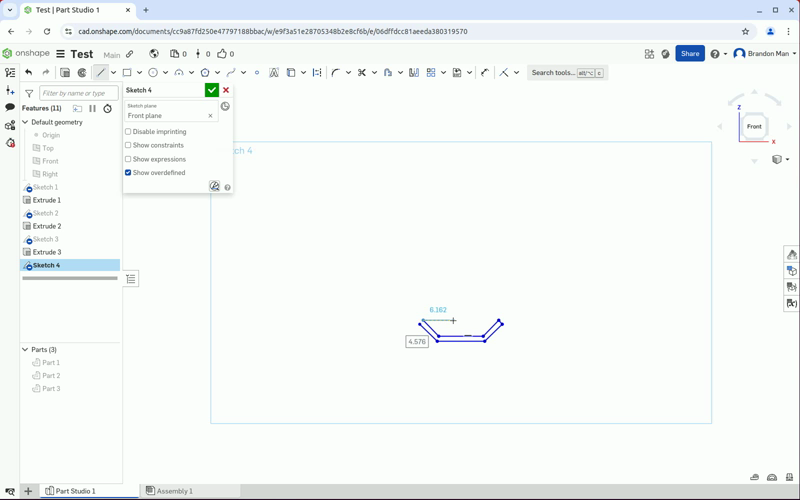
key_down(shift)
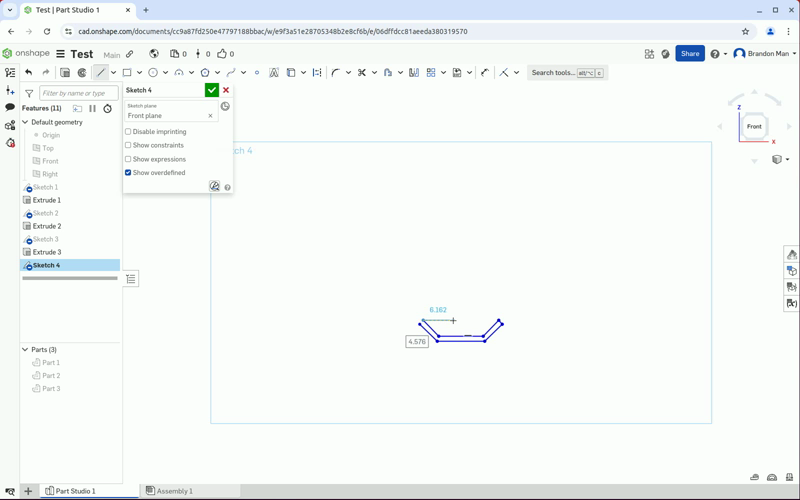
mouse_move(419, 324)
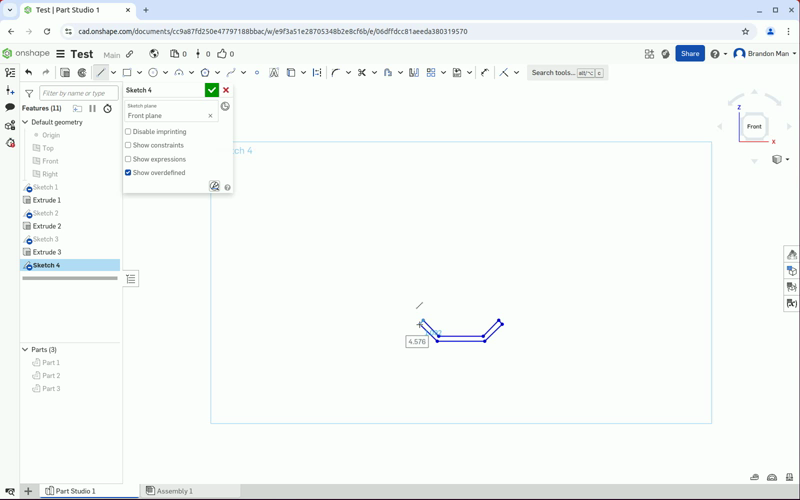
scroll(6)
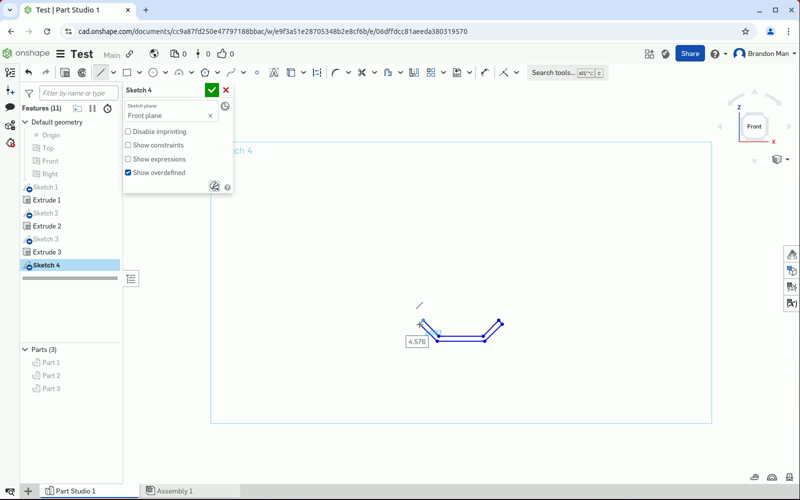
scroll(6)
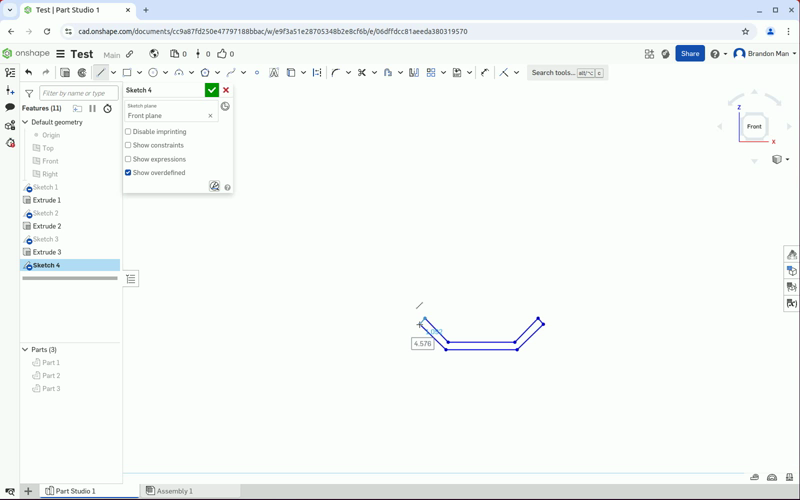
scroll(6)
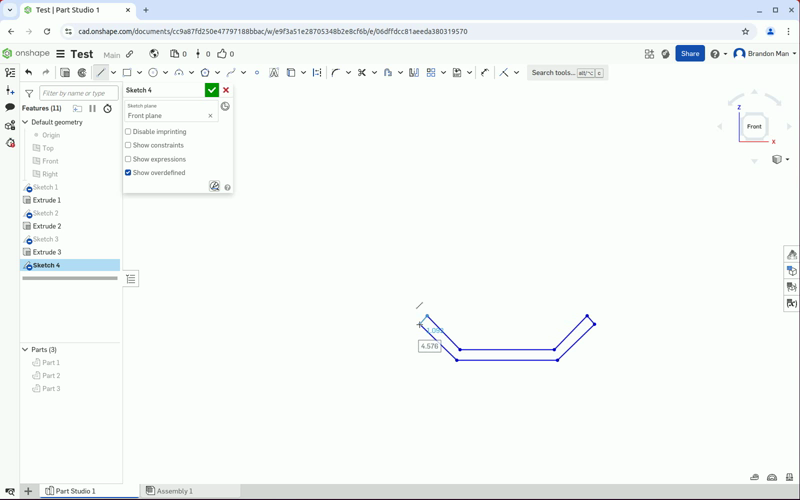
scroll(6)
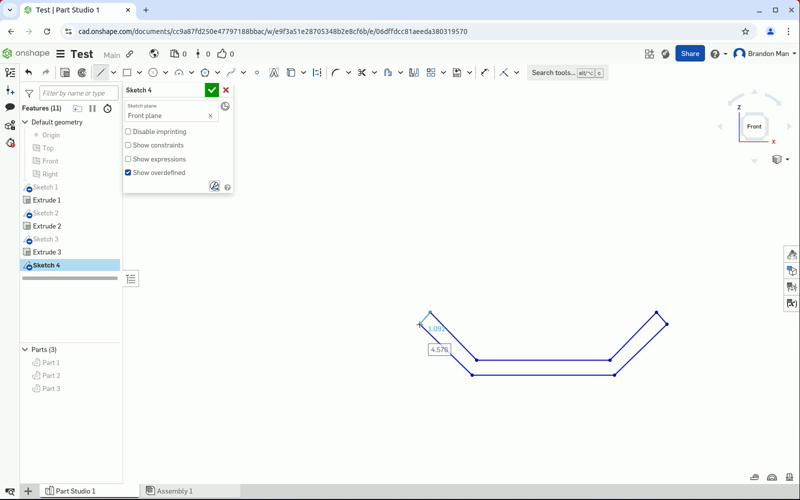
scroll(6)
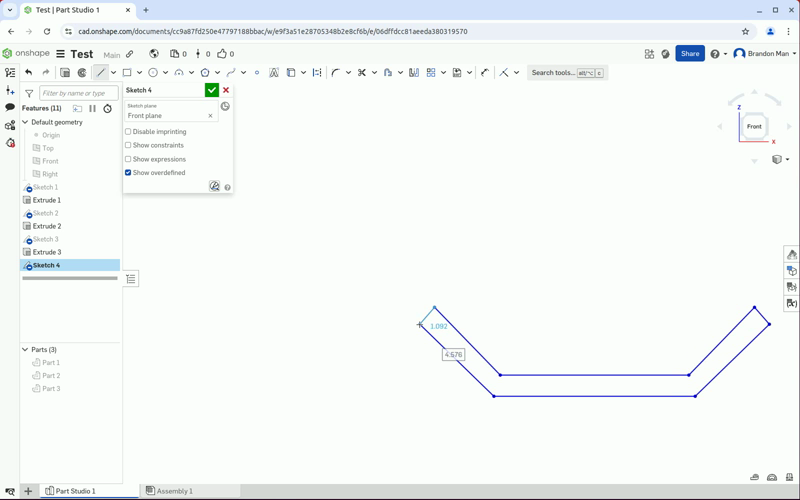
scroll(6)
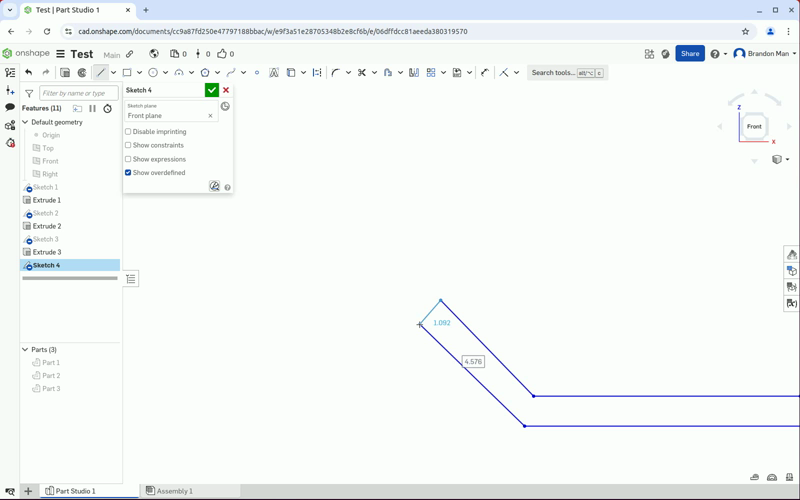
scroll(6)
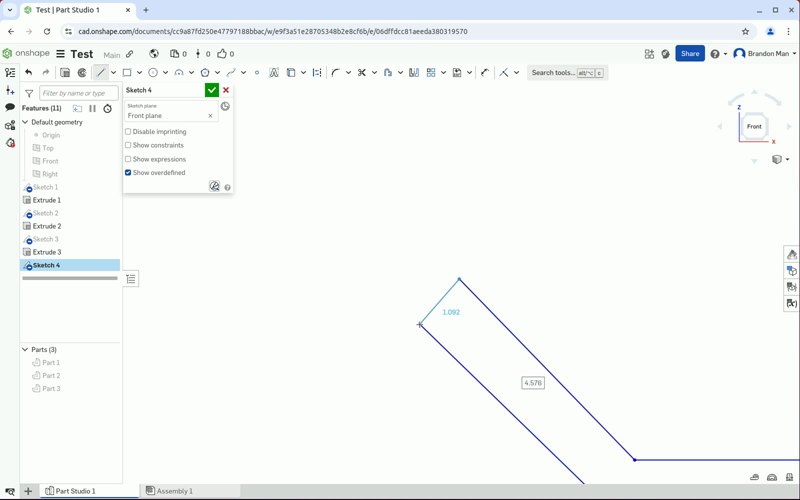
key_up(shift)
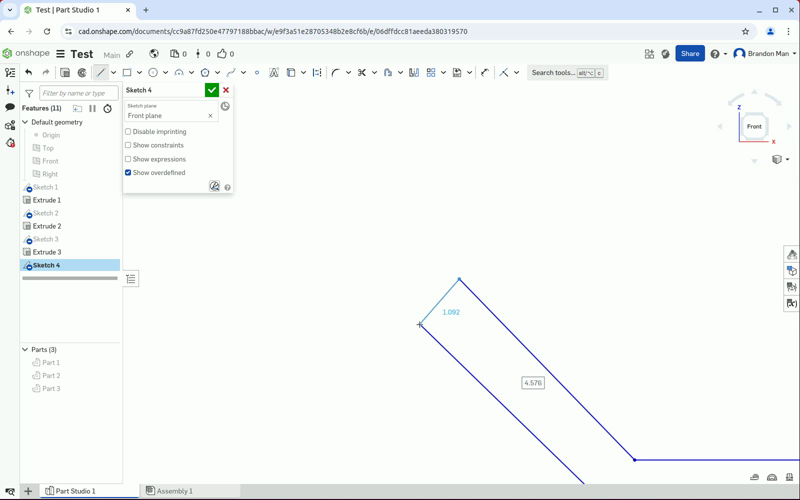
click(419, 324)
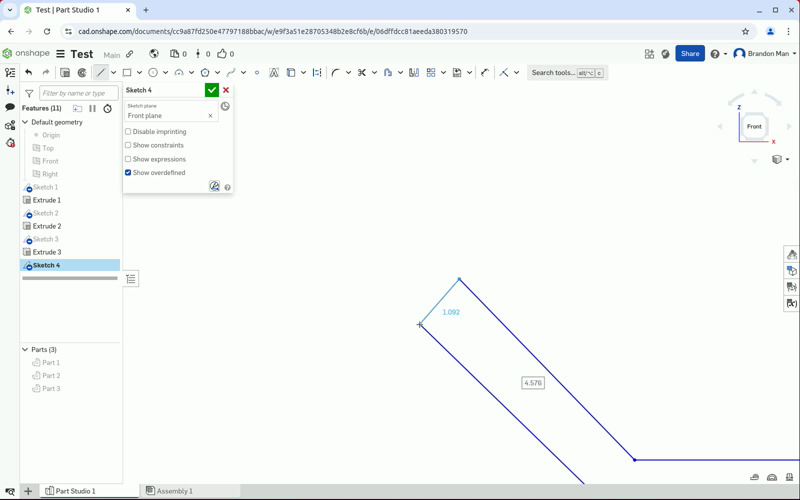
scroll(-6)
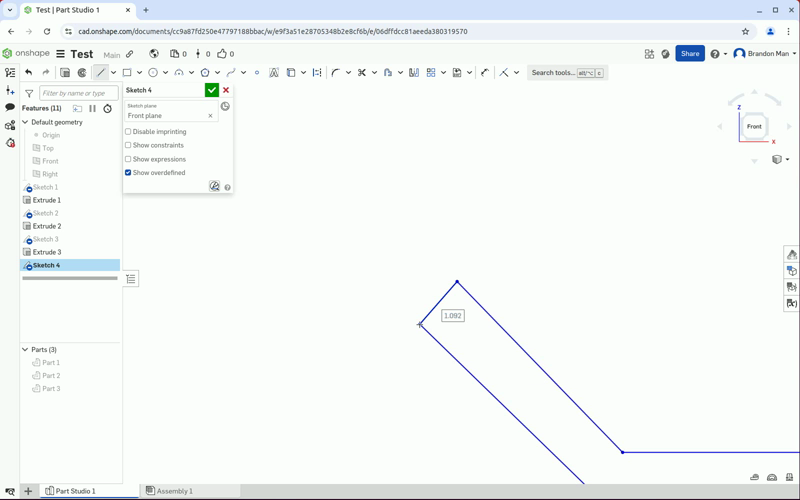
scroll(-6)
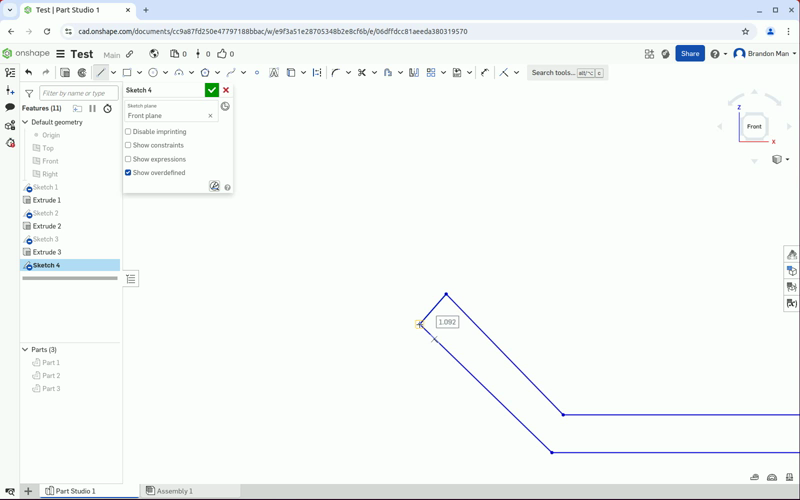
scroll(-6)
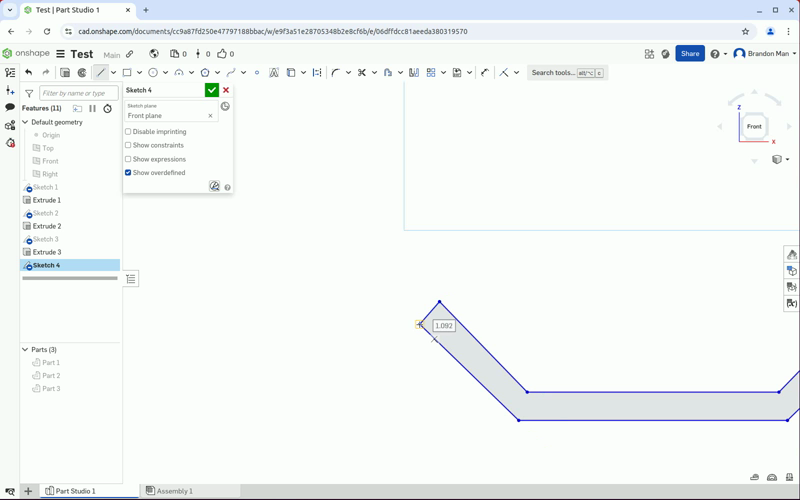
scroll(-6)
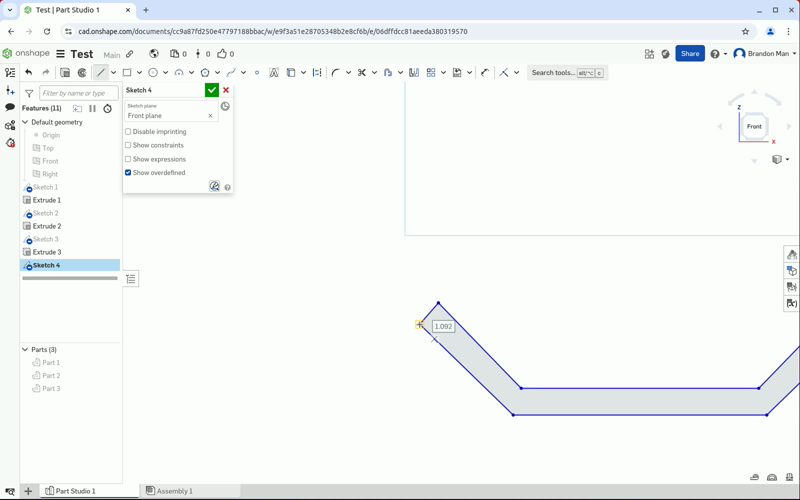
scroll(-6)
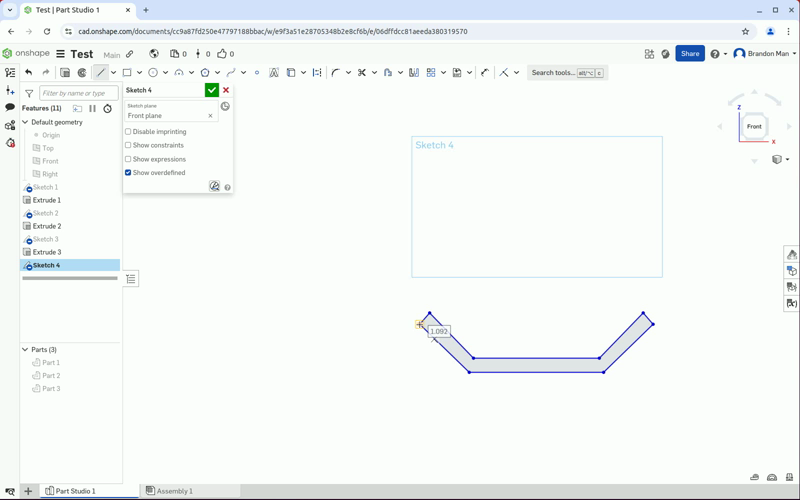
scroll(-6)
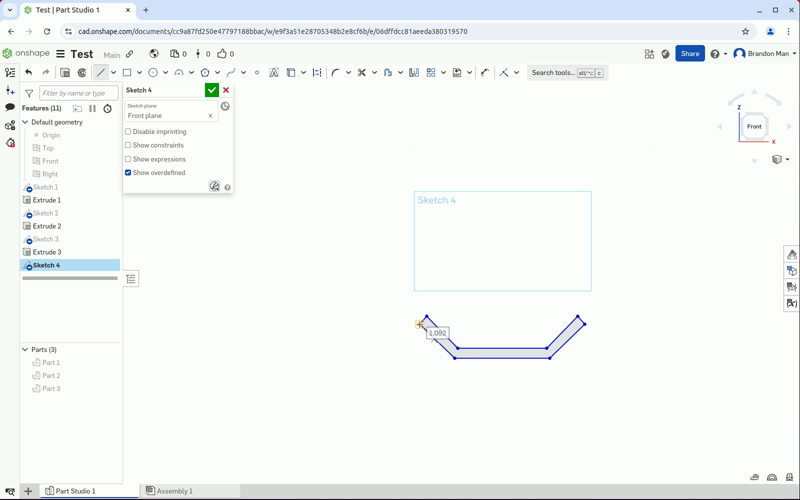
scroll(-6)
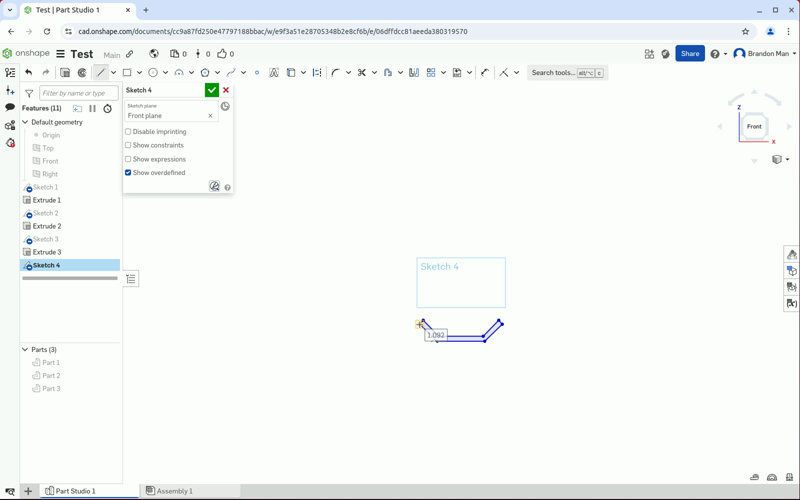
key(esc)
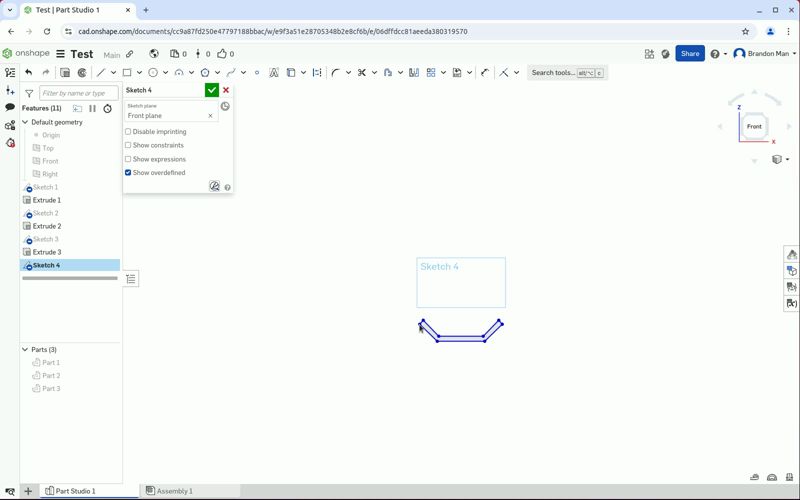
mouse_move(484, 340)
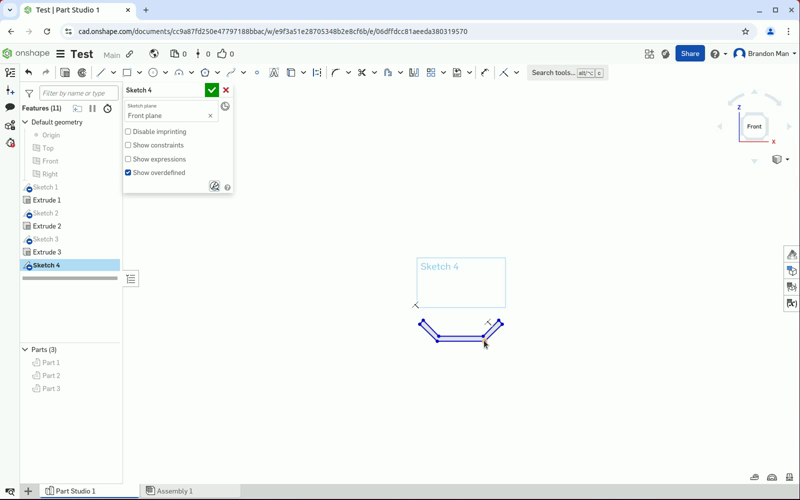
scroll(6)
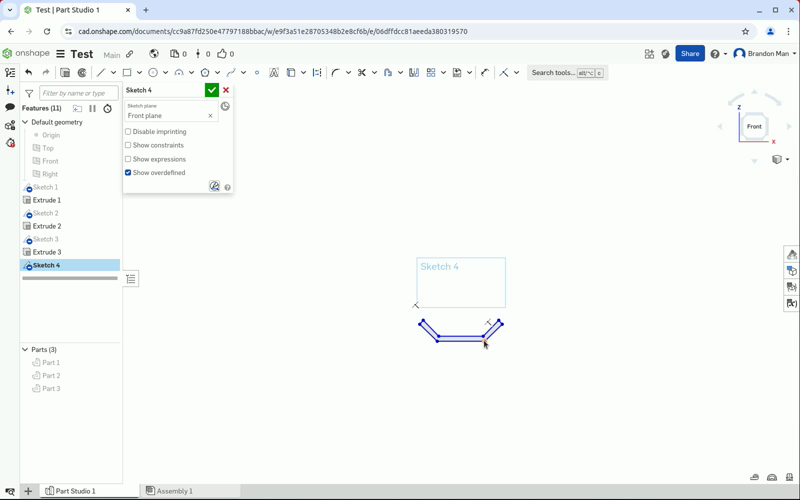
scroll(6)
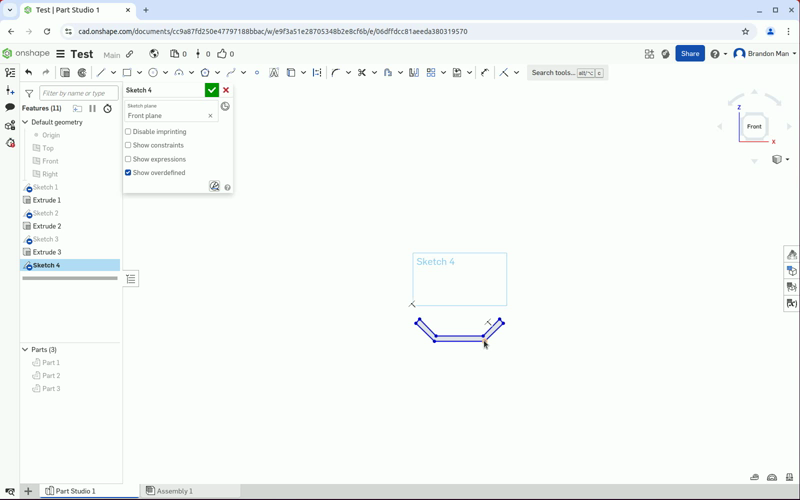
scroll(6)
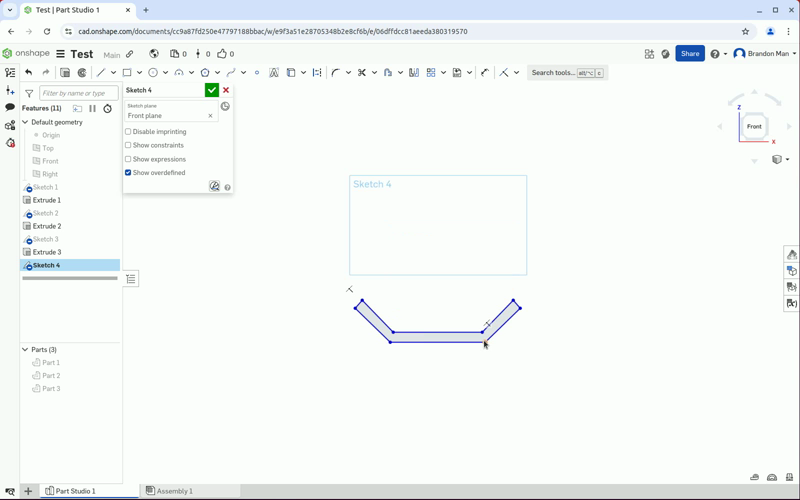
scroll(6)
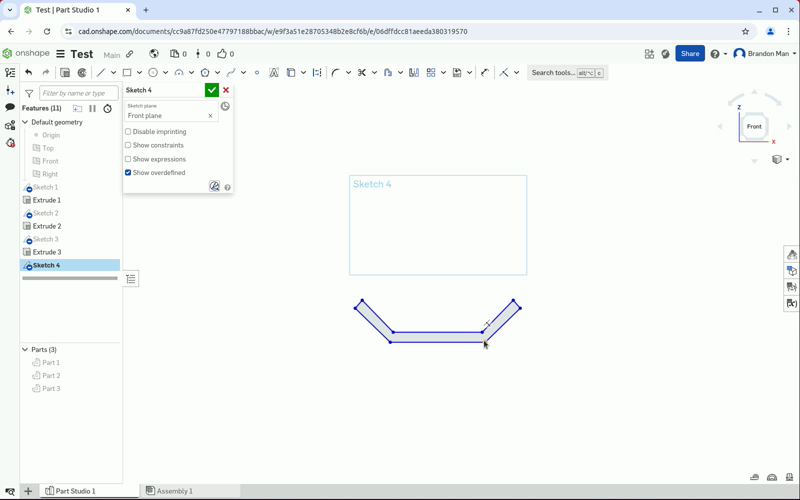
scroll(6)
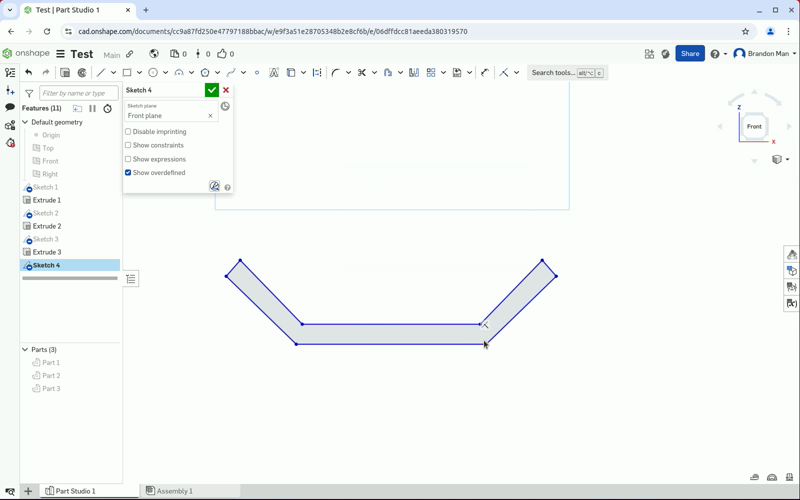
scroll(6)
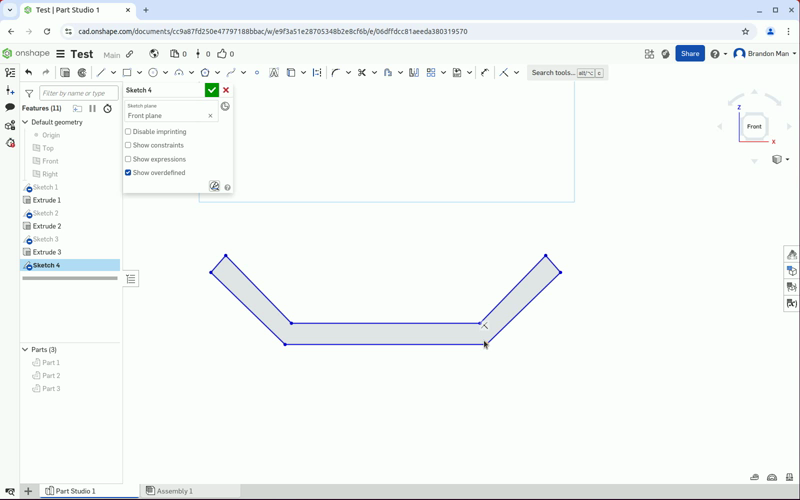
scroll(6)
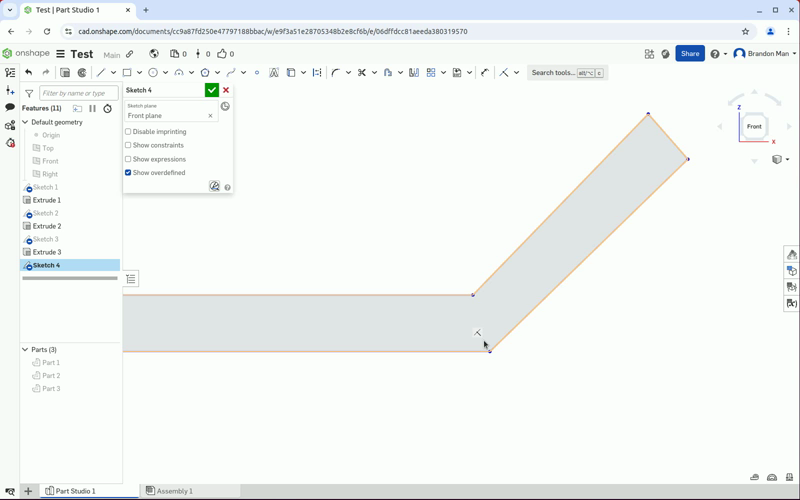
click(484, 340)
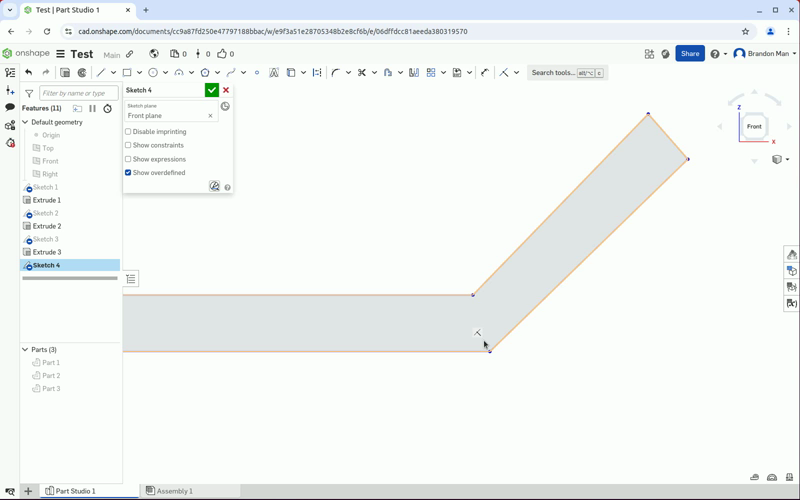
scroll(-6)
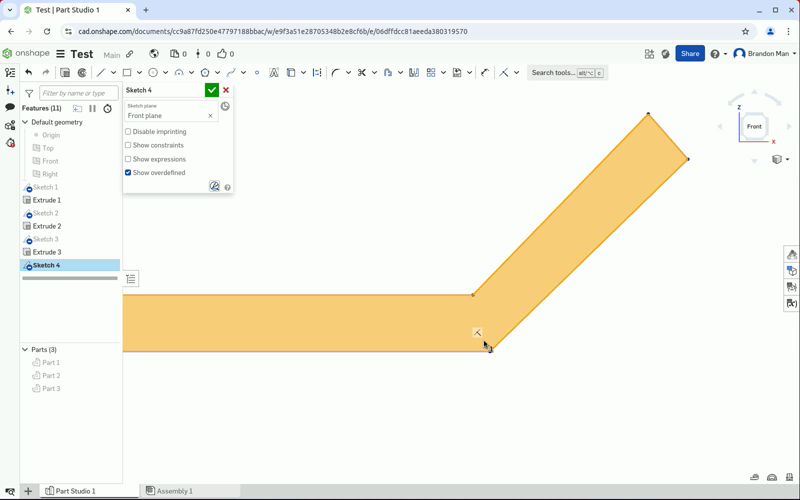
scroll(-6)
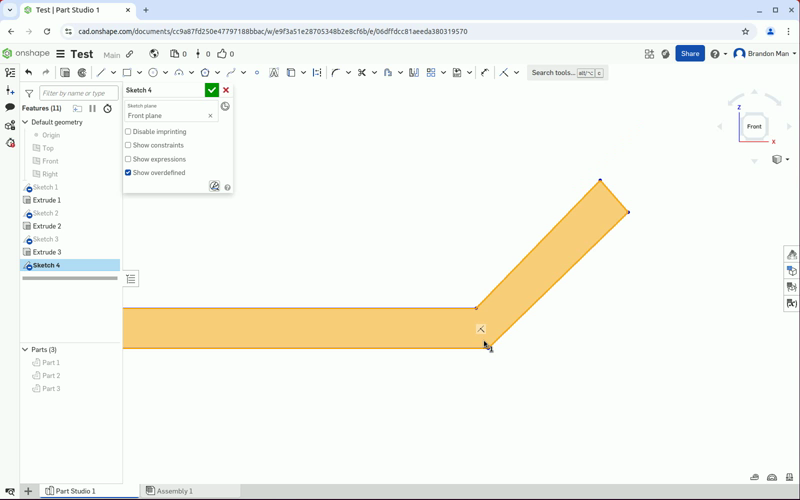
scroll(-6)
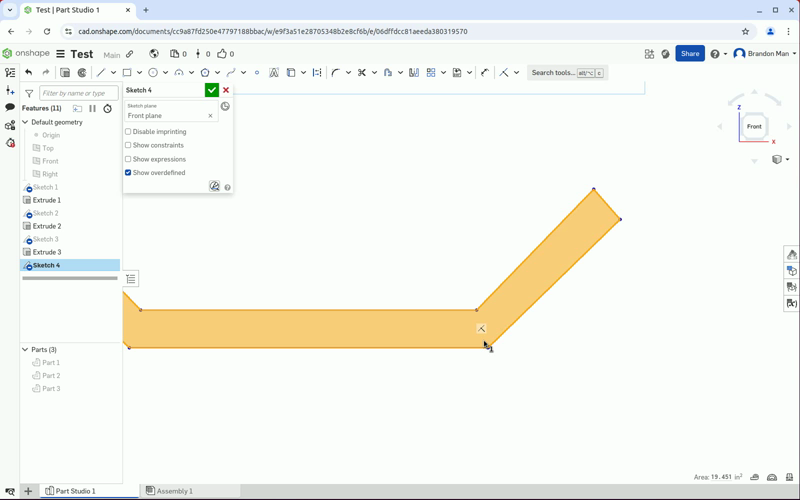
scroll(-6)
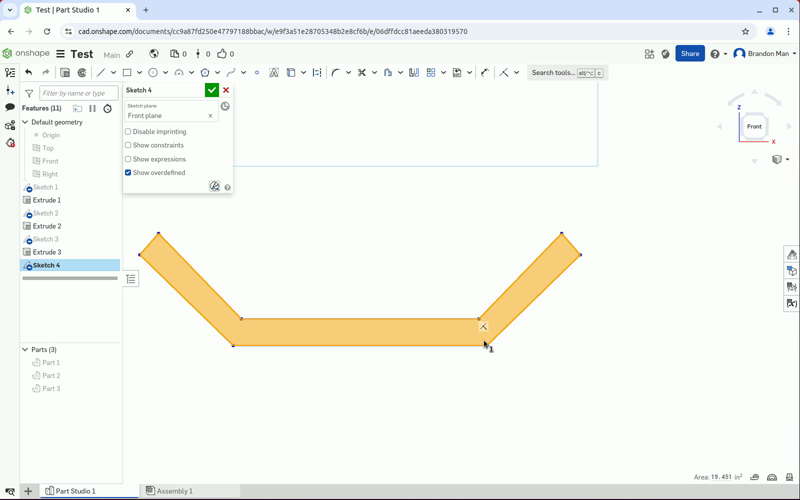
scroll(-6)
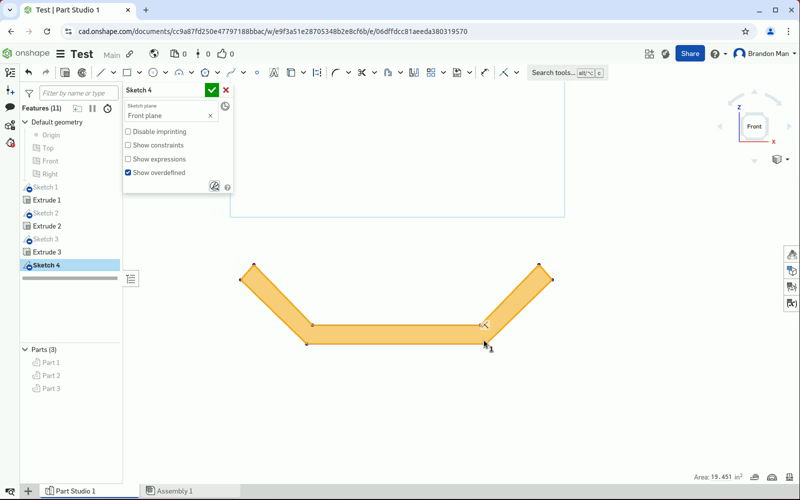
scroll(-6)
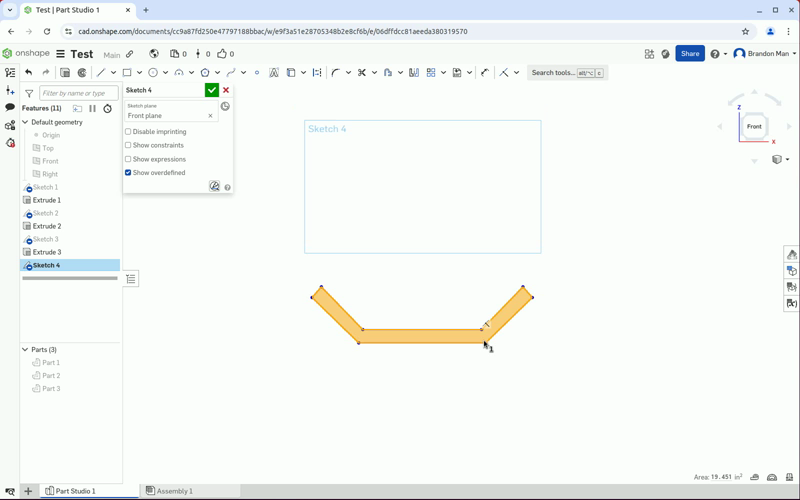
scroll(-6)
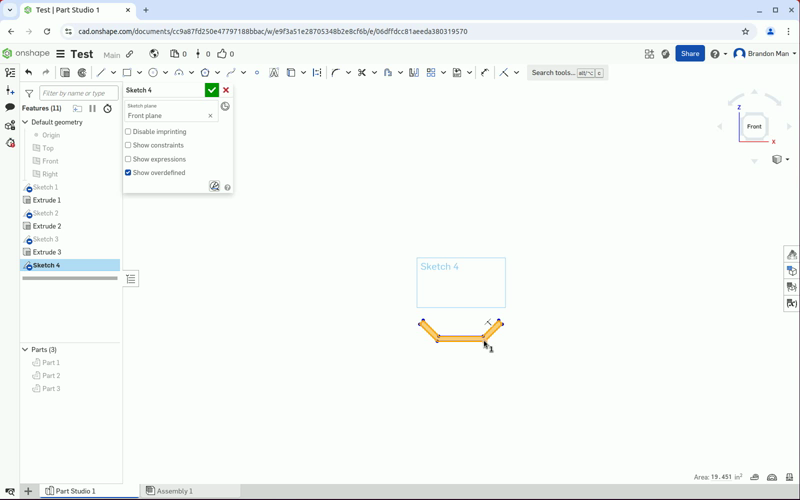
mouse_move(73, 352)
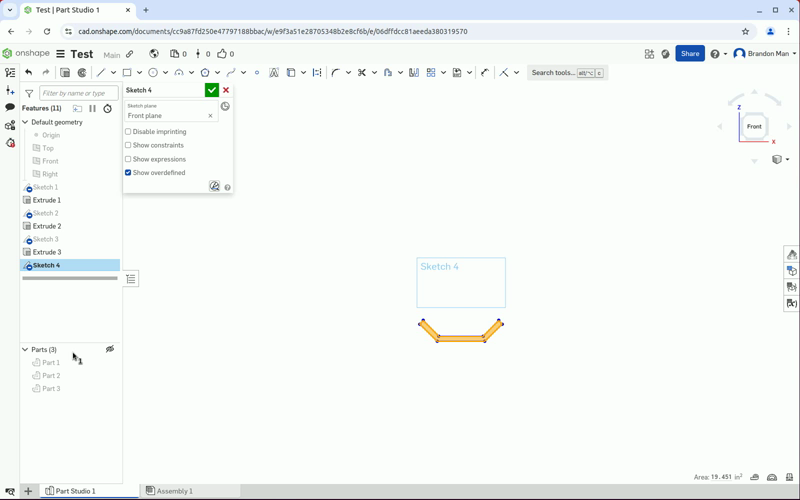
key(shift+y)
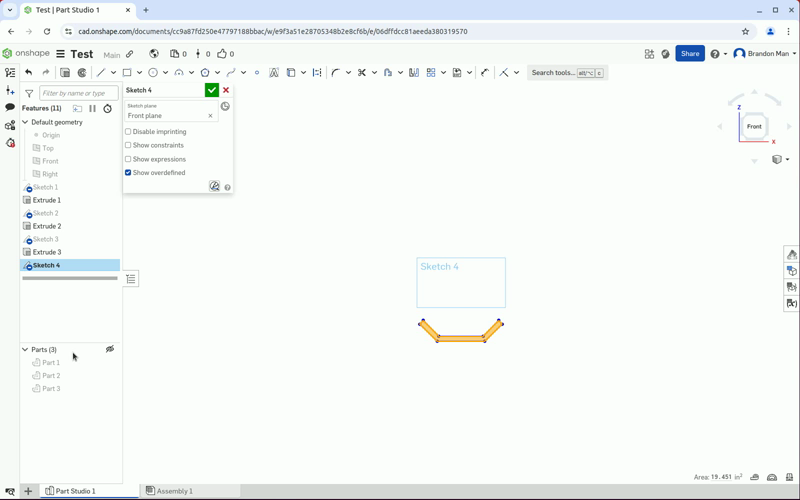
key(shift+e)
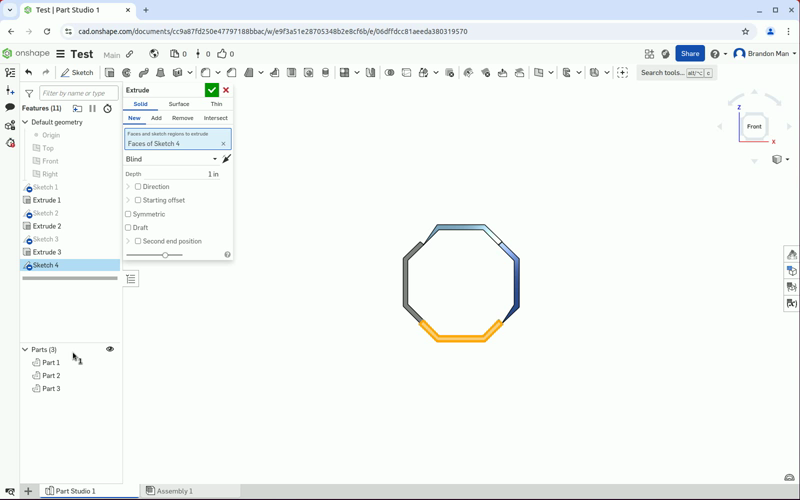
mouse_move(143, 106)
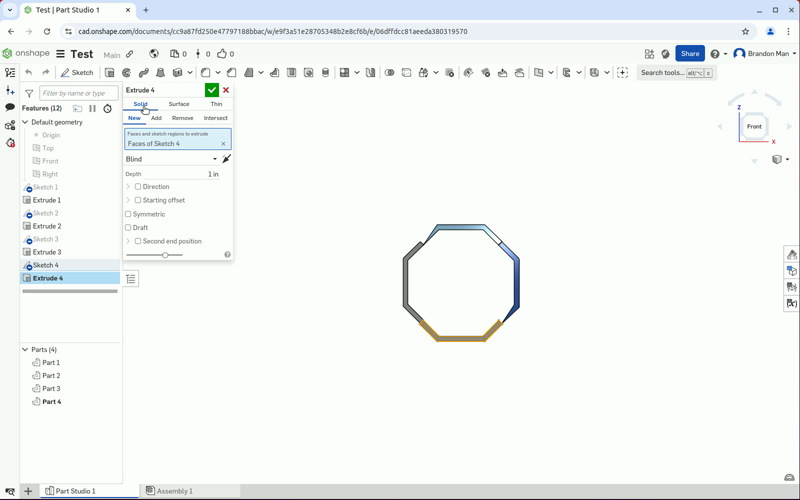
click(143, 106)
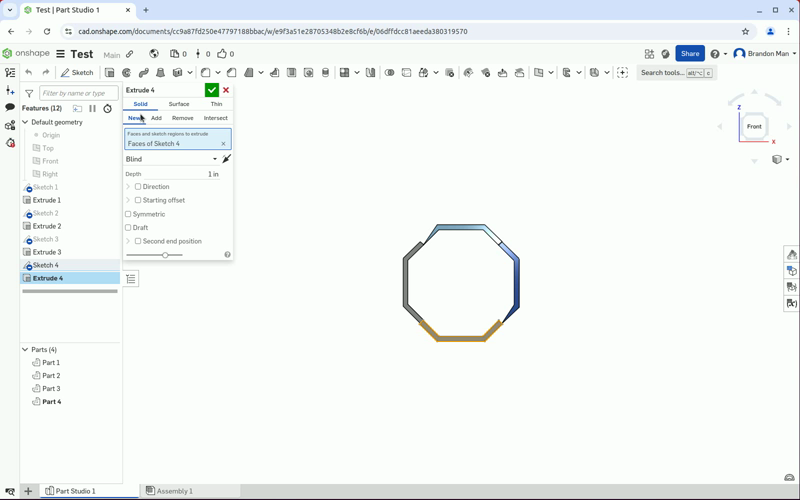
mouse_move(137, 120)
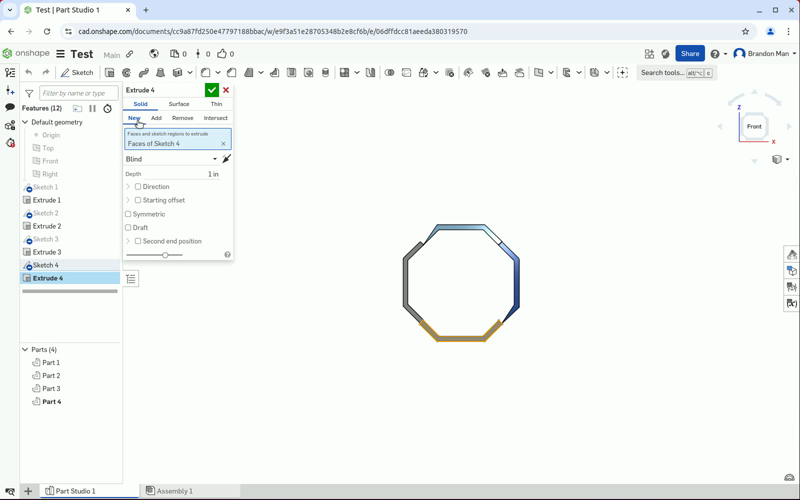
click(137, 120)
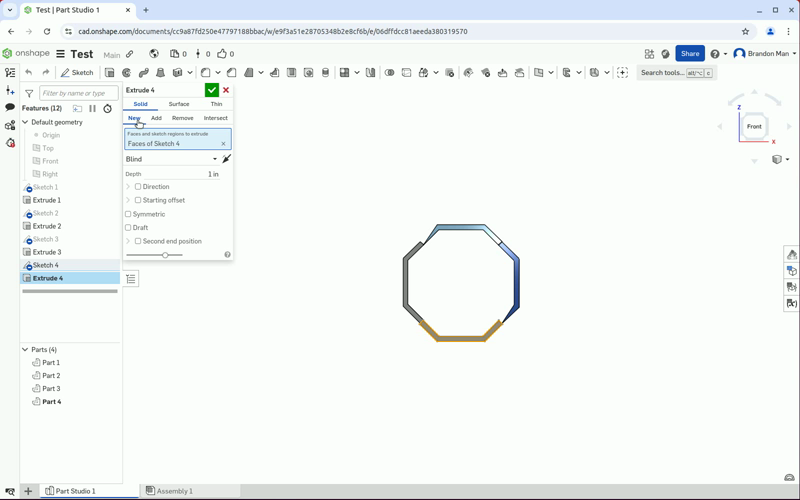
key(tab, 4)
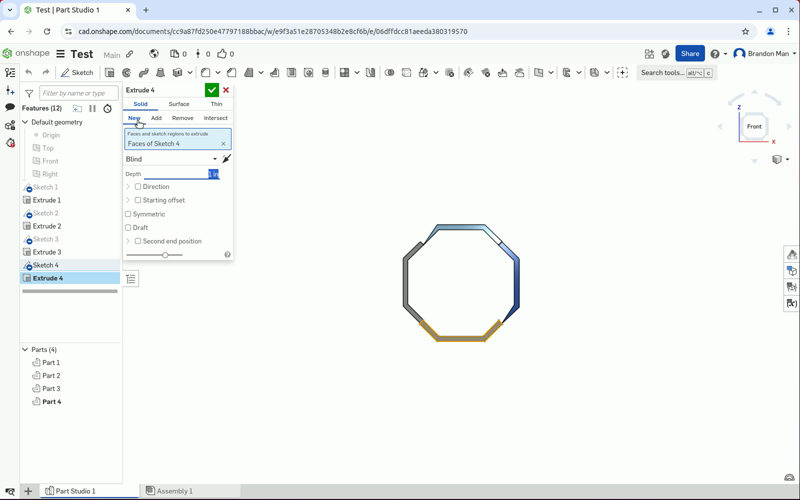
text(46.216)
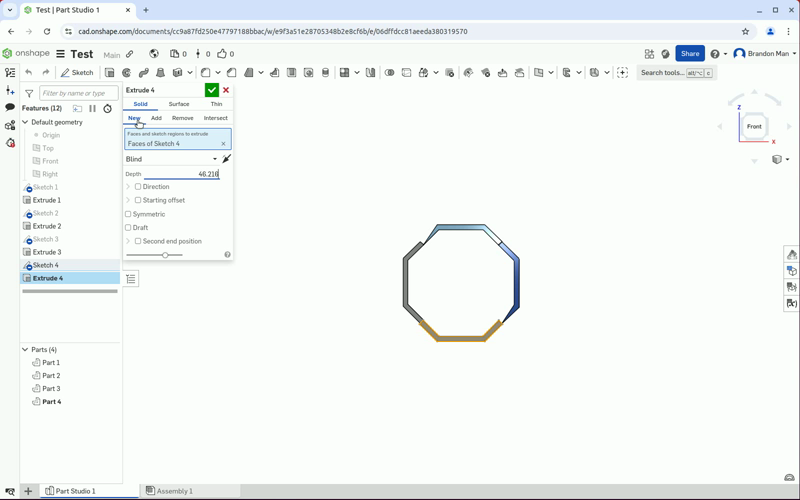
key(tab, 3)
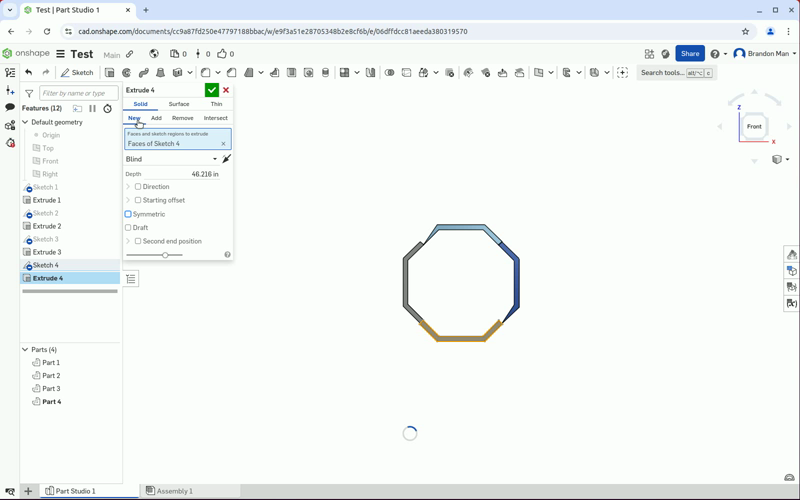
key(space)
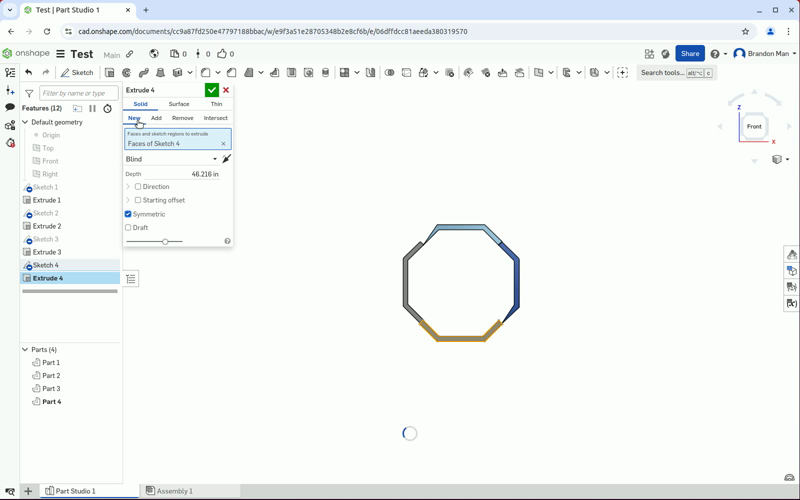
key(enter)
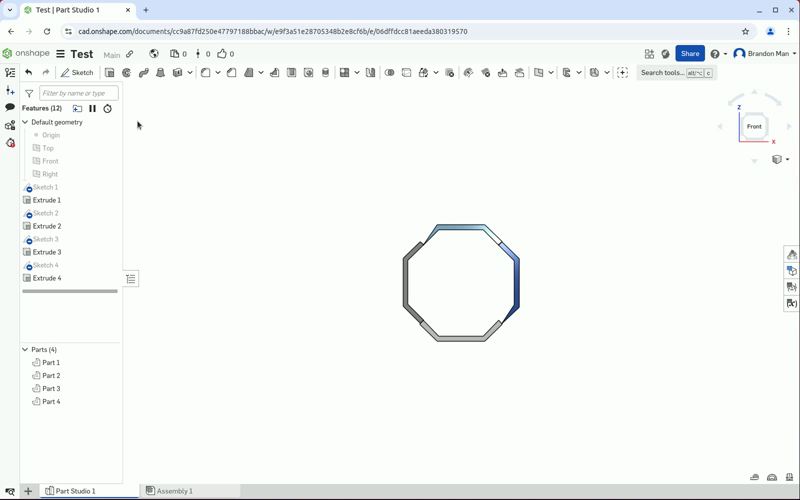
key(shift+h)
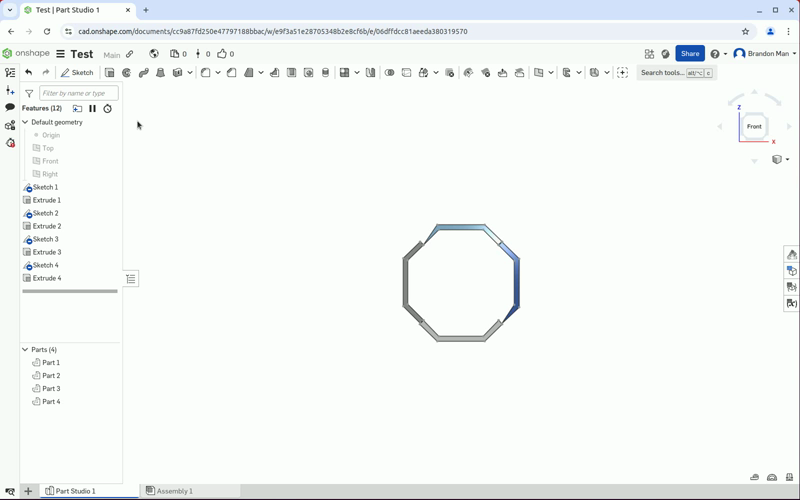
key(shift+h)
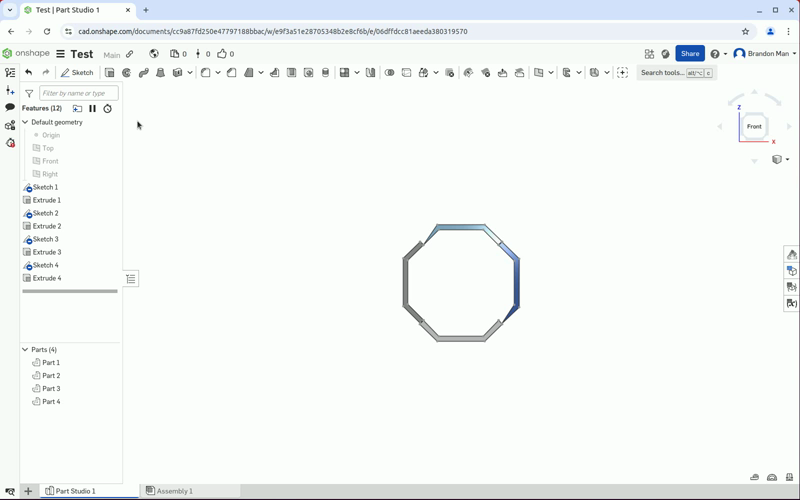
key(shift+7)
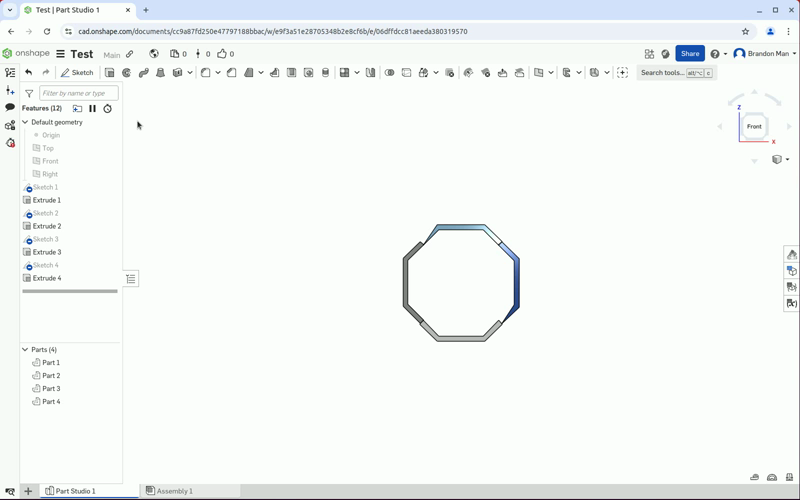
key(left, 2)
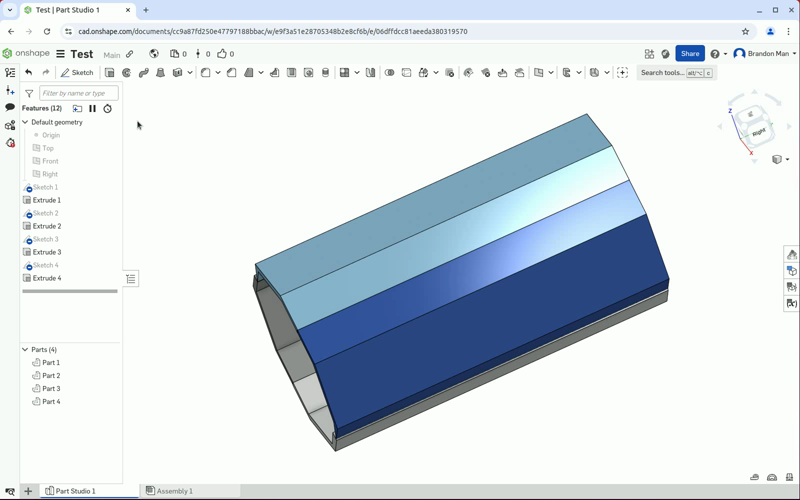
key(down, 2)
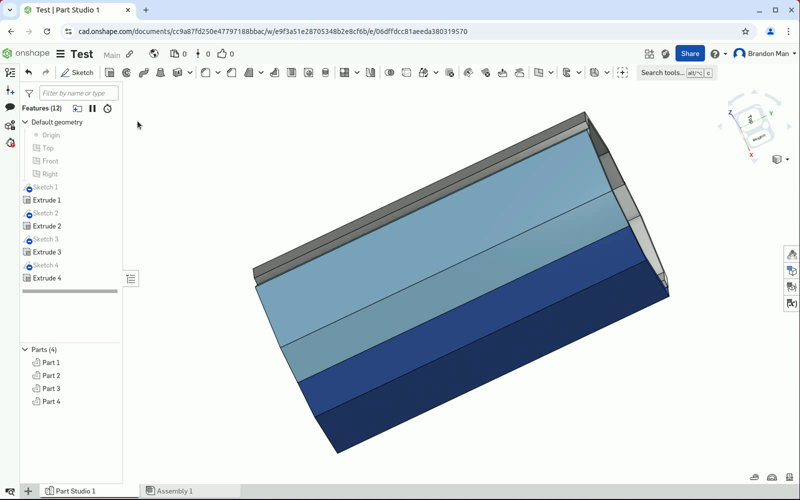
key(up, 2)
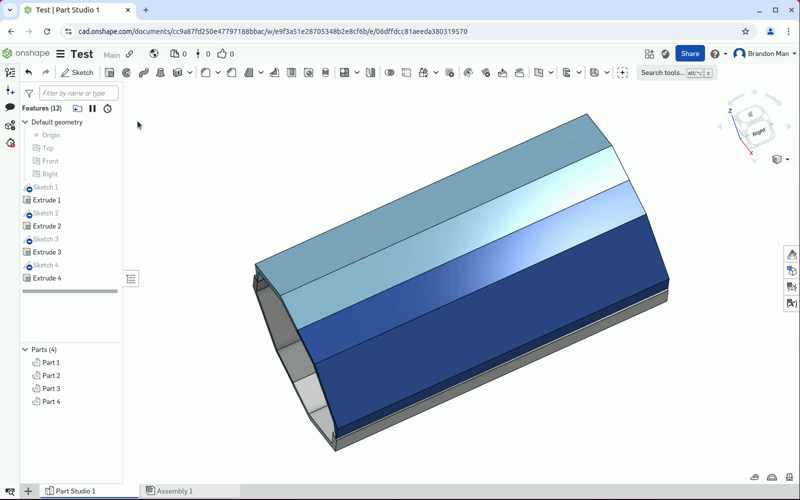
key(right, 2)
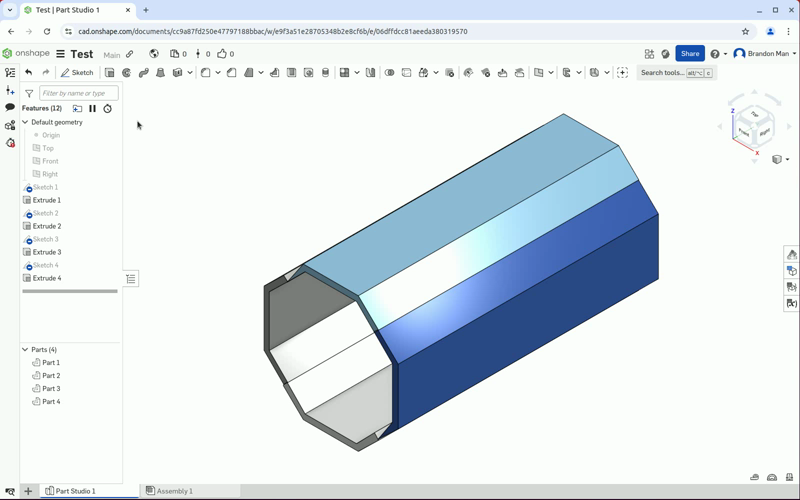
mouse_move(73, 189)
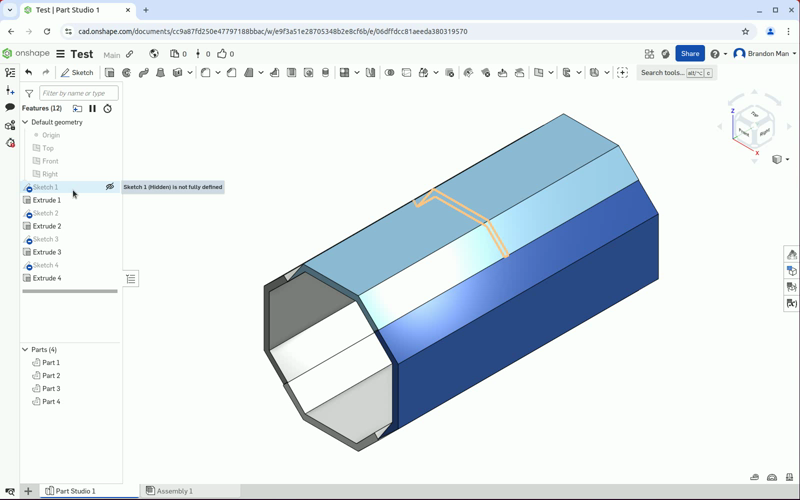
click(73, 189)